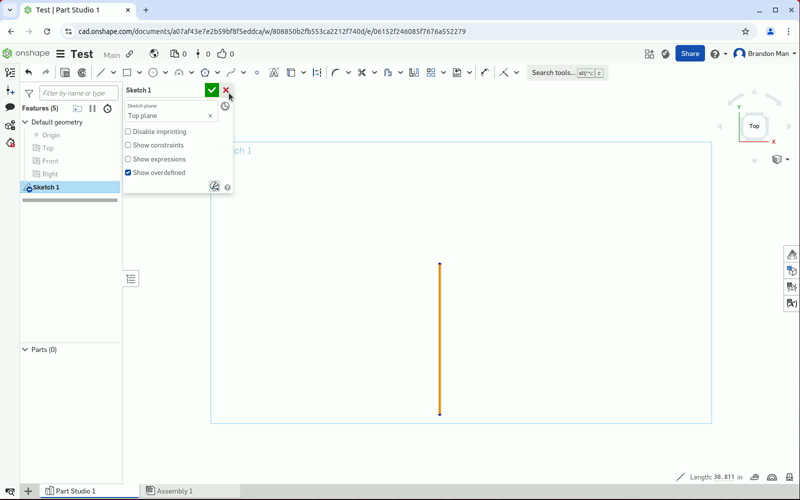
key(shift+h)
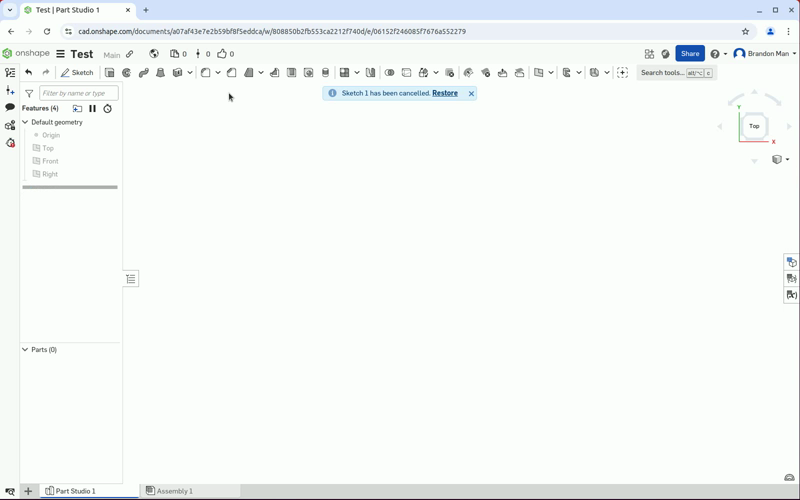
mouse_move(73, 352)
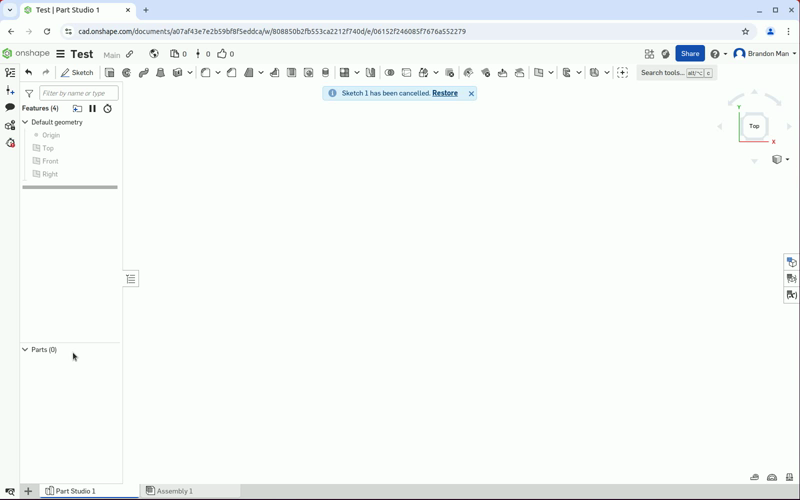
key(y)
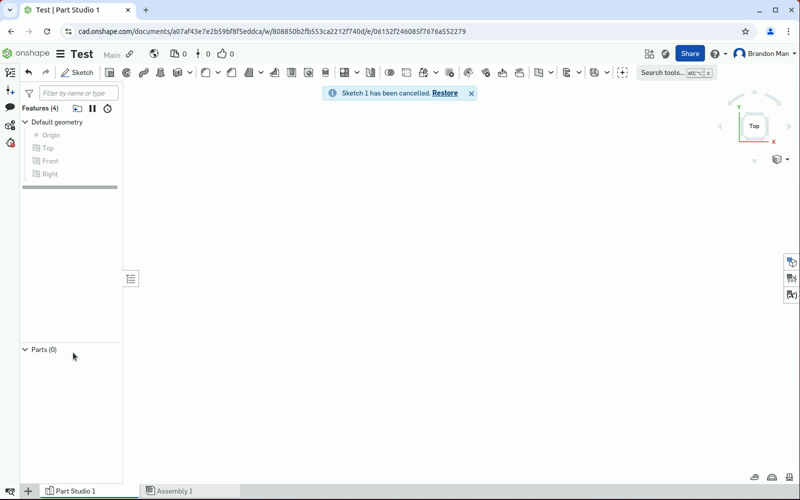
key(shift+p)
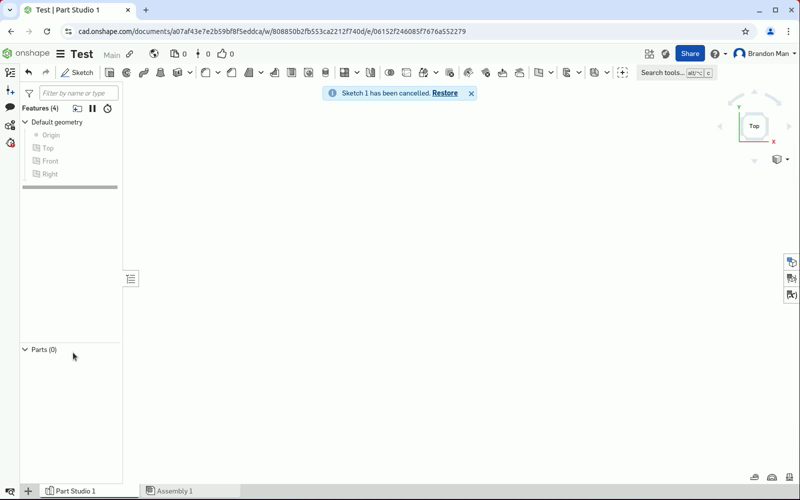
key(space)
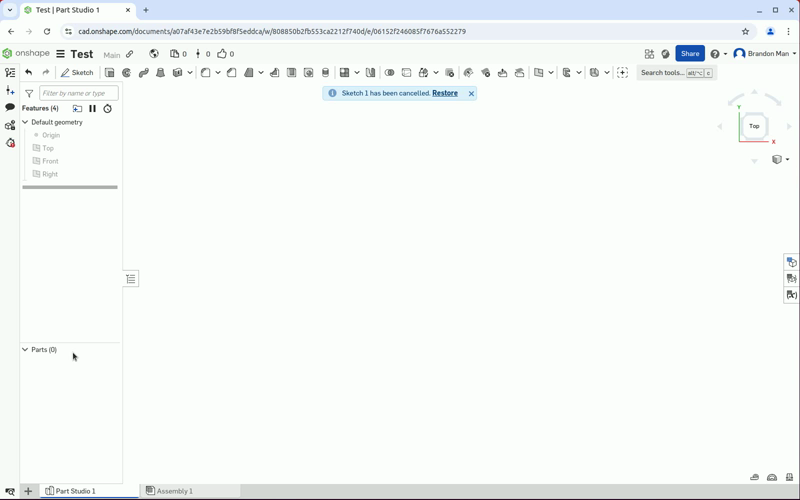
key_down(shift)
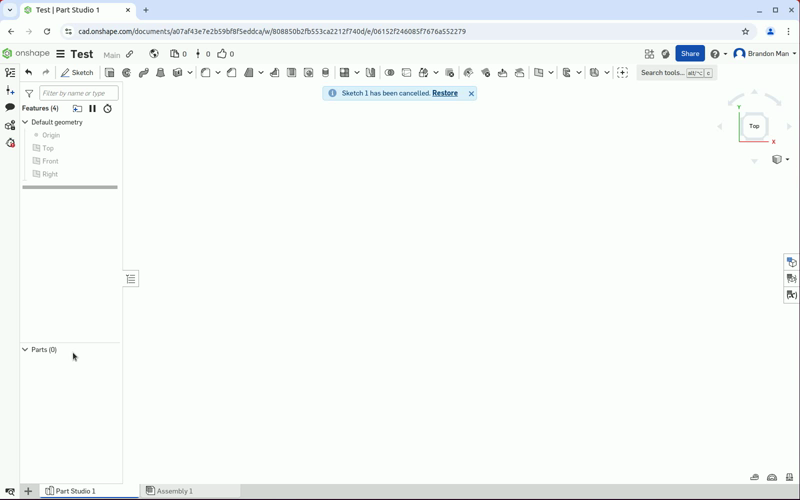
key(up)
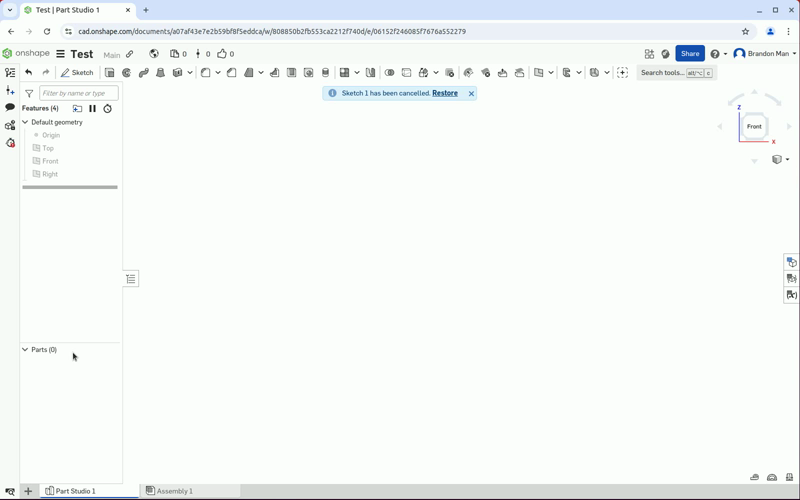
key_up(shift)
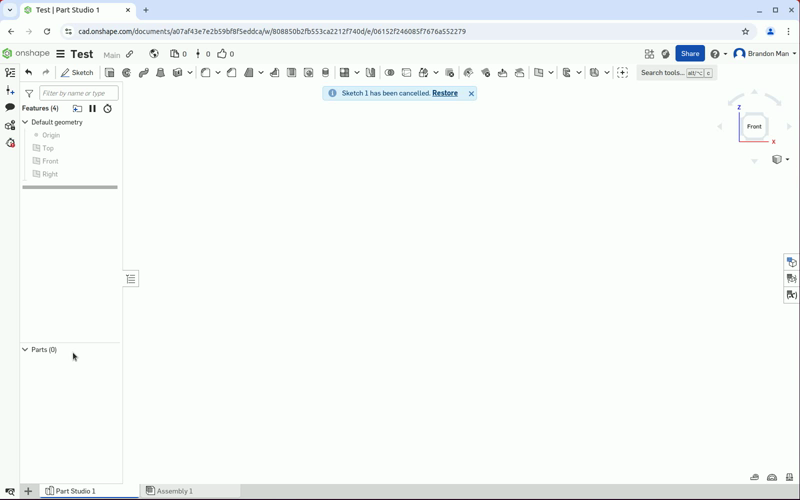
mouse_move(73, 352)
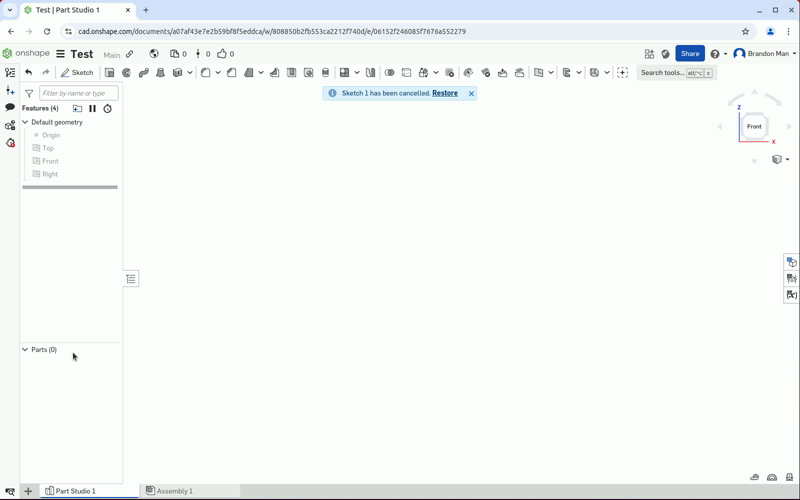
key(shift+y)
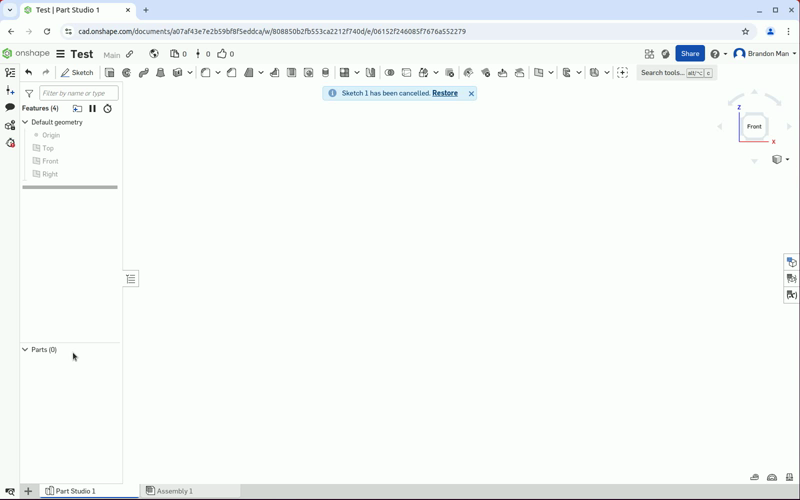
key(shift+s)
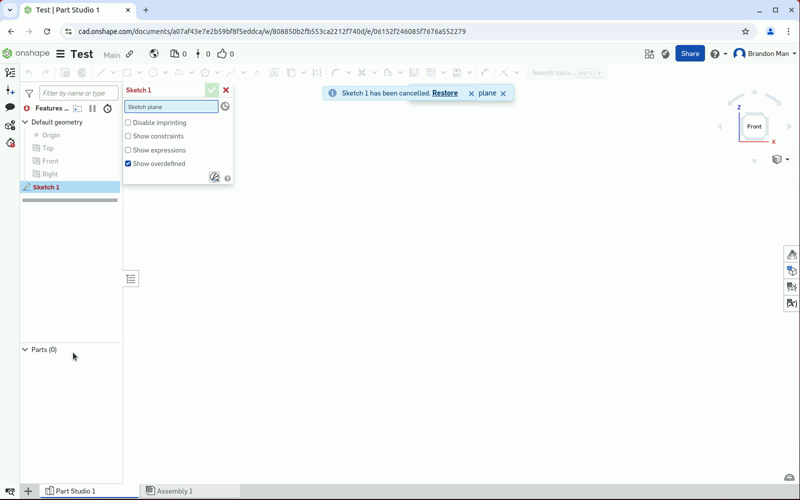
mouse_move(73, 163)
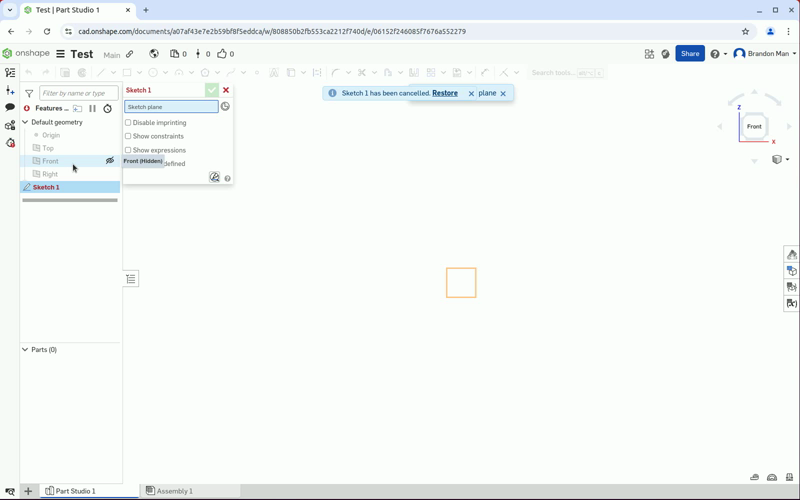
click(73, 163)
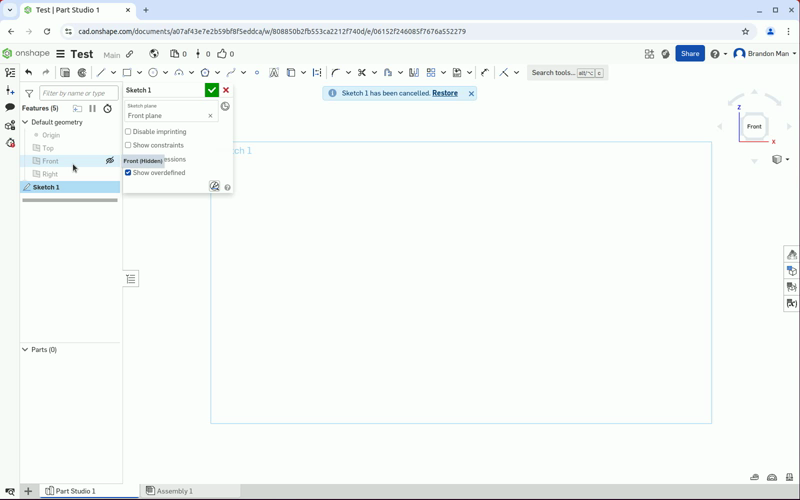
mouse_move(73, 352)
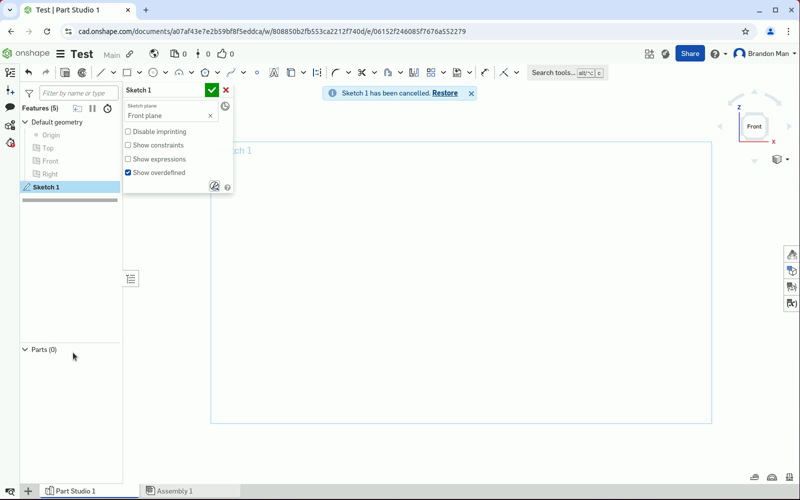
key(y)
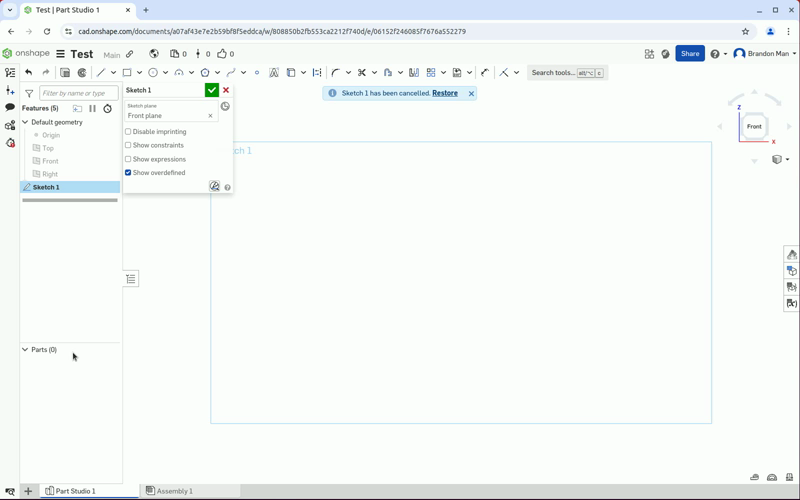
key(a)
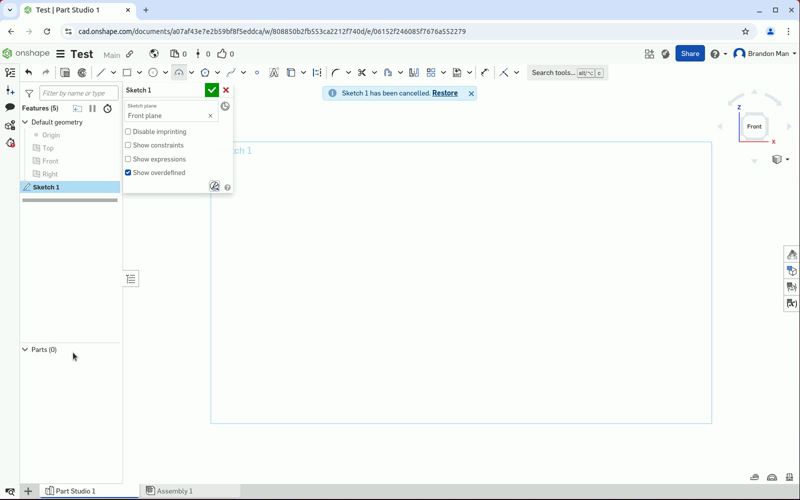
key_down(shift)
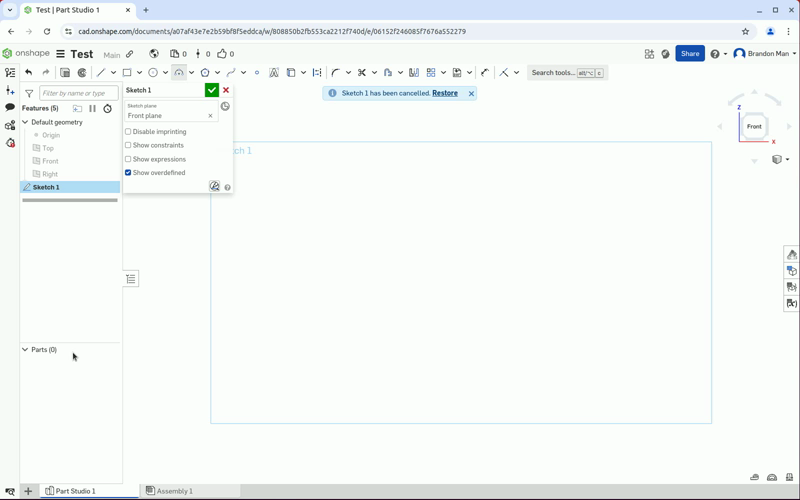
mouse_move(384, 199)
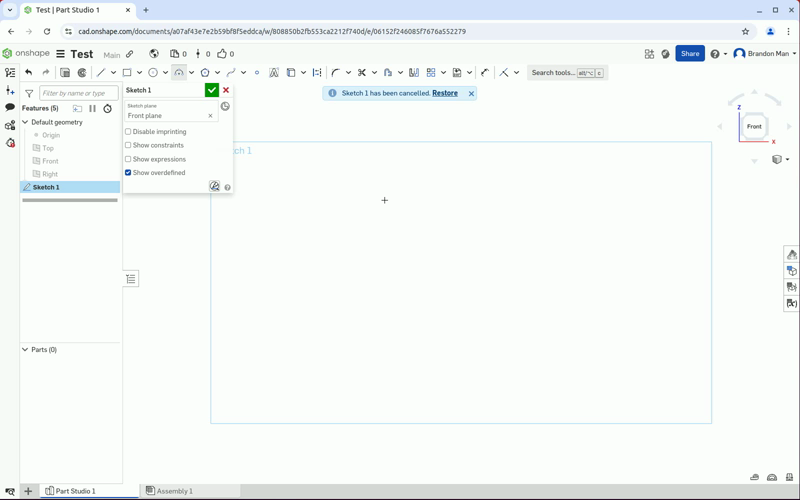
click(384, 199)
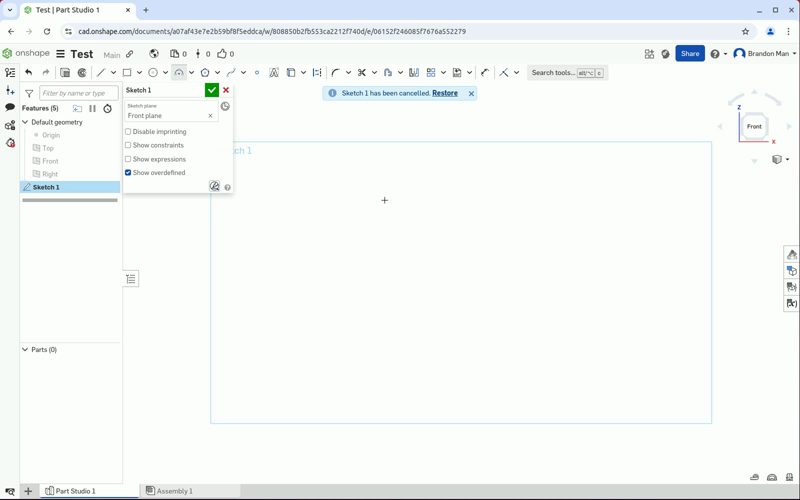
key_up(shift)
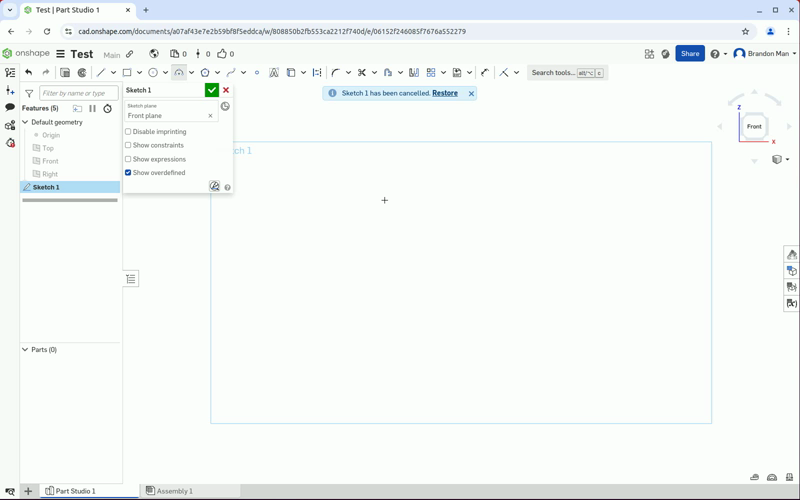
key_down(shift)
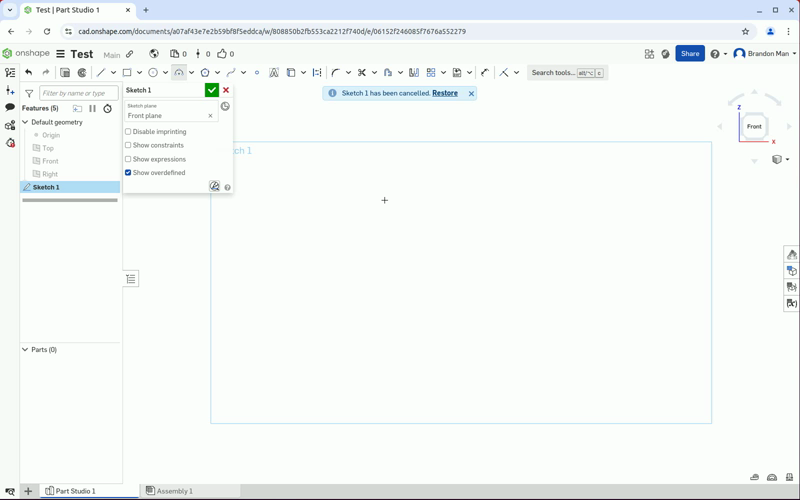
mouse_move(417, 386)
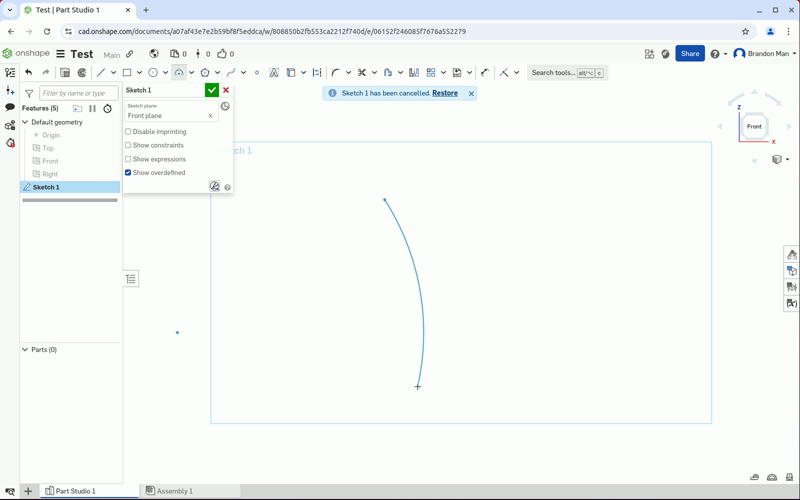
click(417, 386)
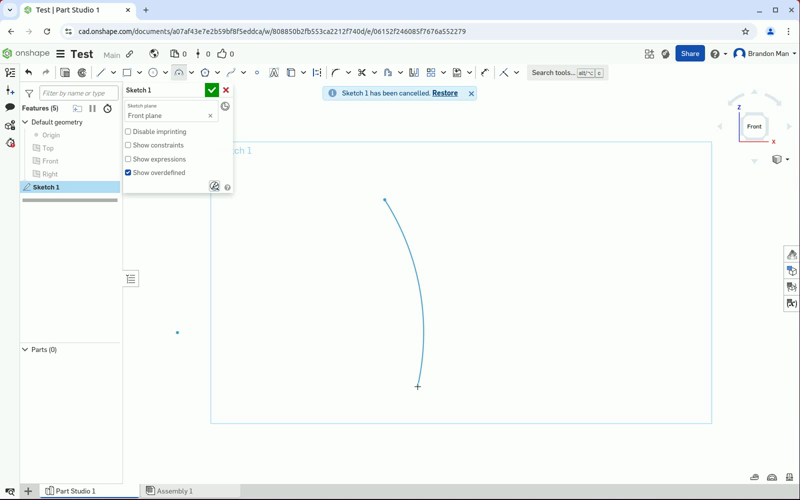
mouse_move(349, 302)
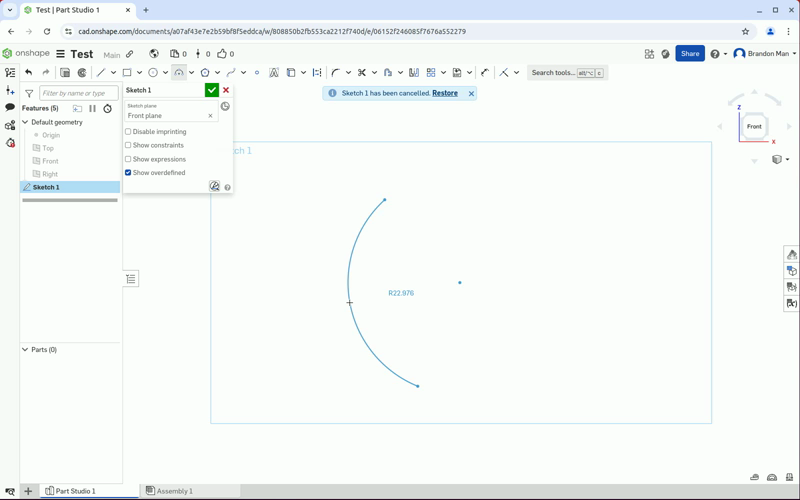
click(349, 302)
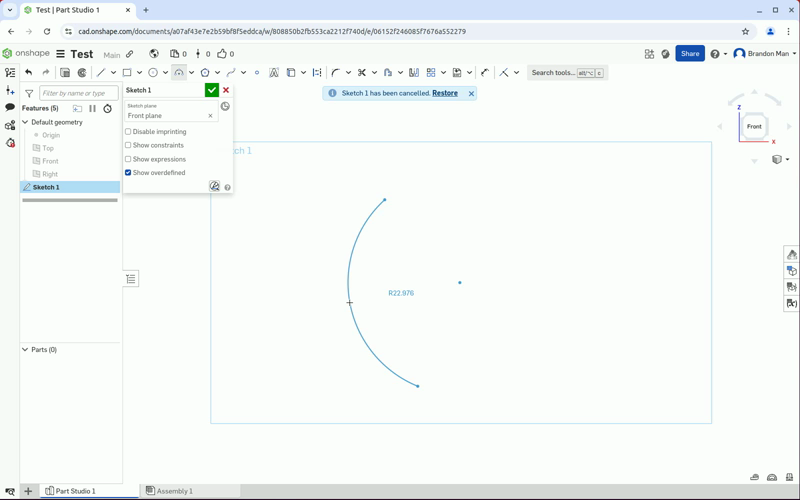
key_up(shift)
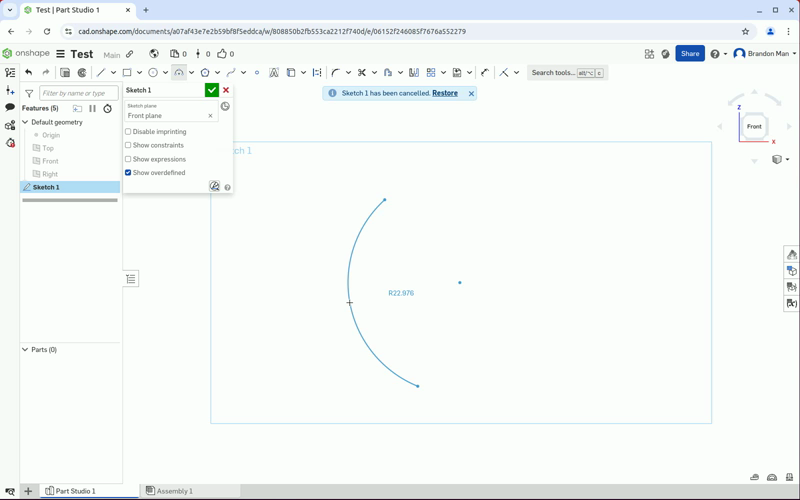
key(esc)
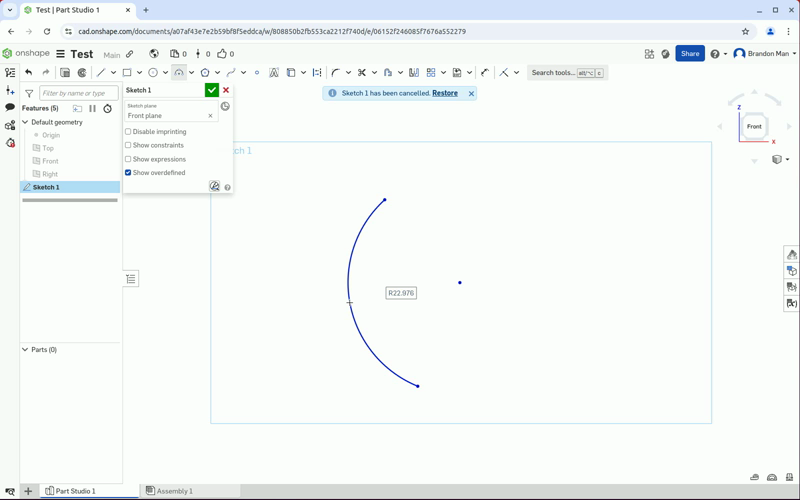
key(l)
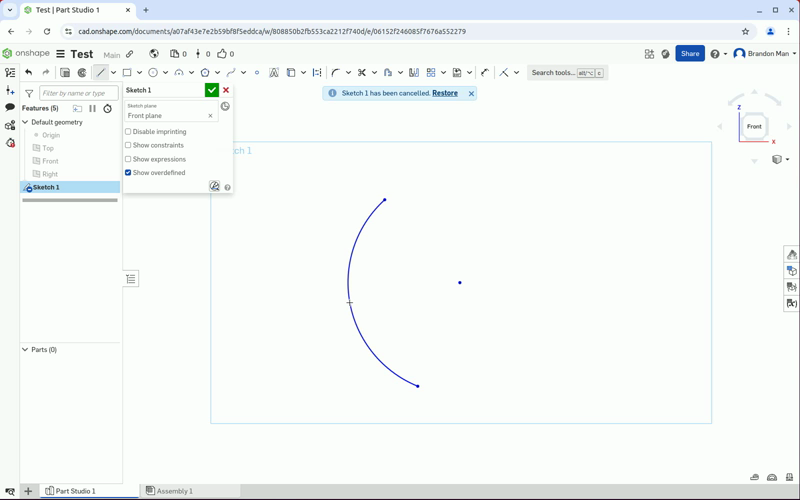
mouse_move(417, 386)
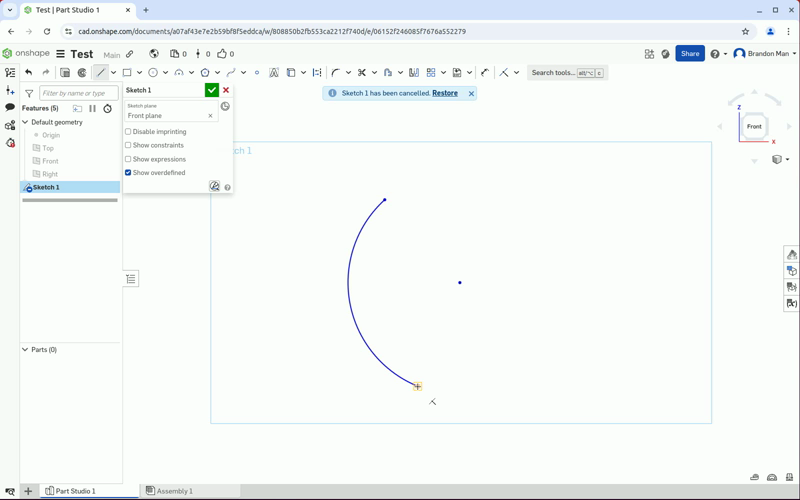
click(417, 386)
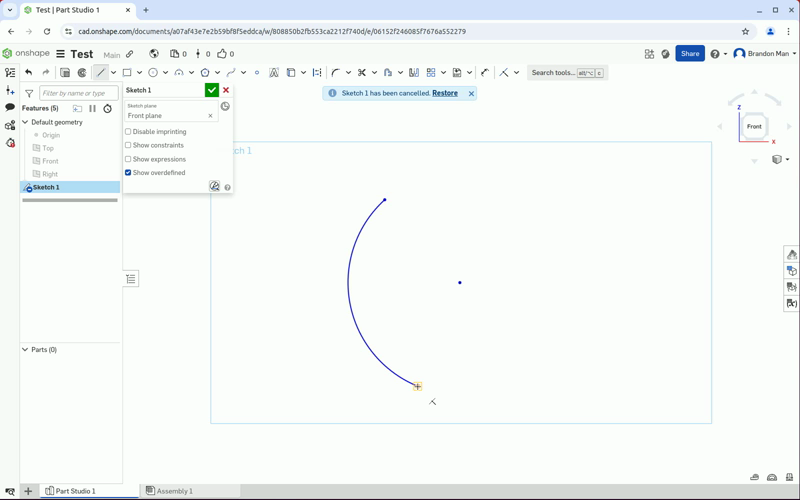
key_down(shift)
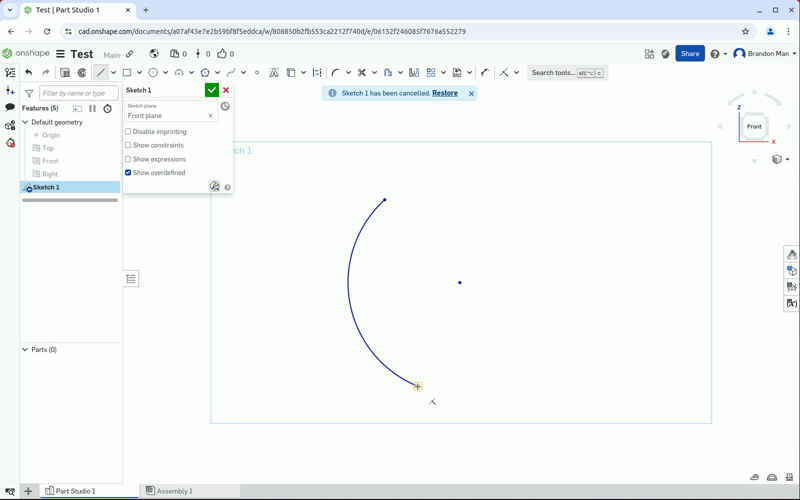
mouse_move(447, 386)
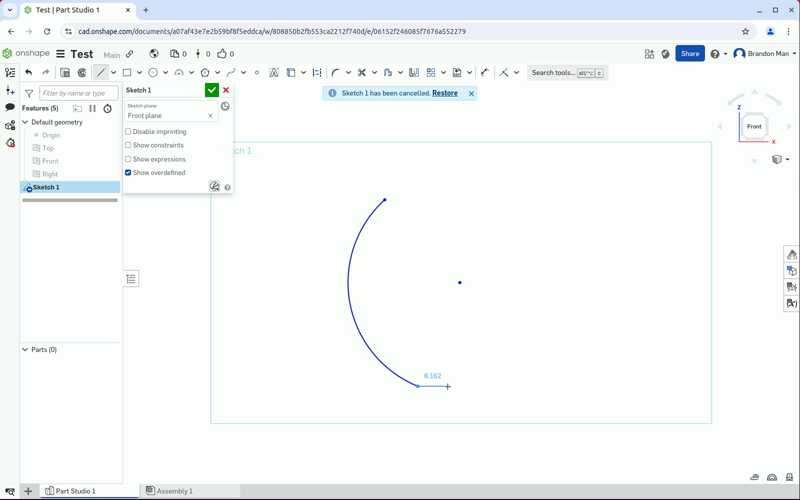
mouse_move(417, 382)
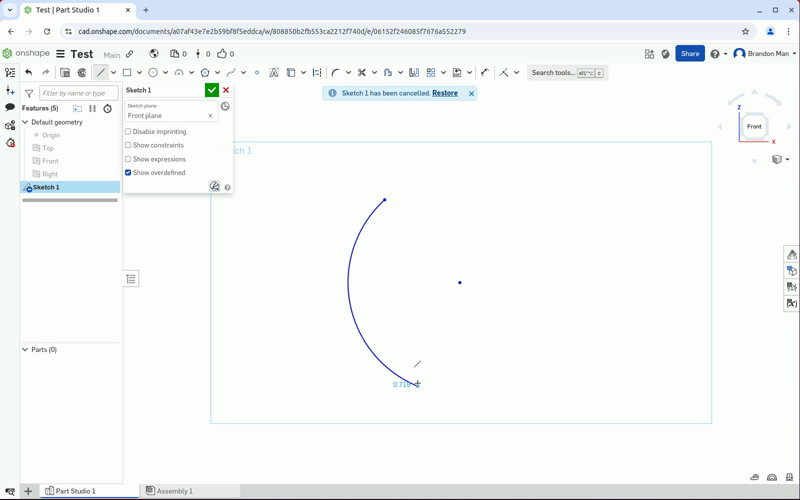
scroll(6)
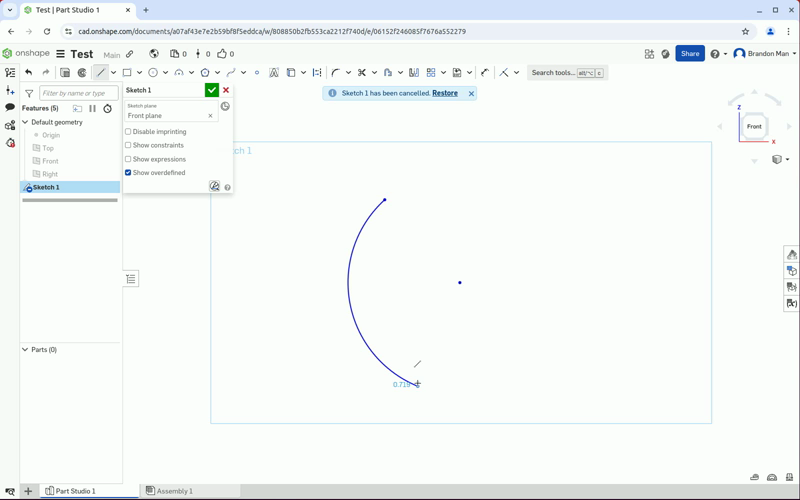
scroll(6)
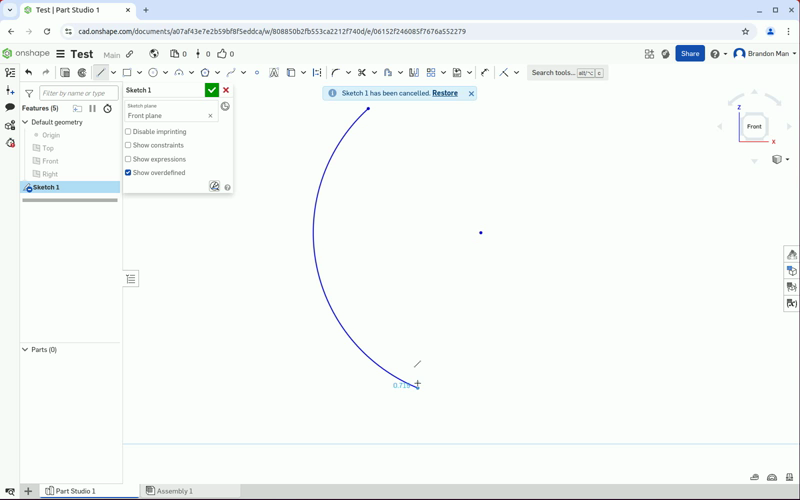
scroll(6)
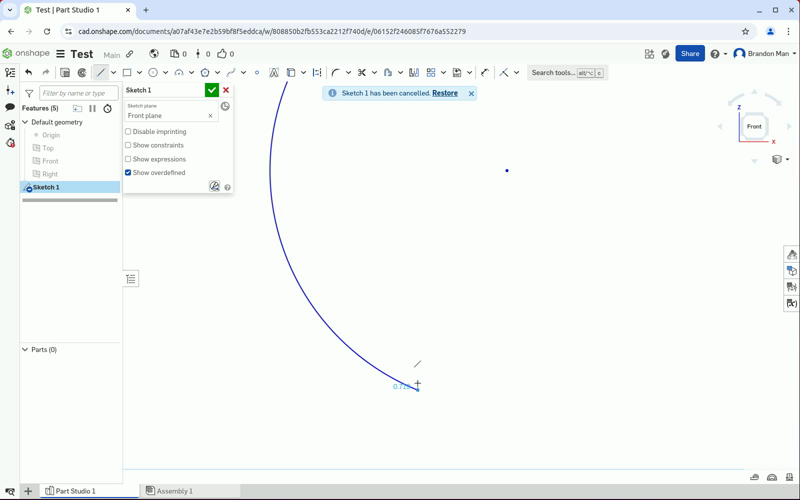
scroll(6)
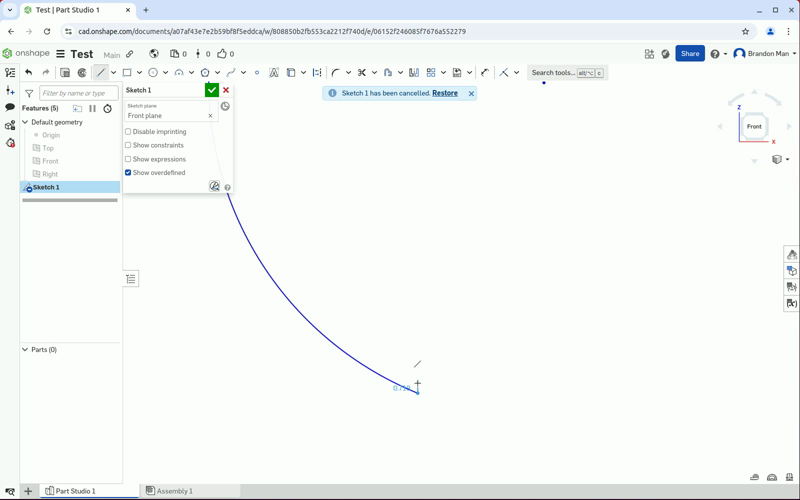
scroll(6)
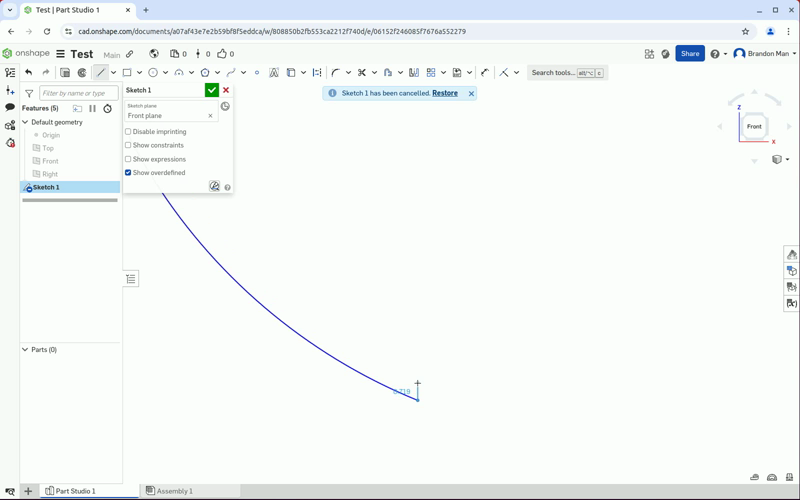
scroll(6)
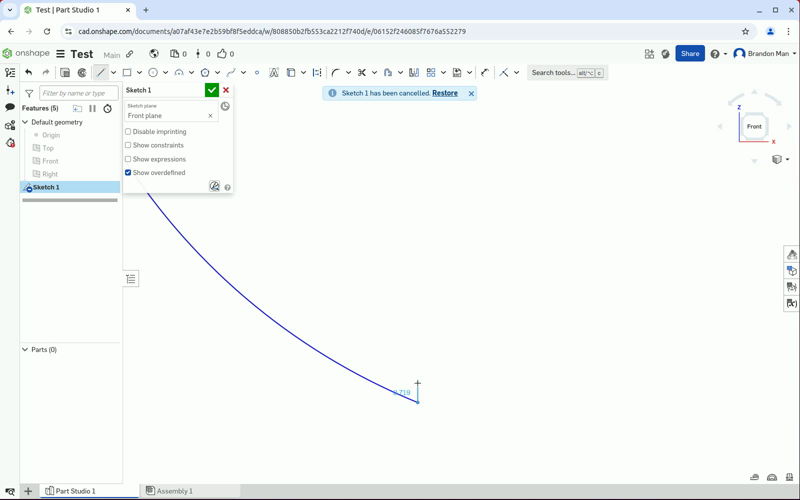
scroll(6)
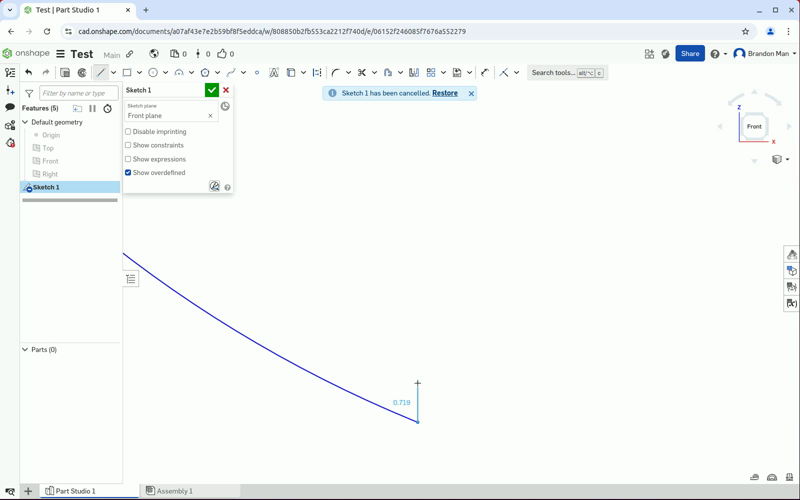
click(417, 382)
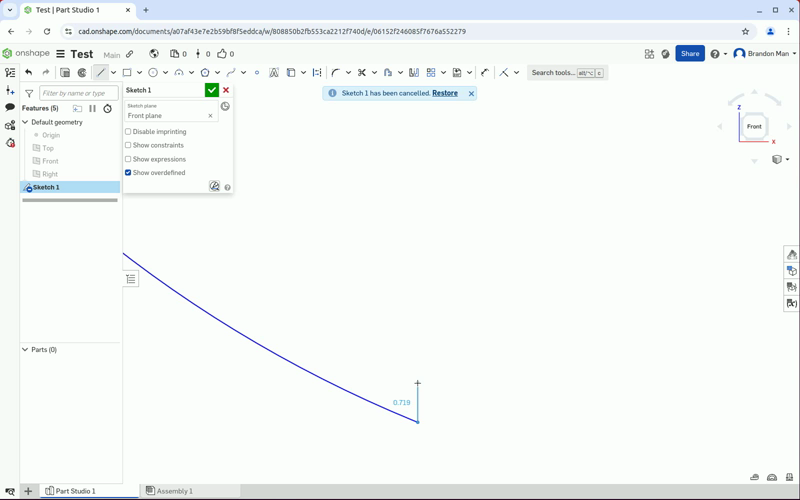
scroll(-6)
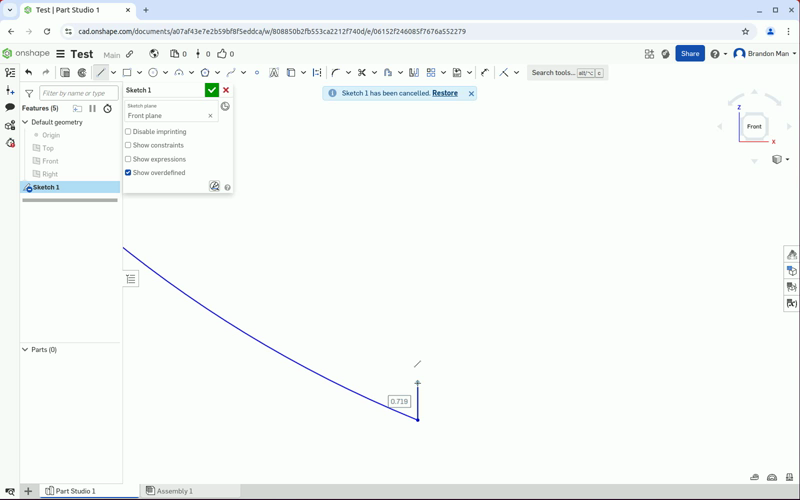
scroll(-6)
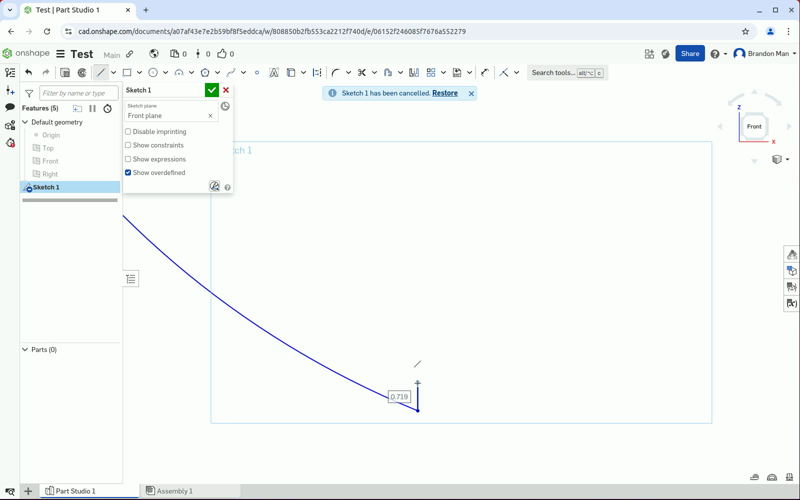
scroll(-6)
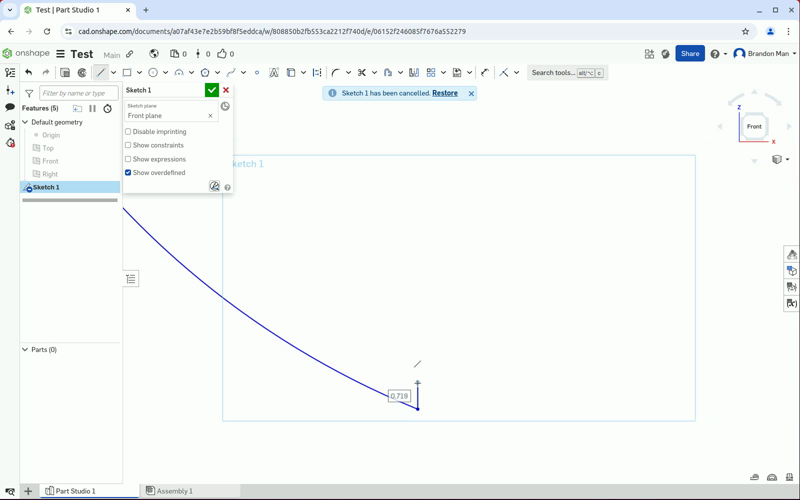
scroll(-6)
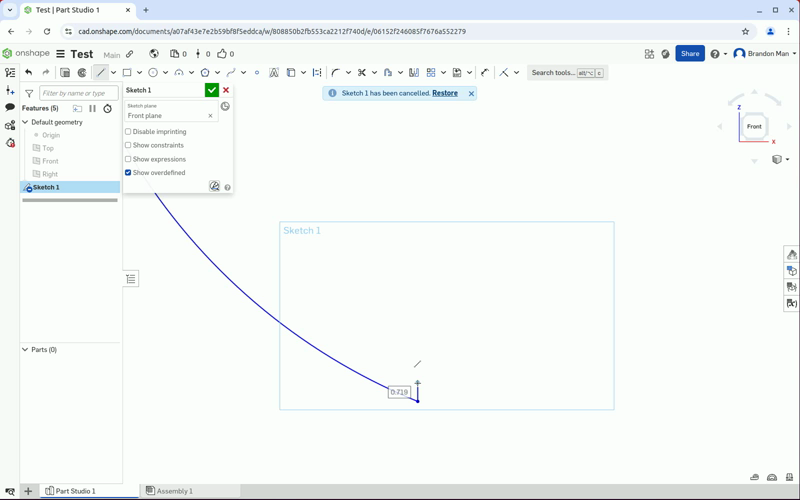
scroll(-6)
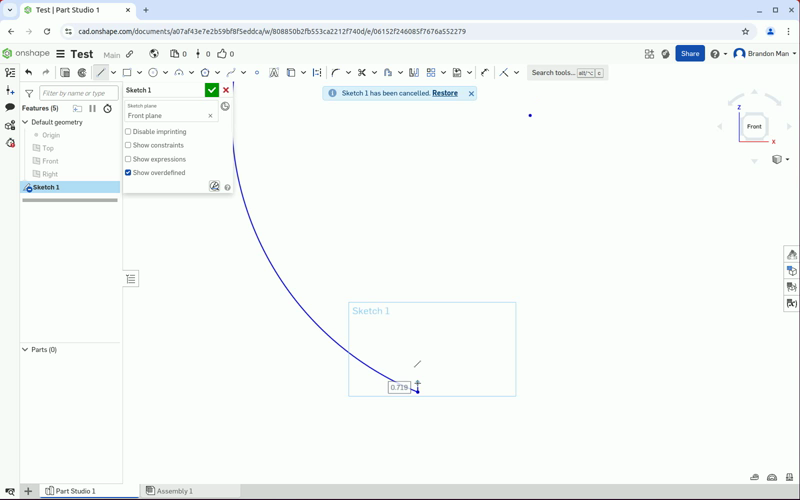
scroll(-6)
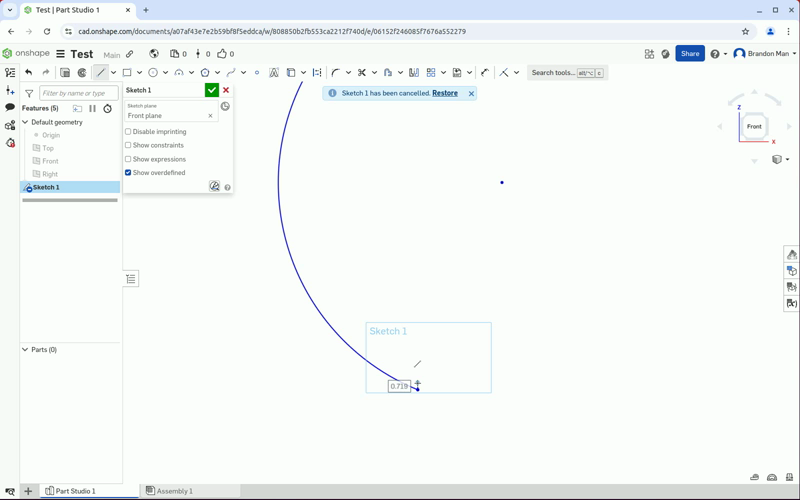
scroll(-6)
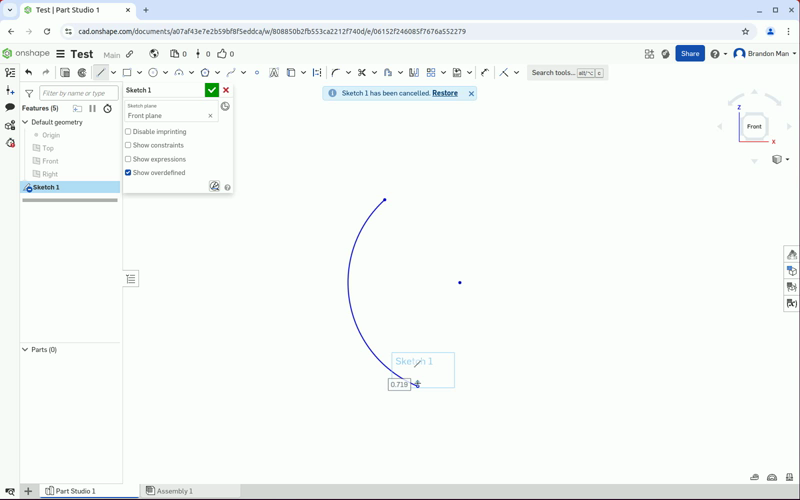
key_up(shift)
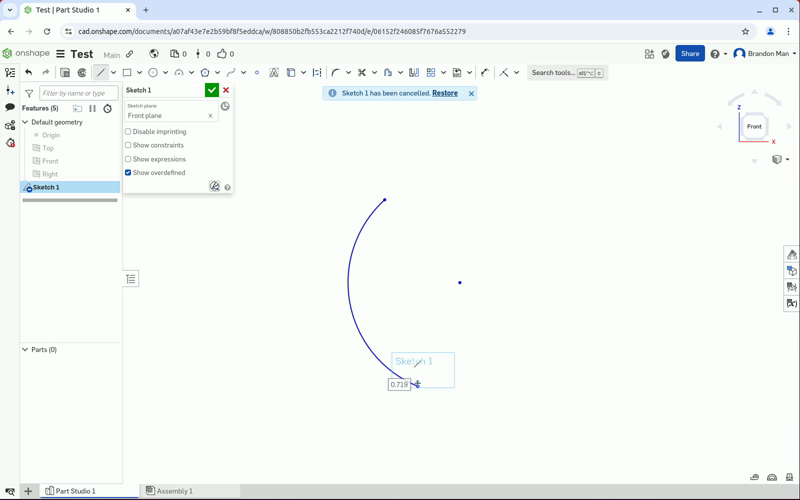
key(esc)
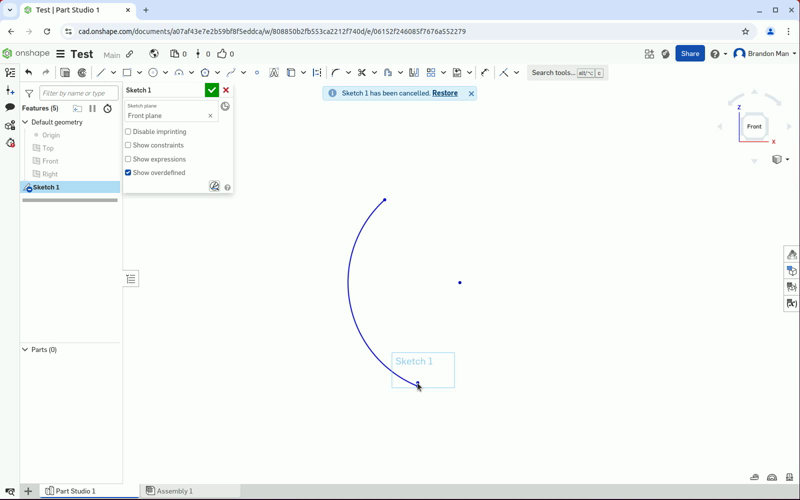
key(a)
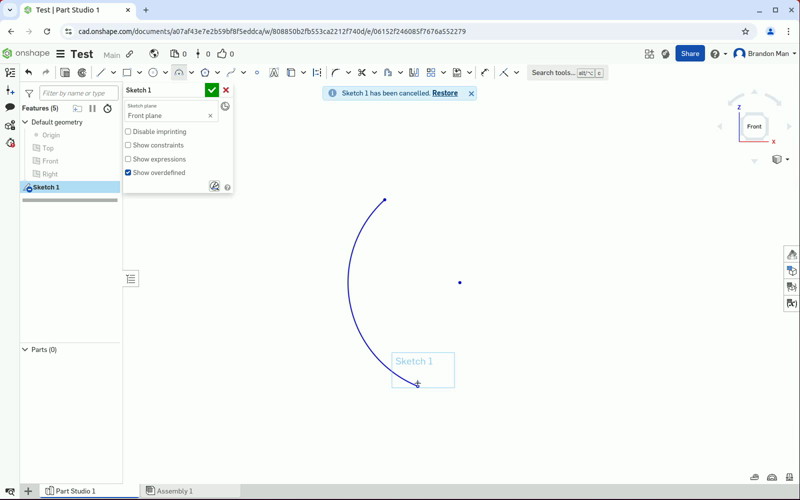
mouse_move(417, 382)
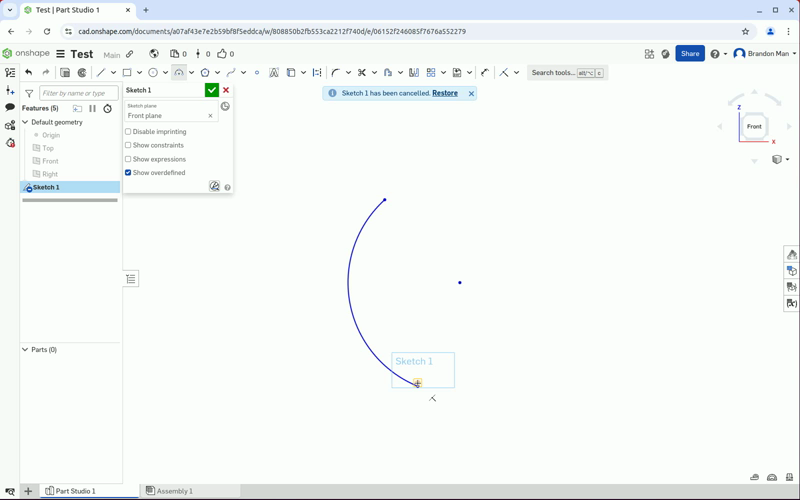
scroll(6)
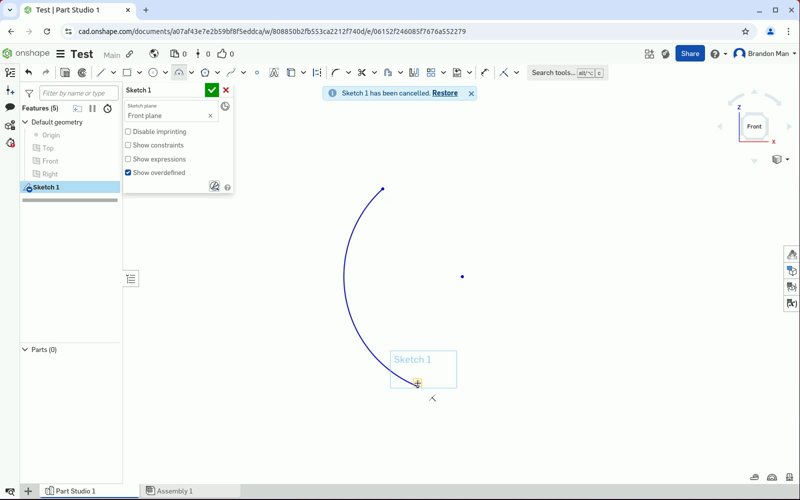
scroll(6)
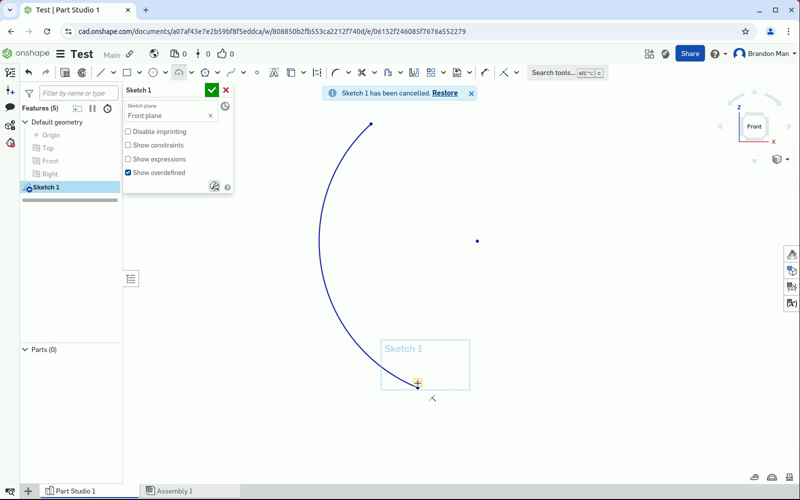
scroll(6)
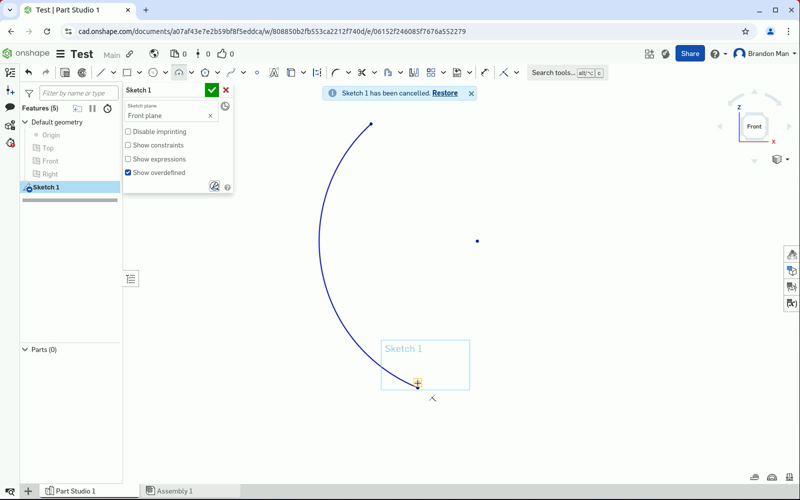
scroll(6)
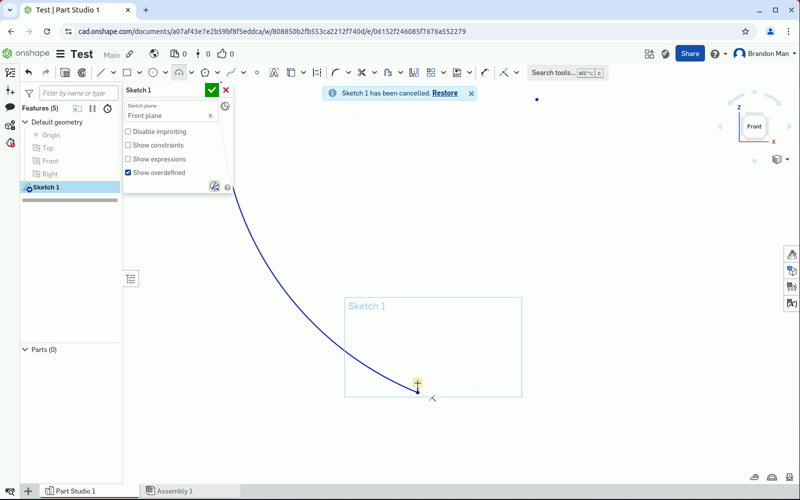
scroll(6)
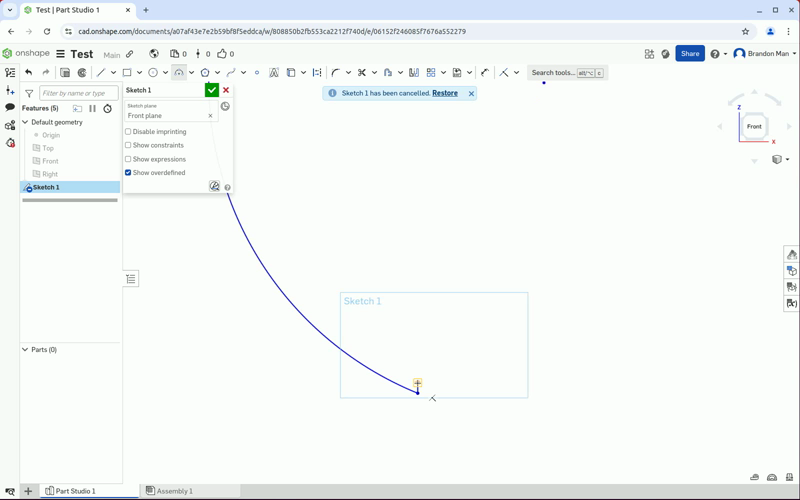
scroll(6)
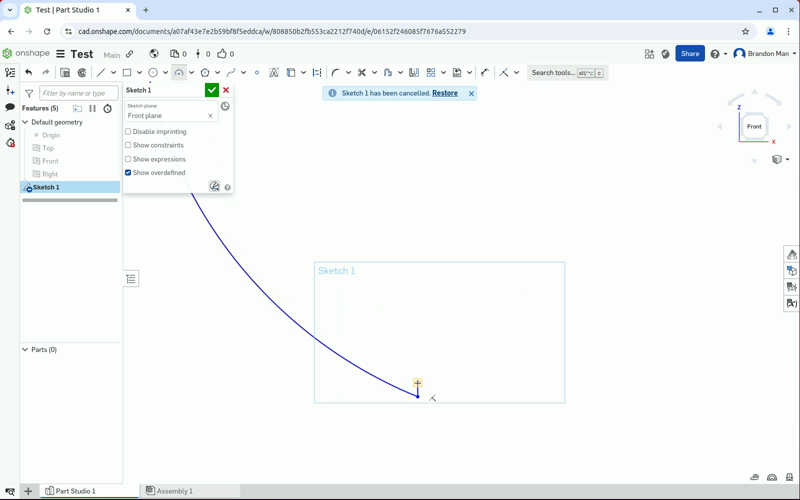
scroll(6)
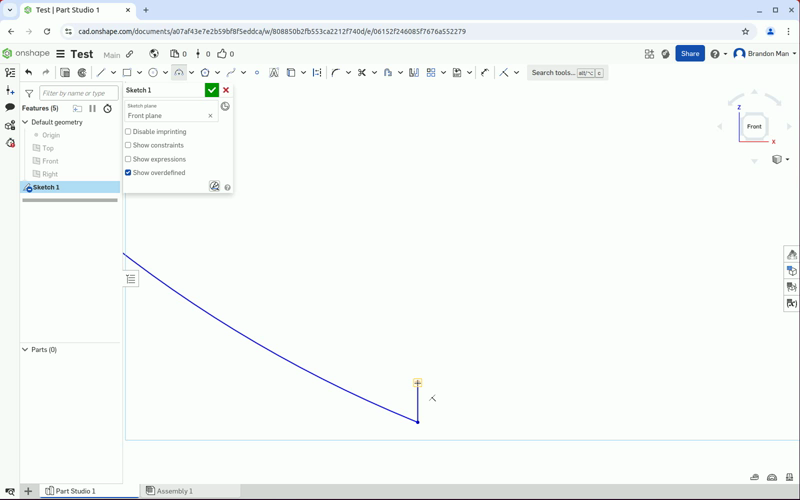
click(417, 382)
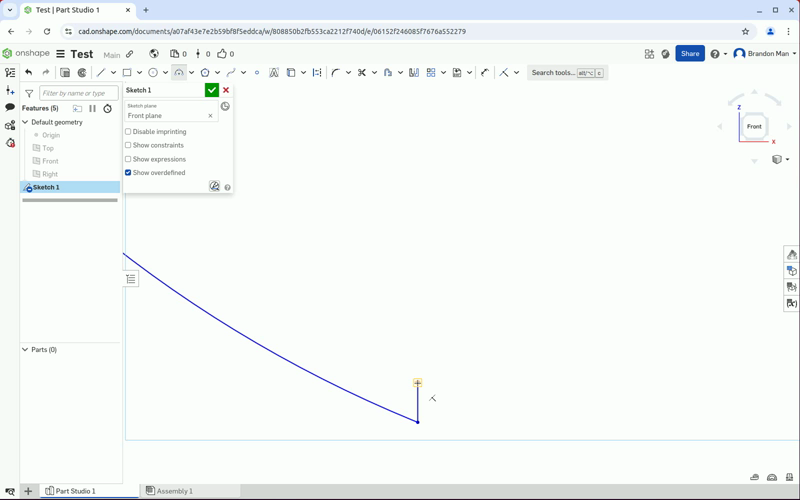
scroll(-6)
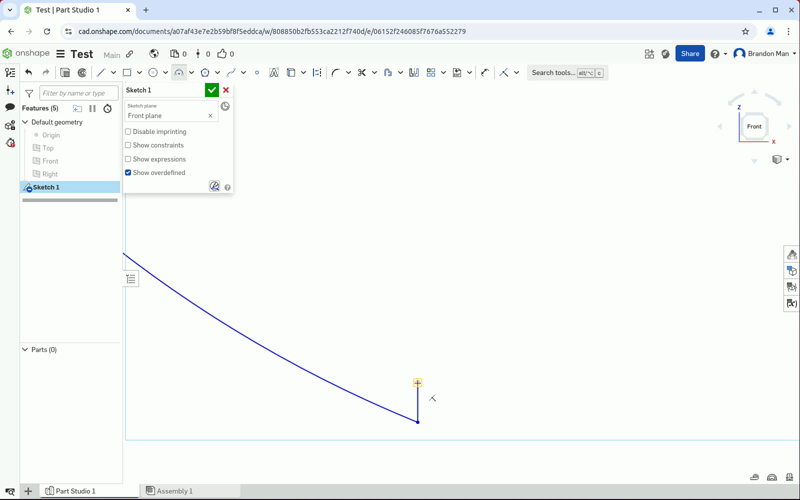
scroll(-6)
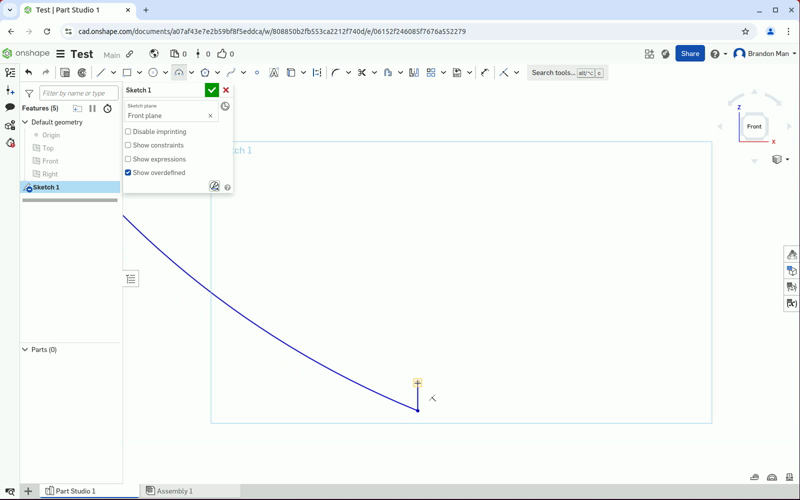
scroll(-6)
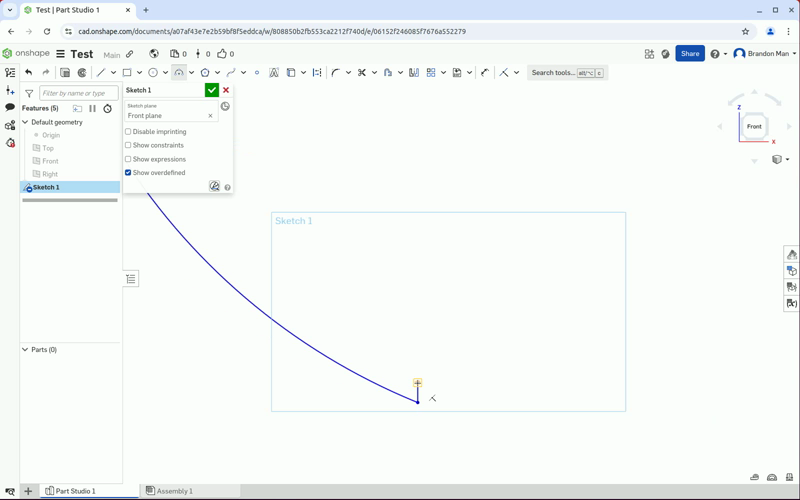
scroll(-6)
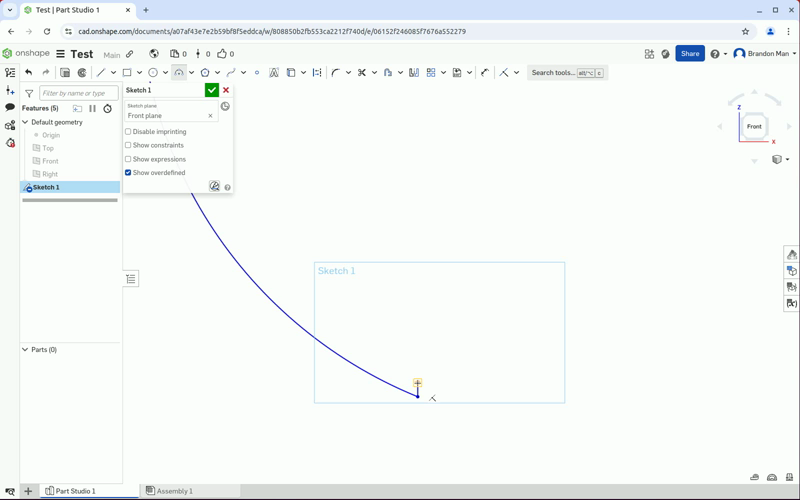
scroll(-6)
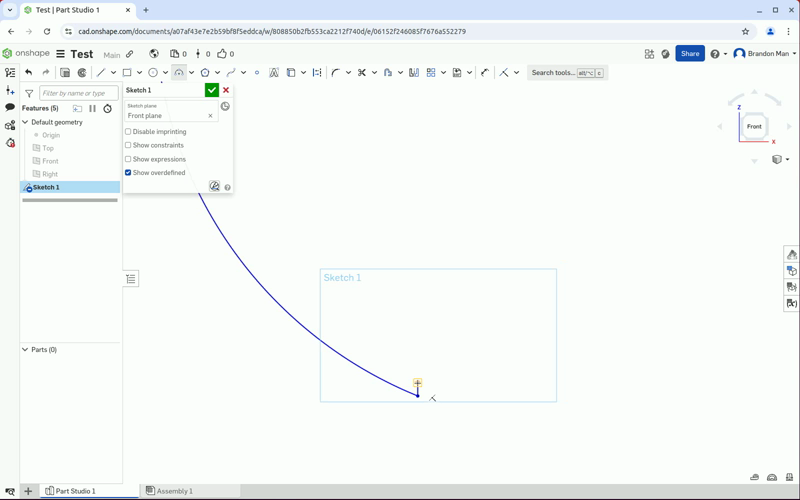
scroll(-6)
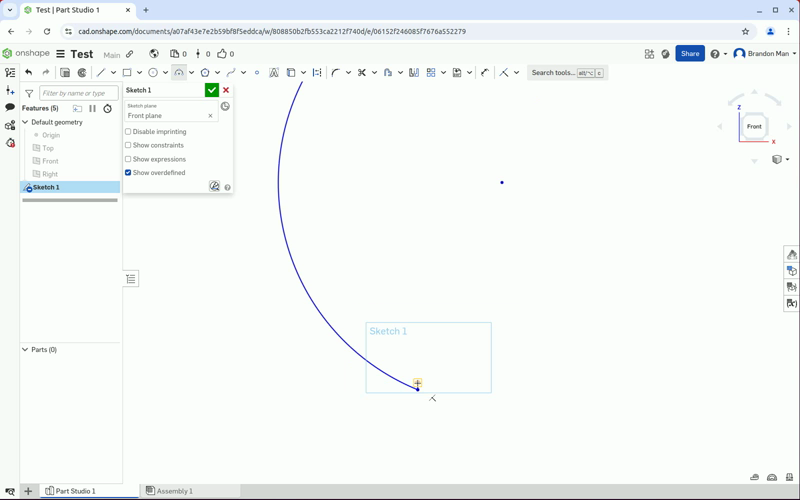
scroll(-6)
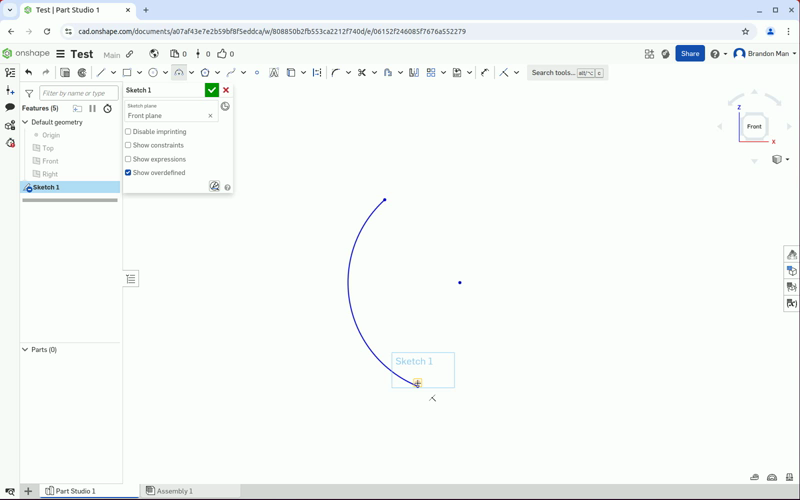
key_down(shift)
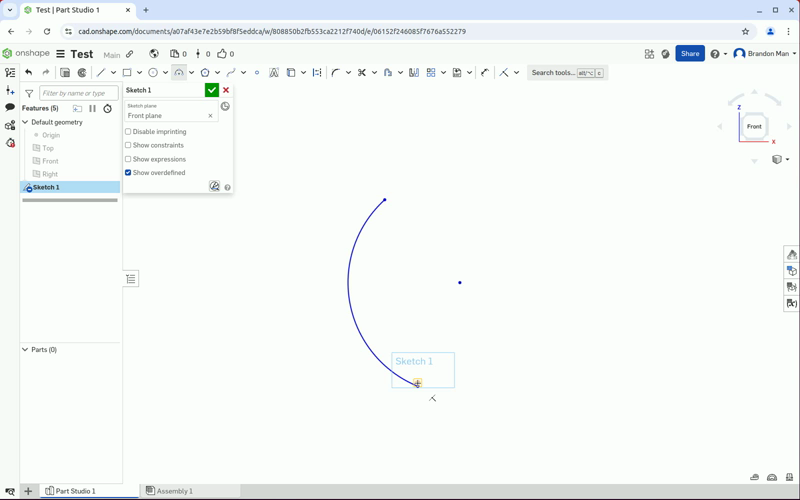
mouse_move(386, 203)
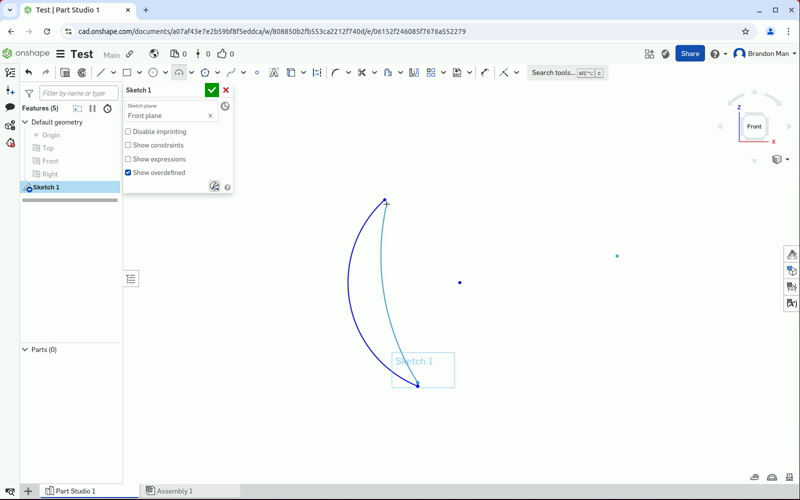
click(386, 203)
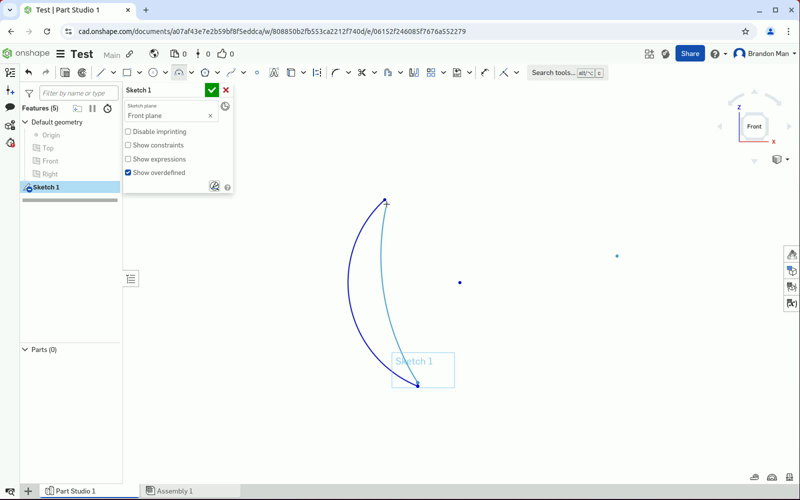
mouse_move(353, 301)
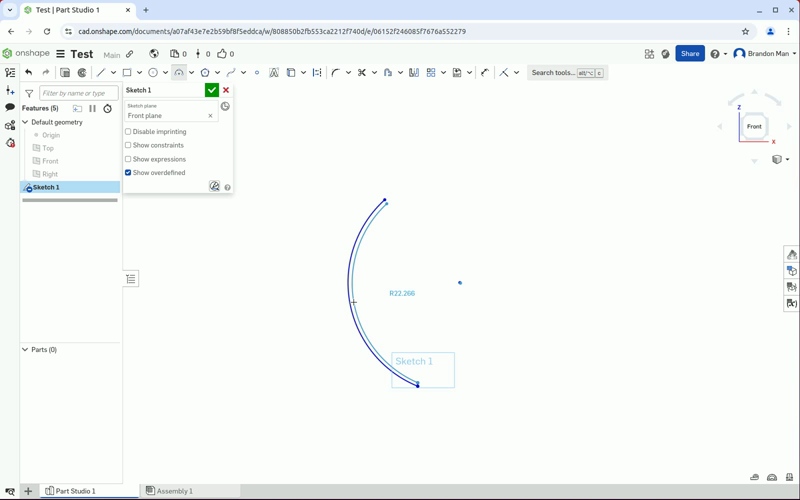
scroll(6)
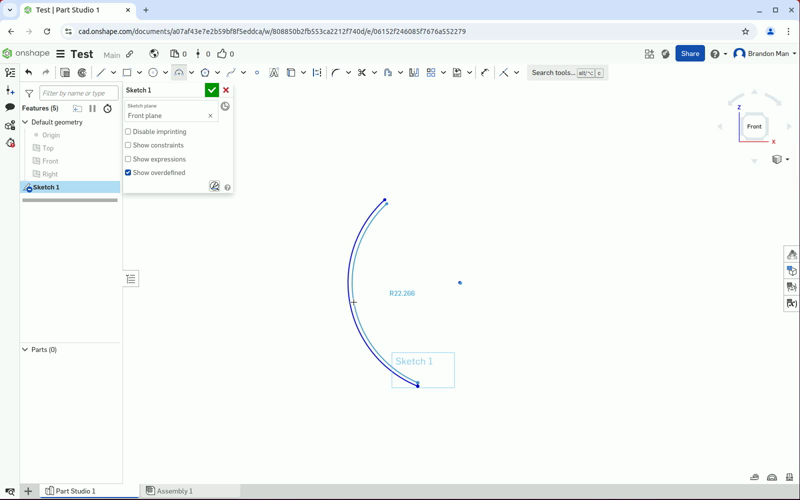
scroll(6)
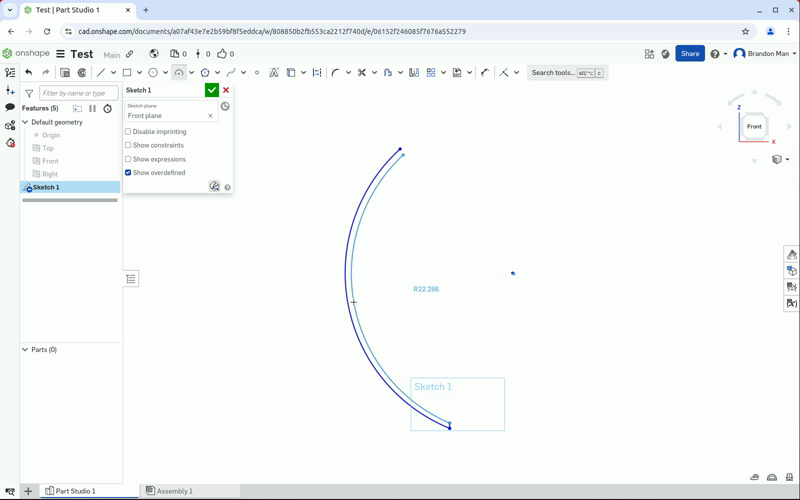
scroll(6)
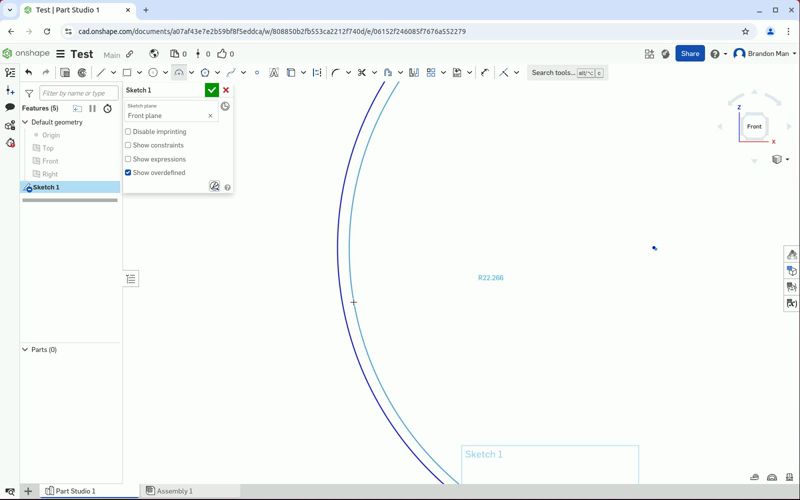
scroll(6)
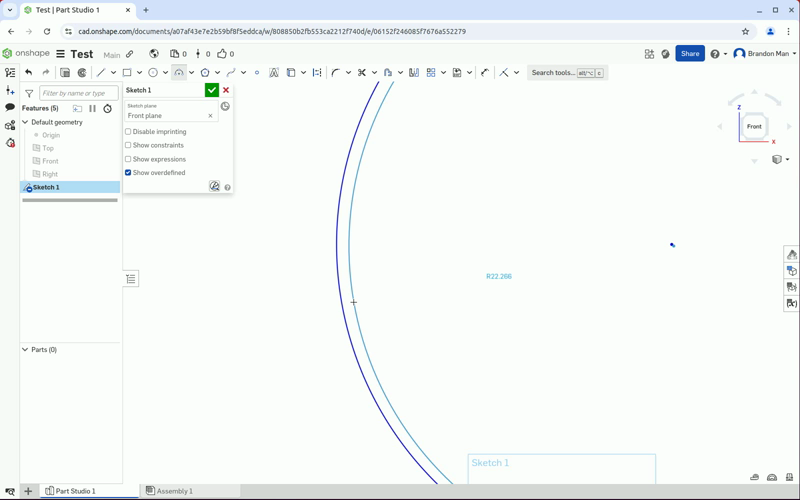
scroll(6)
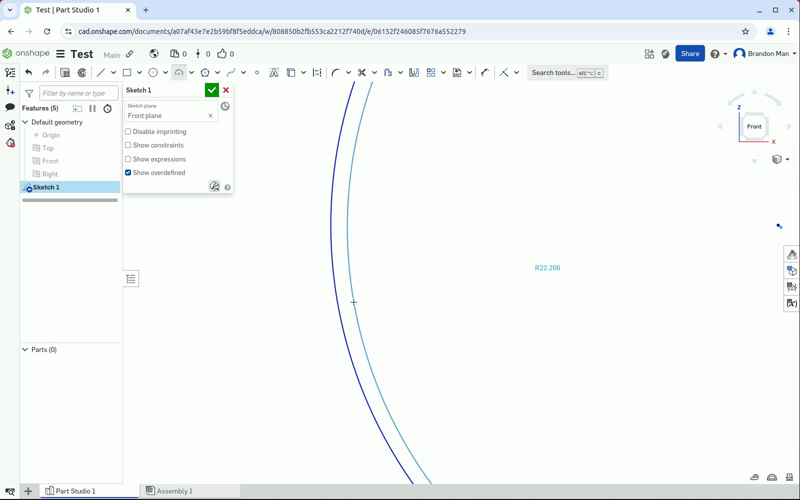
scroll(6)
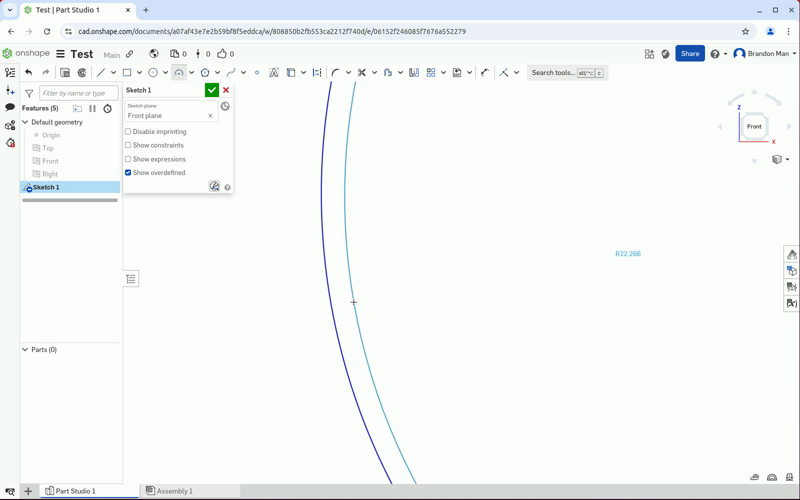
scroll(6)
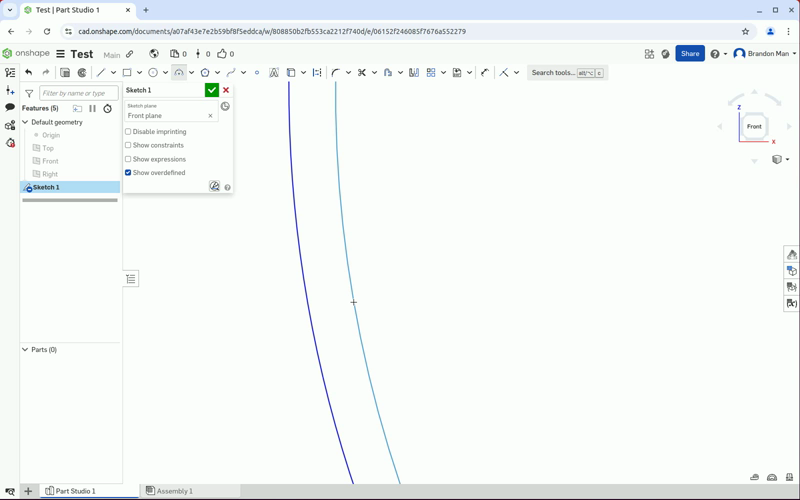
click(353, 301)
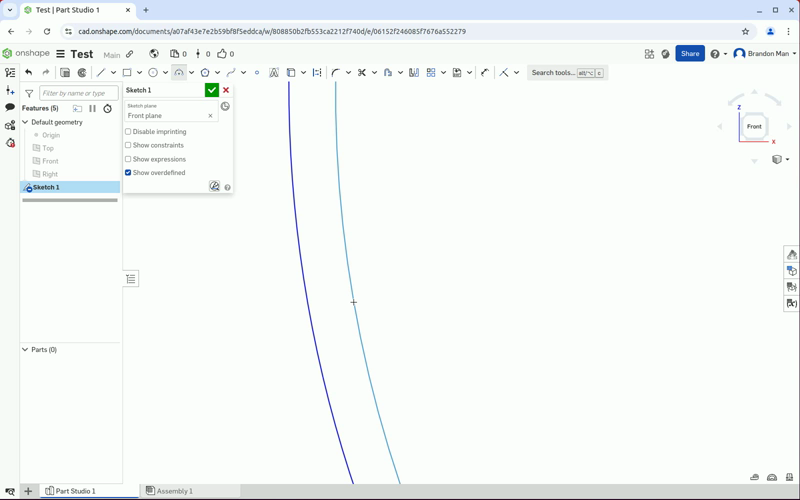
scroll(-6)
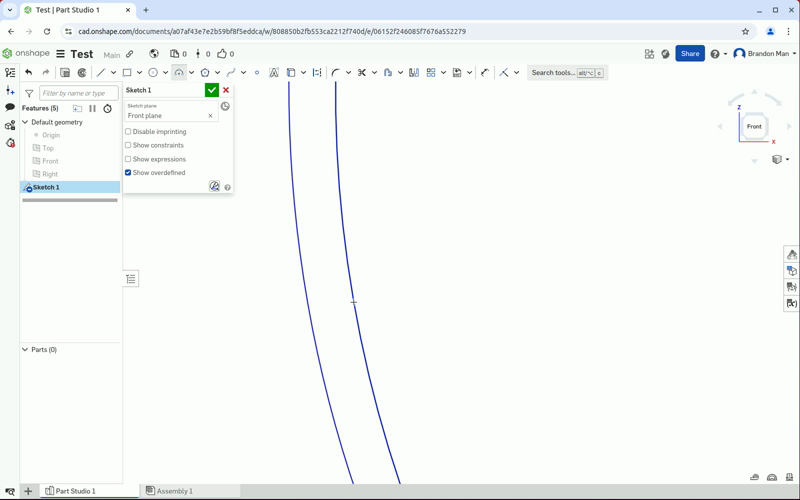
scroll(-6)
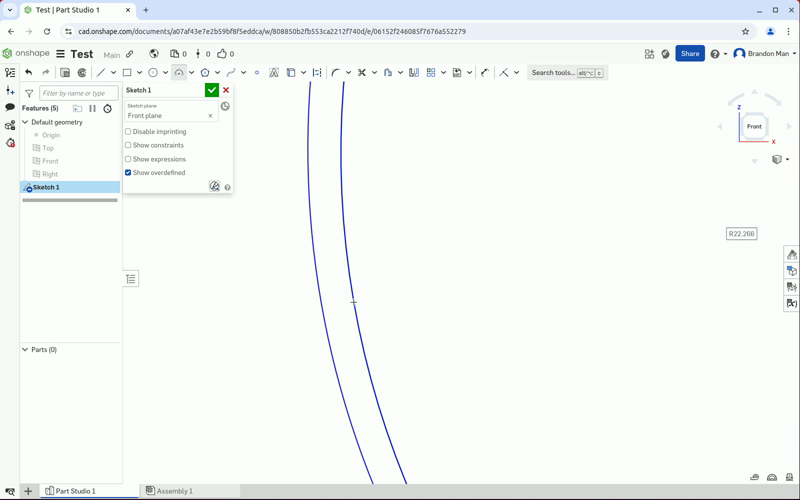
scroll(-6)
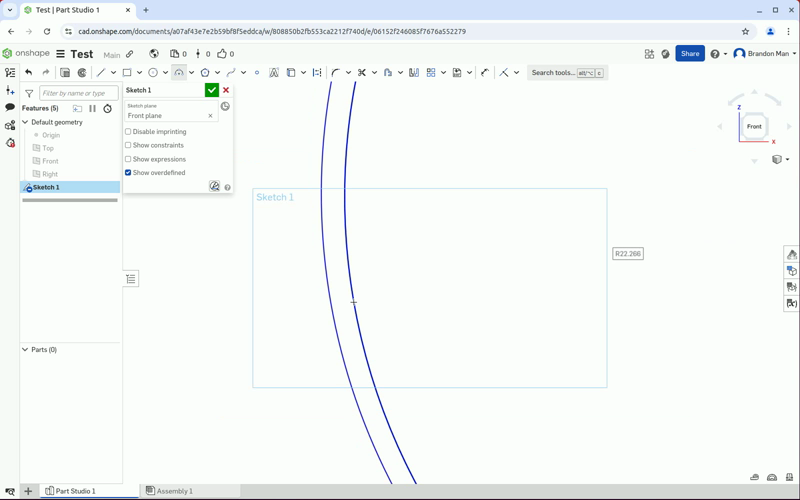
scroll(-6)
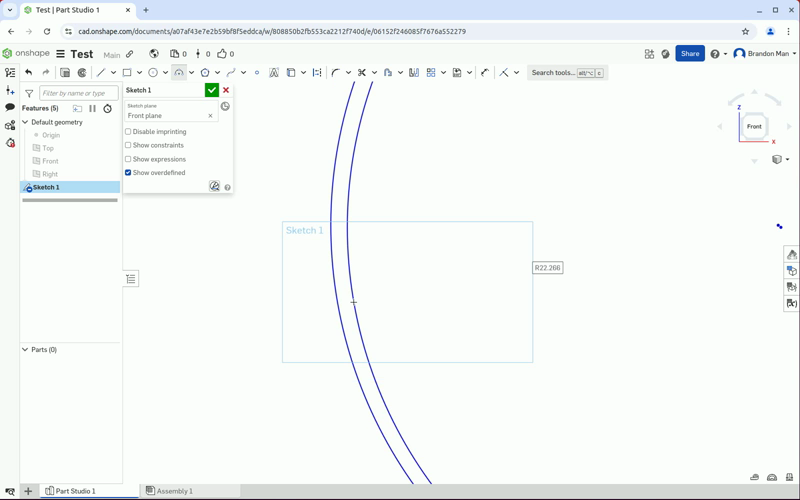
scroll(-6)
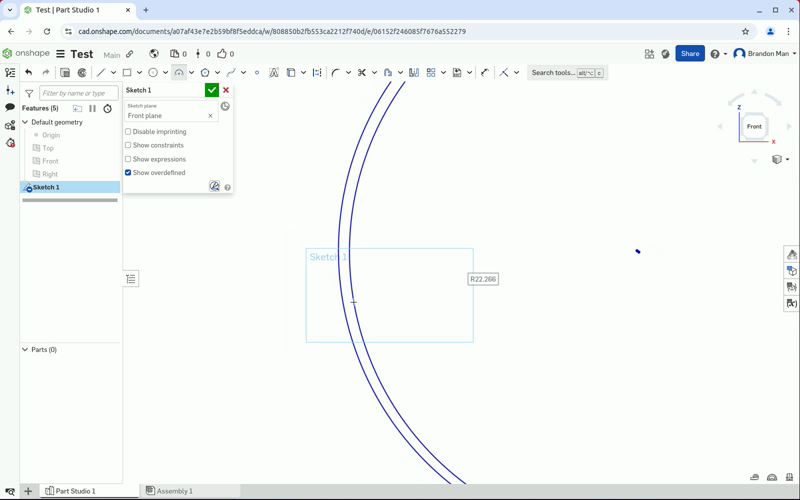
scroll(-6)
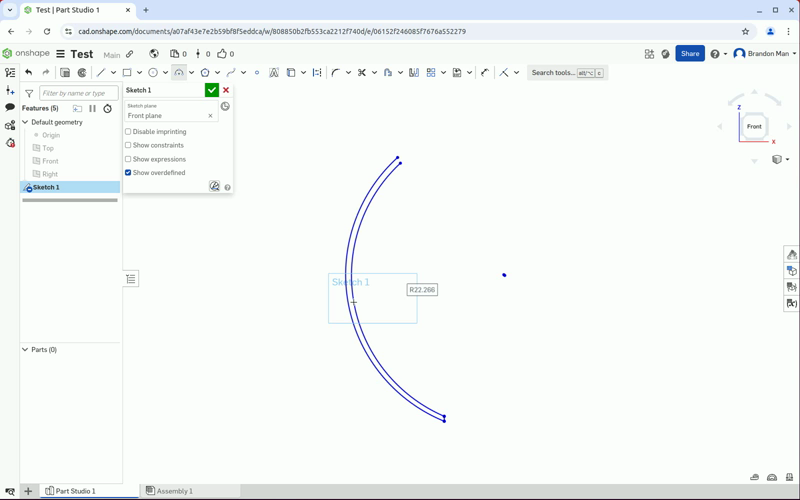
scroll(-6)
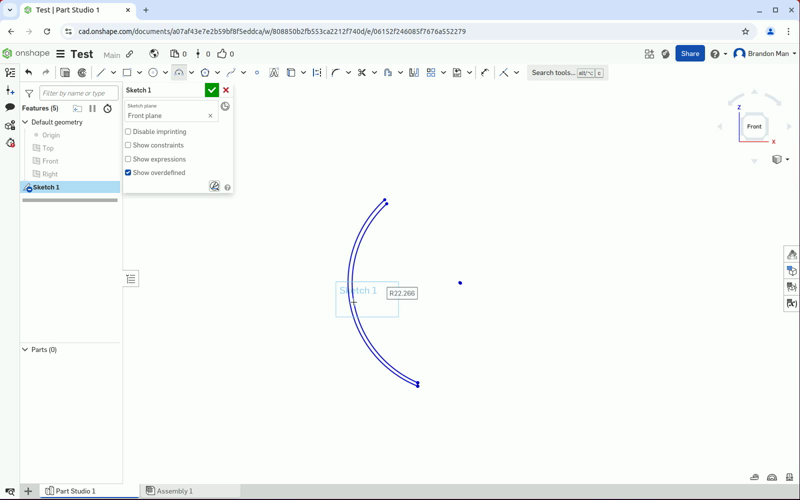
key_up(shift)
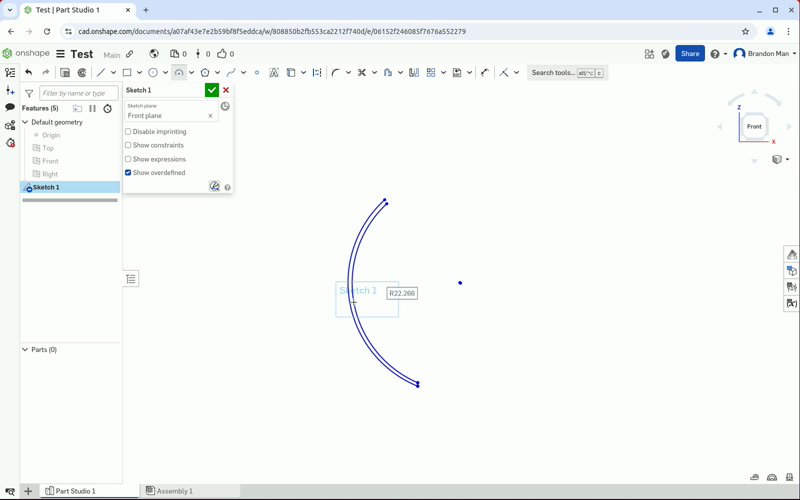
key(esc)
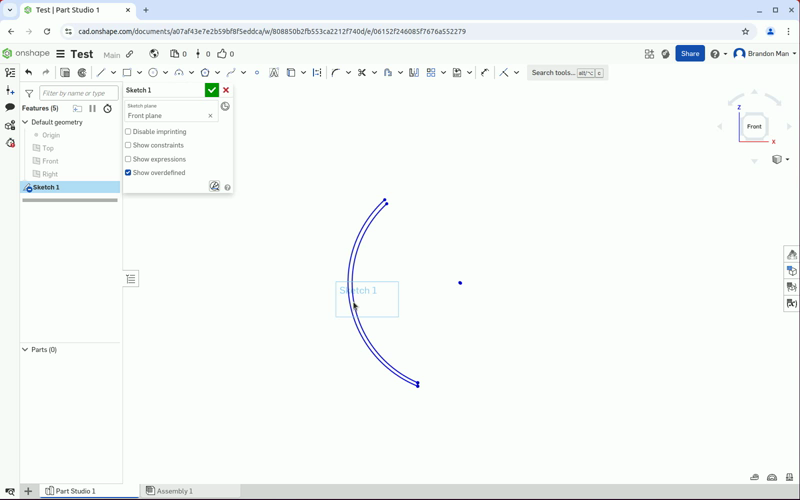
key(l)
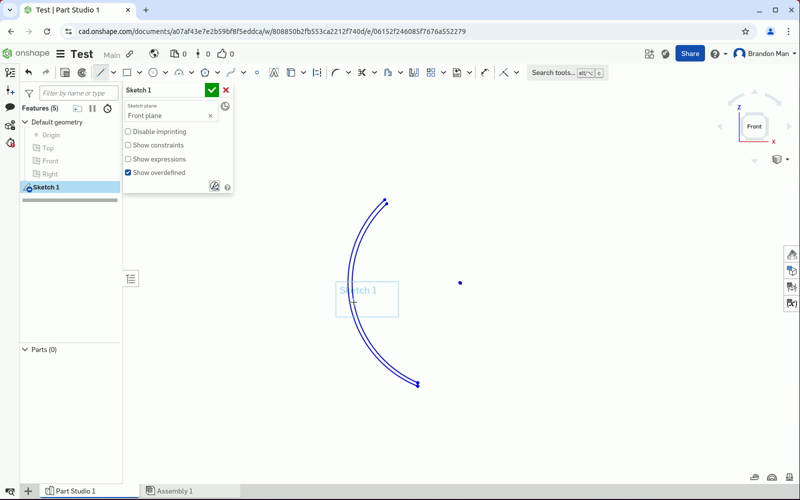
mouse_move(386, 203)
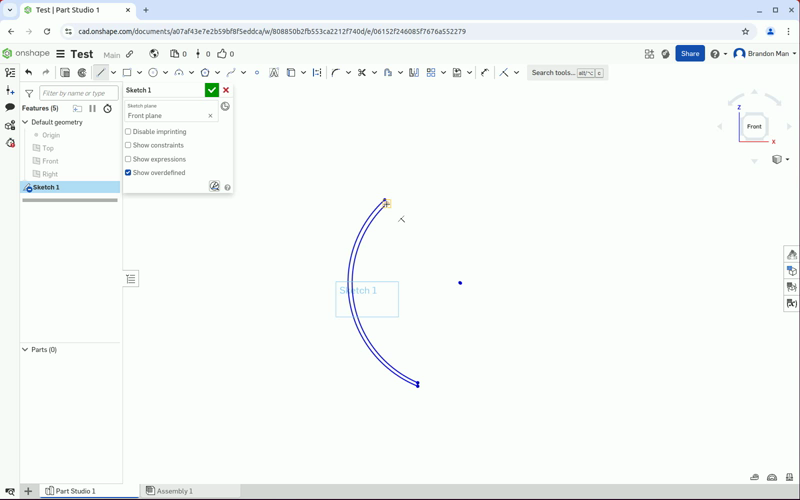
click(386, 203)
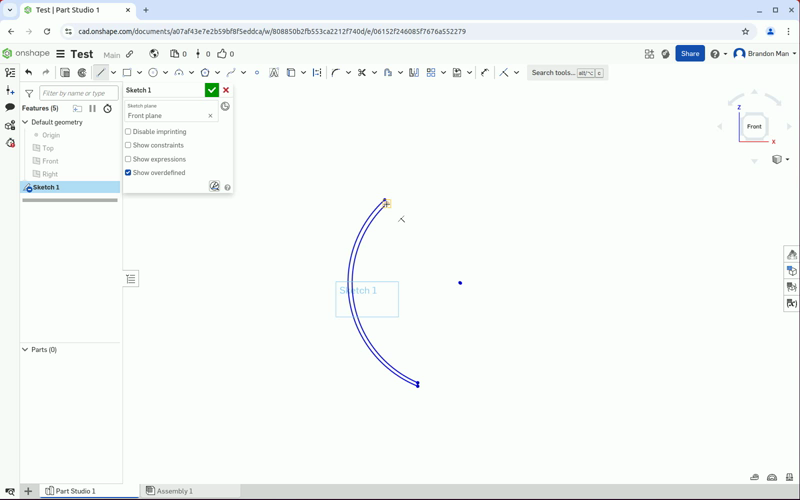
mouse_move(416, 203)
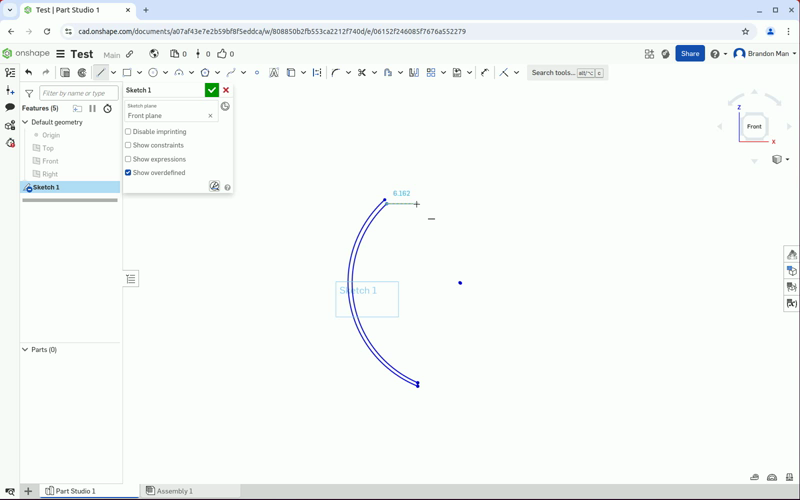
key_down(shift)
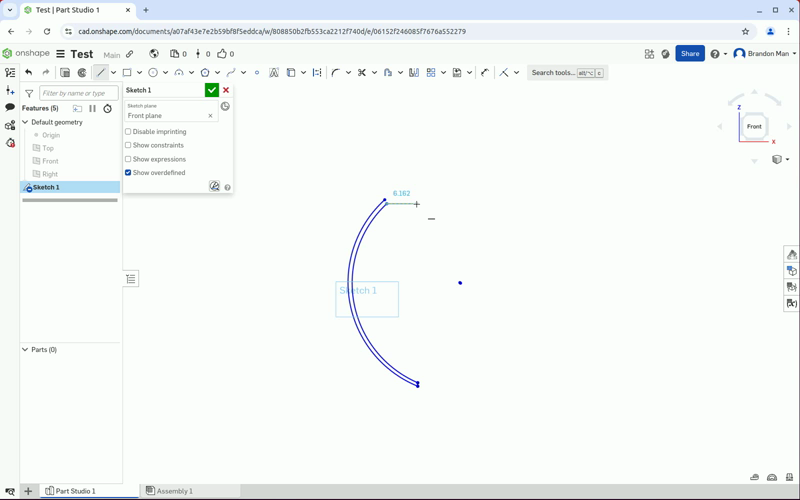
mouse_move(384, 199)
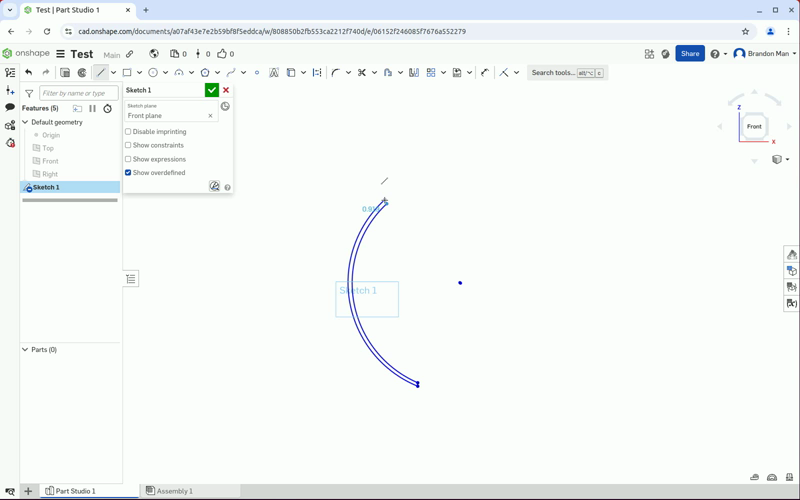
scroll(6)
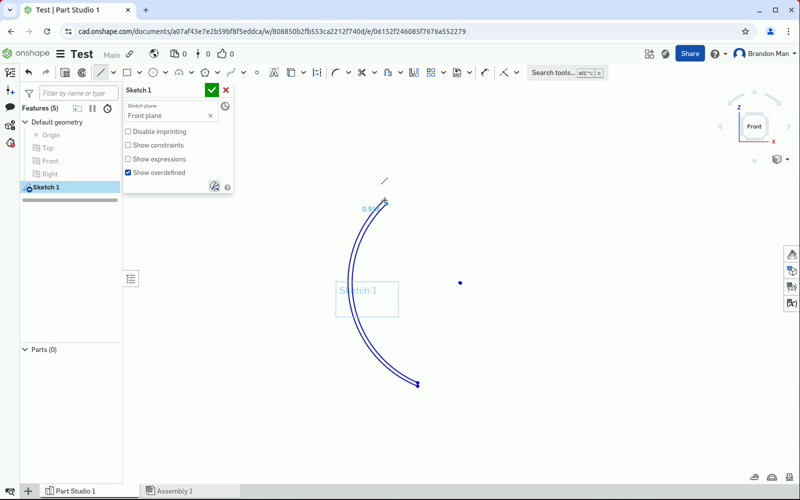
scroll(6)
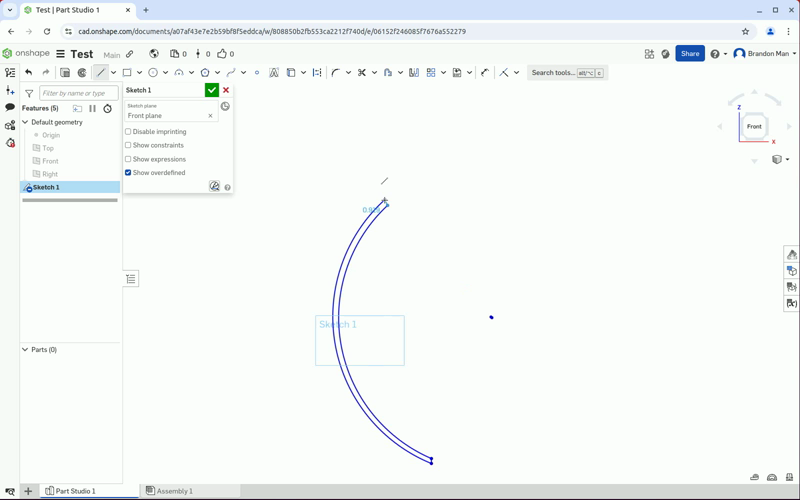
scroll(6)
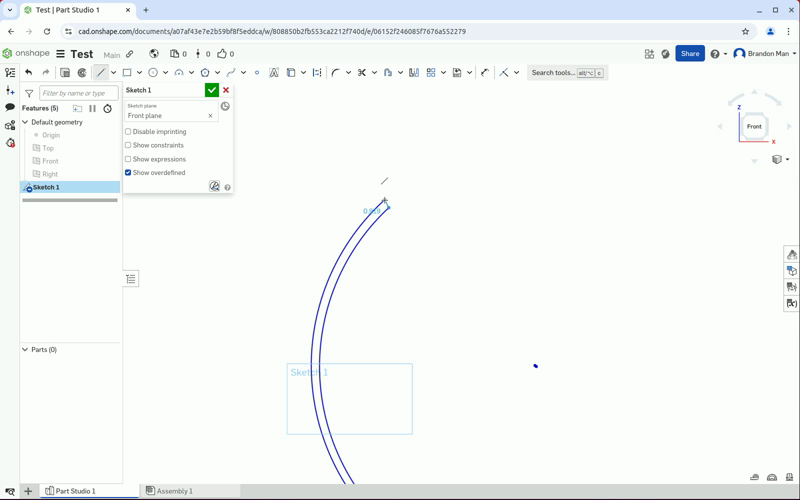
scroll(6)
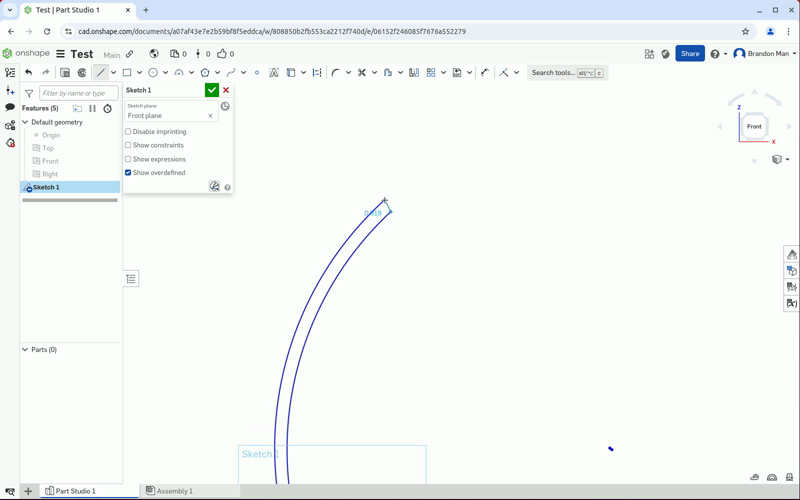
scroll(6)
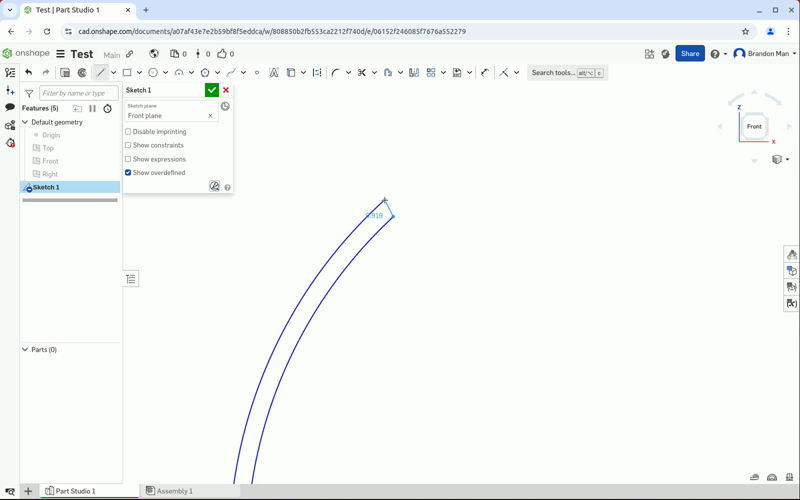
scroll(6)
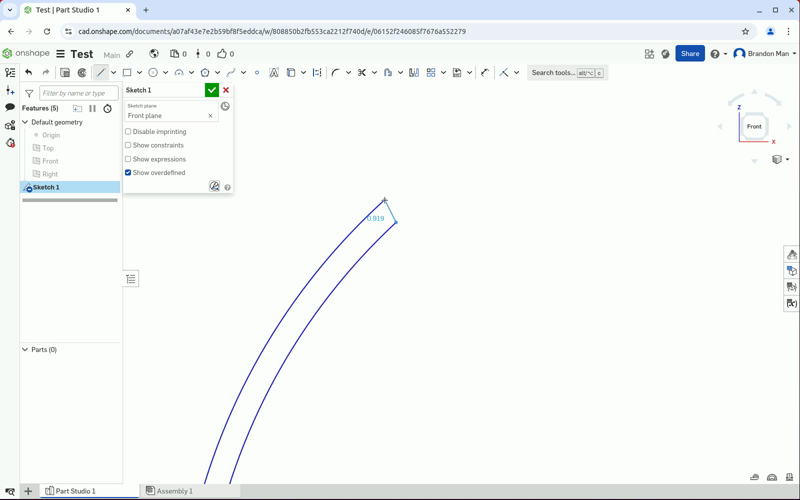
scroll(6)
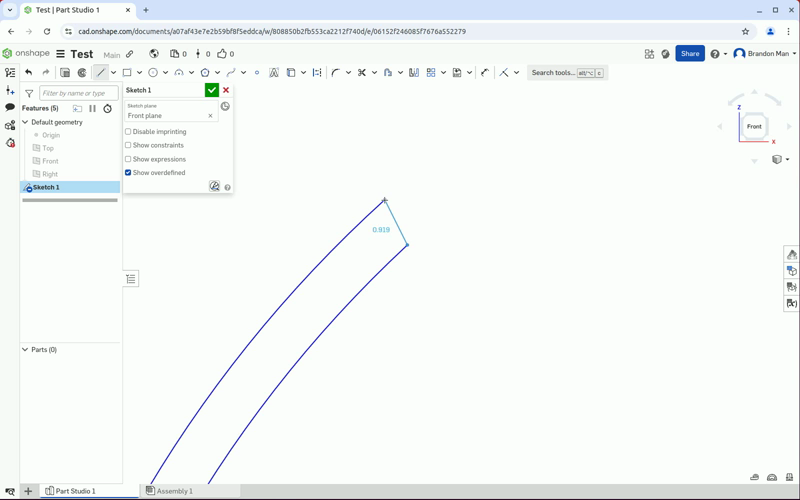
key_up(shift)
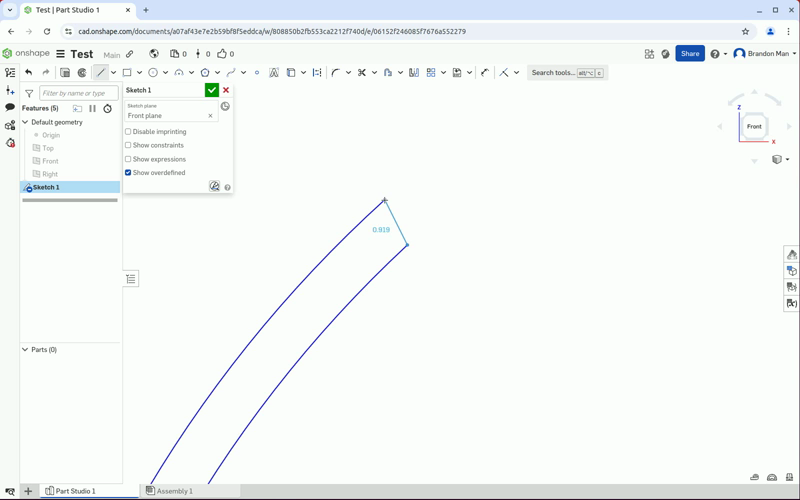
click(384, 199)
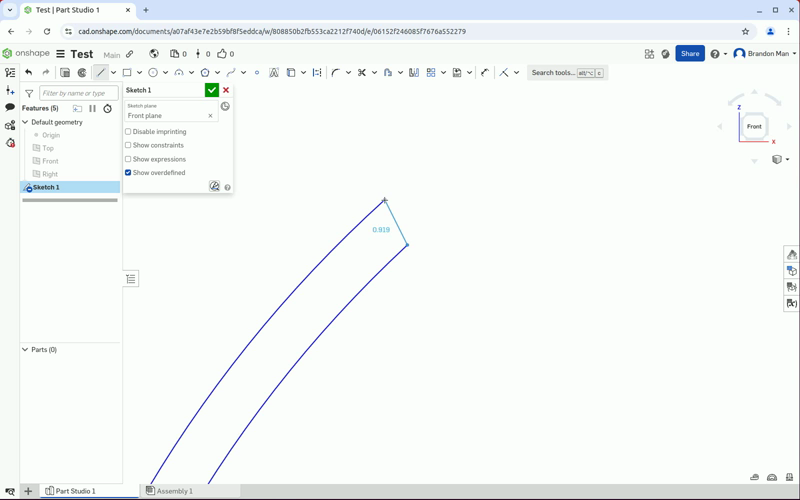
scroll(-6)
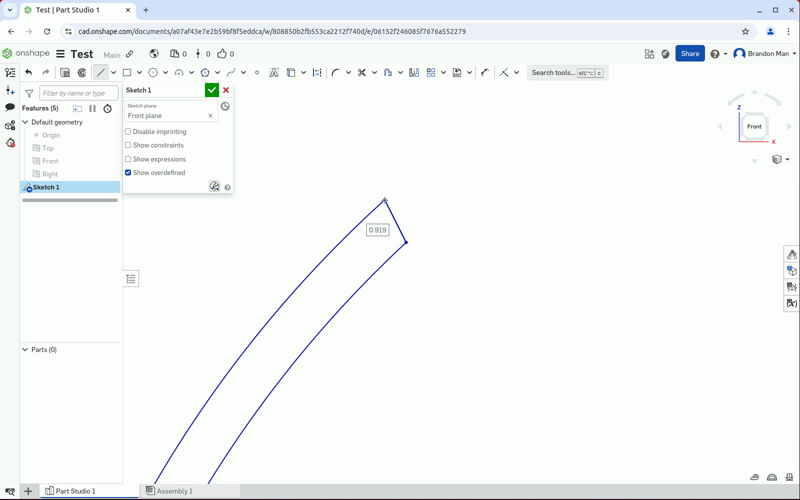
scroll(-6)
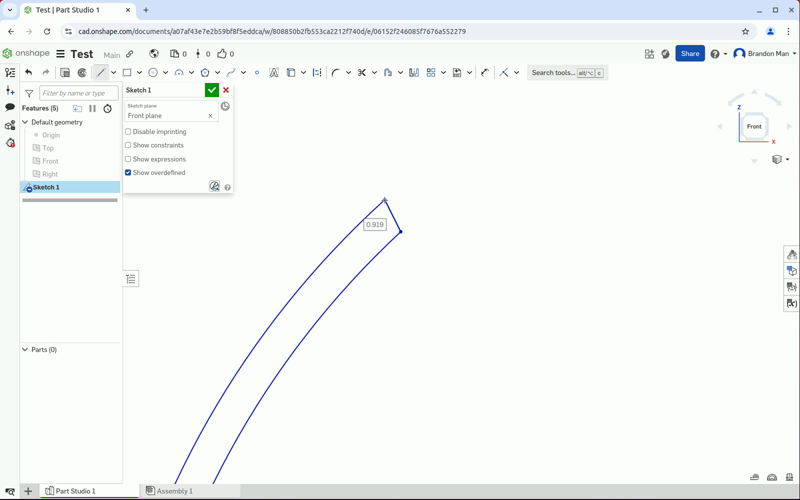
scroll(-6)
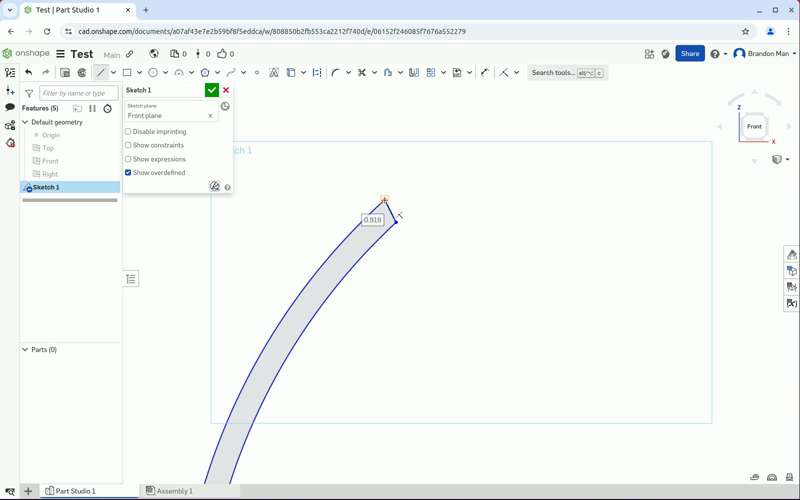
scroll(-6)
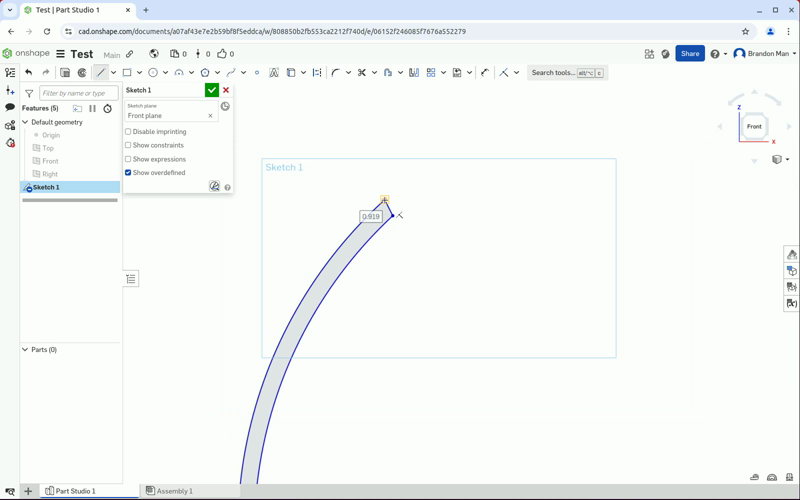
scroll(-6)
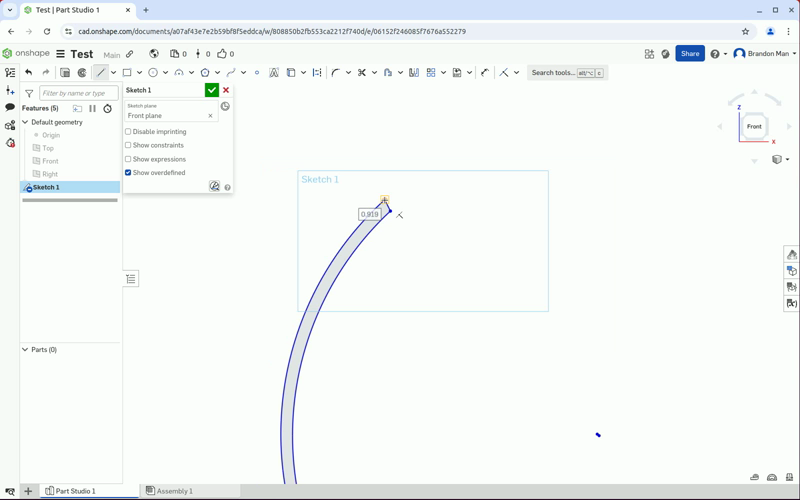
scroll(-6)
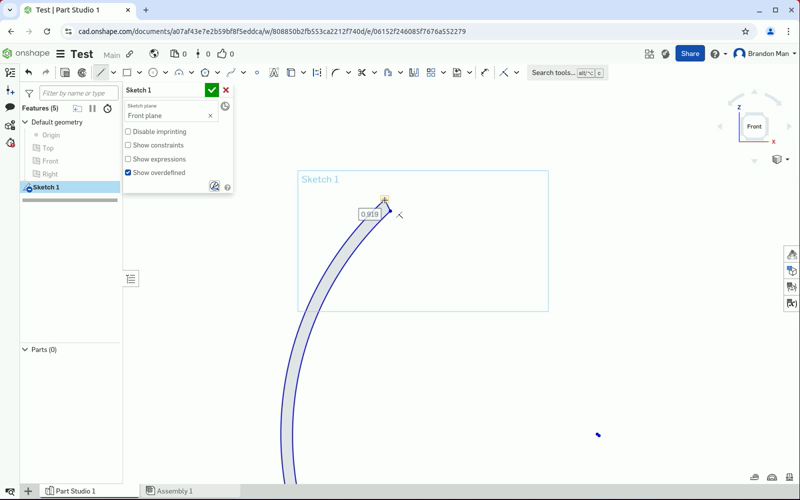
scroll(-6)
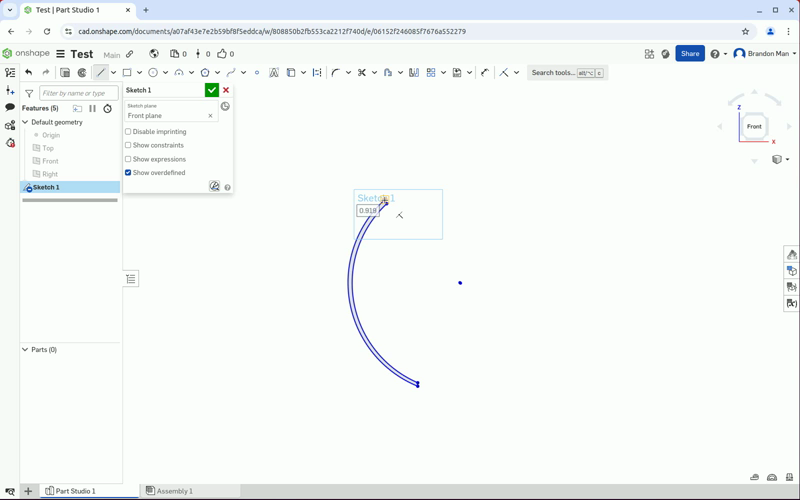
key(esc)
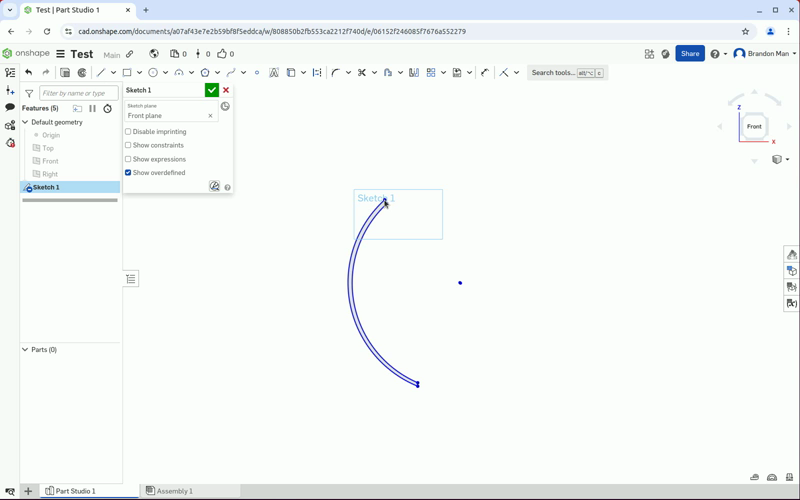
key(c)
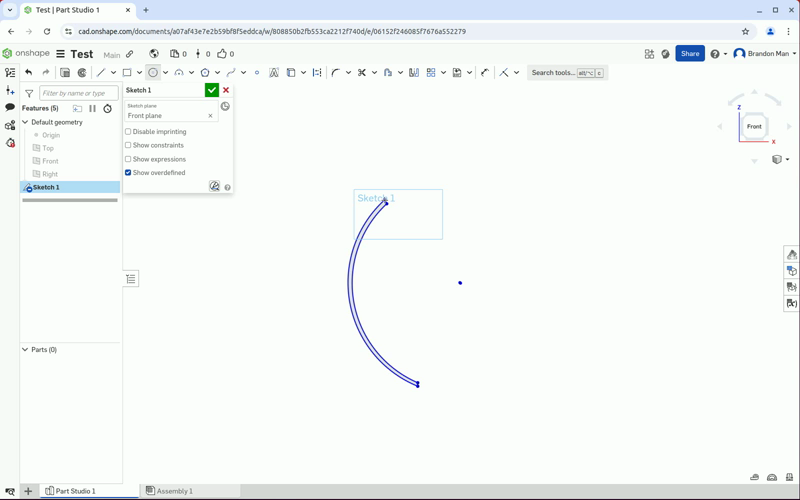
key_down(shift)
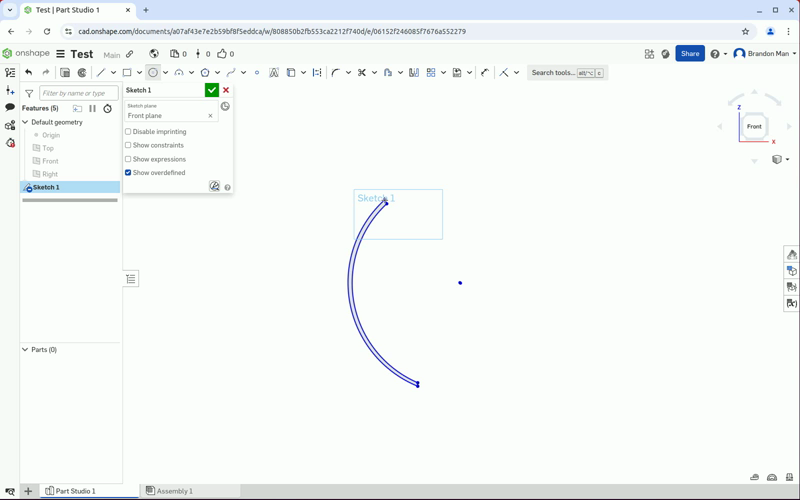
mouse_move(351, 282)
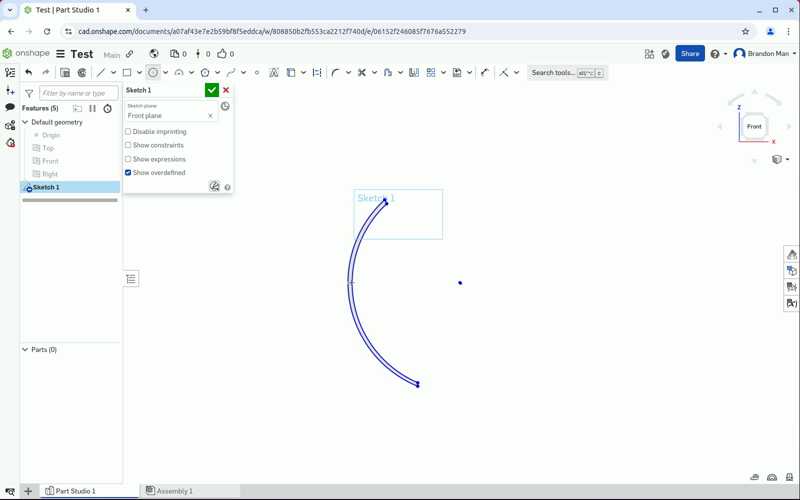
click(351, 282)
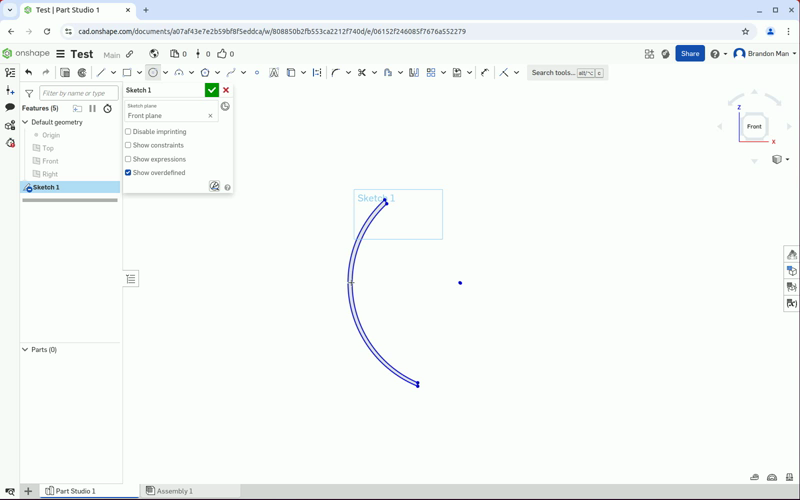
key_up(shift)
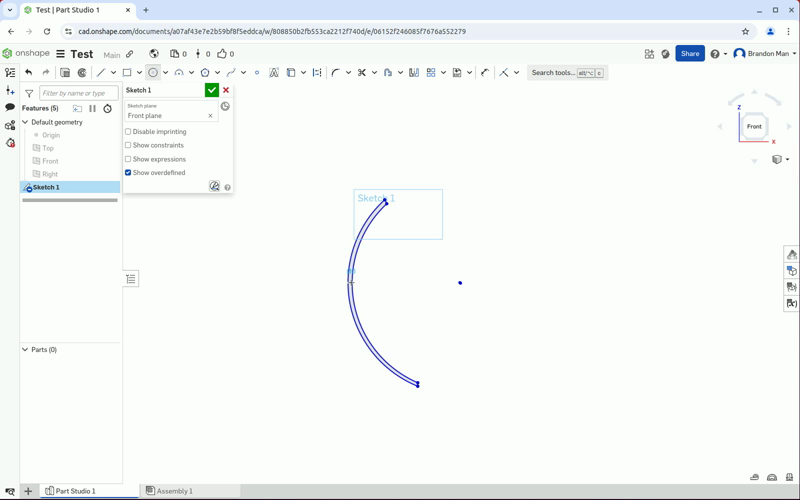
mouse_move(353, 282)
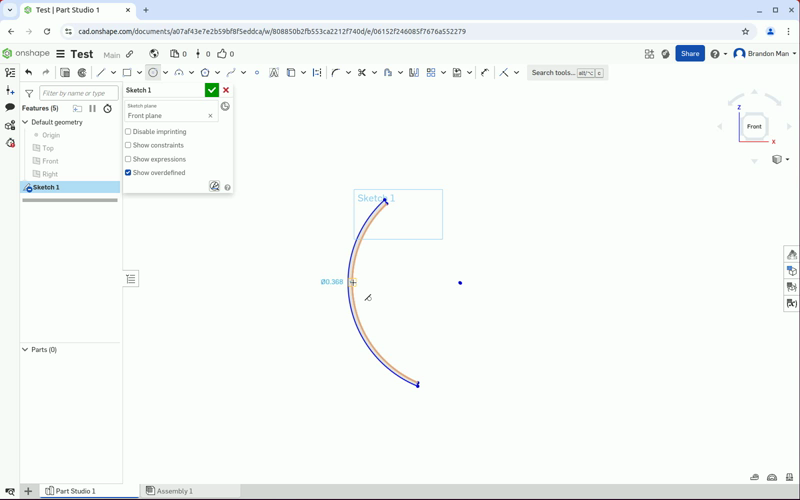
scroll(6)
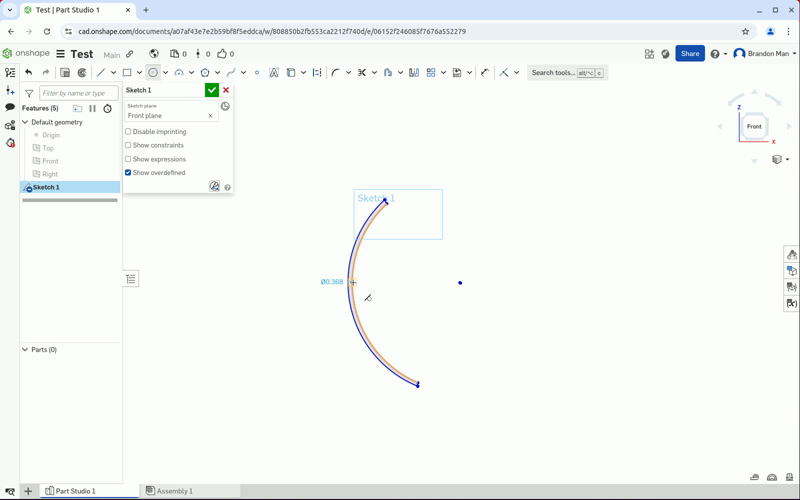
scroll(6)
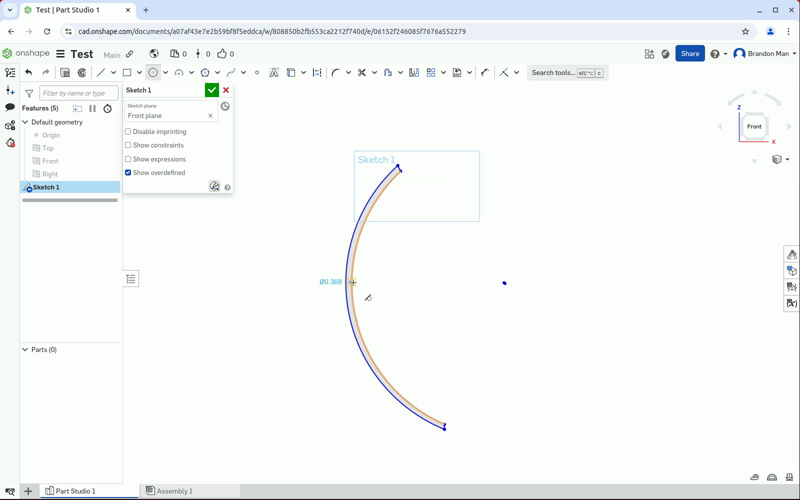
scroll(6)
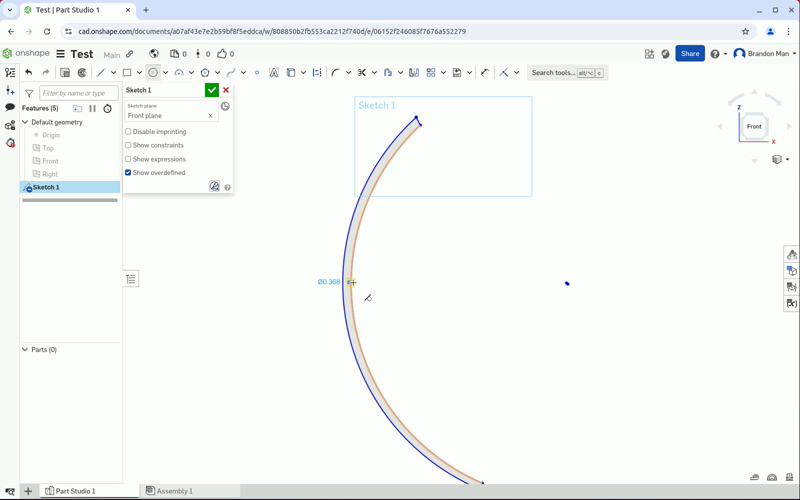
scroll(6)
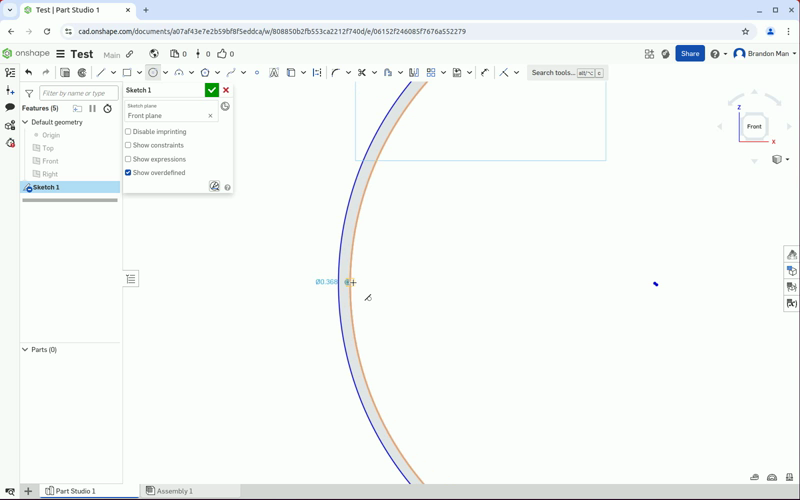
scroll(6)
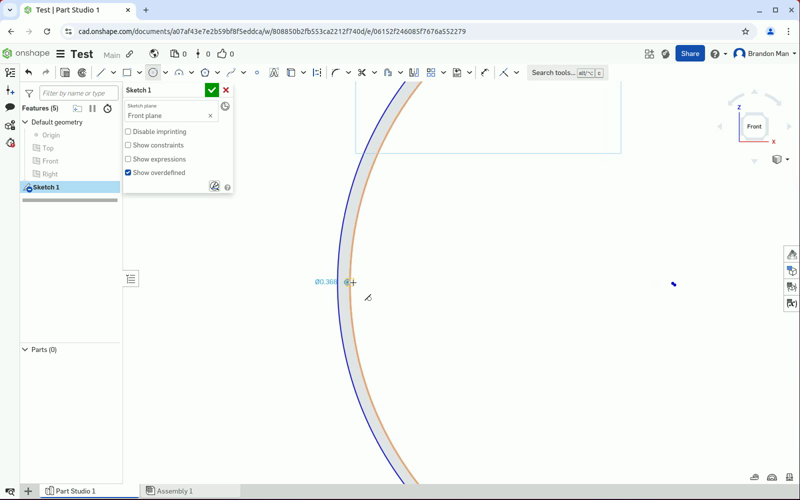
scroll(6)
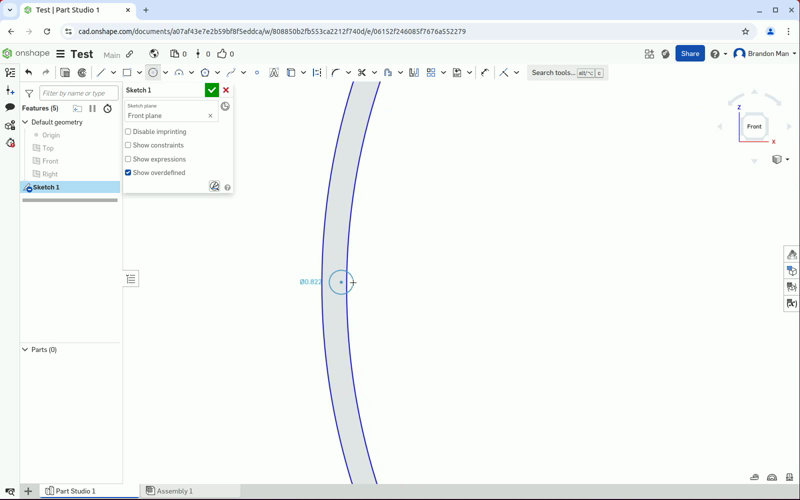
scroll(6)
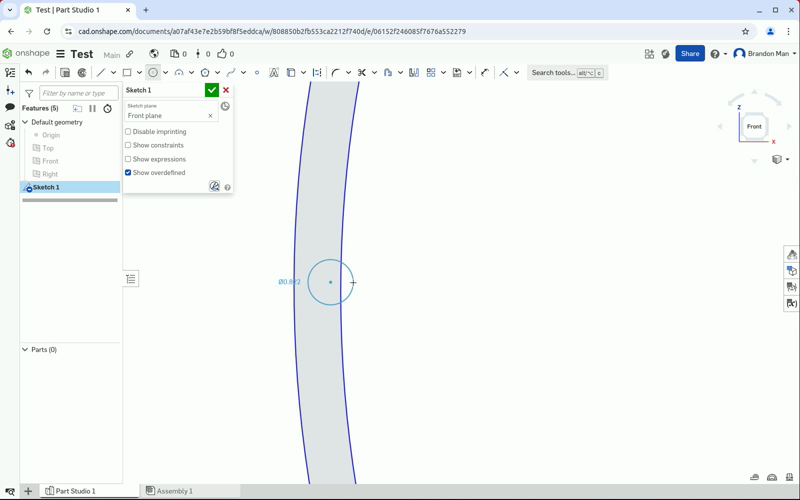
click(353, 282)
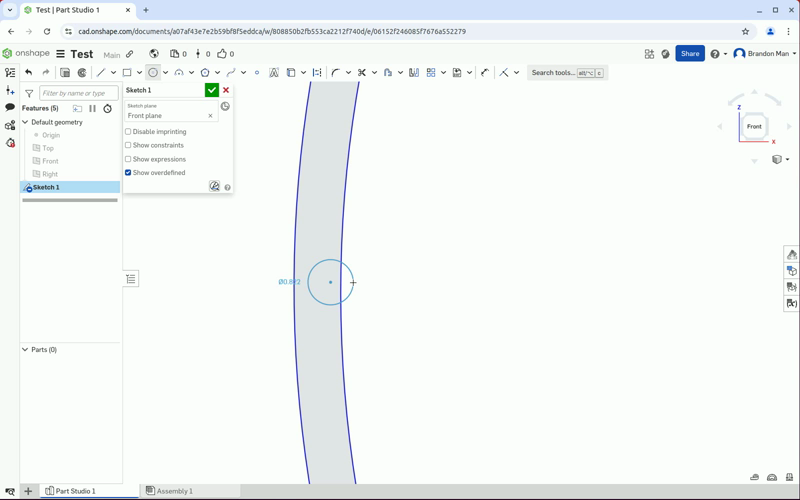
scroll(-6)
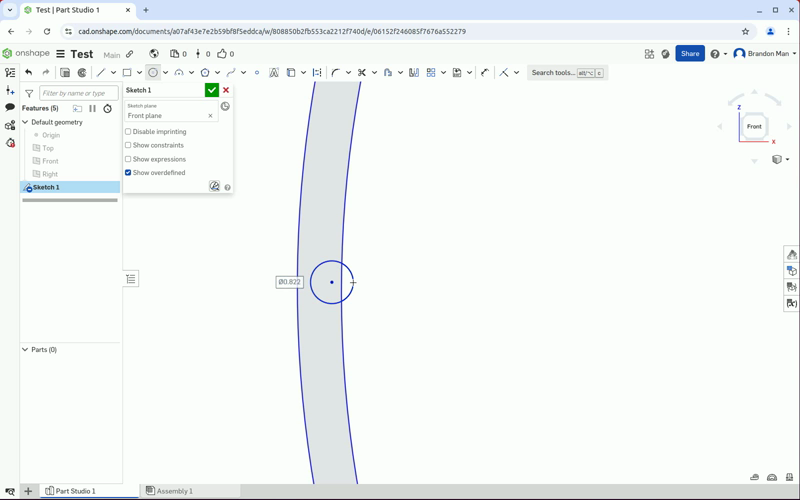
scroll(-6)
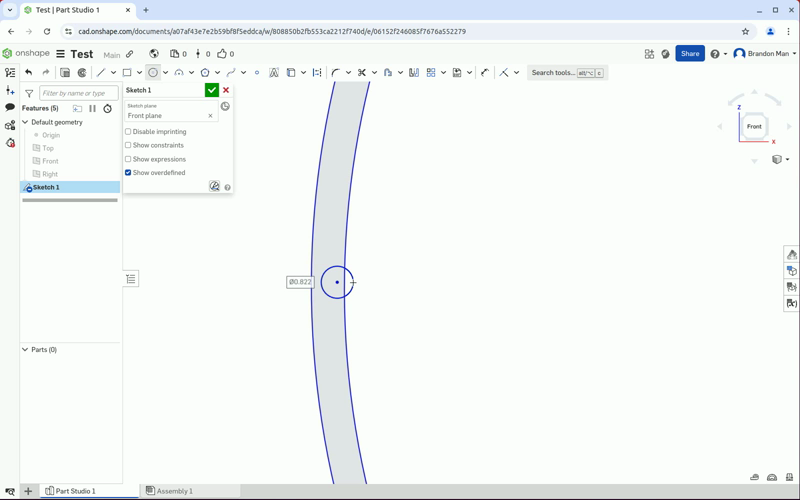
scroll(-6)
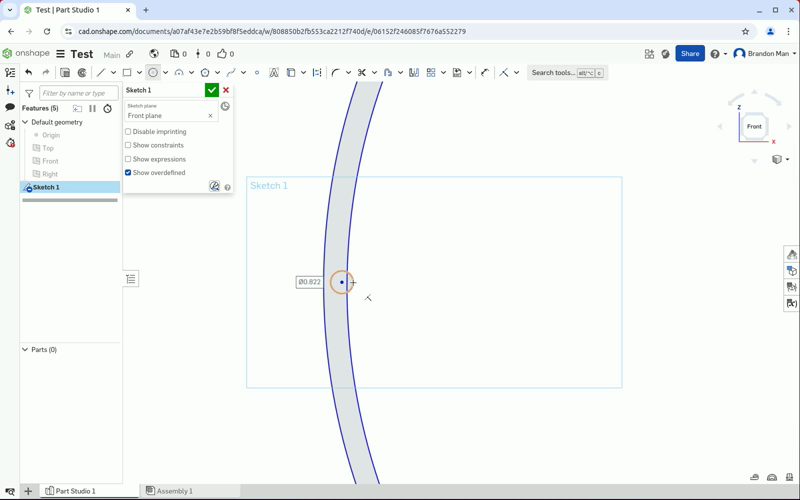
scroll(-6)
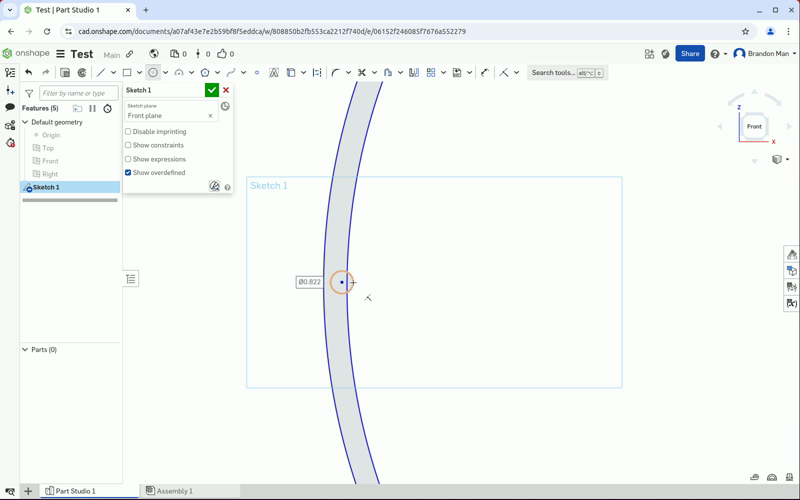
scroll(-6)
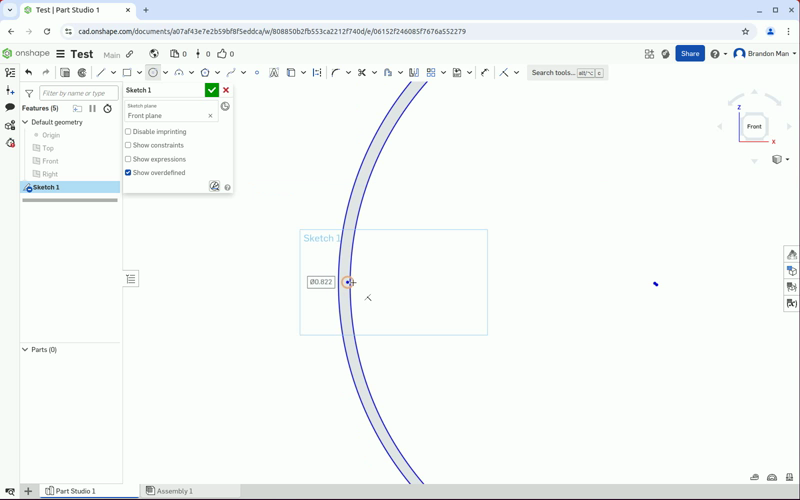
scroll(-6)
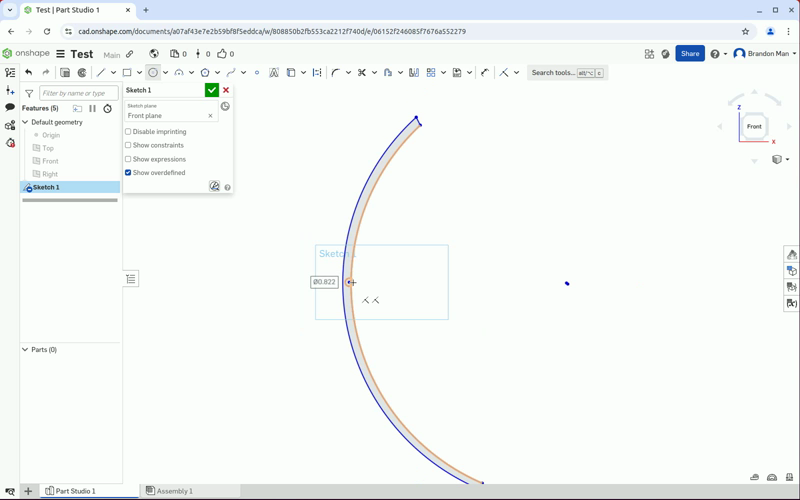
scroll(-6)
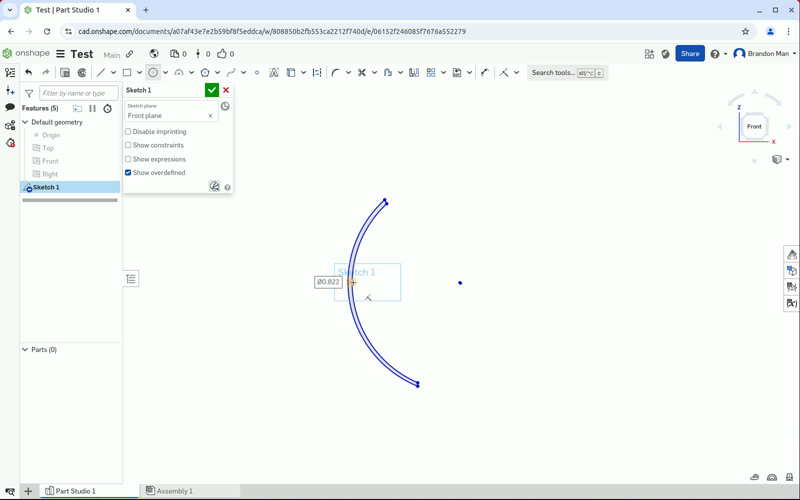
key(esc)
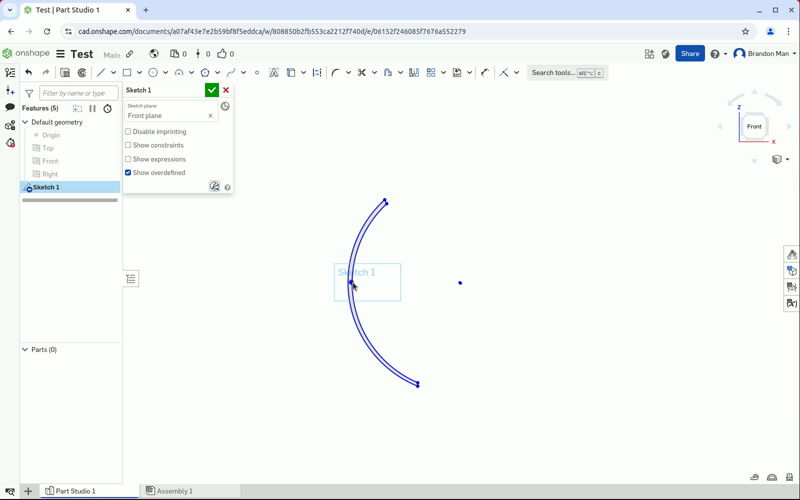
key(c)
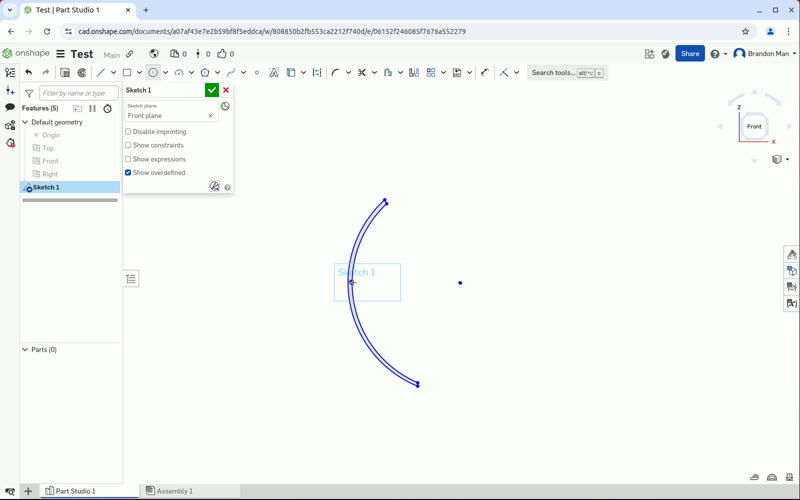
key_down(shift)
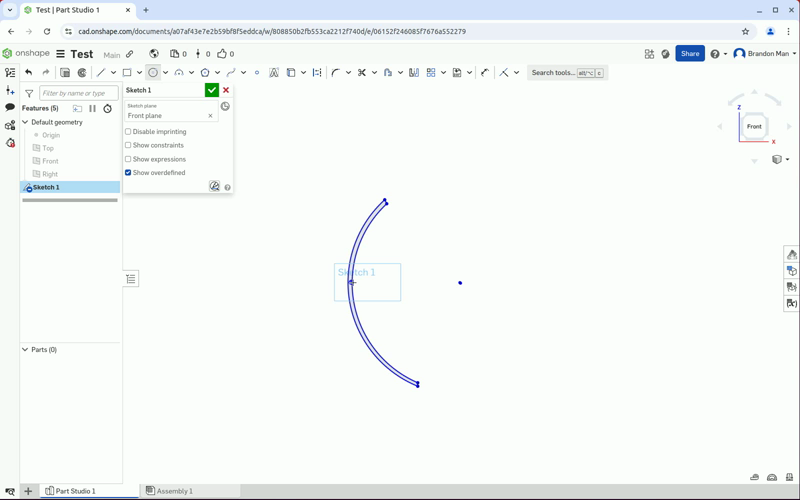
mouse_move(382, 360)
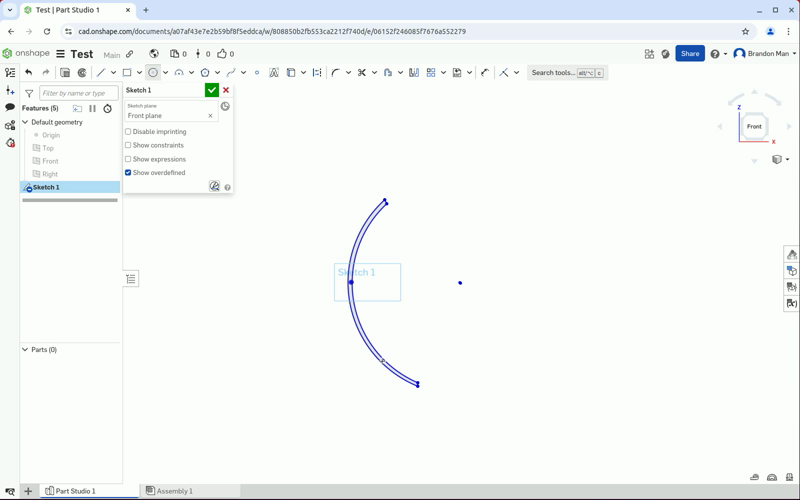
click(382, 360)
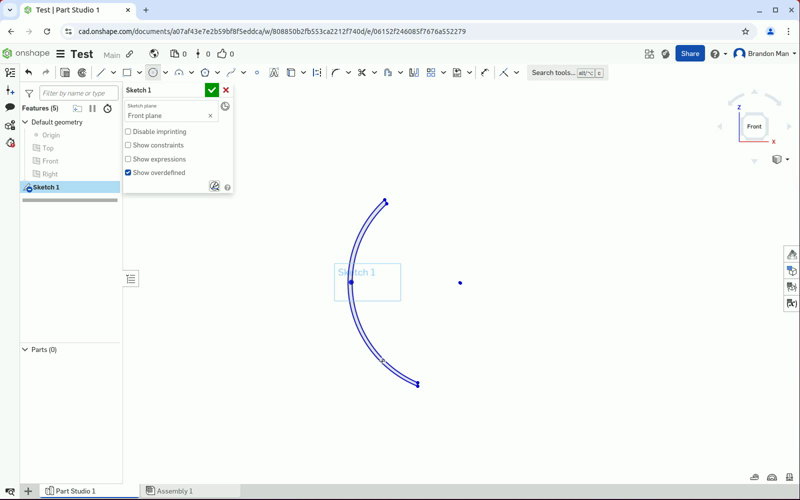
key_up(shift)
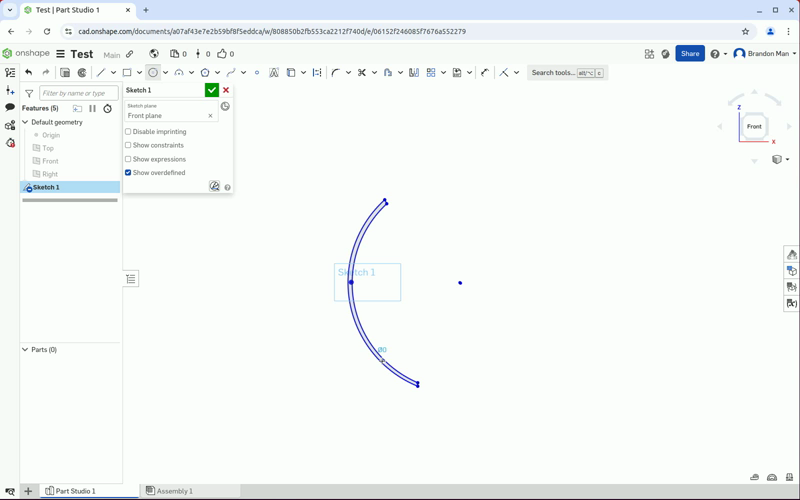
mouse_move(384, 360)
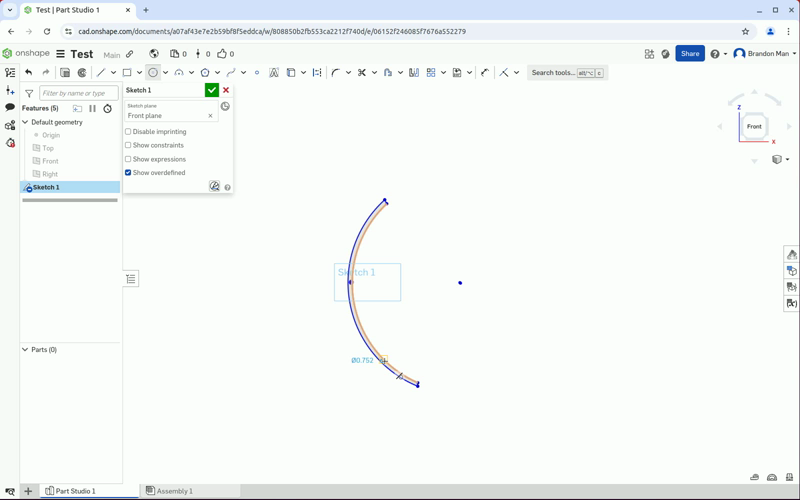
scroll(6)
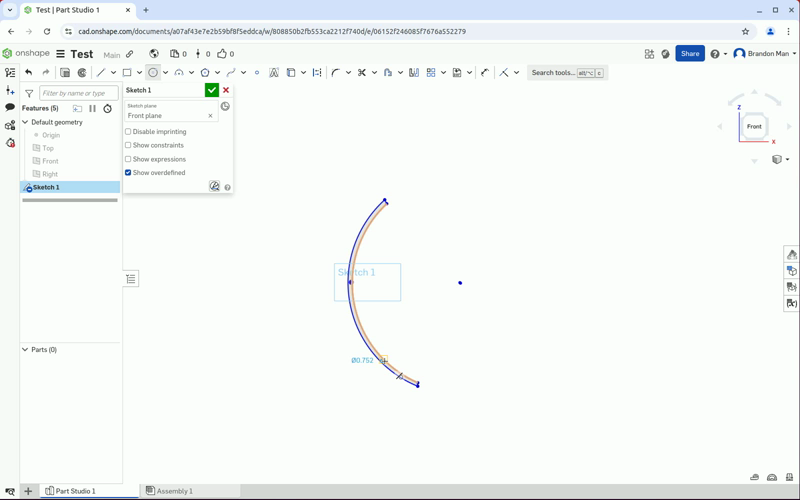
scroll(6)
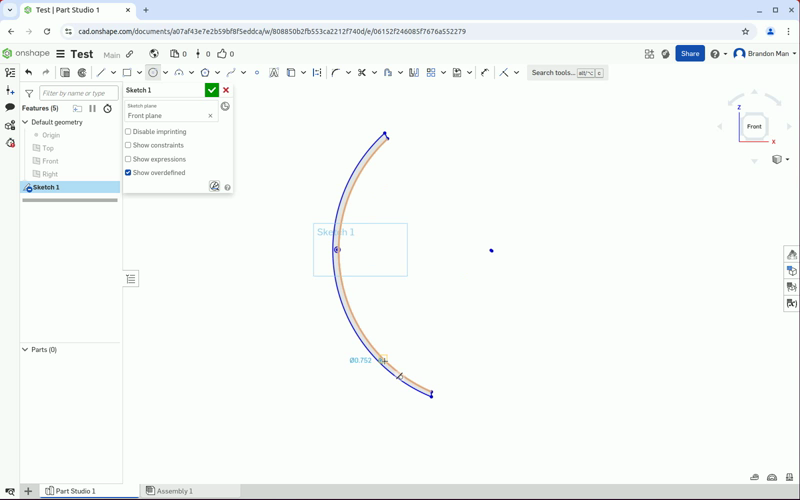
scroll(6)
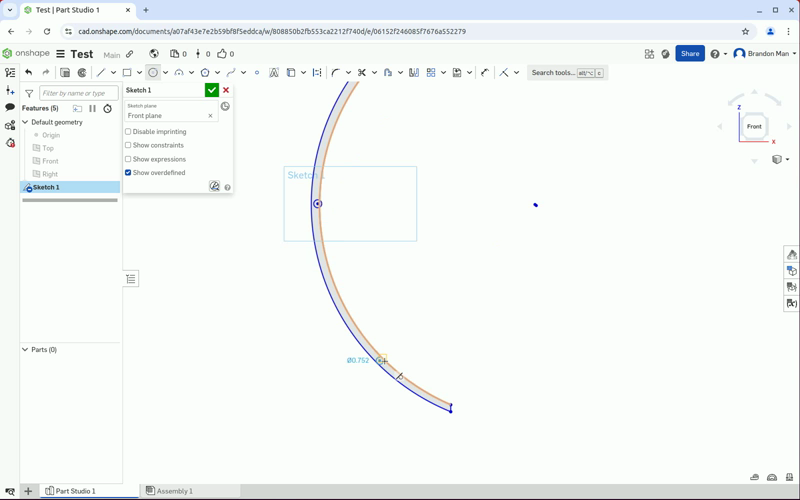
scroll(6)
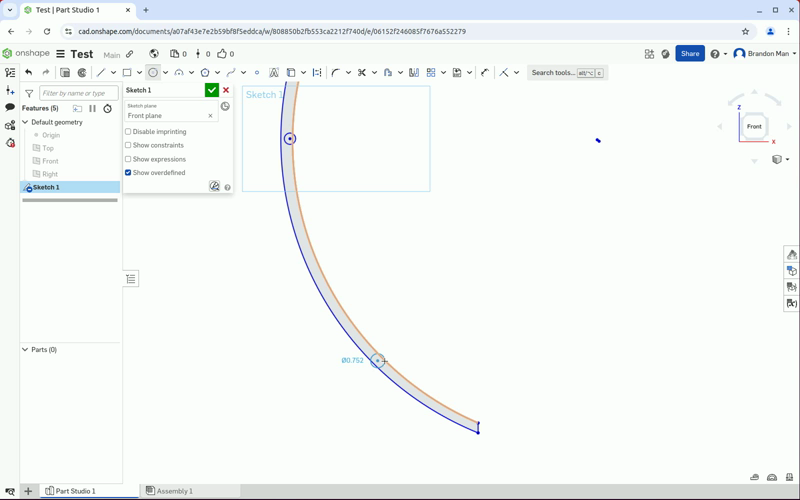
scroll(6)
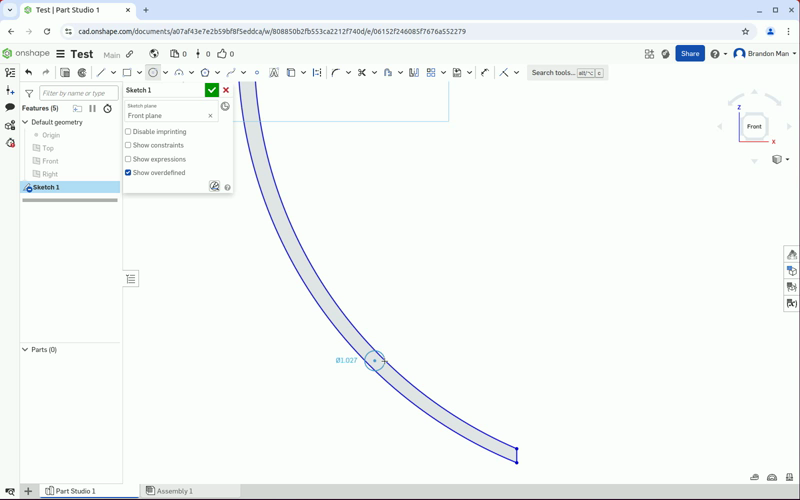
scroll(6)
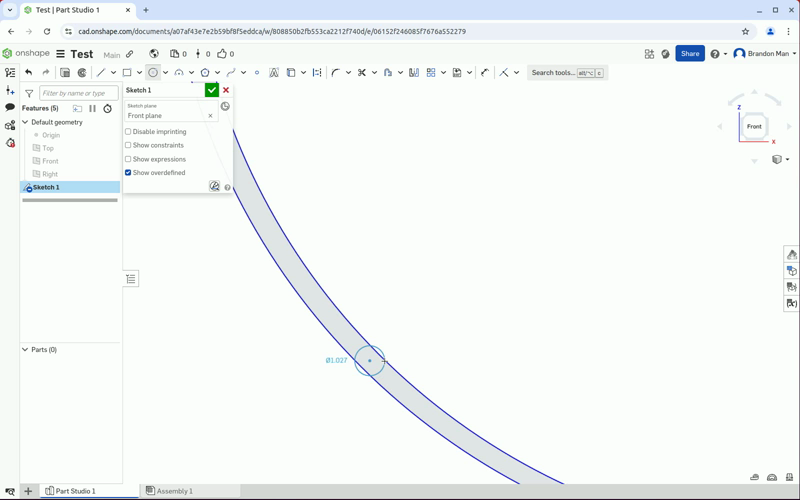
scroll(6)
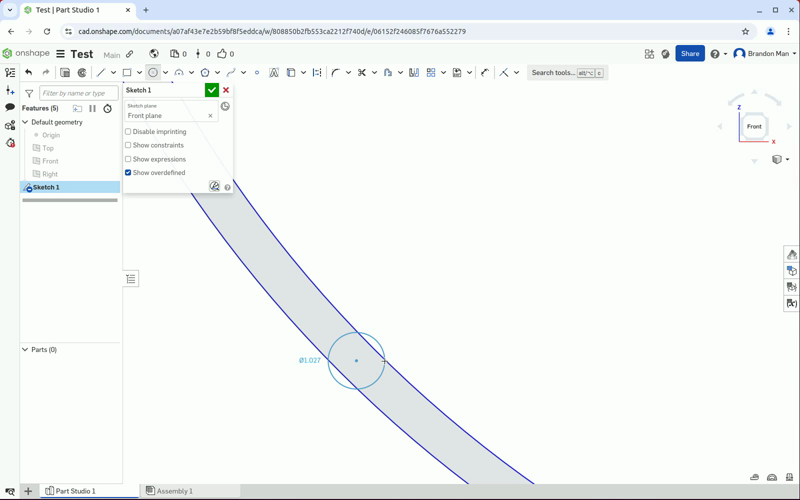
click(384, 360)
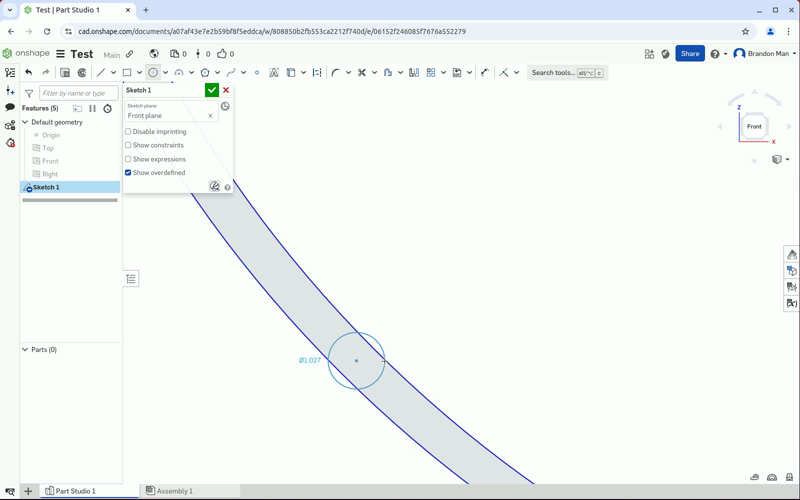
scroll(-6)
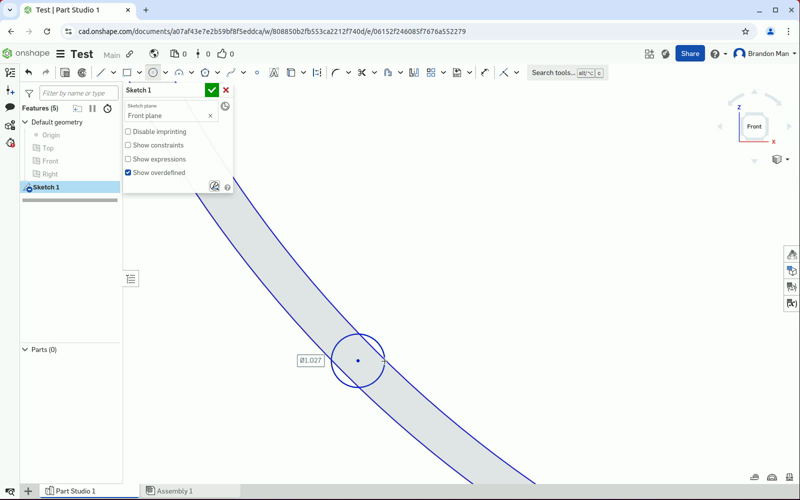
scroll(-6)
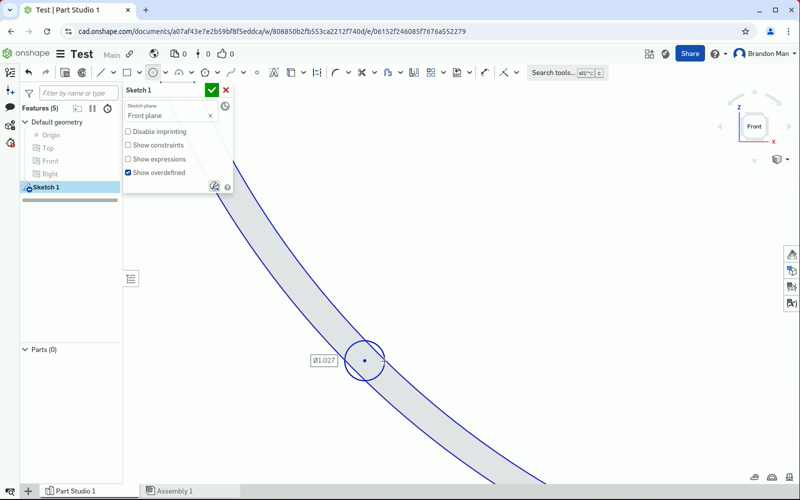
scroll(-6)
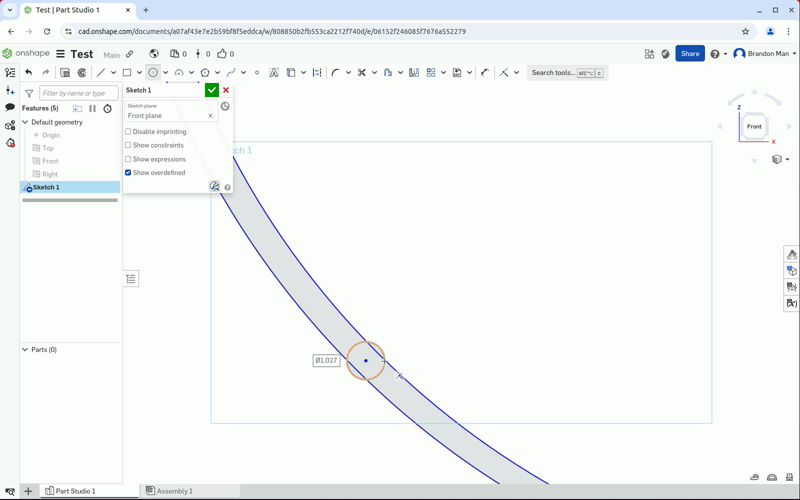
scroll(-6)
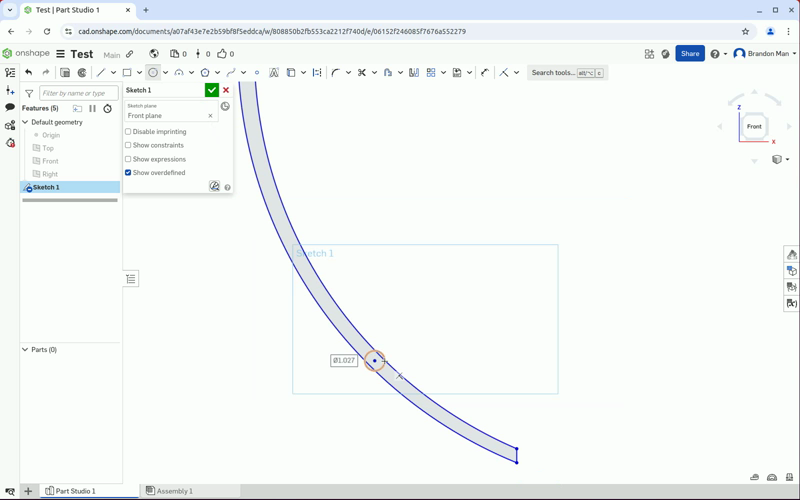
scroll(-6)
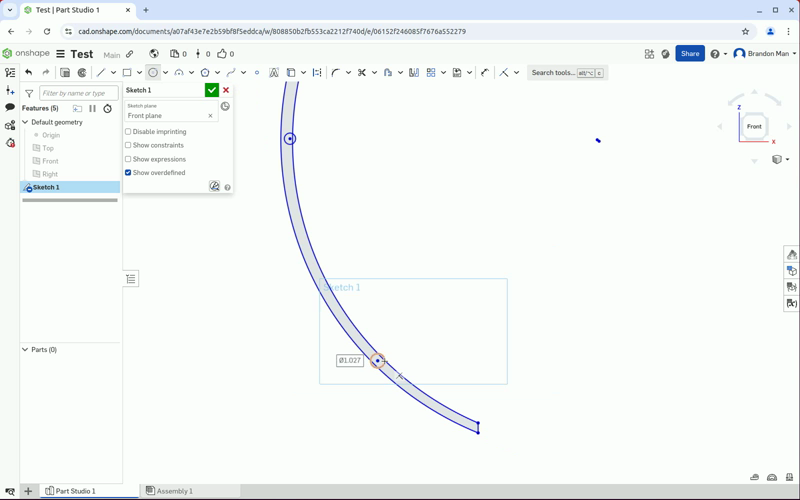
scroll(-6)
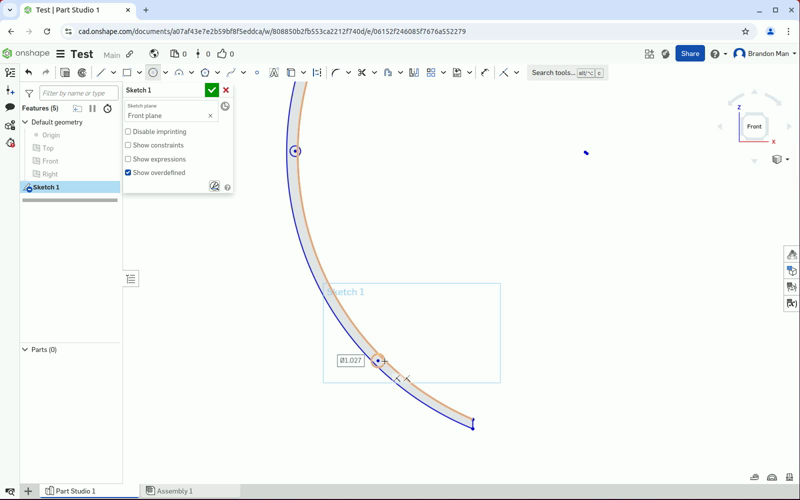
scroll(-6)
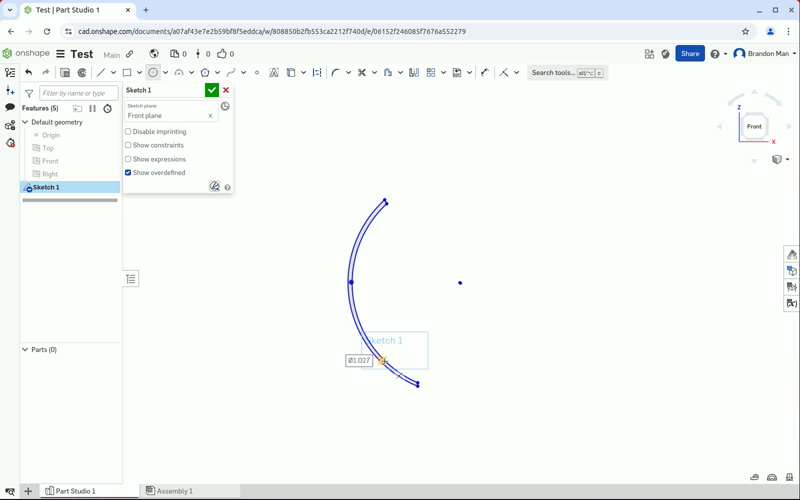
key(esc)
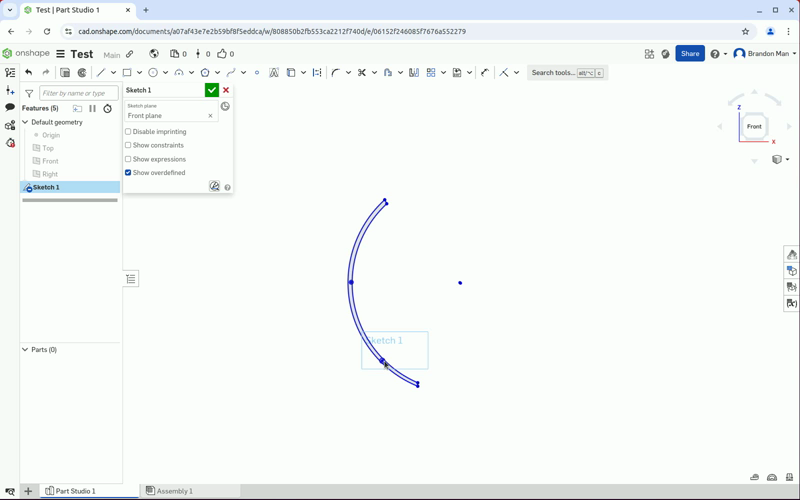
mouse_move(412, 381)
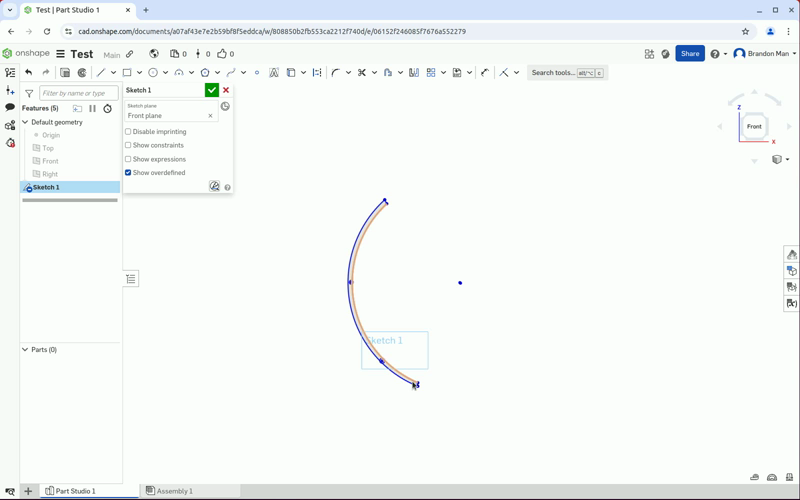
scroll(6)
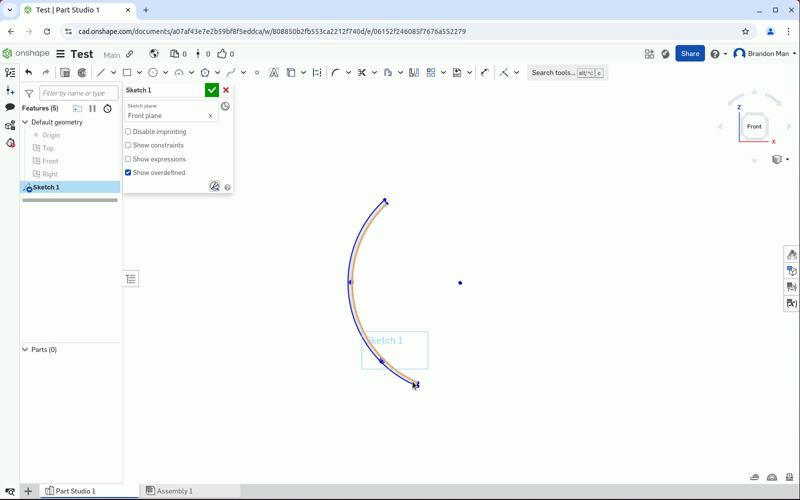
scroll(6)
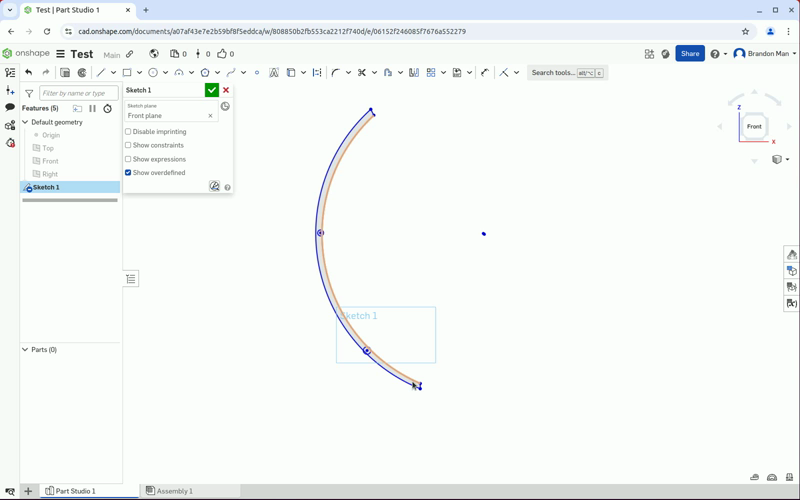
scroll(6)
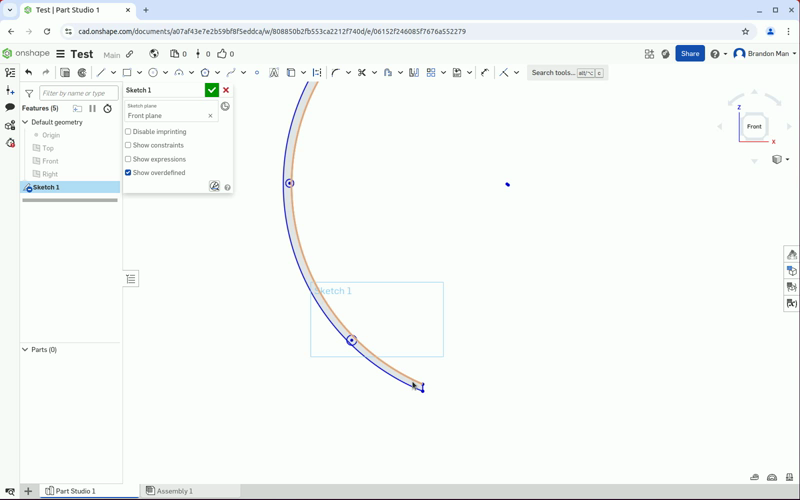
scroll(6)
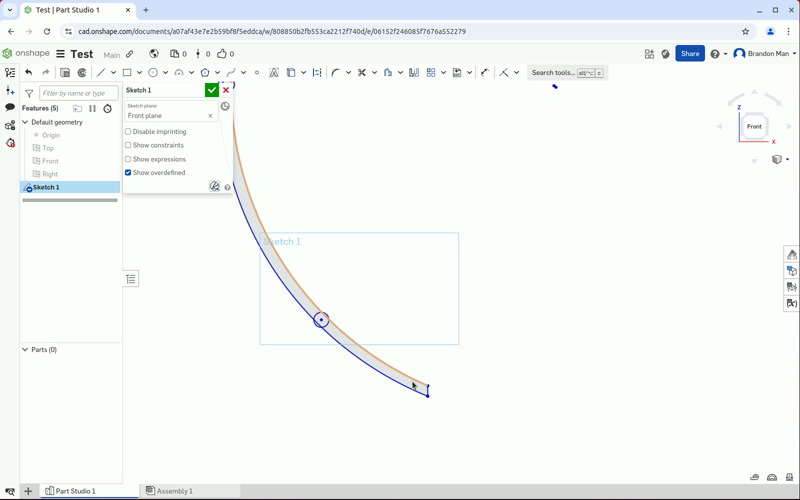
scroll(6)
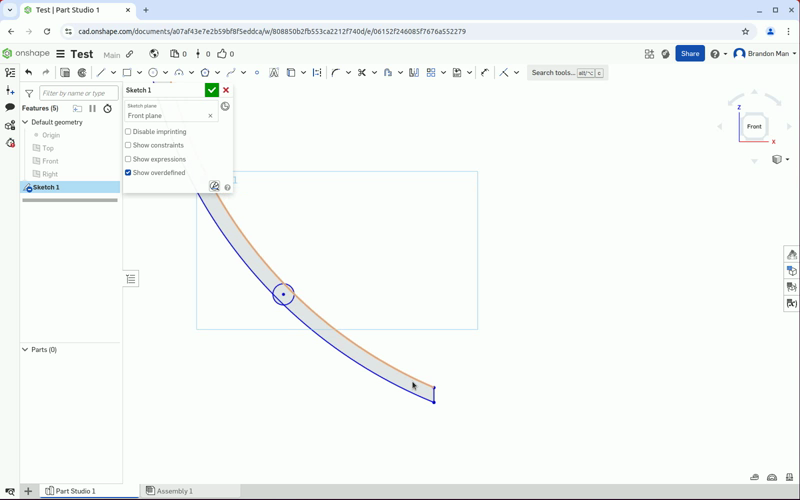
scroll(6)
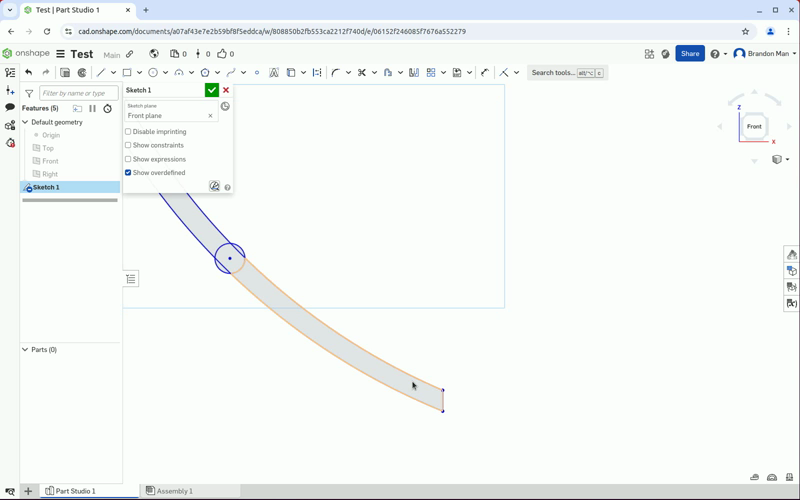
scroll(6)
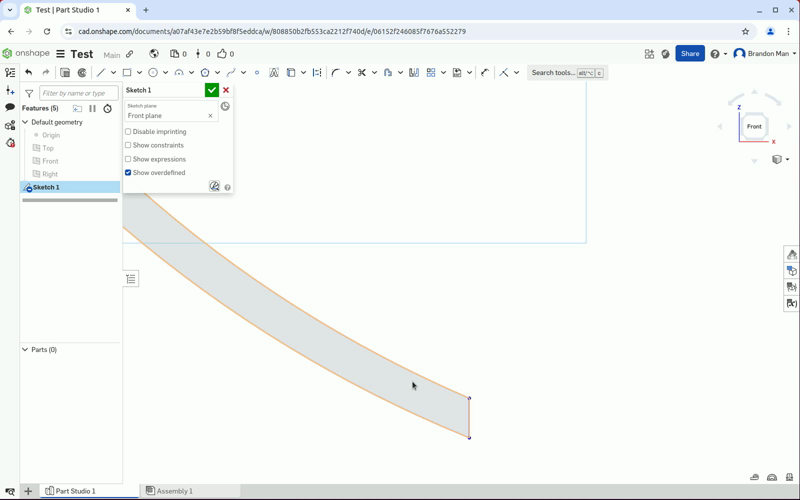
click(412, 381)
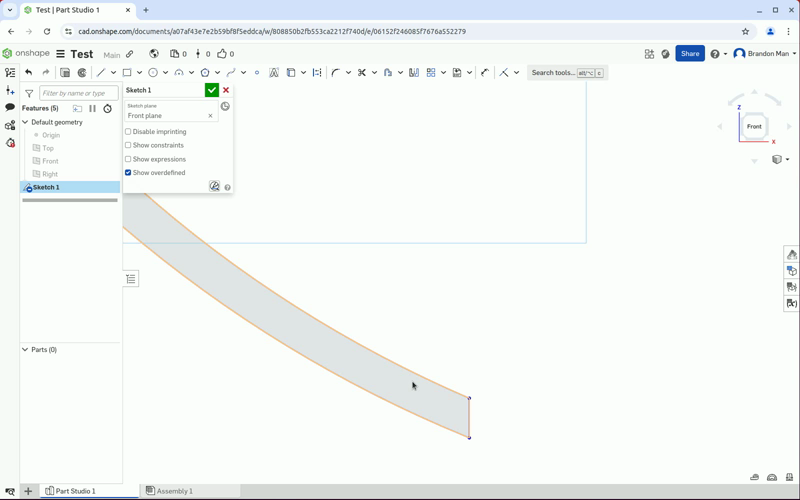
scroll(-6)
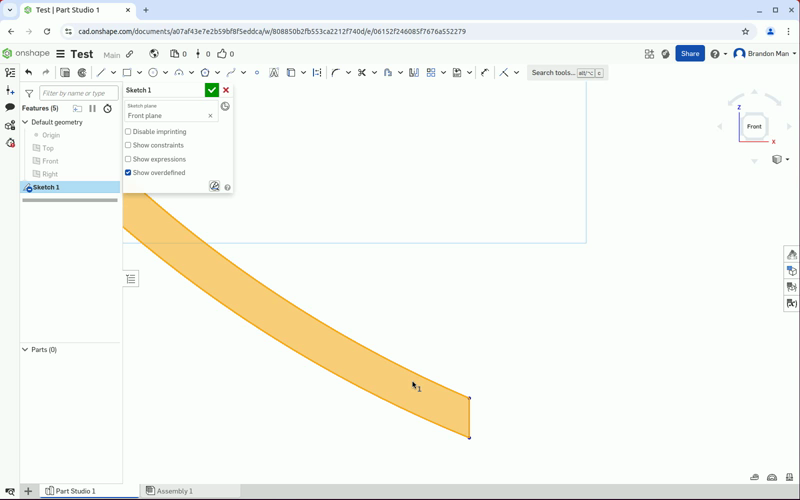
scroll(-6)
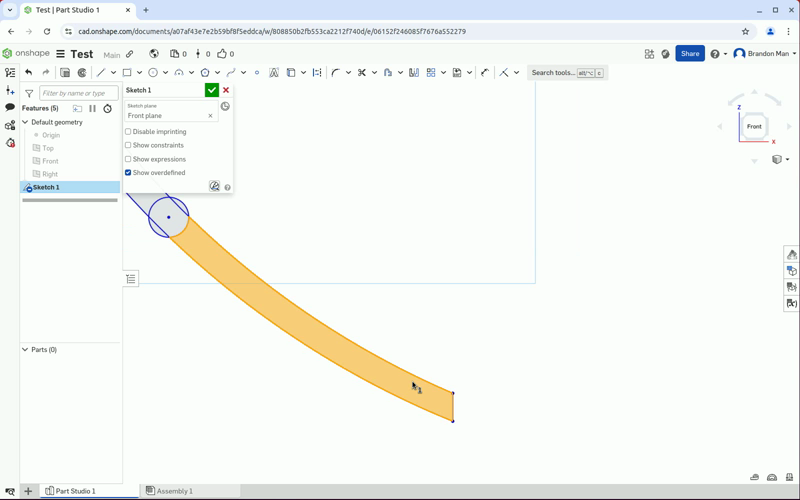
scroll(-6)
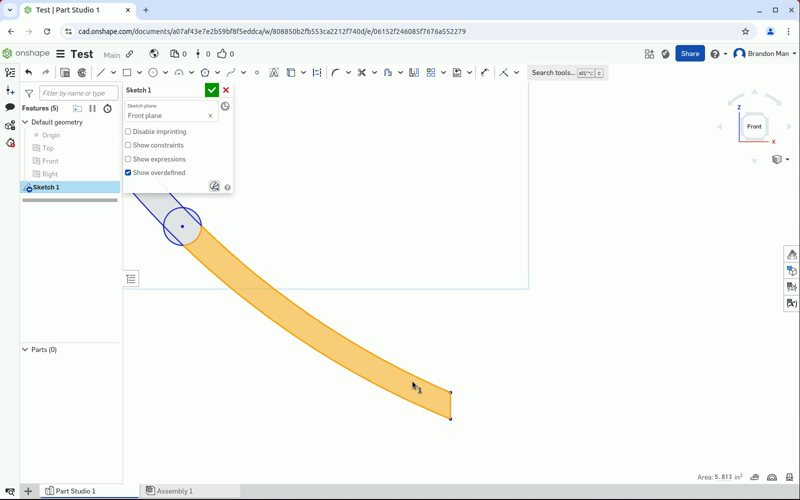
scroll(-6)
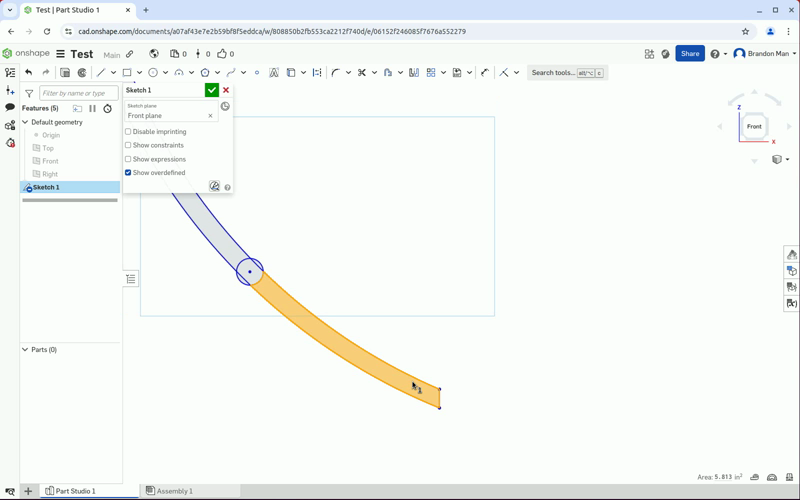
scroll(-6)
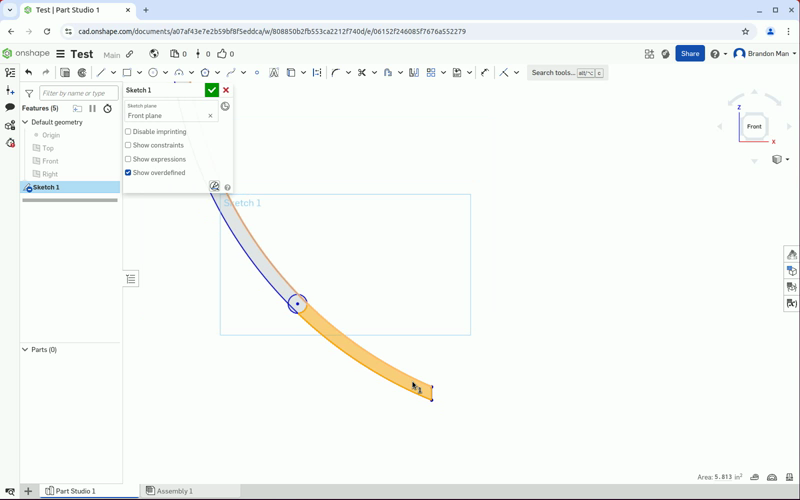
scroll(-6)
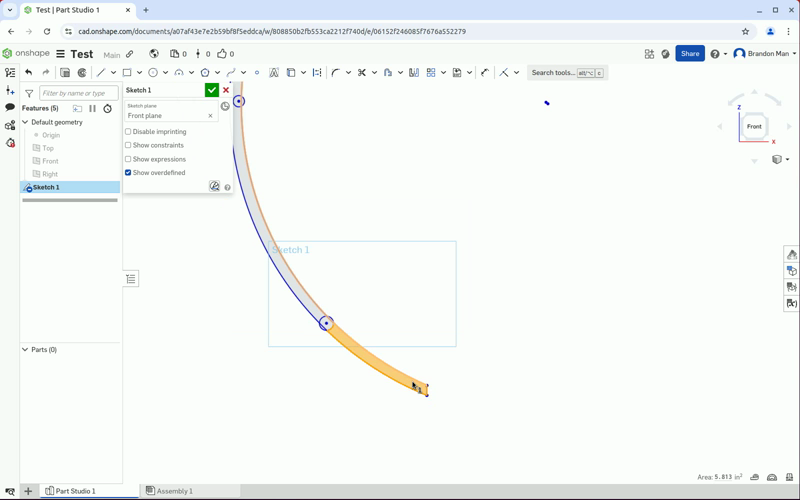
scroll(-6)
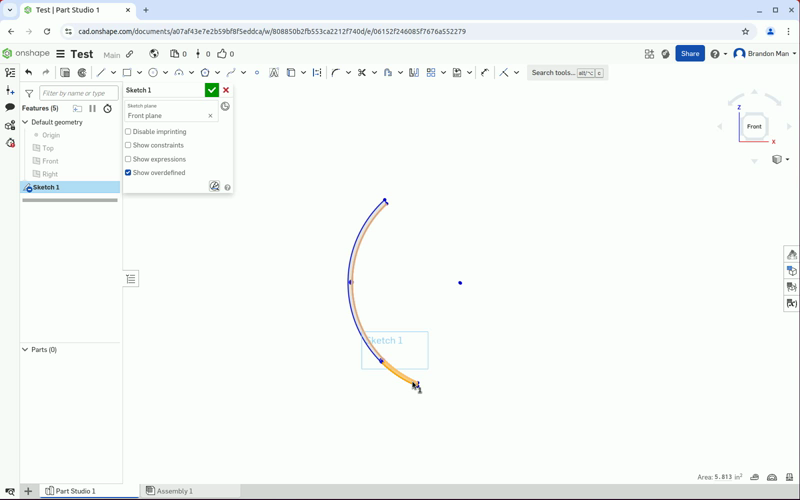
mouse_move(73, 352)
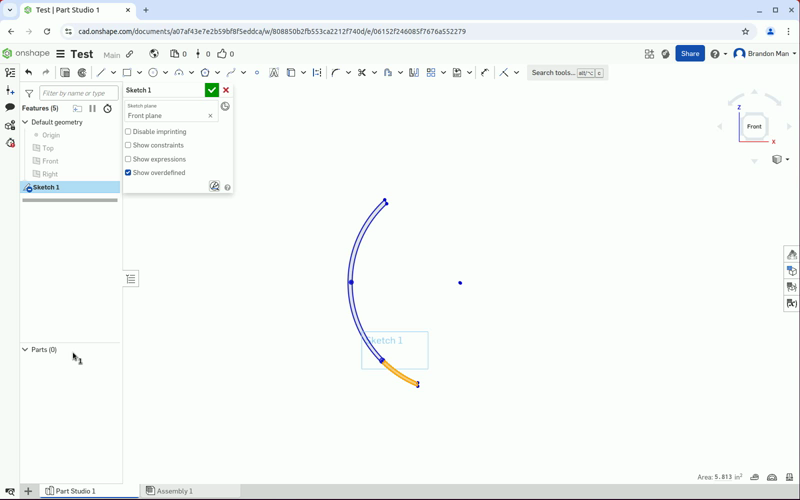
key(shift+y)
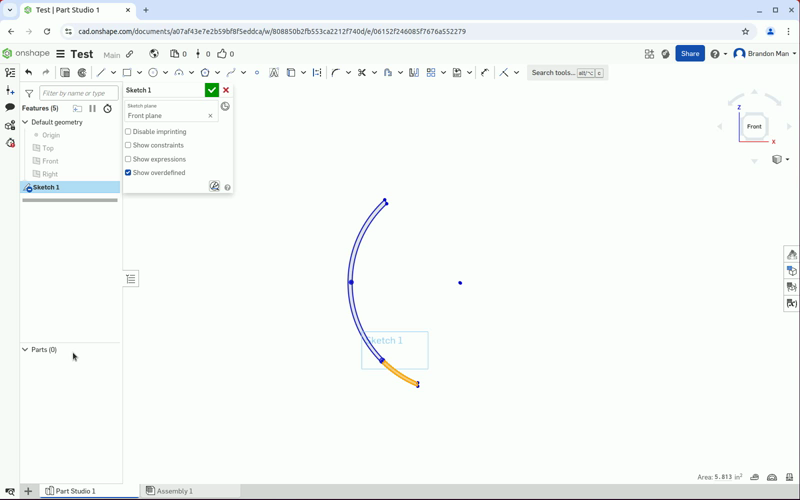
key(shift+e)
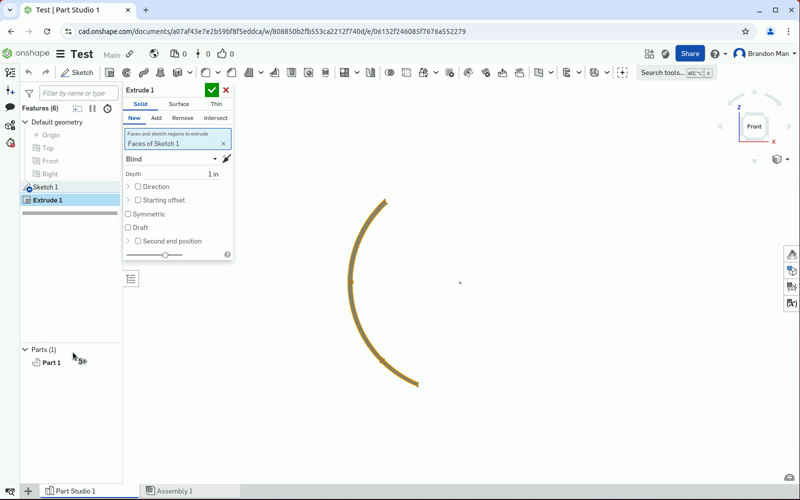
mouse_move(143, 106)
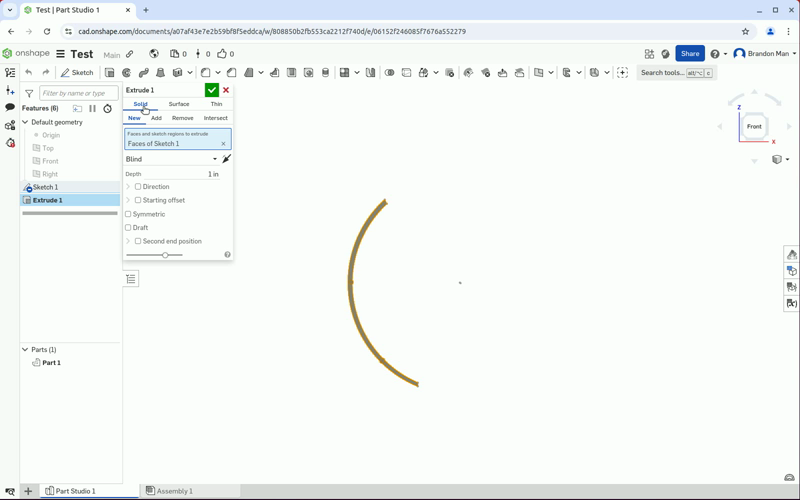
click(143, 106)
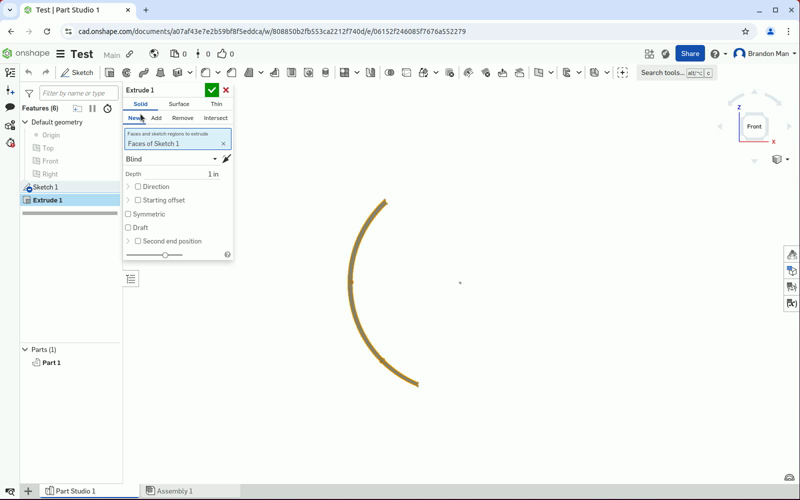
mouse_move(137, 120)
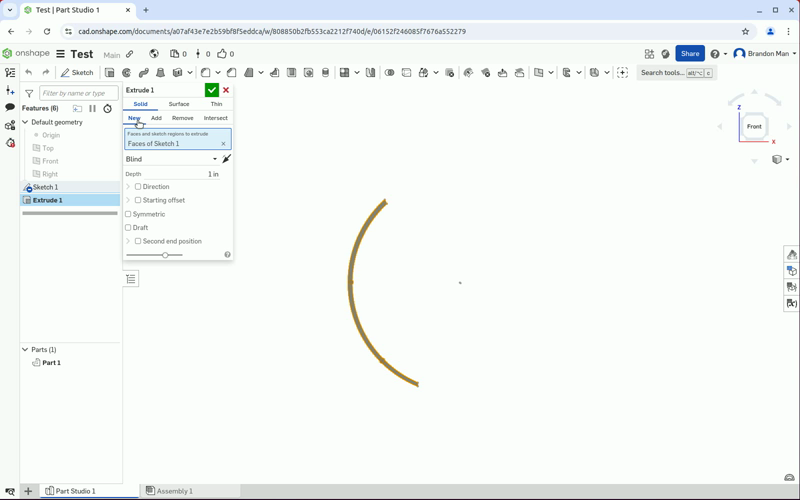
click(137, 120)
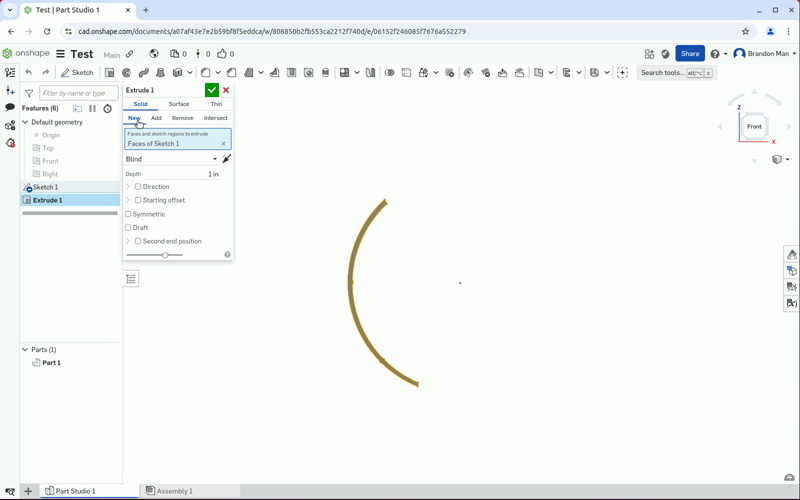
key(tab, 4)
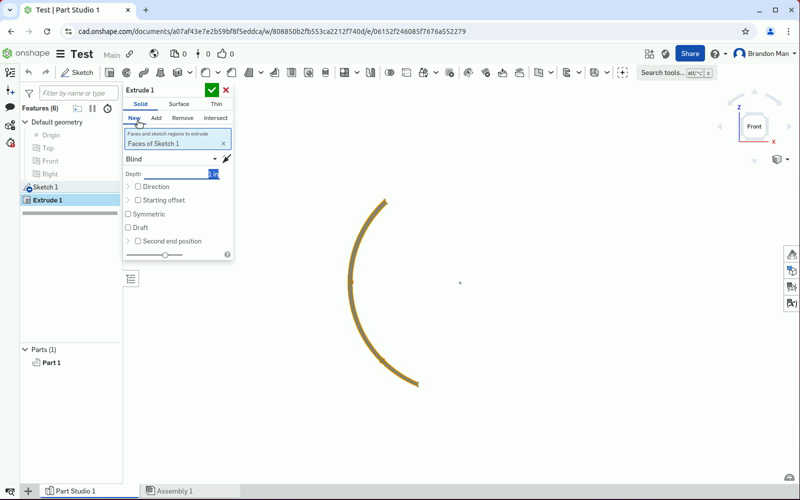
text(23.108)
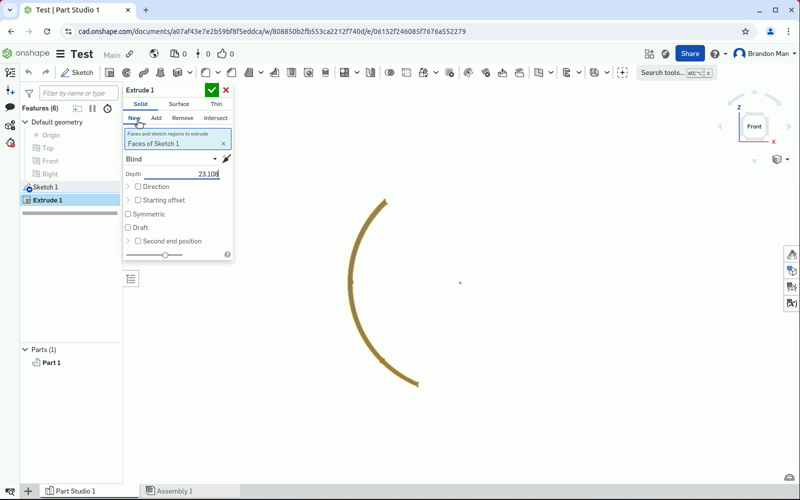
key(enter)
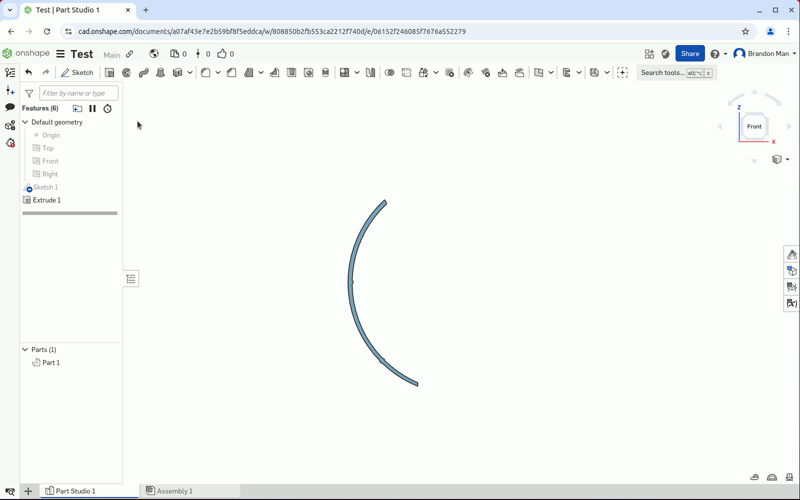
key(shift+h)
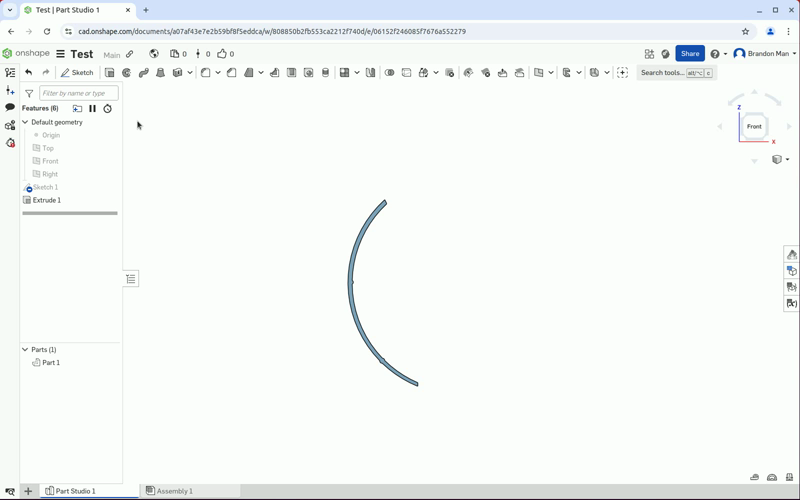
key(shift+h)
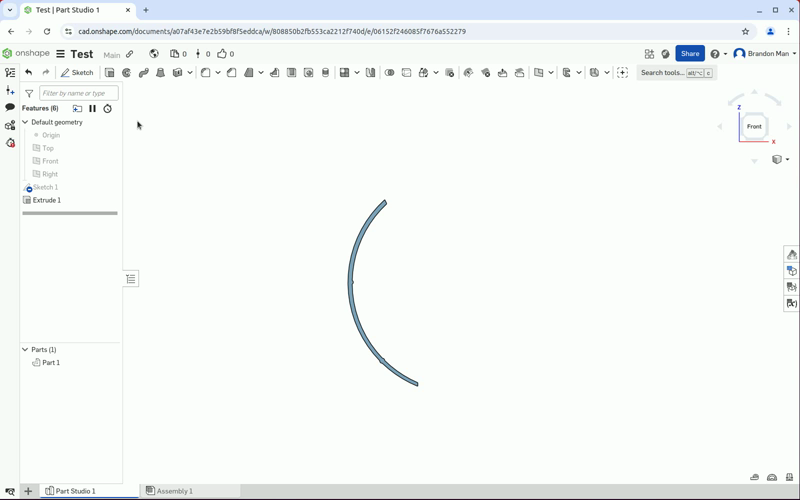
mouse_move(73, 189)
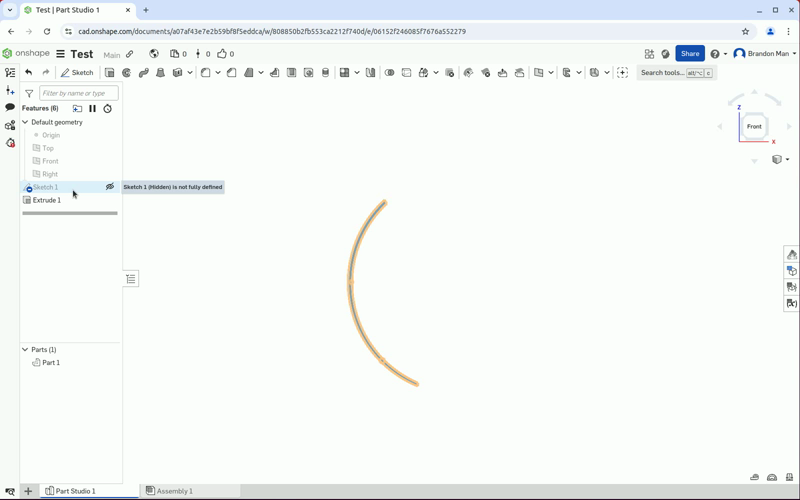
click(73, 189)
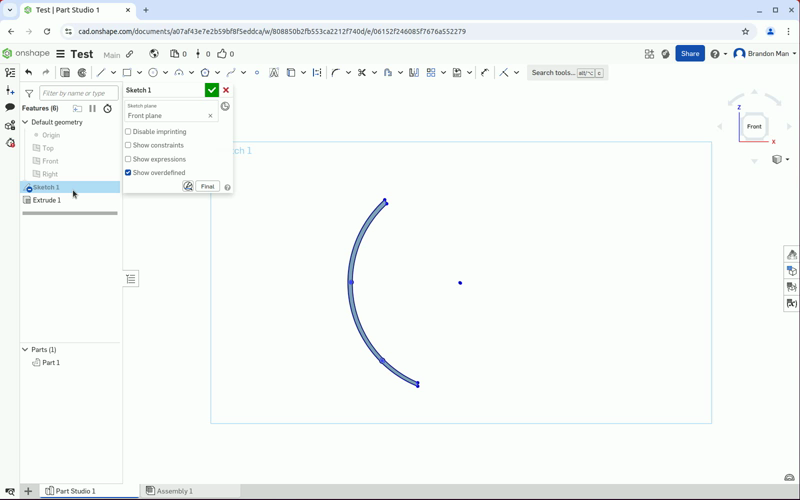
mouse_move(229, 92)
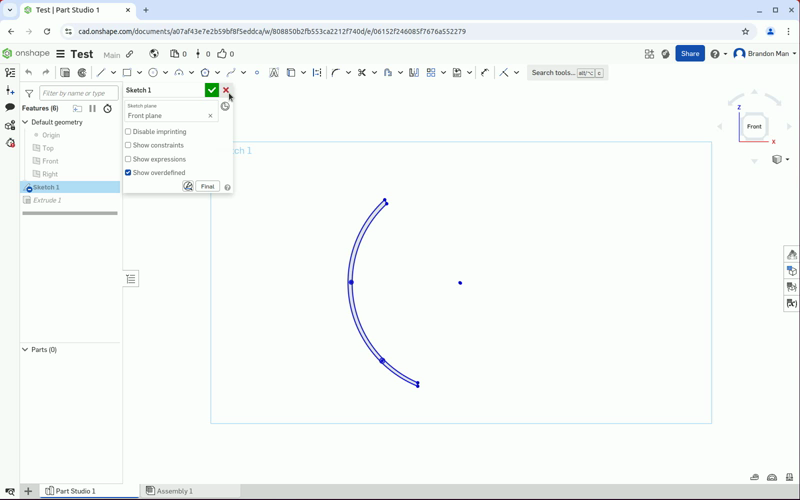
click(229, 92)
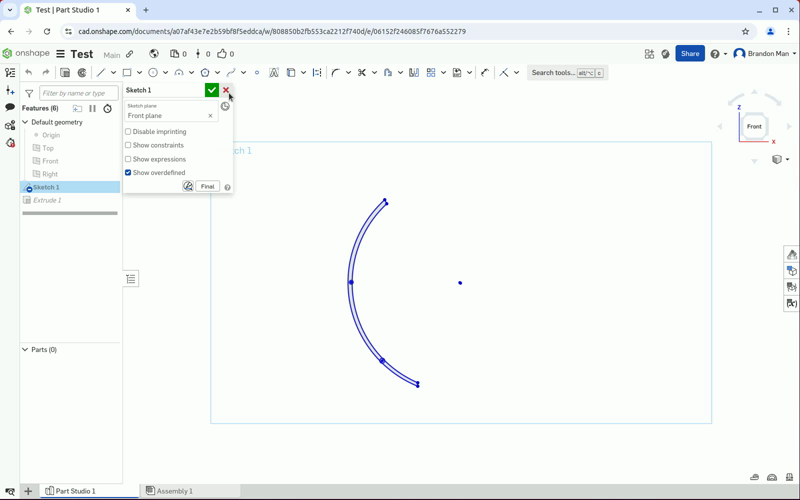
key(shift+s)
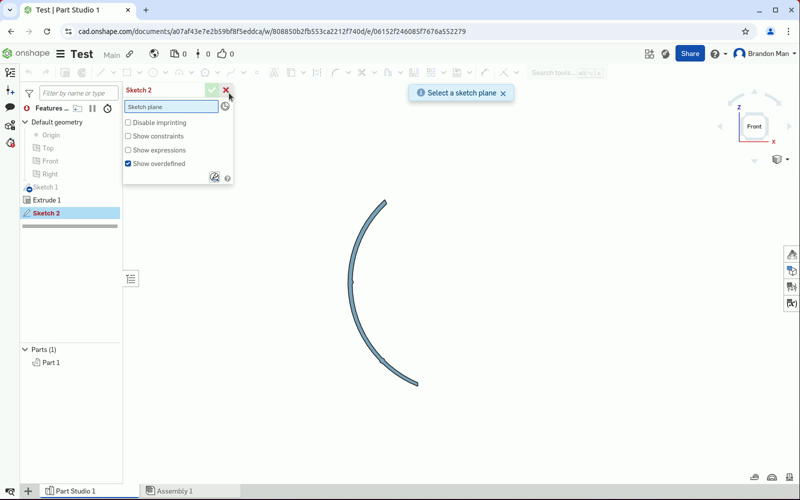
mouse_move(73, 163)
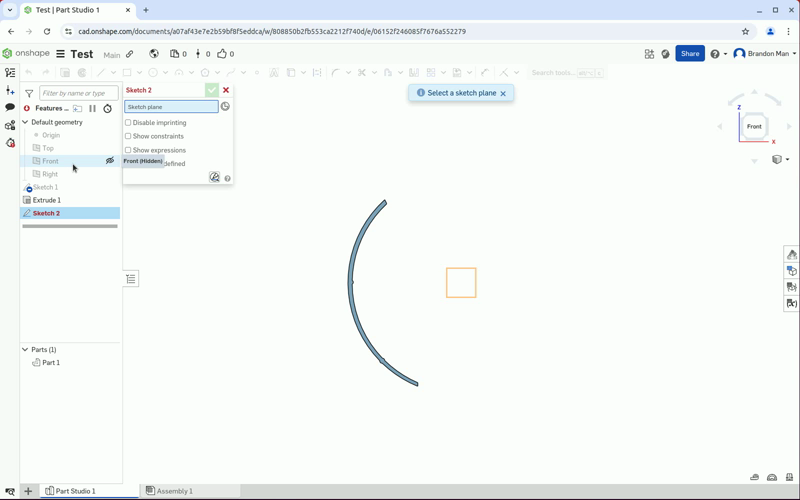
click(73, 163)
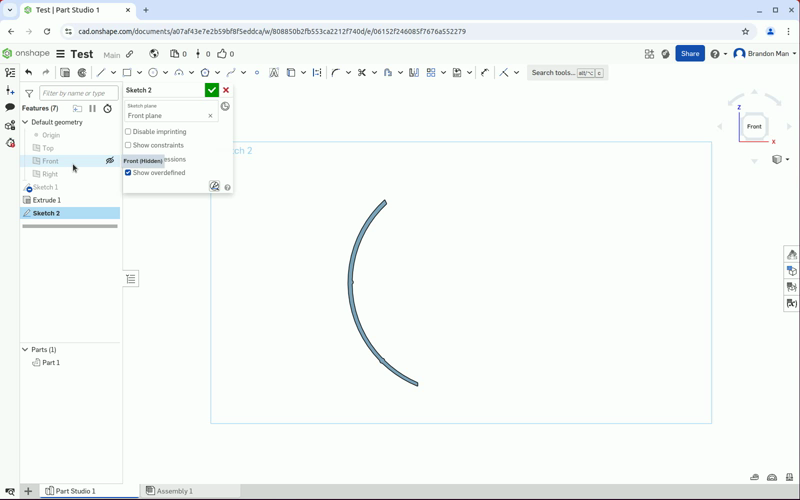
mouse_move(73, 352)
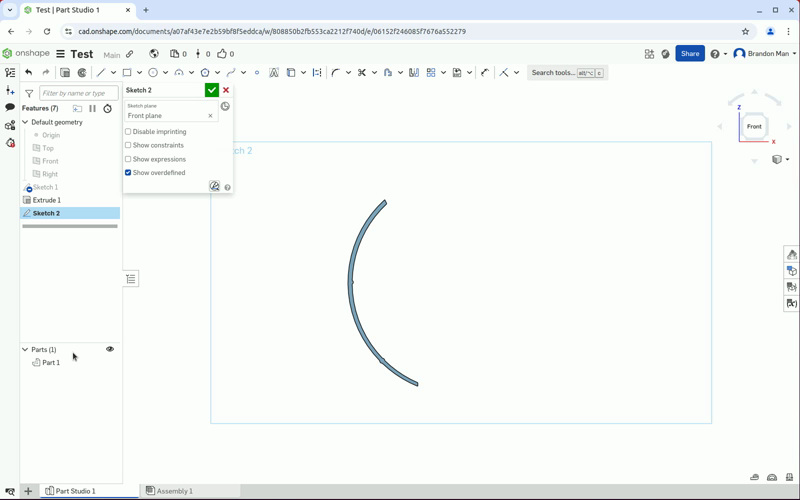
key(y)
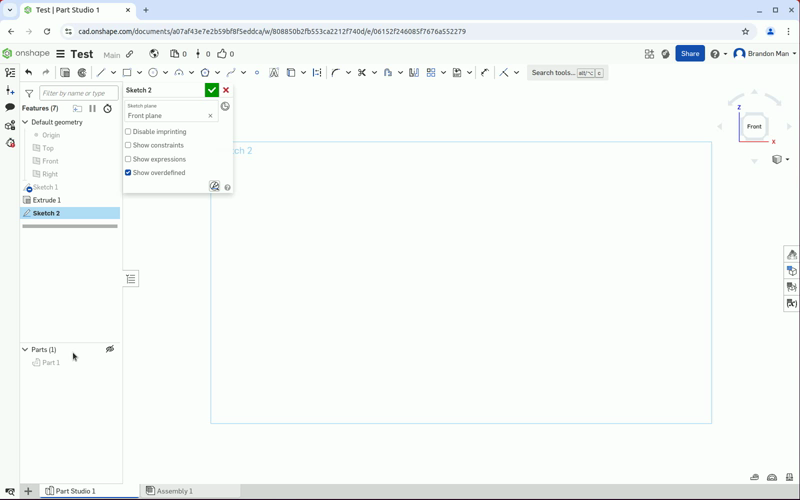
key(a)
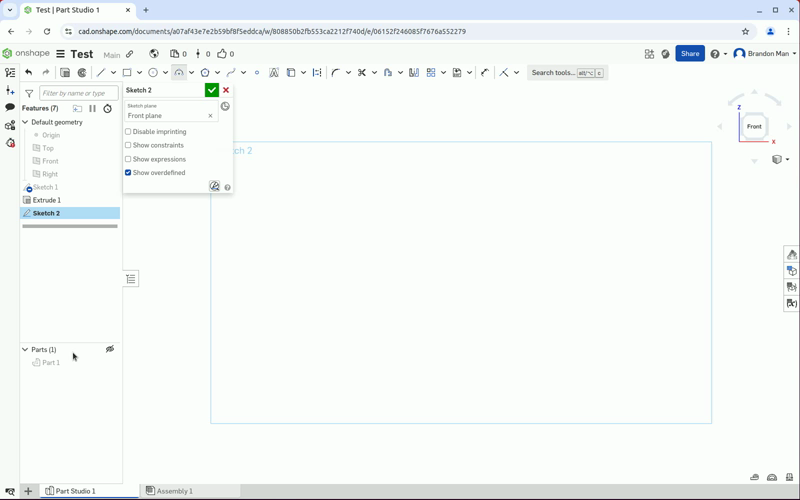
key_down(shift)
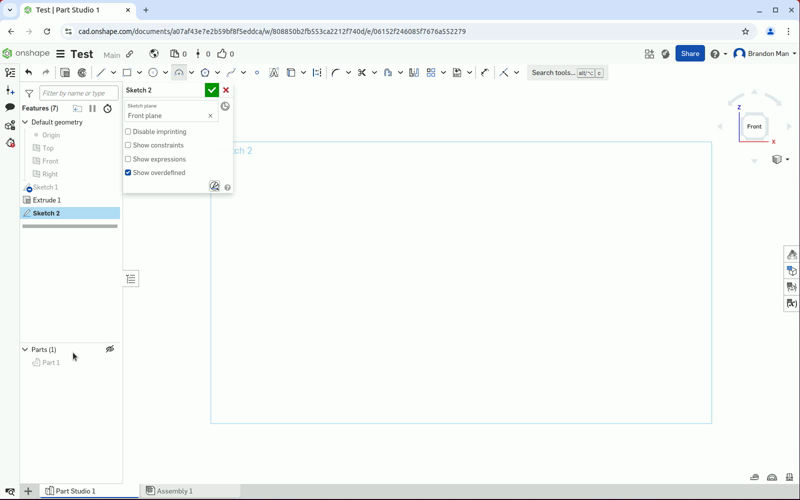
mouse_move(460, 174)
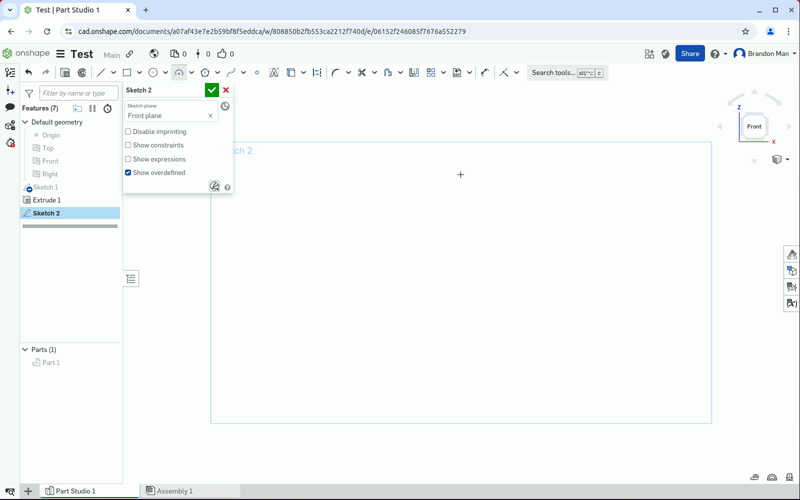
click(460, 174)
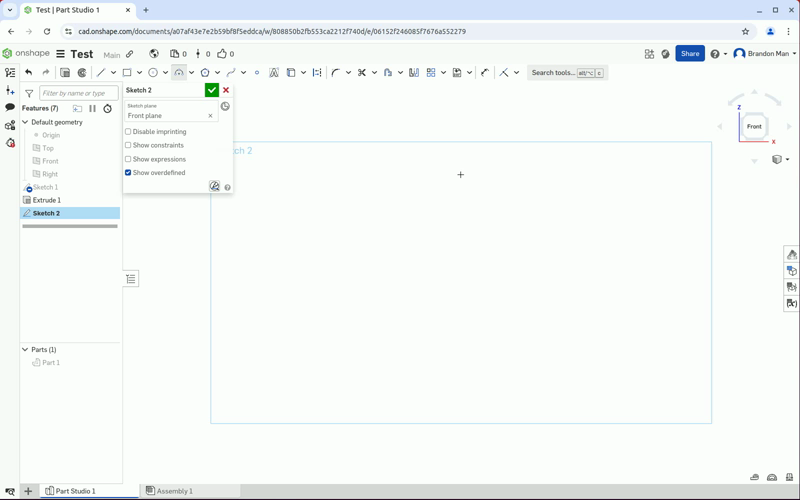
key_up(shift)
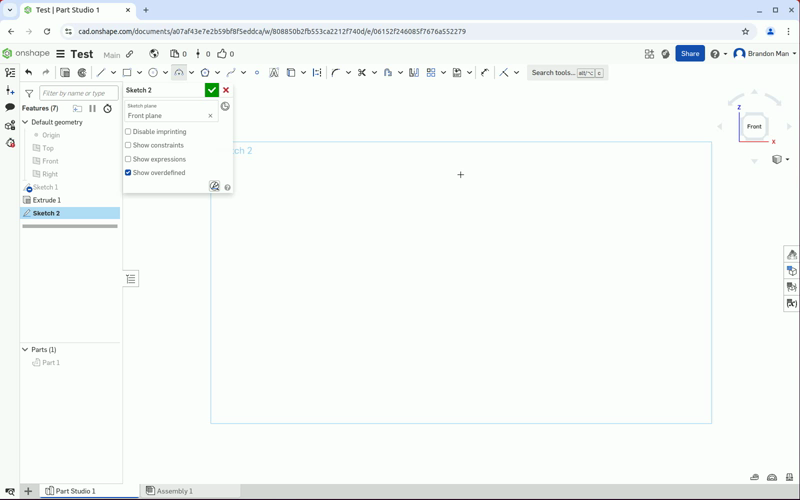
key_down(shift)
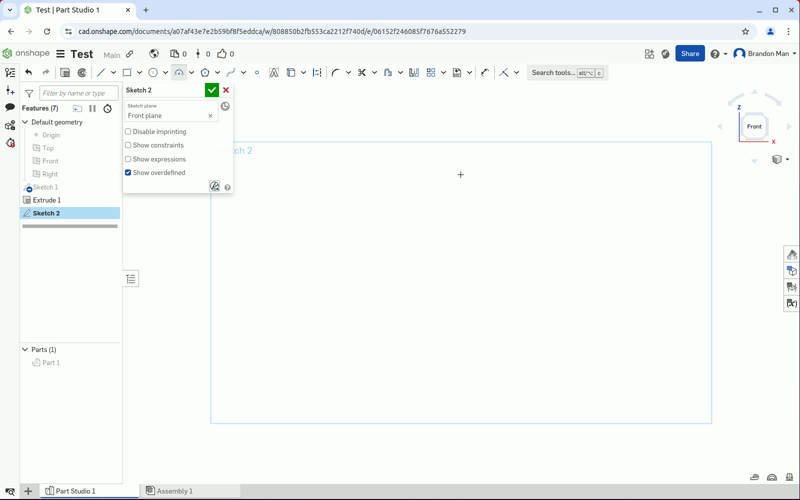
mouse_move(498, 382)
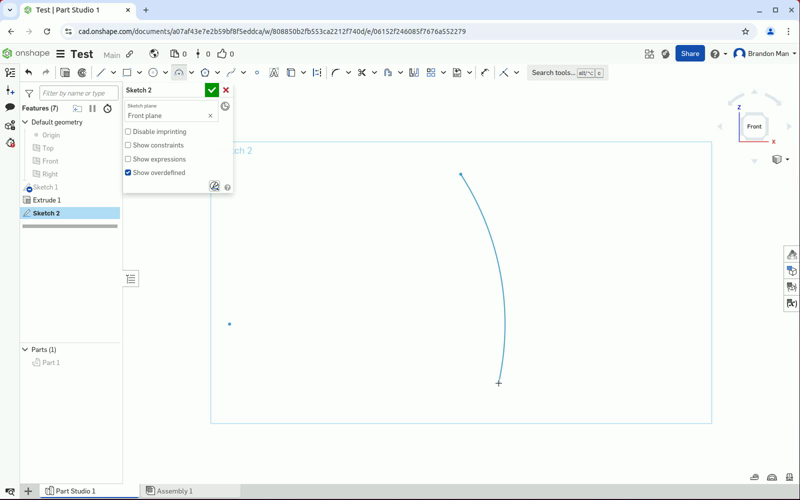
click(498, 382)
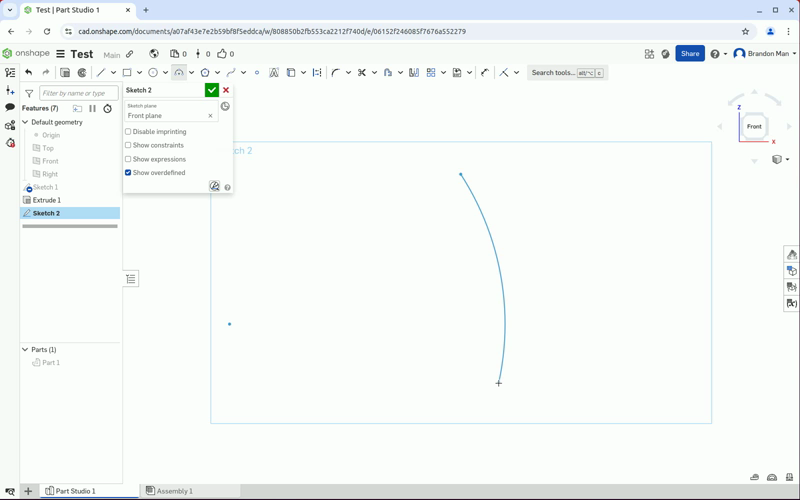
mouse_move(566, 262)
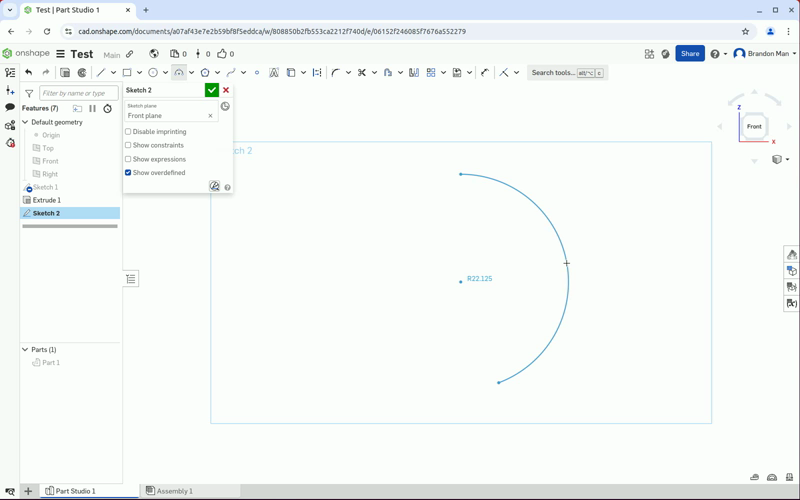
click(566, 262)
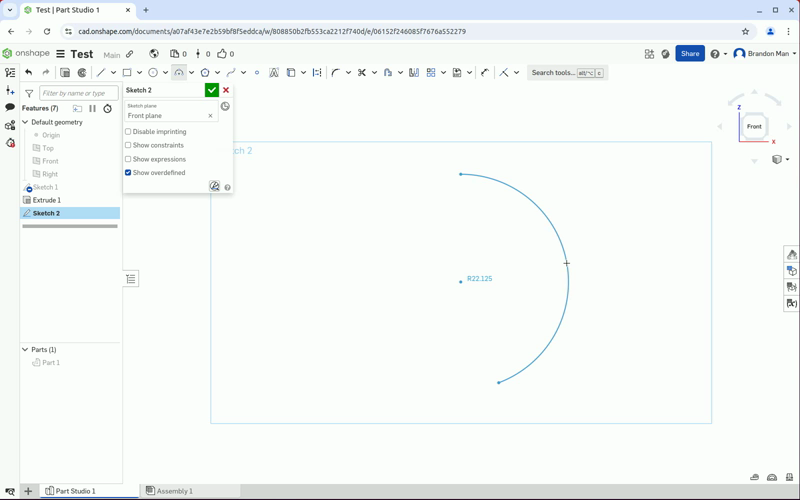
key_up(shift)
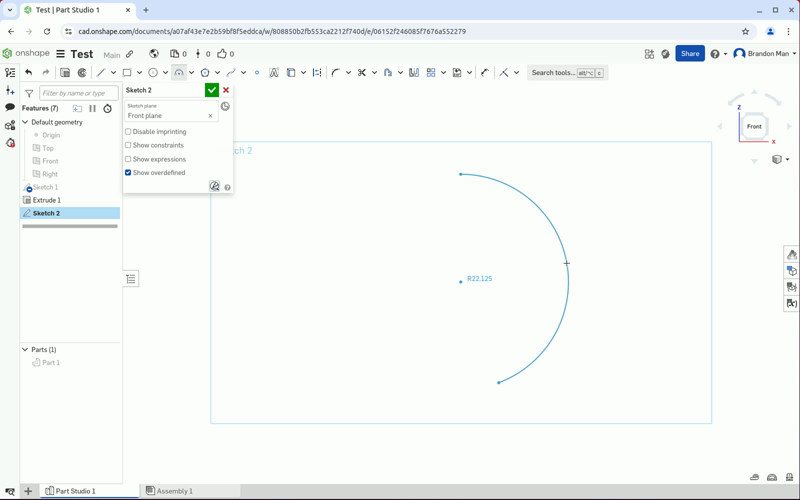
key(esc)
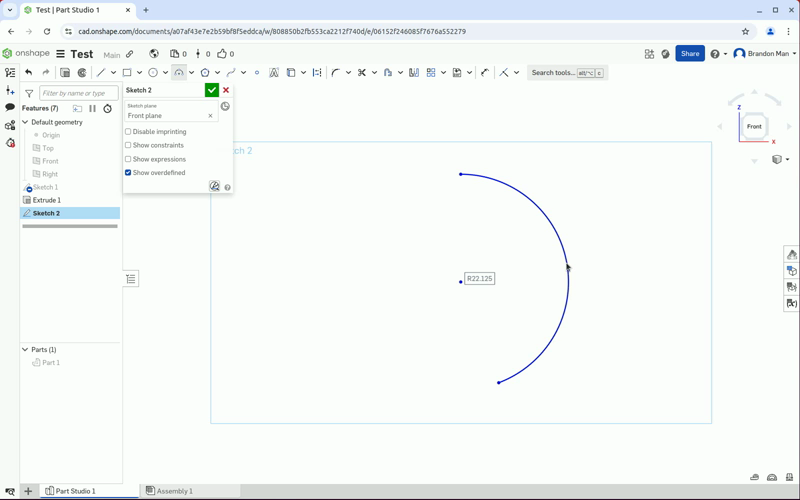
key(l)
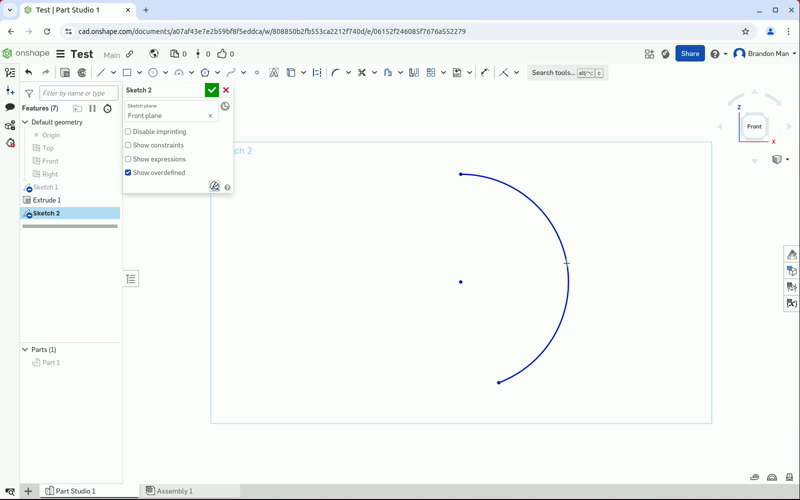
mouse_move(498, 382)
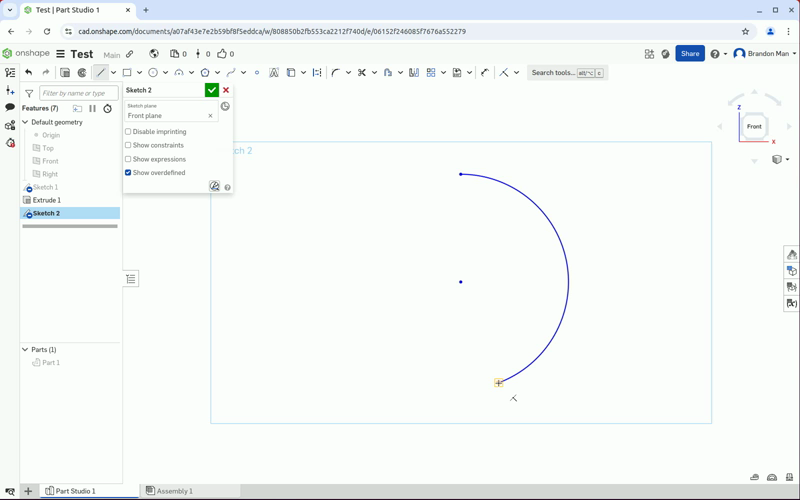
click(498, 382)
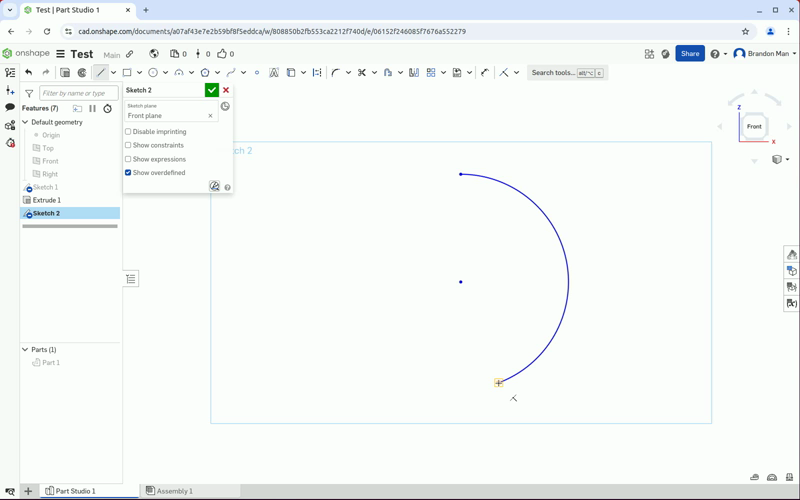
key_down(shift)
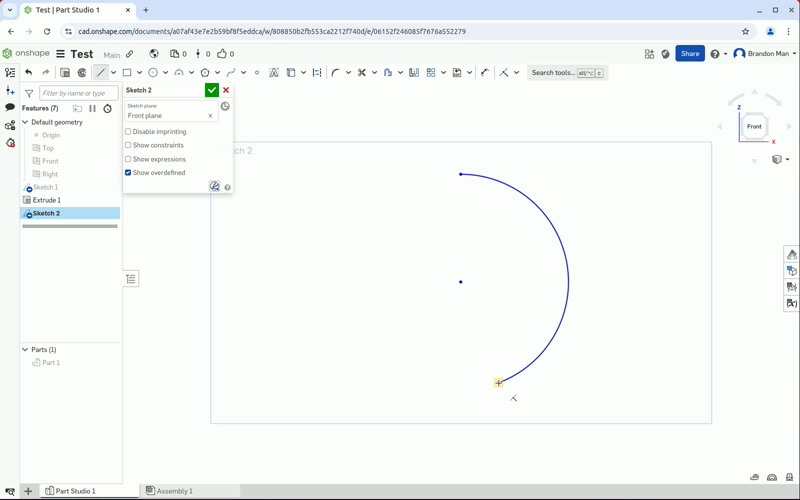
mouse_move(528, 382)
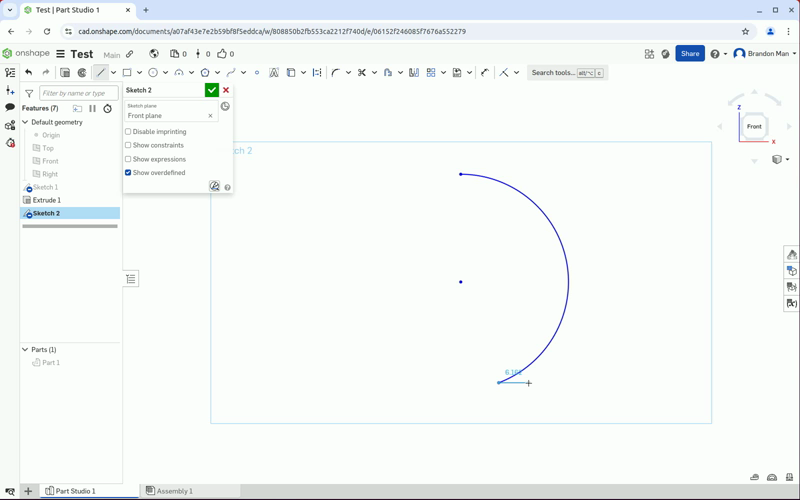
mouse_move(498, 387)
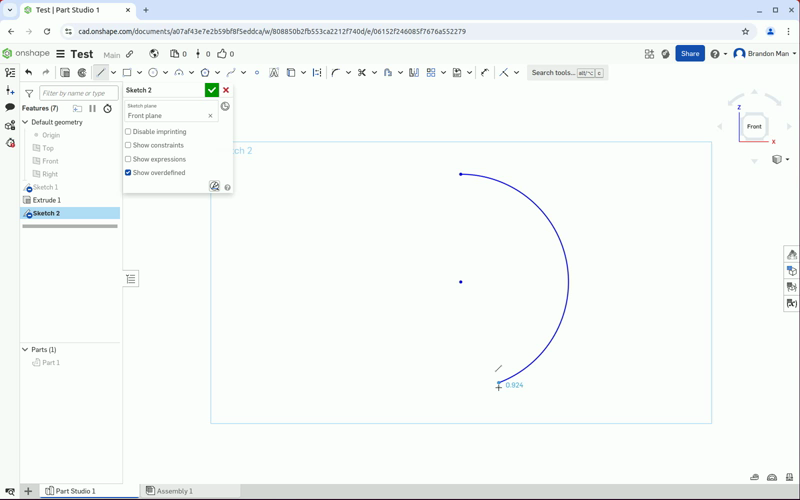
scroll(6)
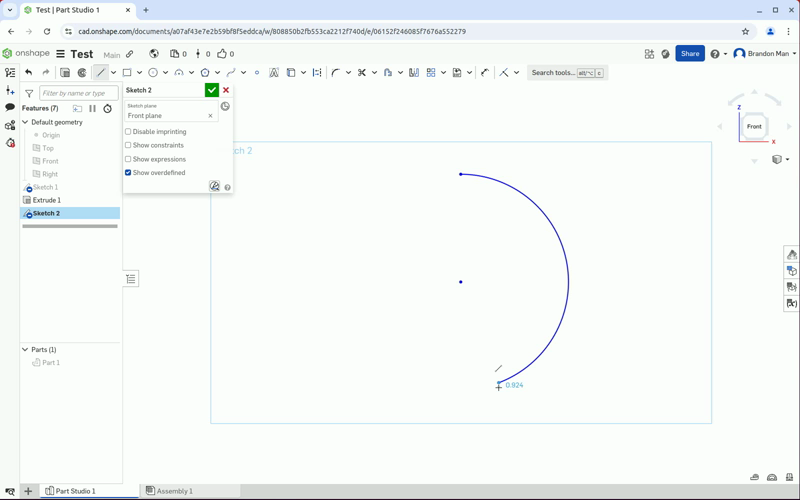
scroll(6)
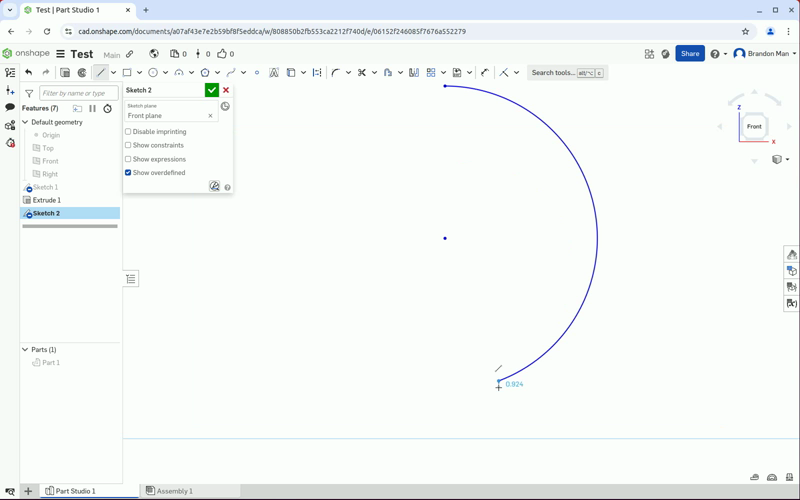
scroll(6)
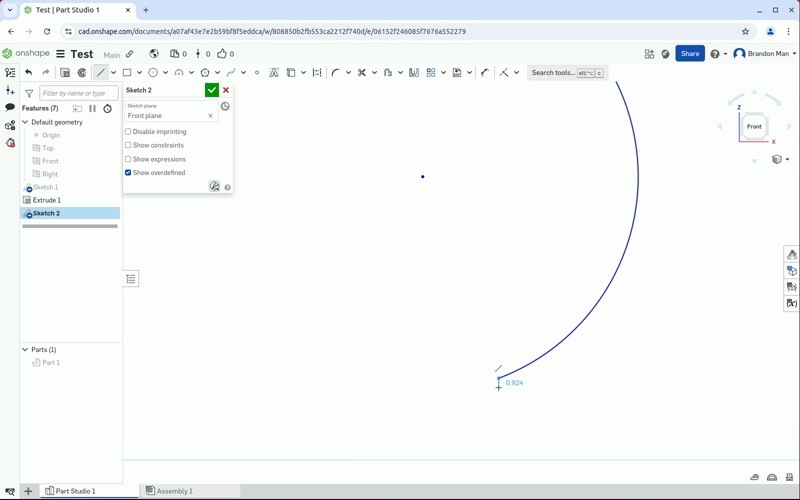
scroll(6)
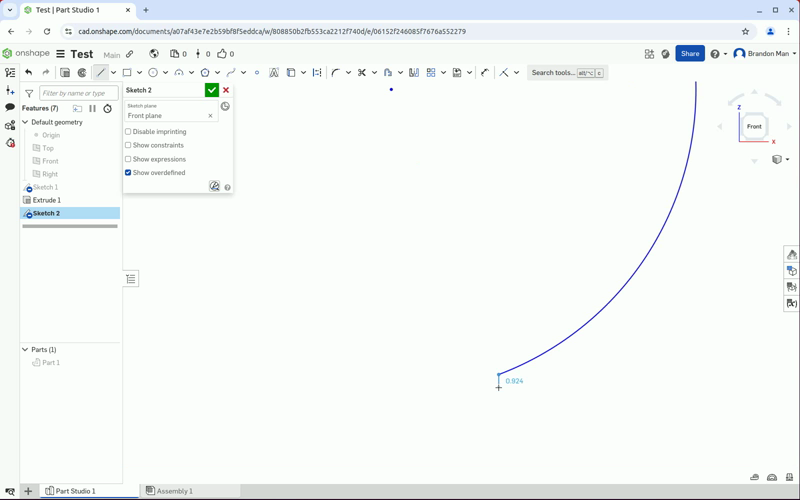
scroll(6)
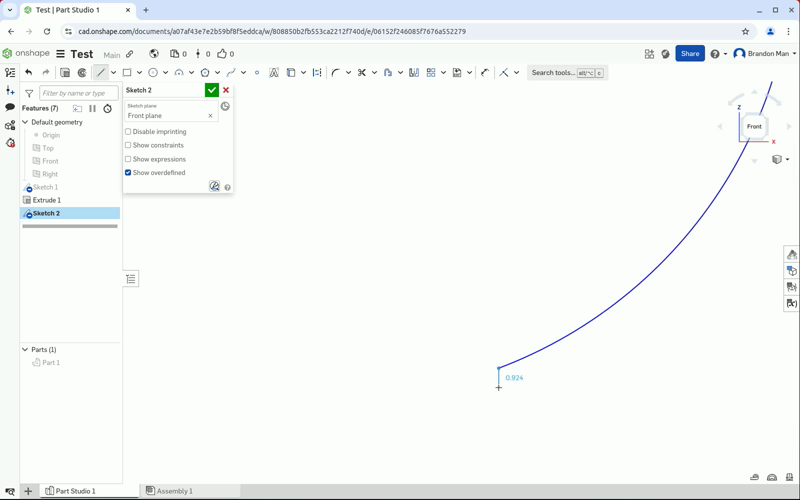
scroll(6)
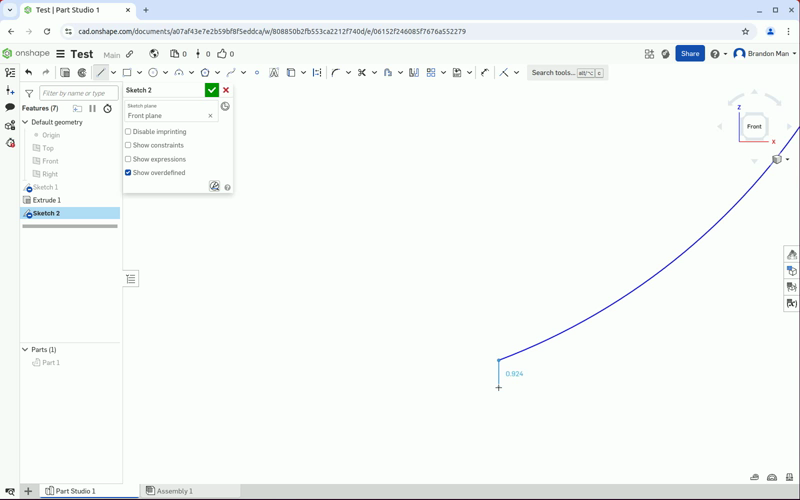
scroll(6)
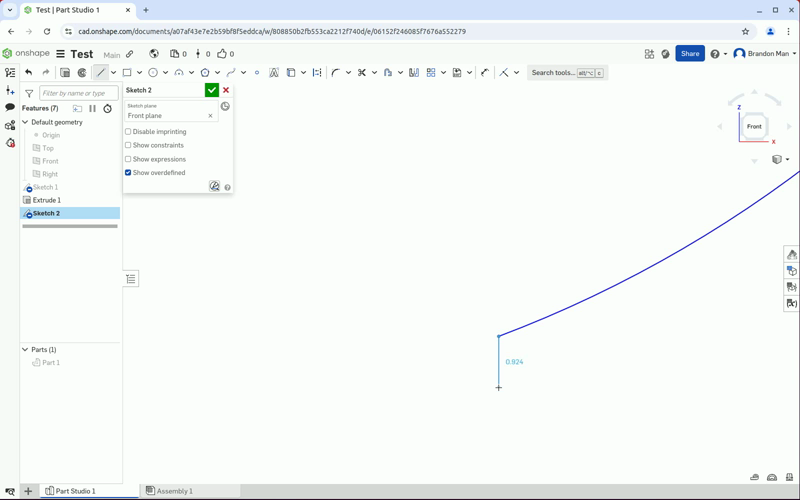
click(498, 387)
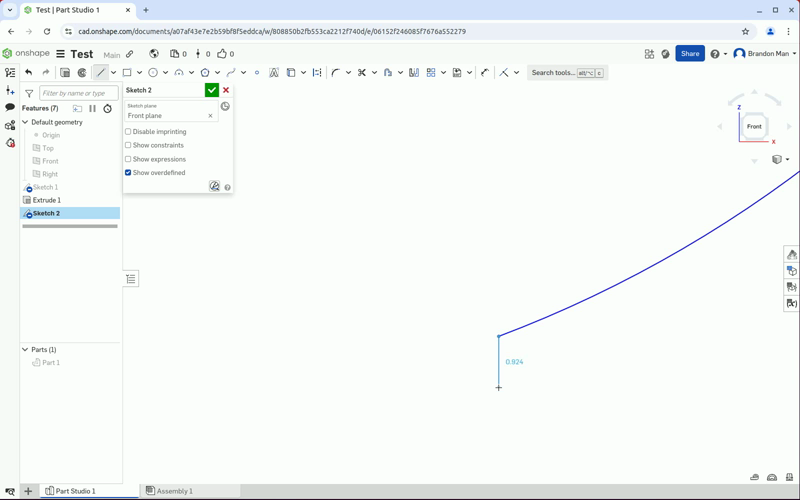
scroll(-6)
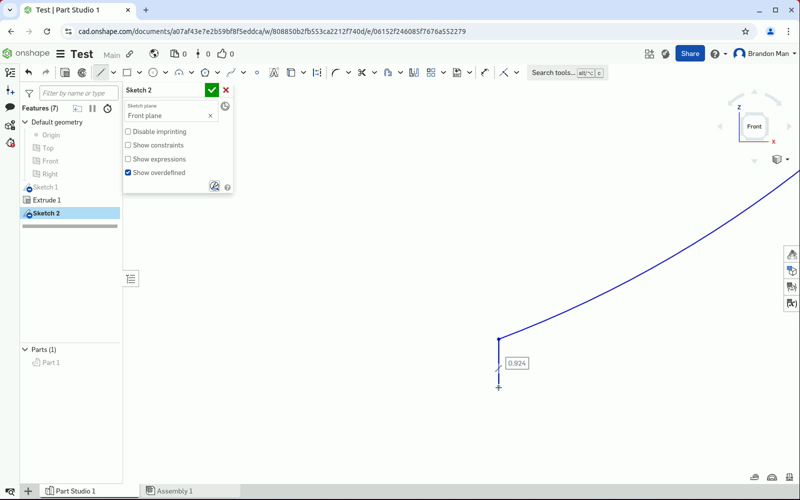
scroll(-6)
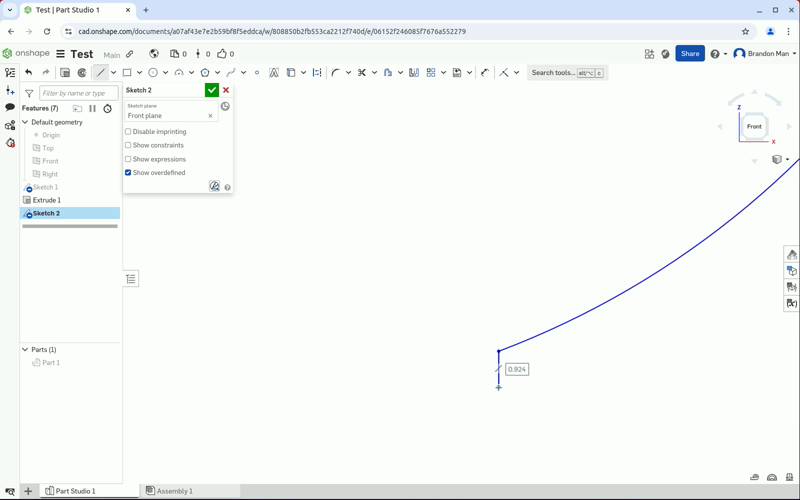
scroll(-6)
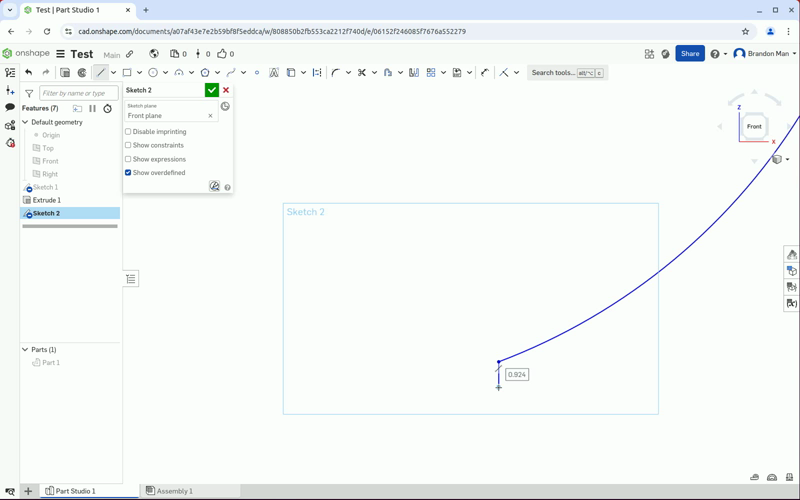
scroll(-6)
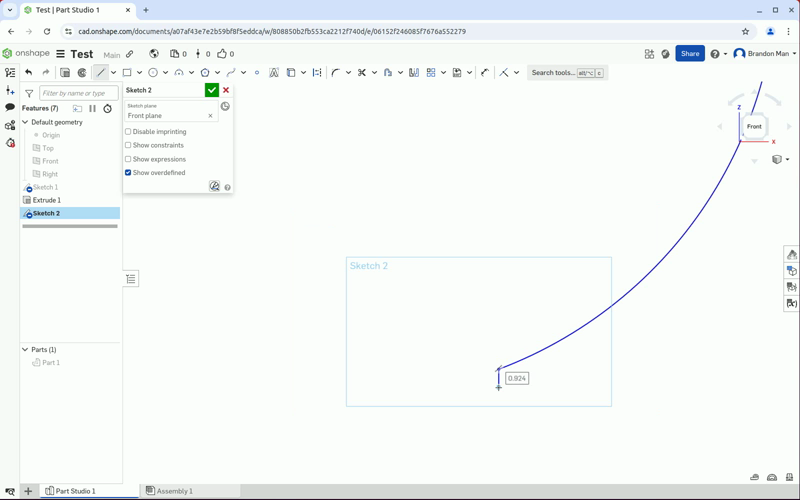
scroll(-6)
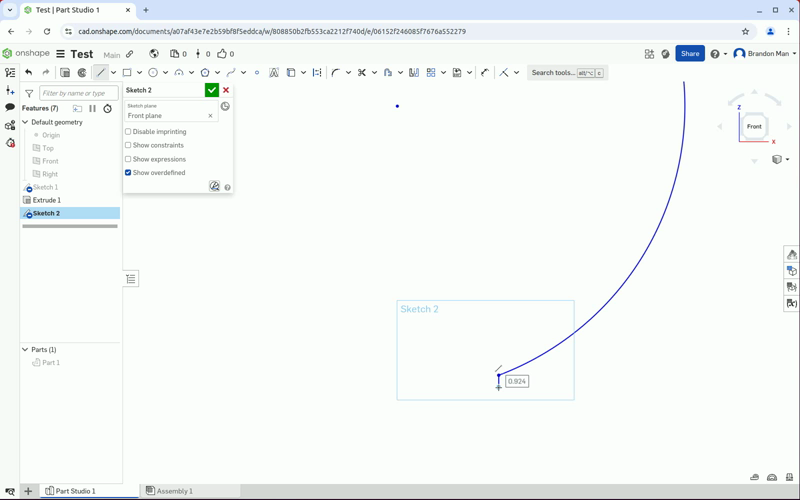
scroll(-6)
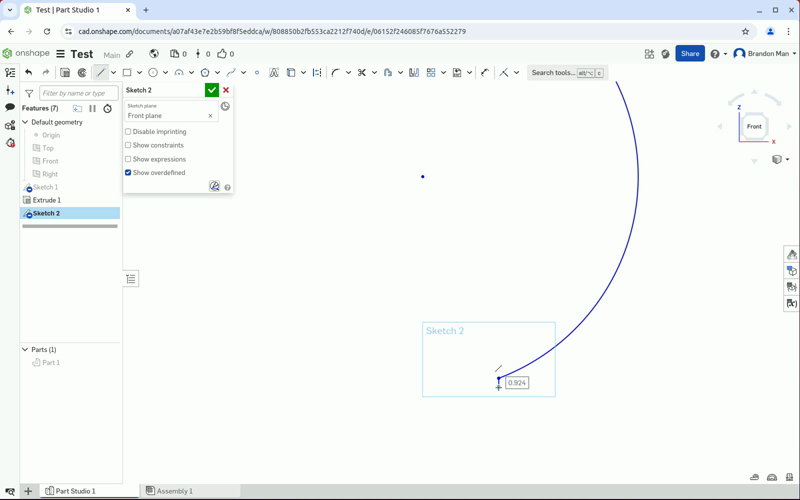
scroll(-6)
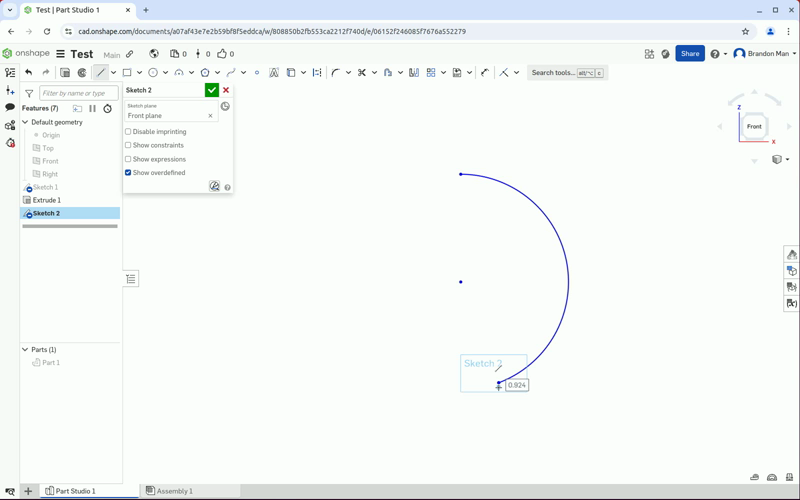
key_up(shift)
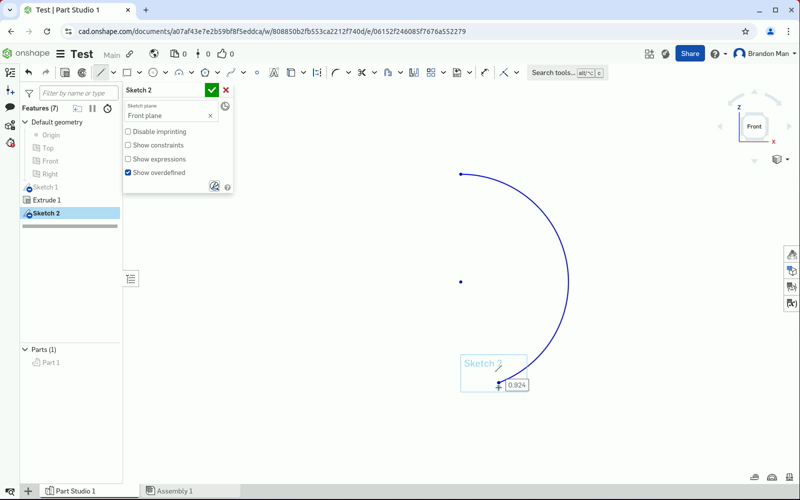
key(esc)
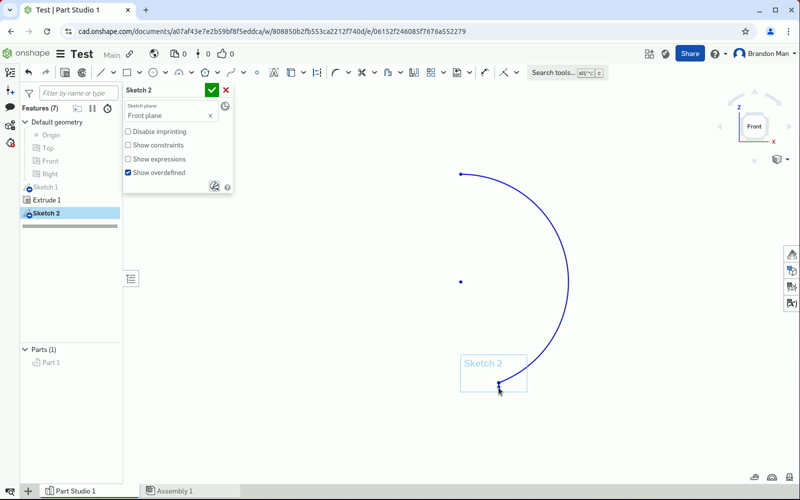
key(a)
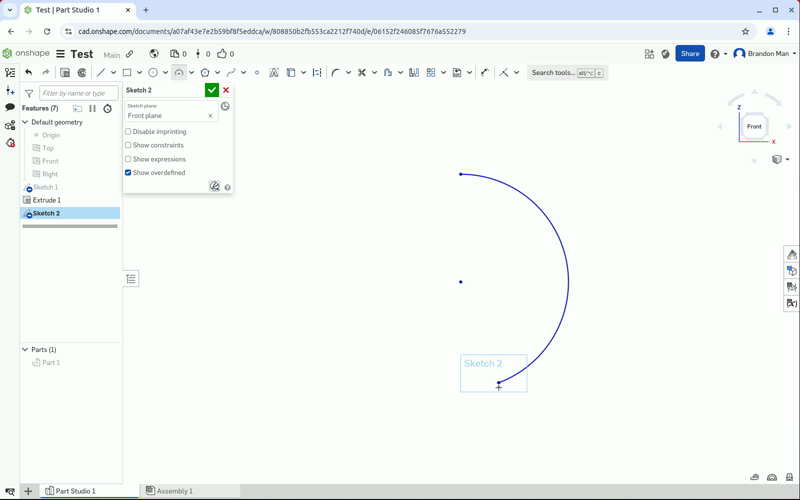
mouse_move(498, 387)
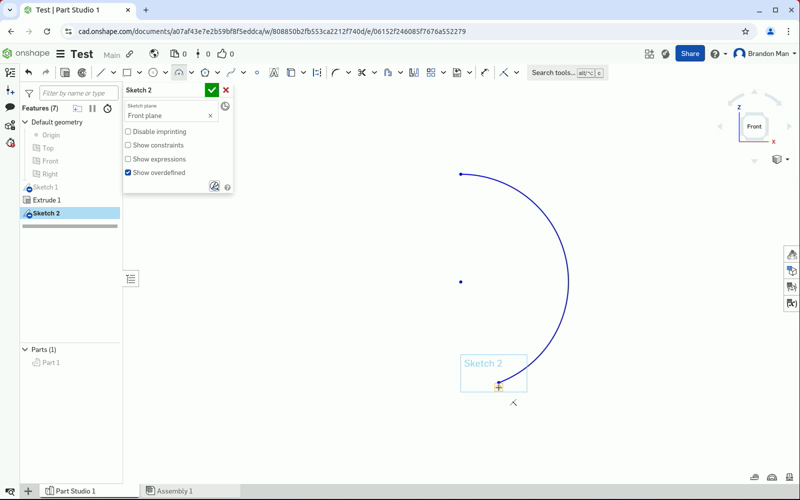
click(498, 387)
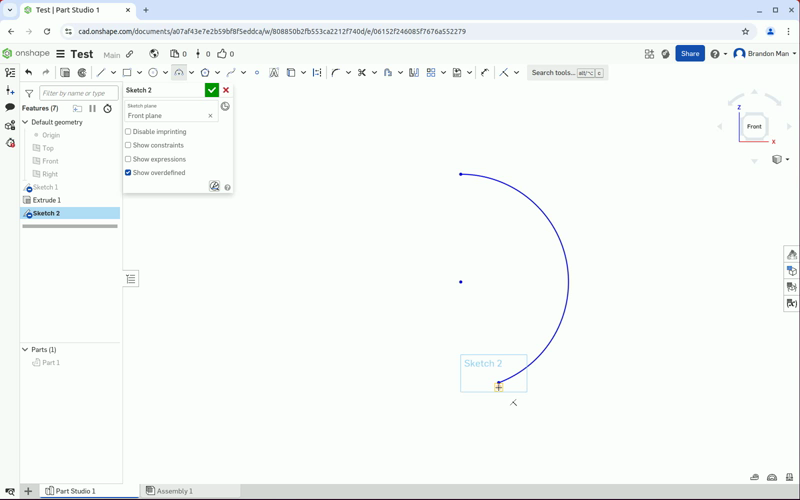
key_down(shift)
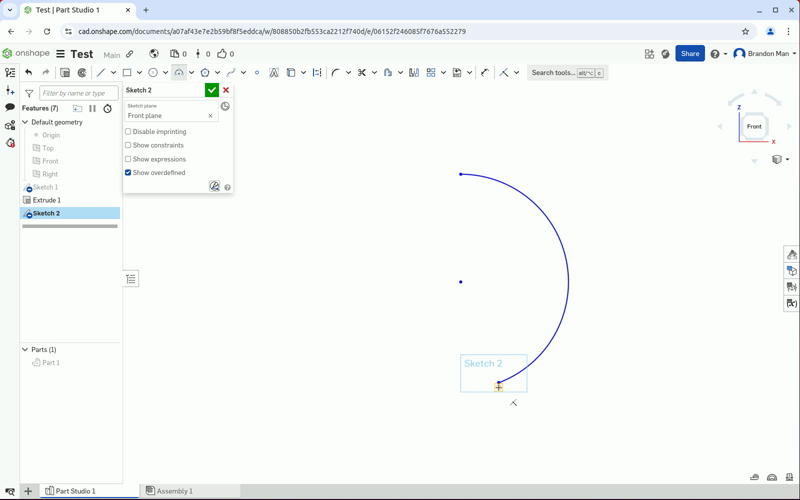
mouse_move(460, 169)
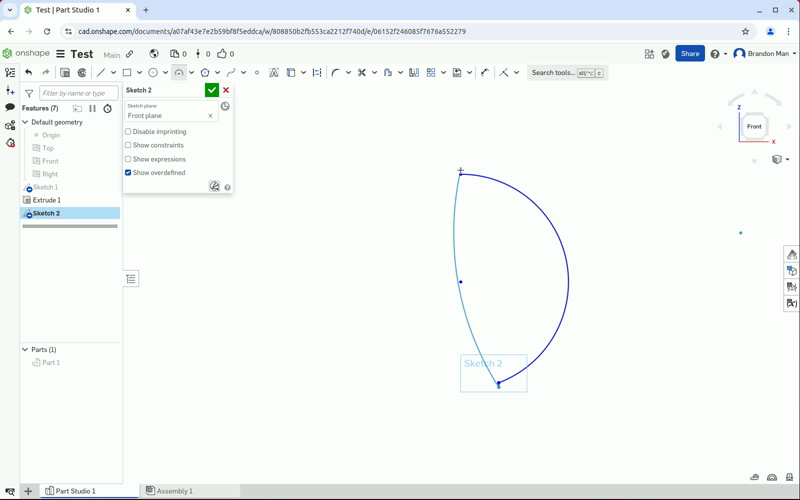
scroll(6)
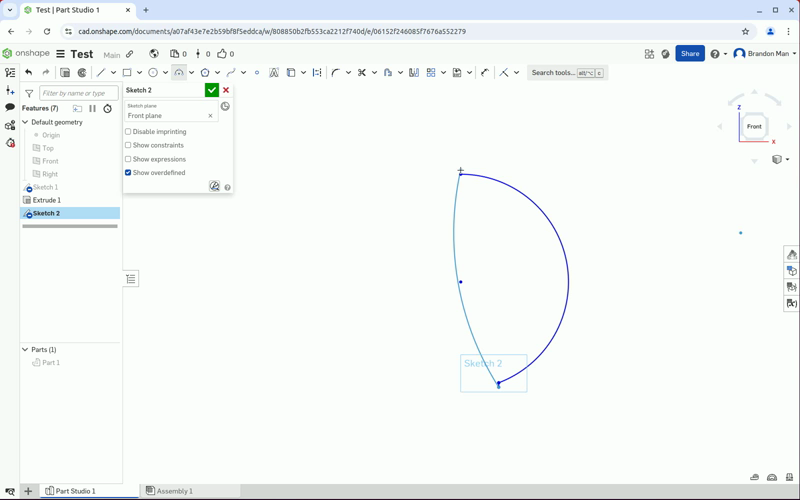
scroll(6)
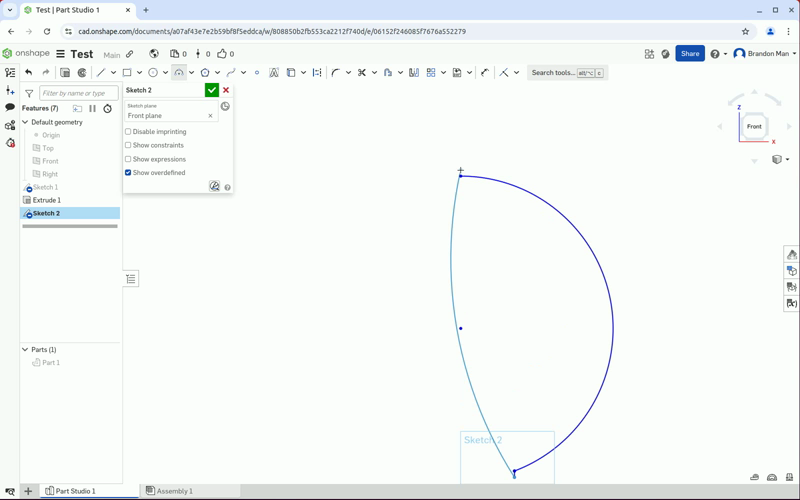
scroll(6)
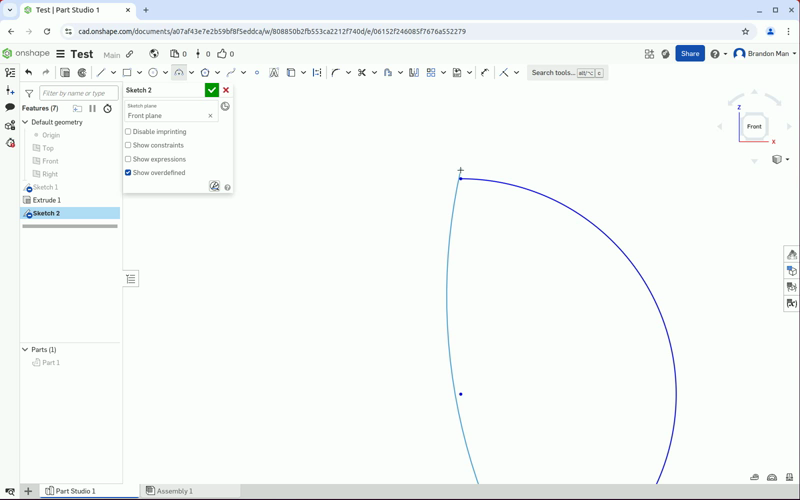
scroll(6)
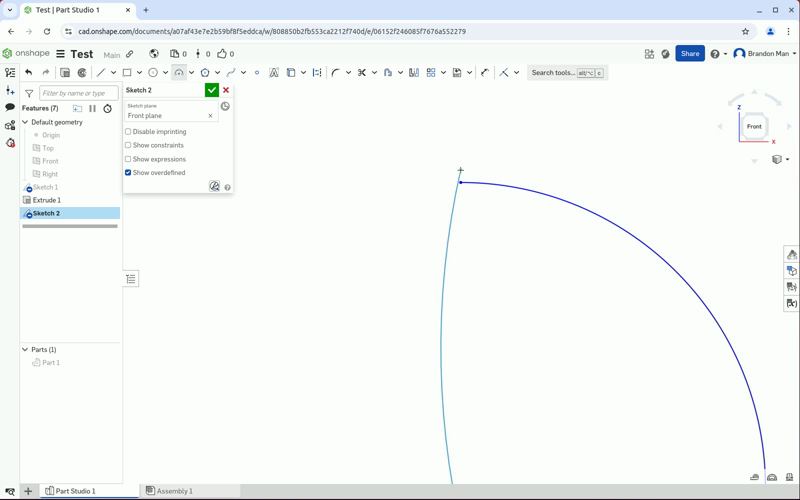
scroll(6)
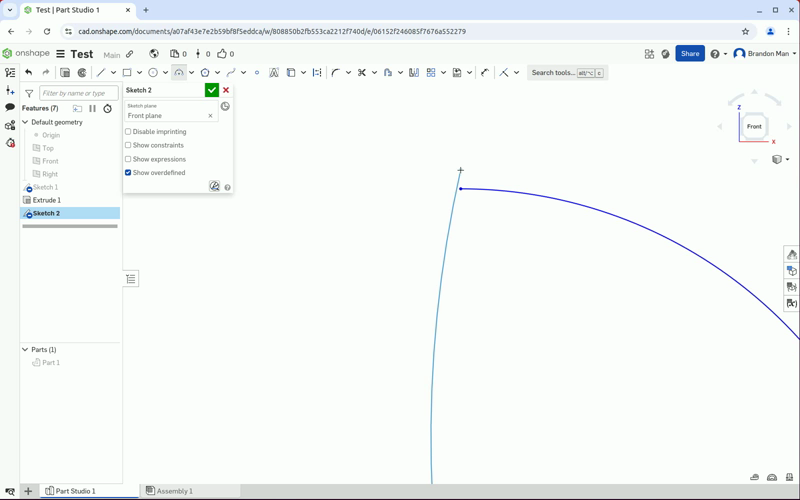
scroll(6)
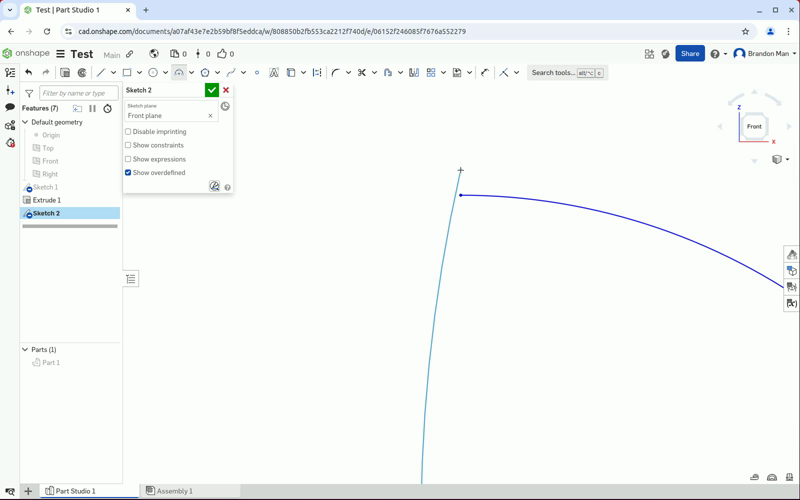
scroll(6)
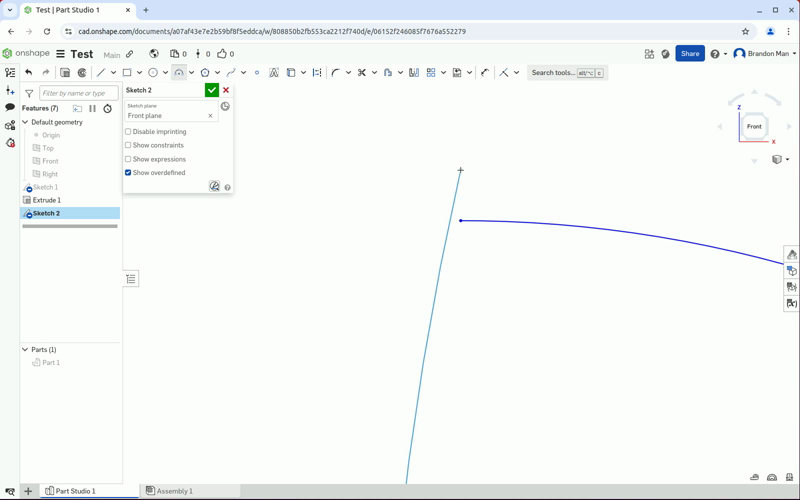
click(460, 169)
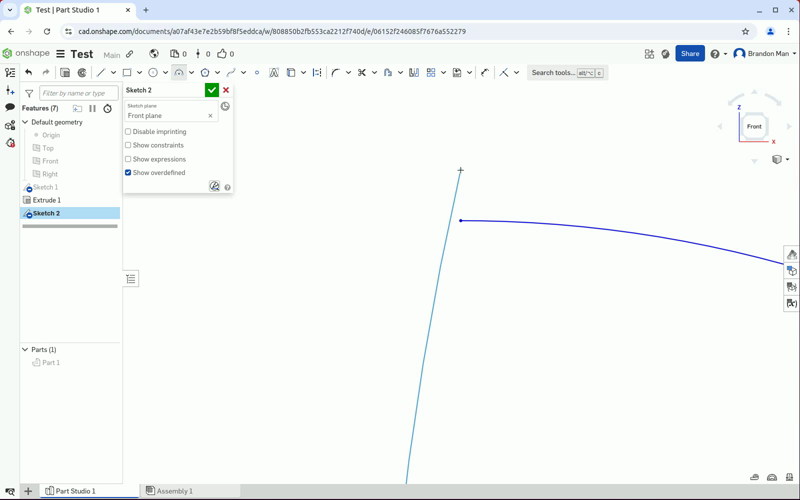
scroll(-6)
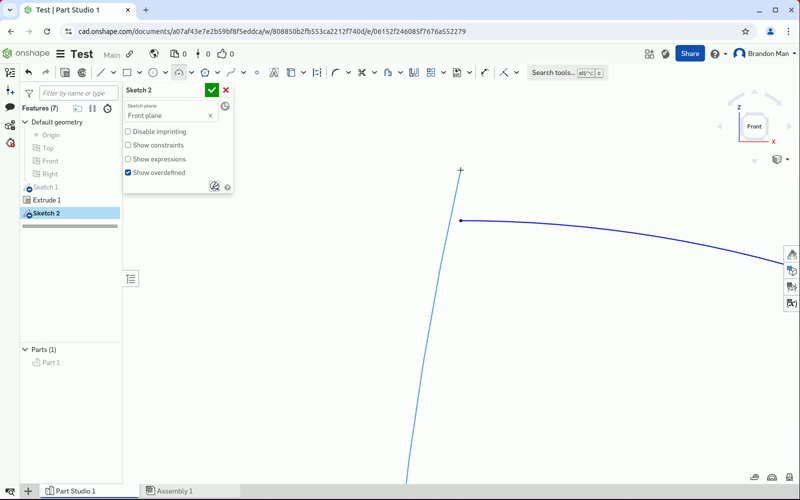
scroll(-6)
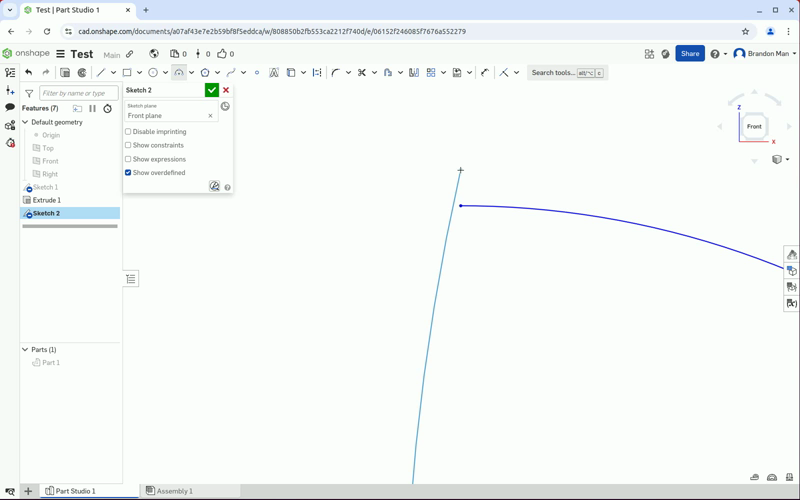
scroll(-6)
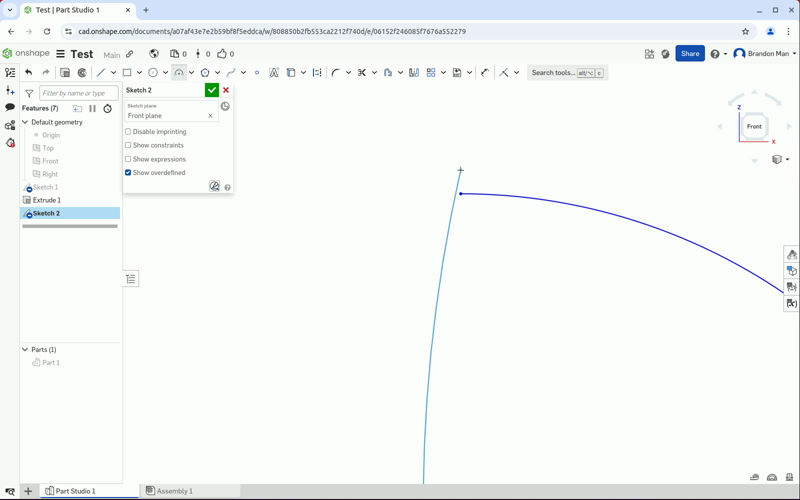
scroll(-6)
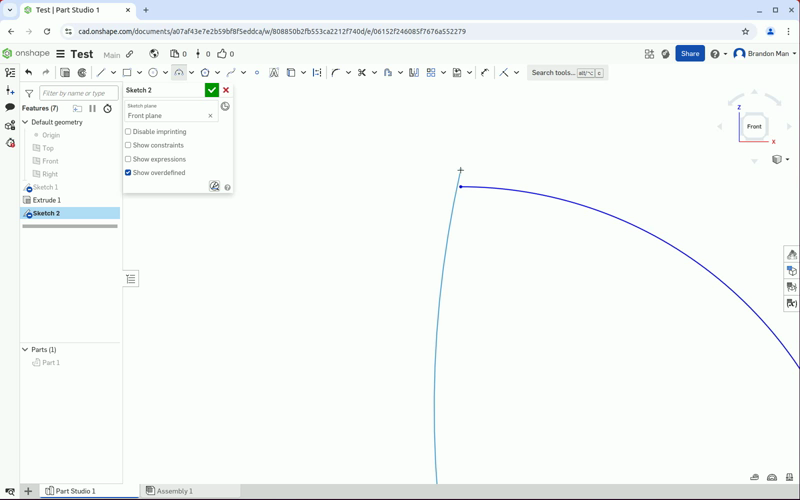
scroll(-6)
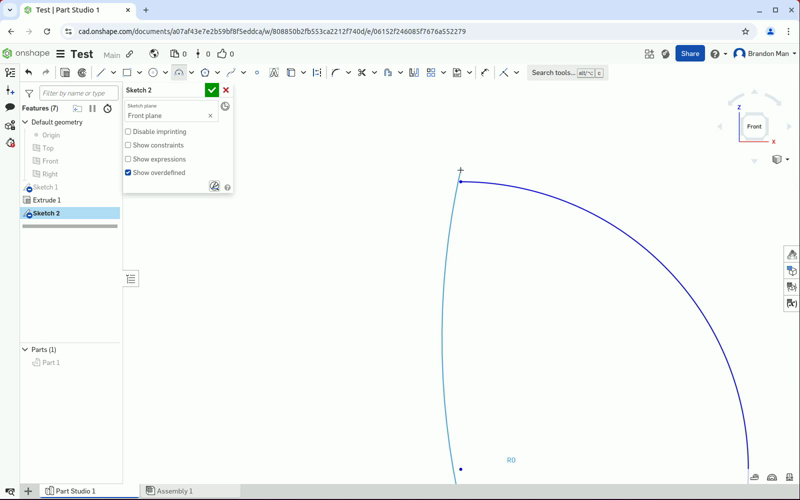
scroll(-6)
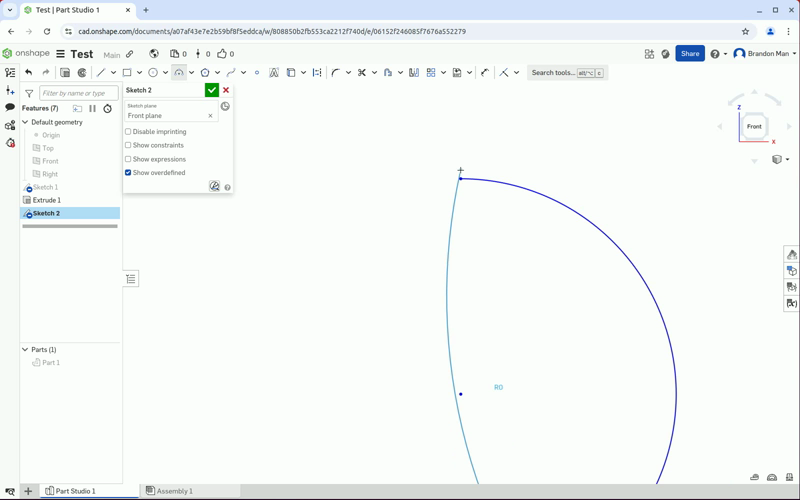
scroll(-6)
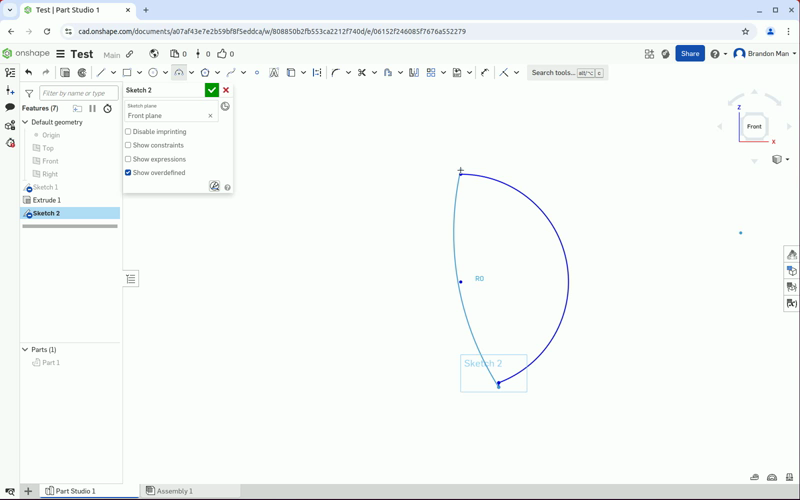
mouse_move(571, 262)
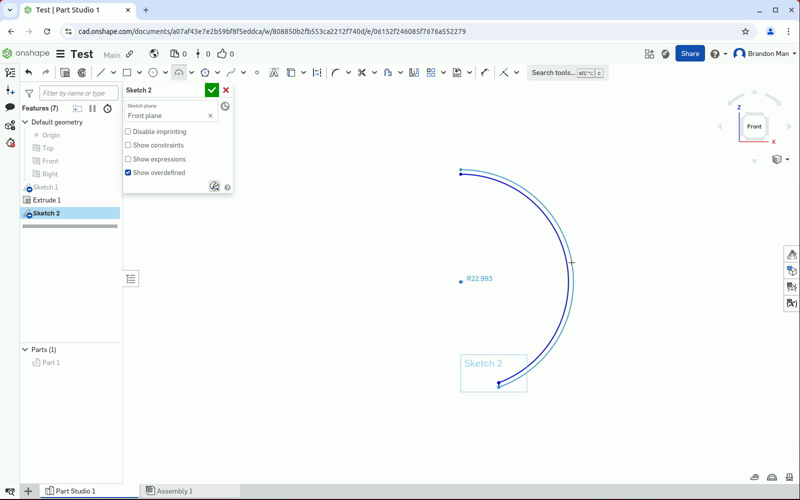
click(571, 262)
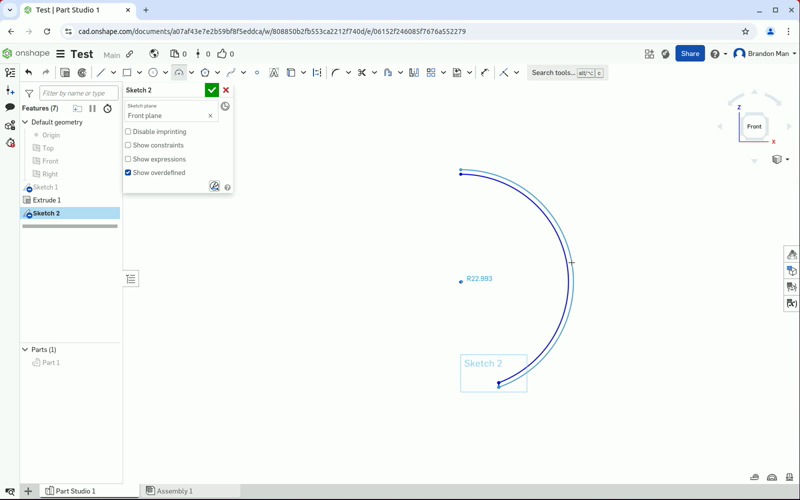
key_up(shift)
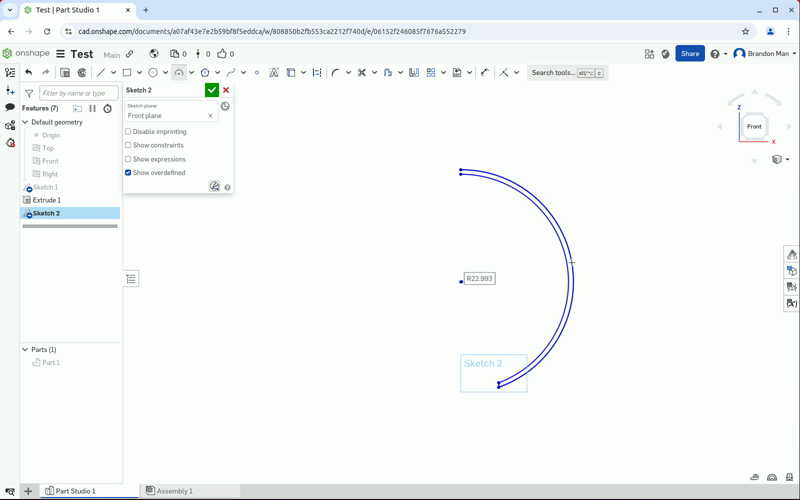
key(esc)
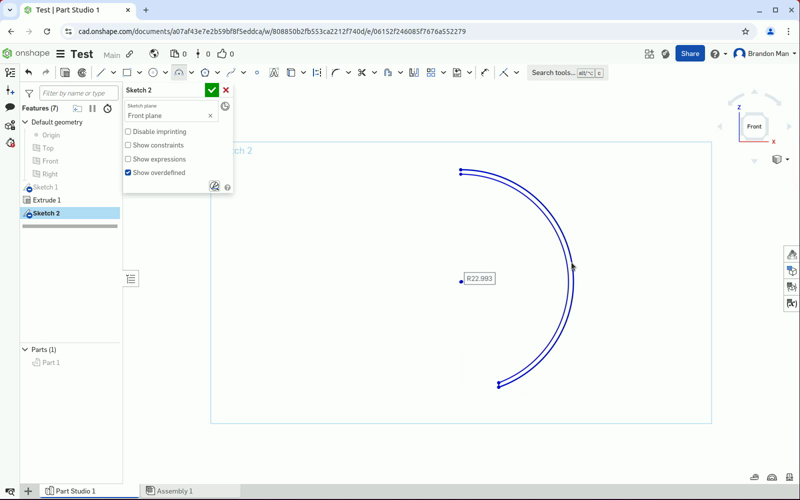
key(l)
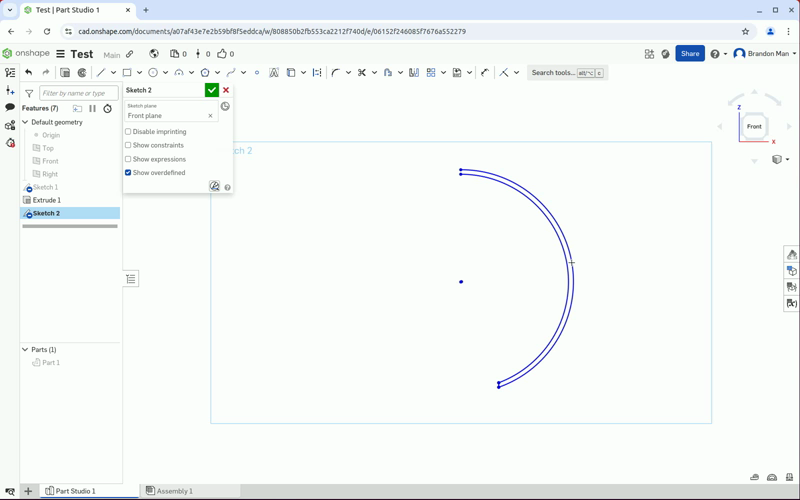
mouse_move(460, 169)
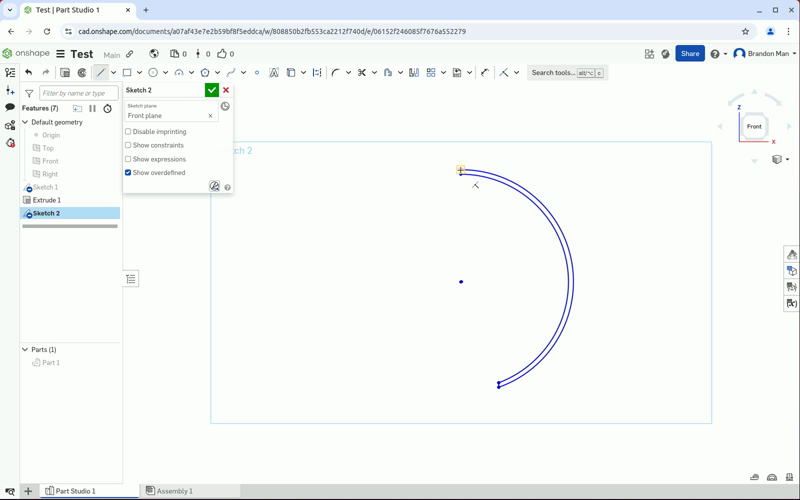
scroll(6)
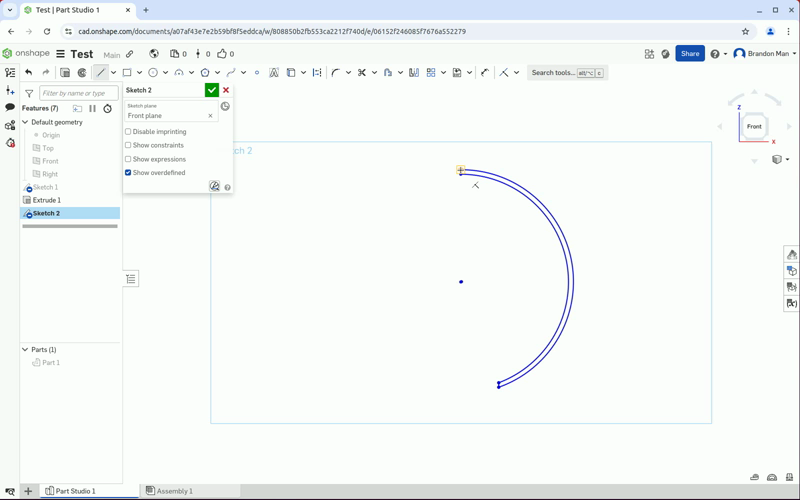
scroll(6)
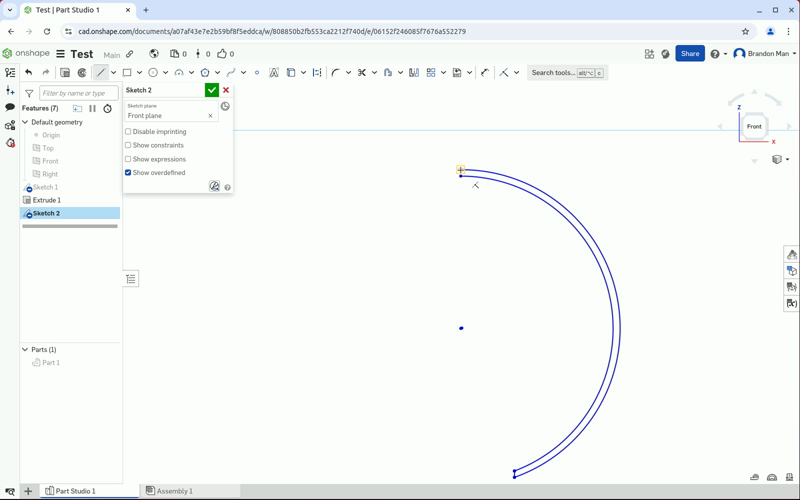
scroll(6)
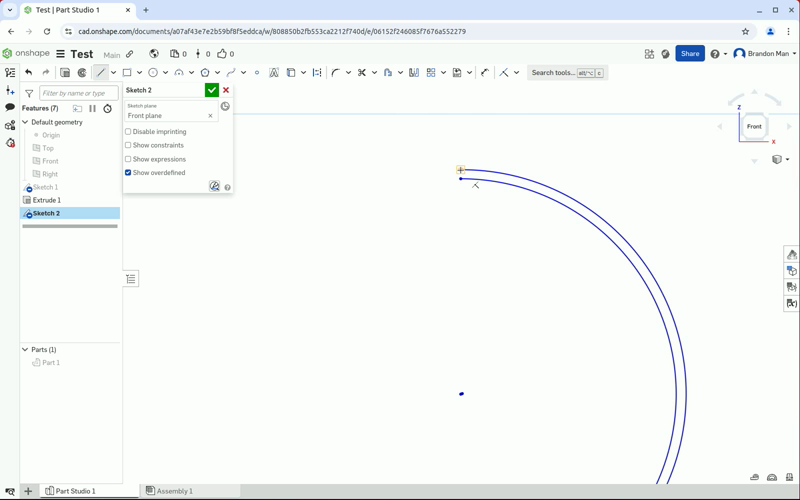
scroll(6)
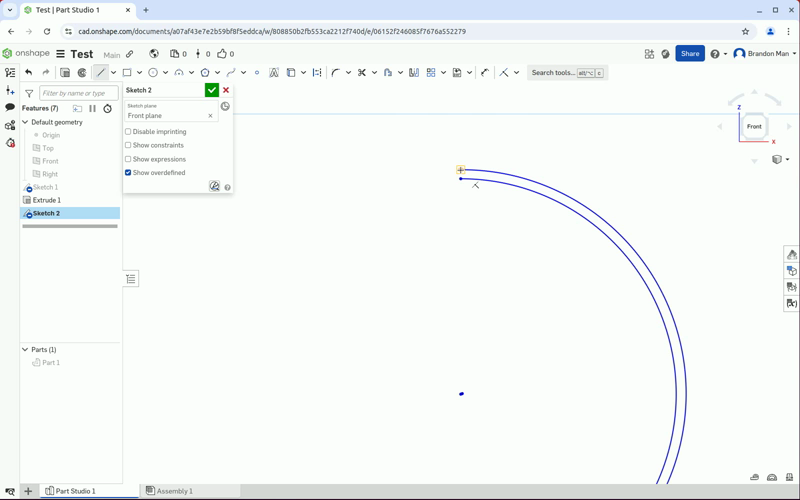
scroll(6)
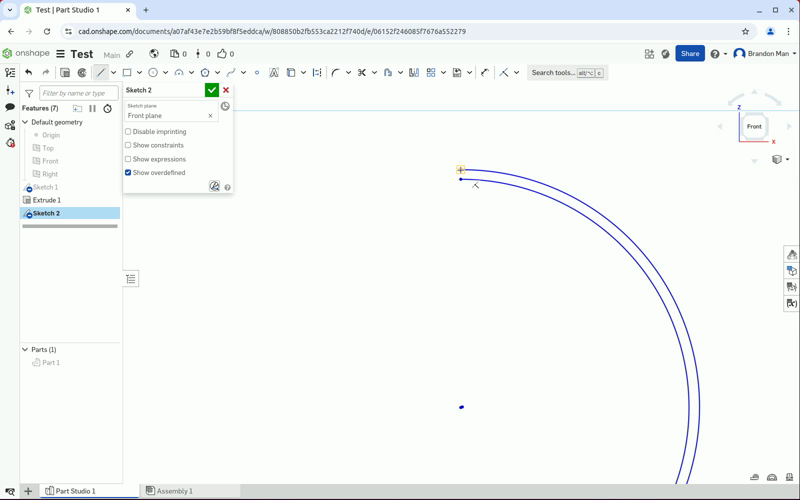
scroll(6)
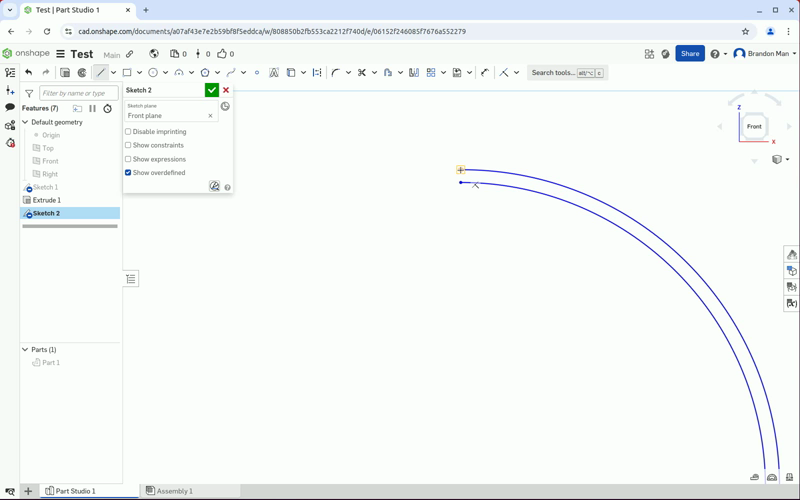
scroll(6)
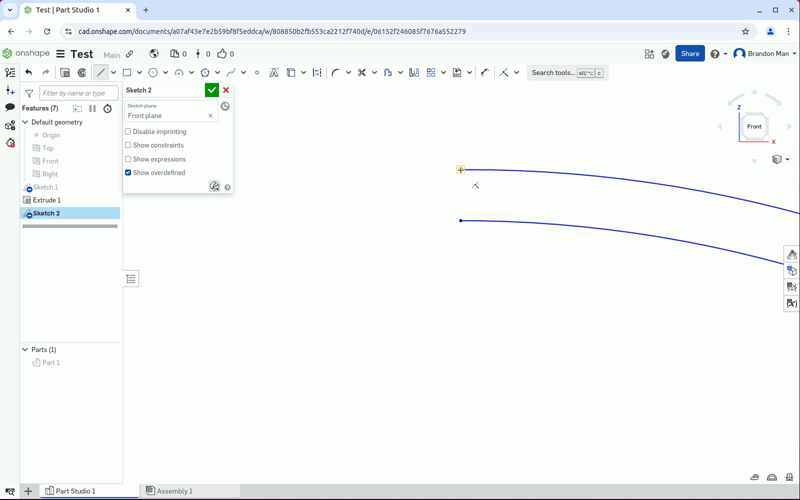
click(460, 169)
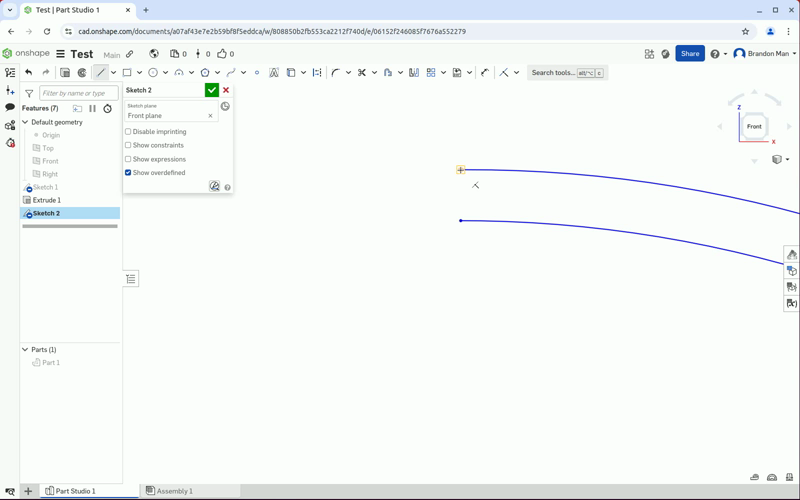
scroll(-6)
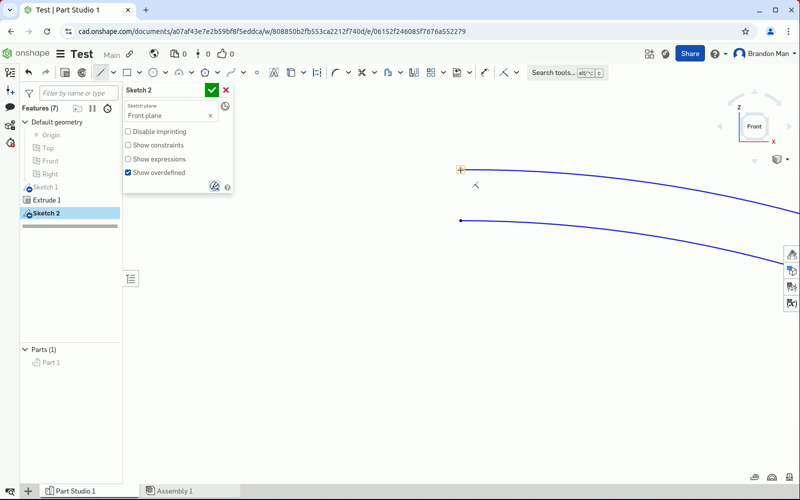
scroll(-6)
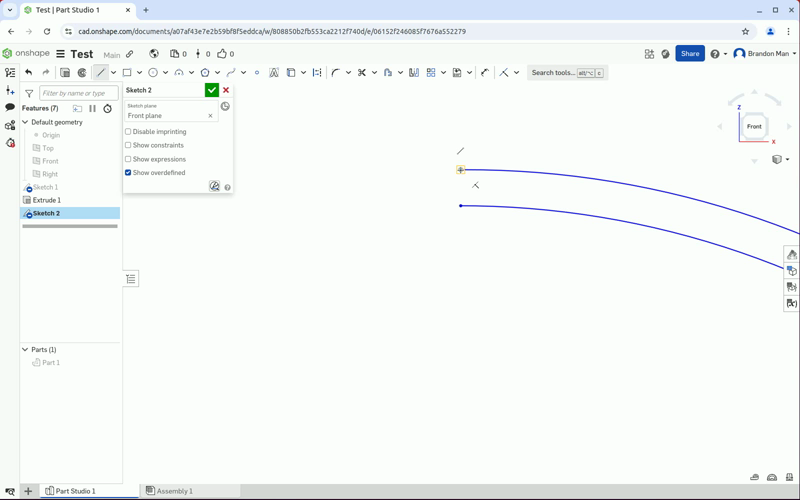
scroll(-6)
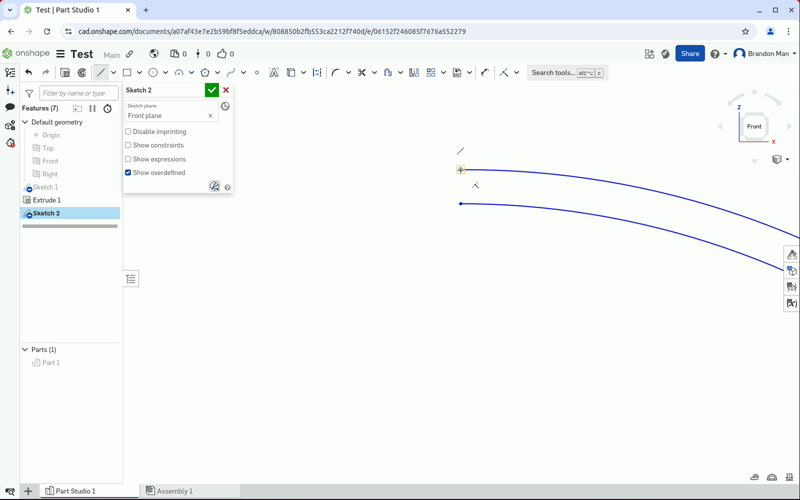
scroll(-6)
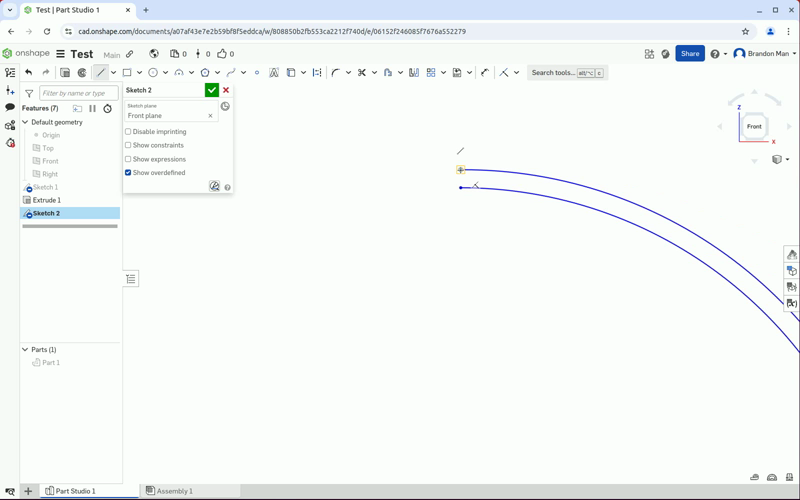
scroll(-6)
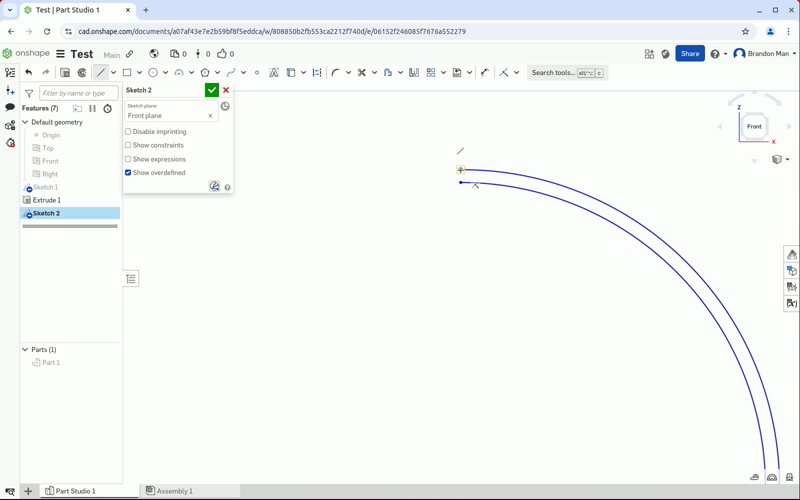
scroll(-6)
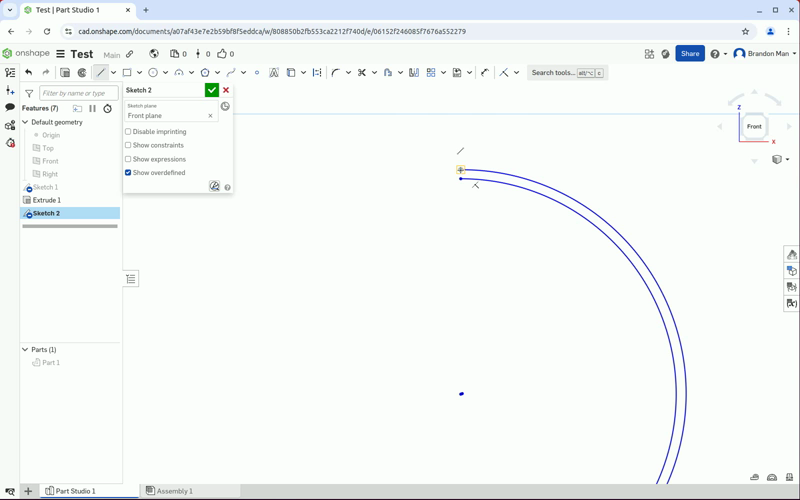
scroll(-6)
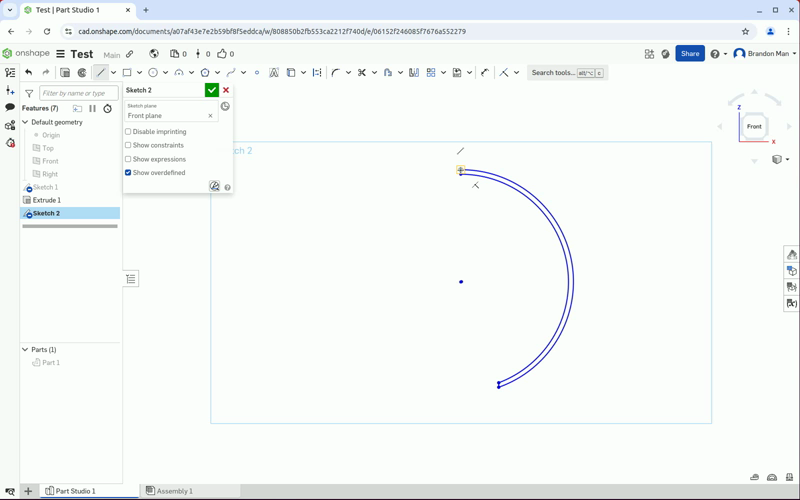
mouse_move(490, 169)
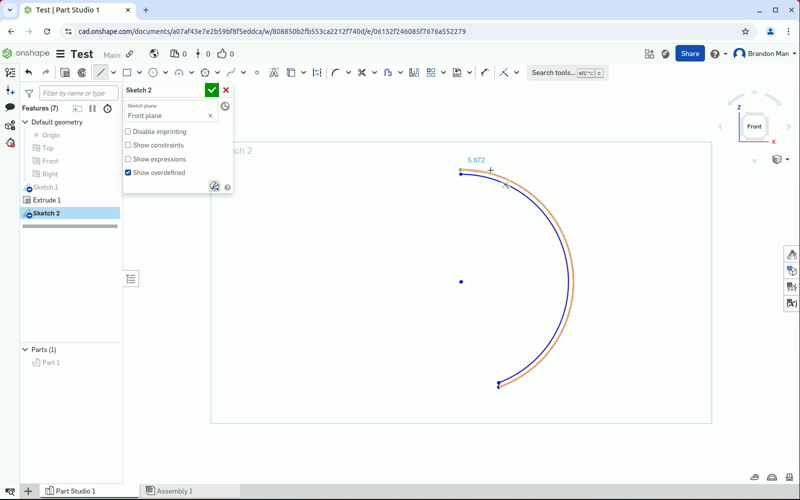
key_down(shift)
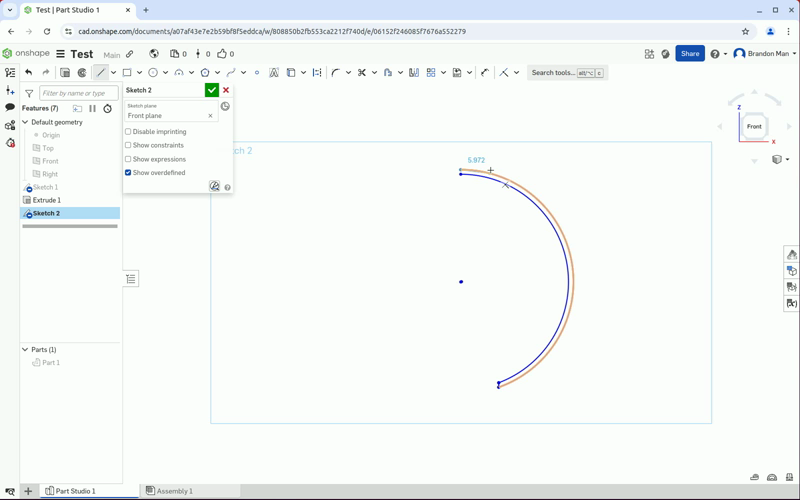
mouse_move(460, 174)
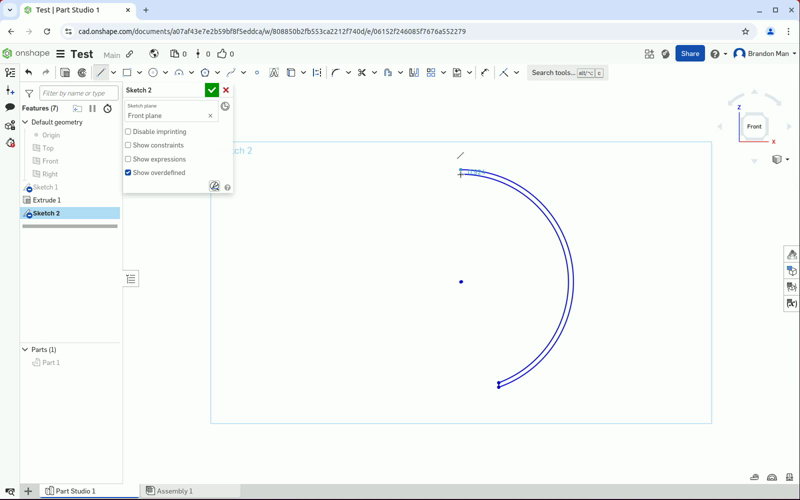
scroll(6)
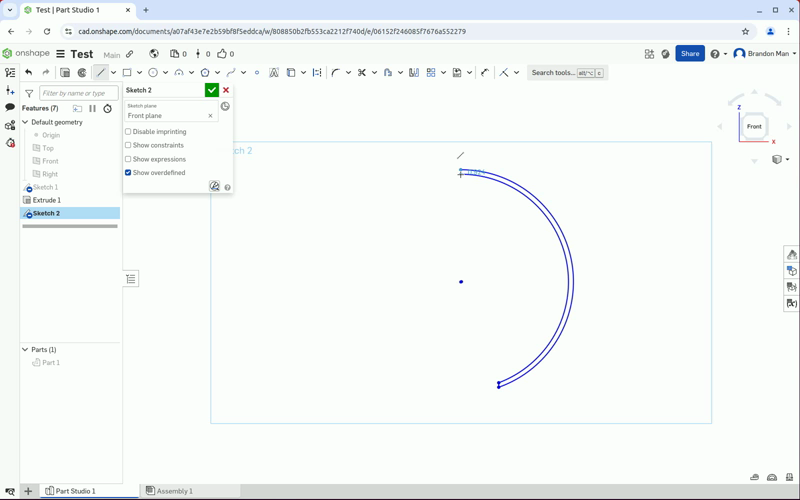
scroll(6)
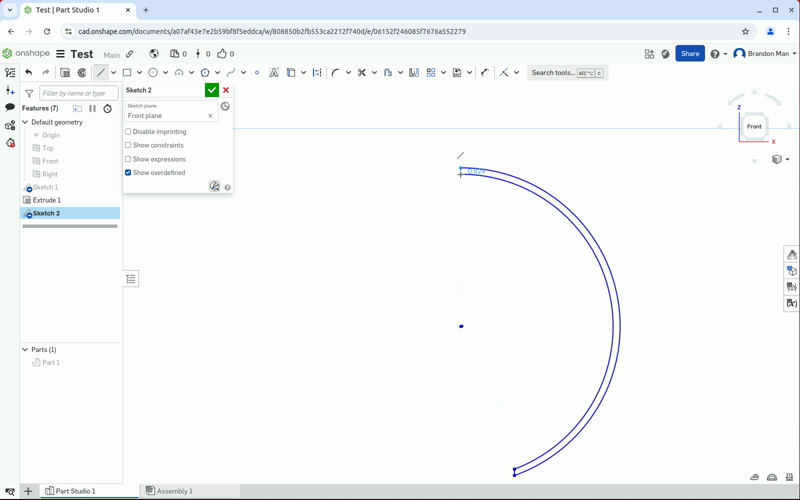
scroll(6)
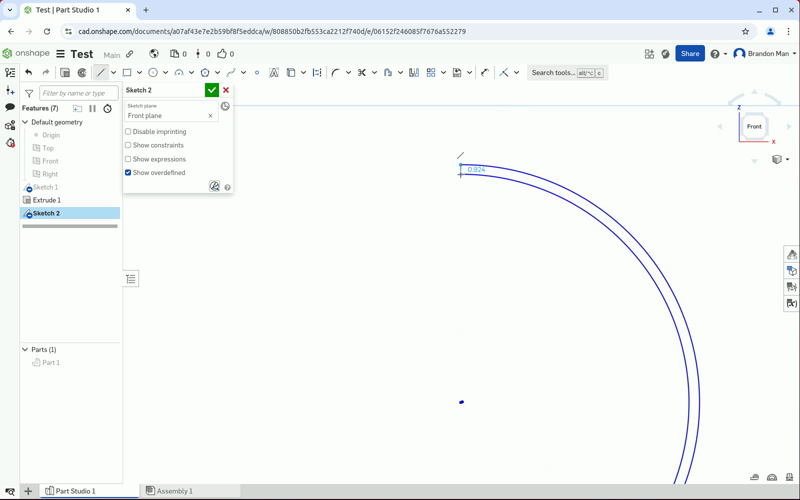
scroll(6)
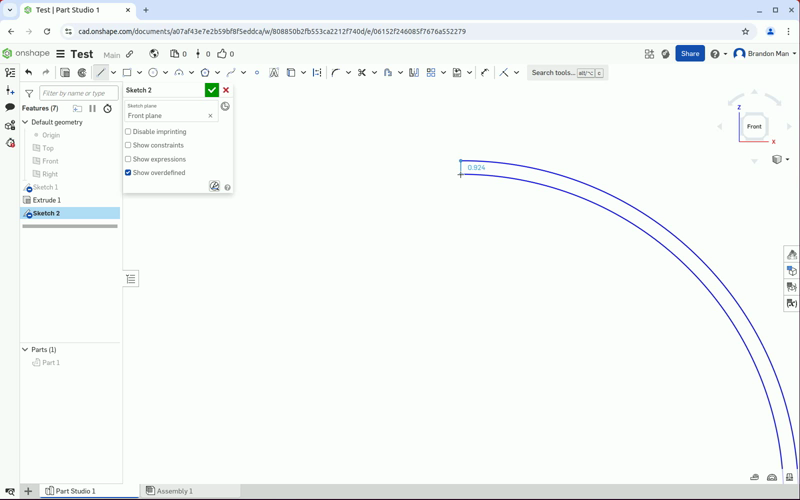
scroll(6)
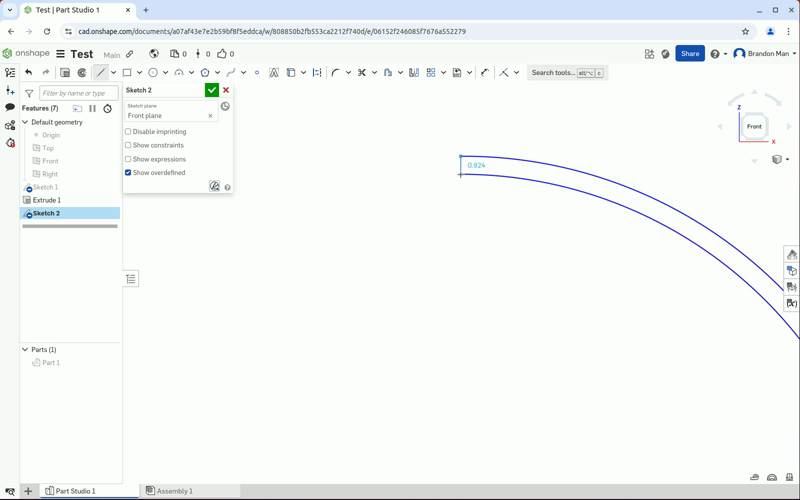
scroll(6)
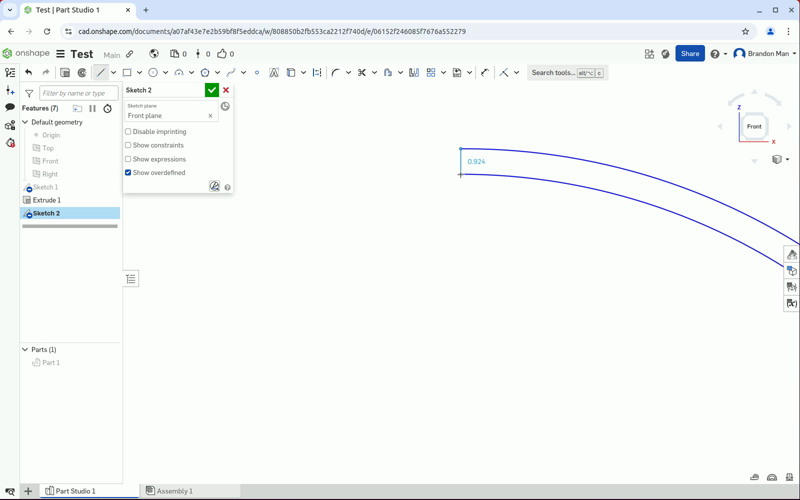
scroll(6)
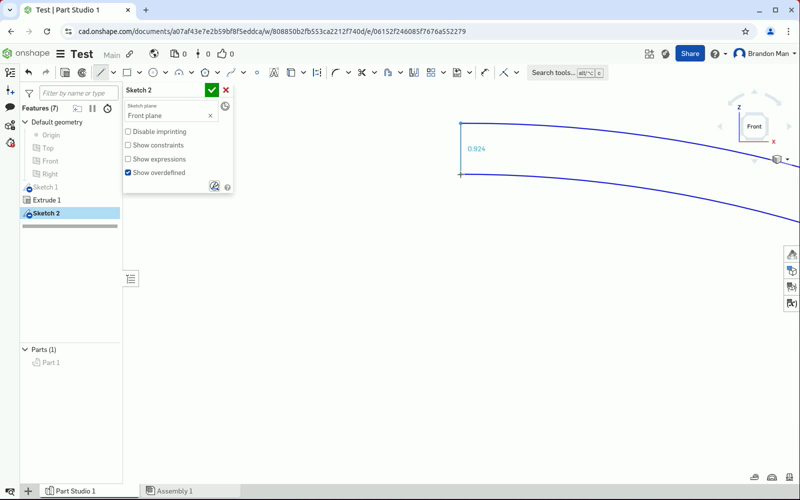
key_up(shift)
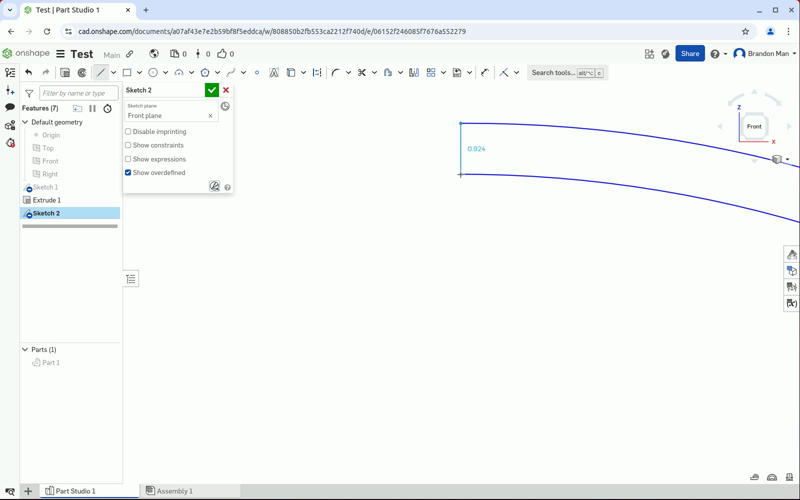
click(460, 174)
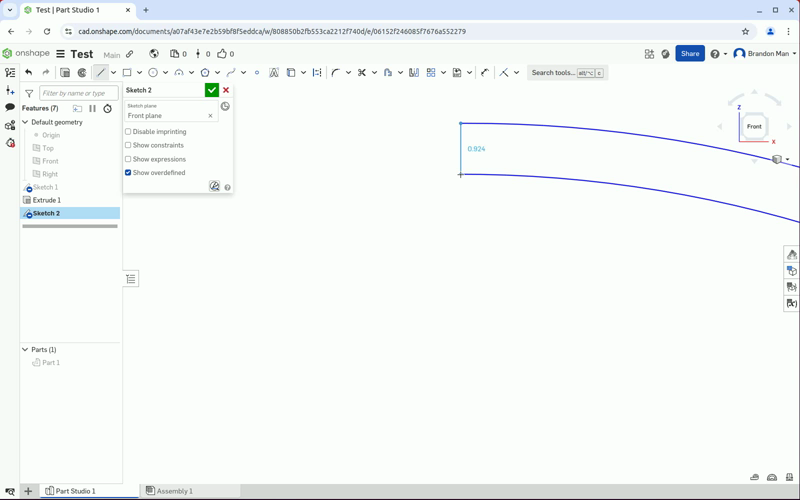
scroll(-6)
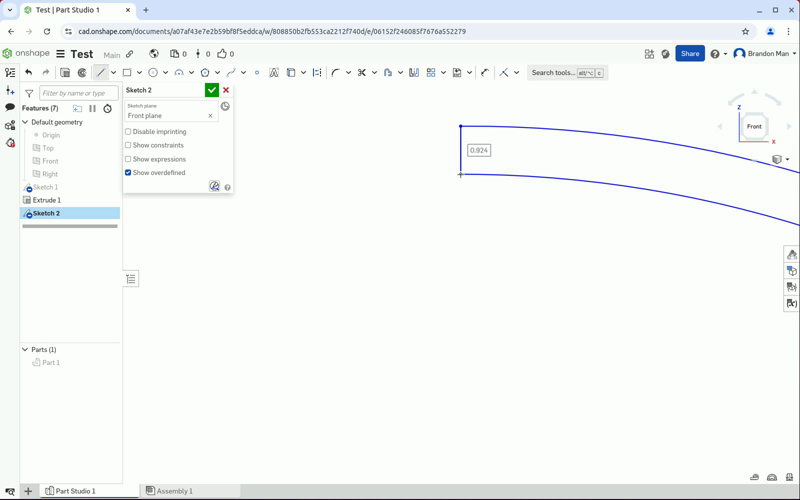
scroll(-6)
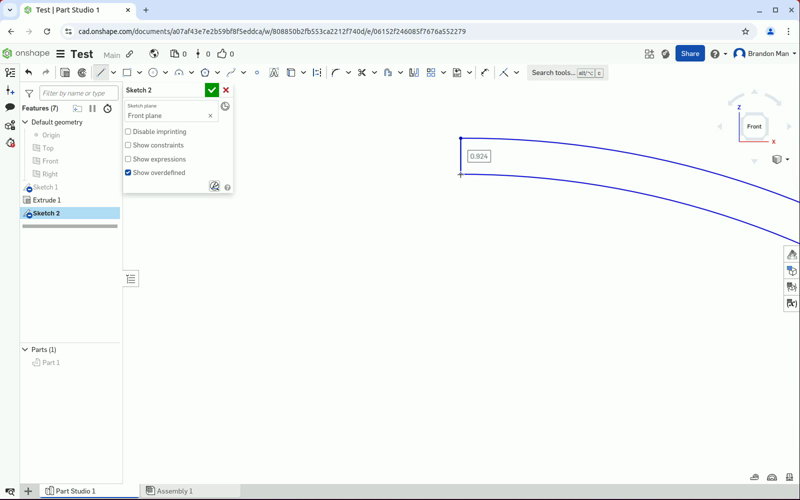
scroll(-6)
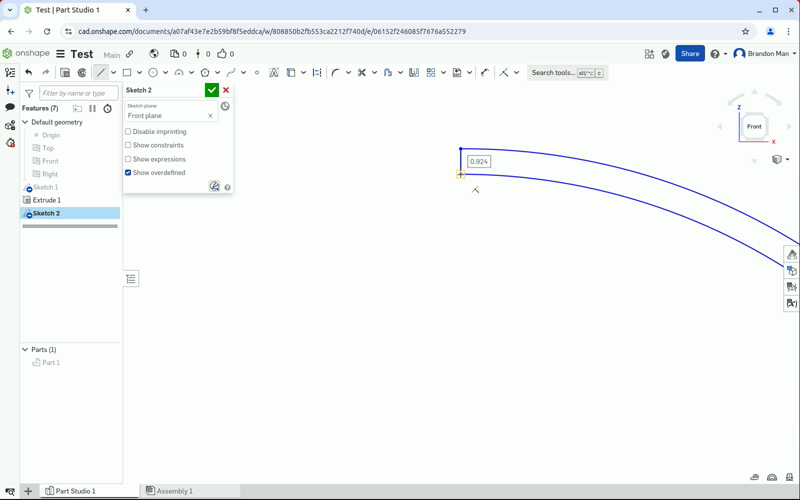
scroll(-6)
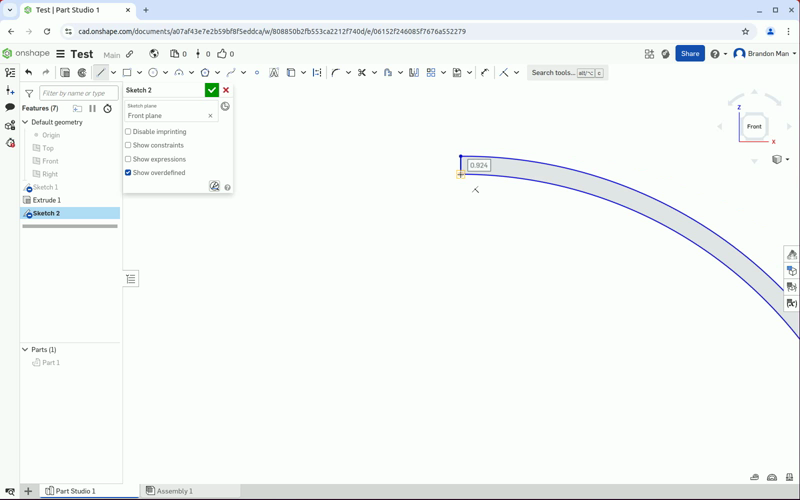
scroll(-6)
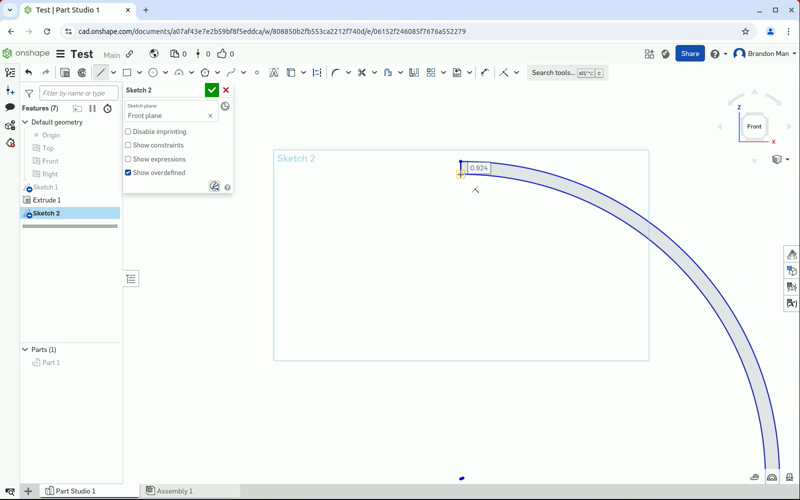
scroll(-6)
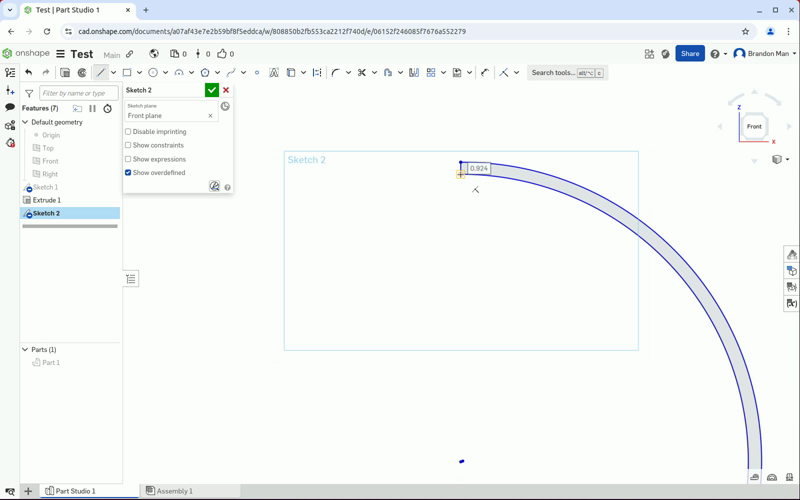
scroll(-6)
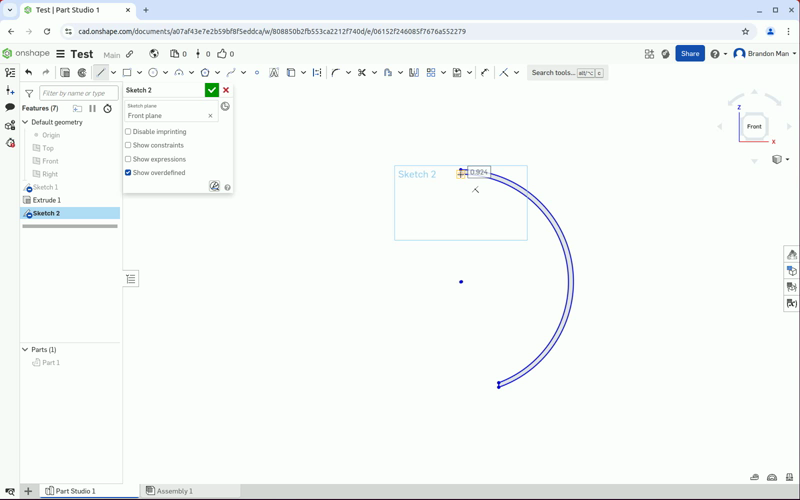
key(esc)
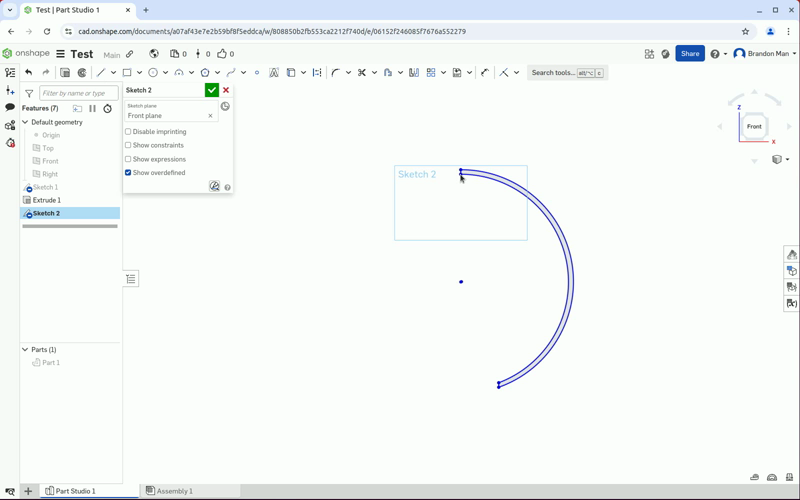
key(c)
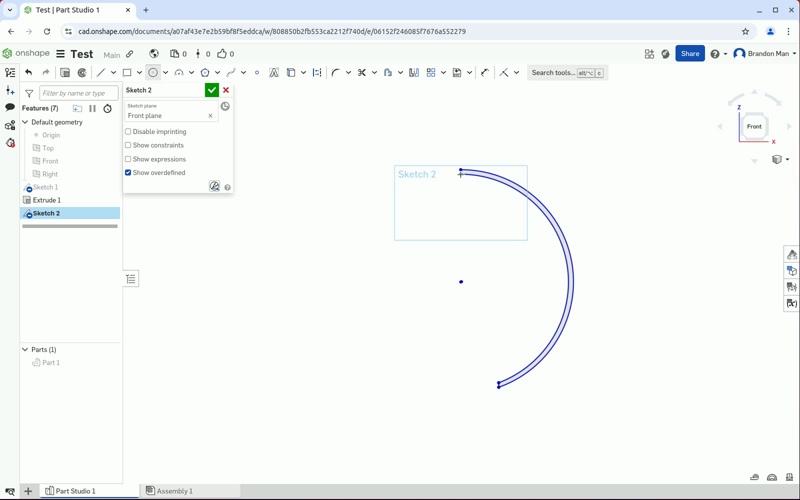
key_down(shift)
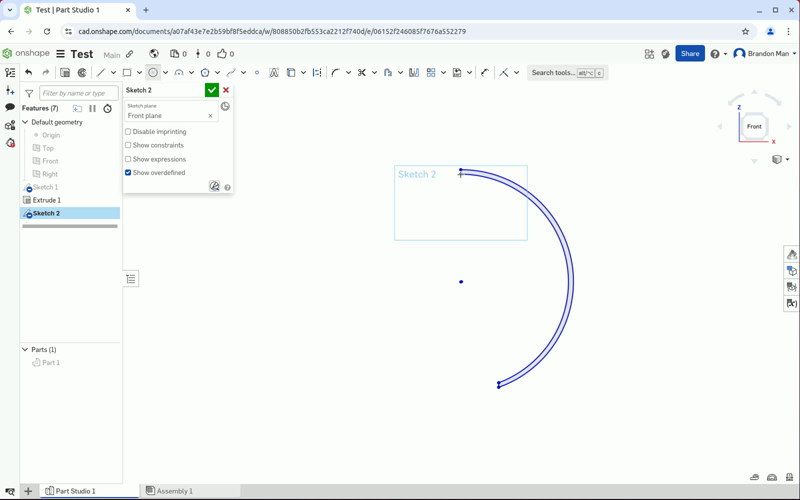
mouse_move(539, 360)
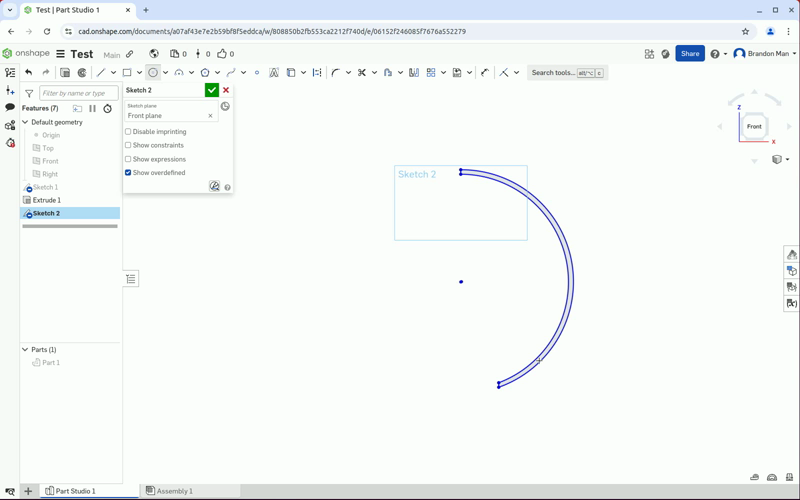
click(539, 360)
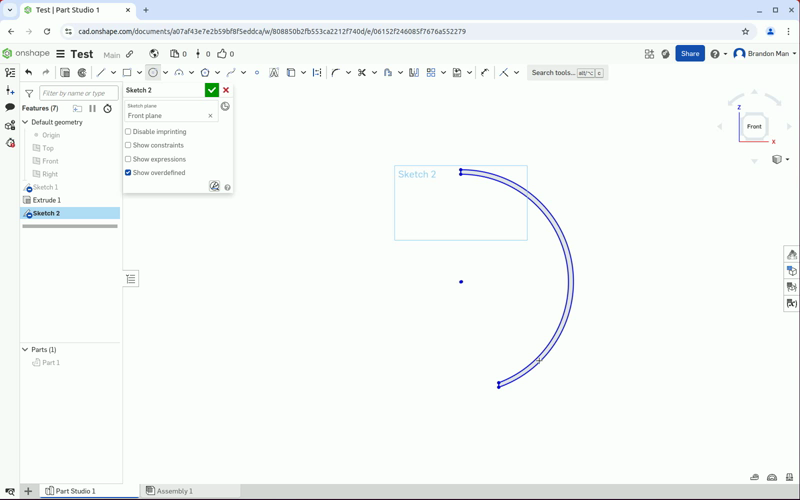
key_up(shift)
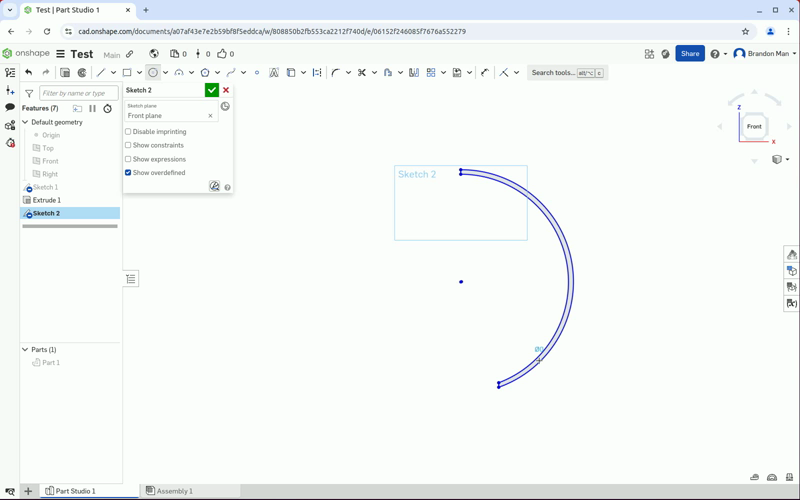
mouse_move(541, 360)
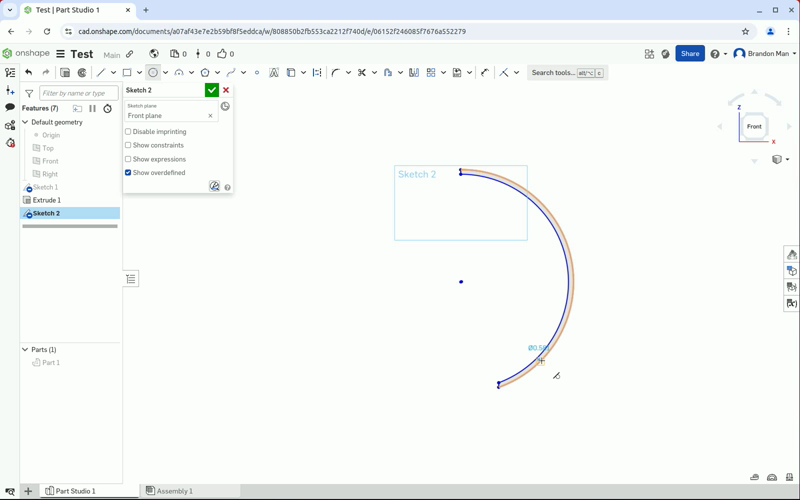
scroll(6)
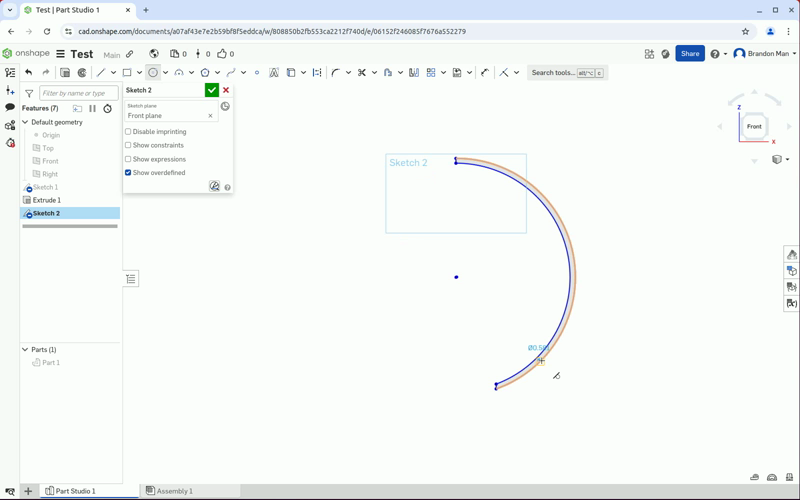
scroll(6)
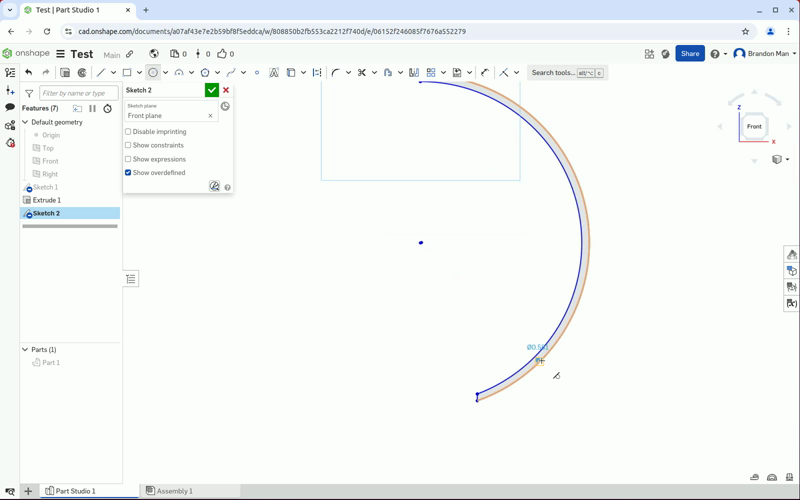
scroll(6)
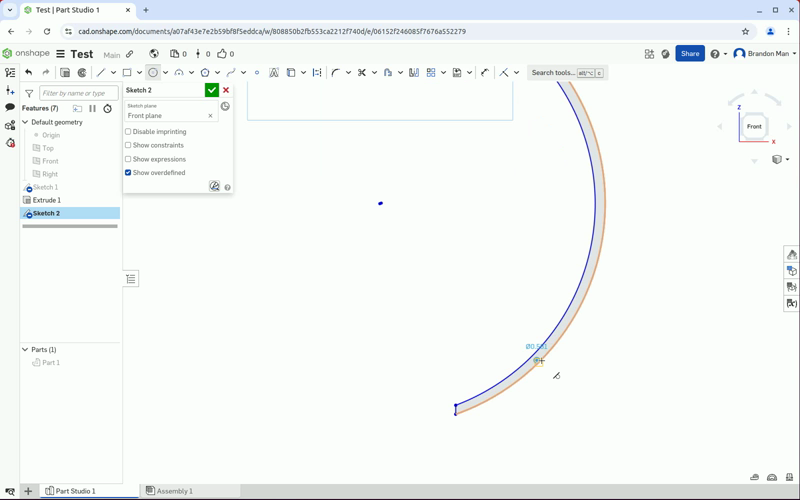
scroll(6)
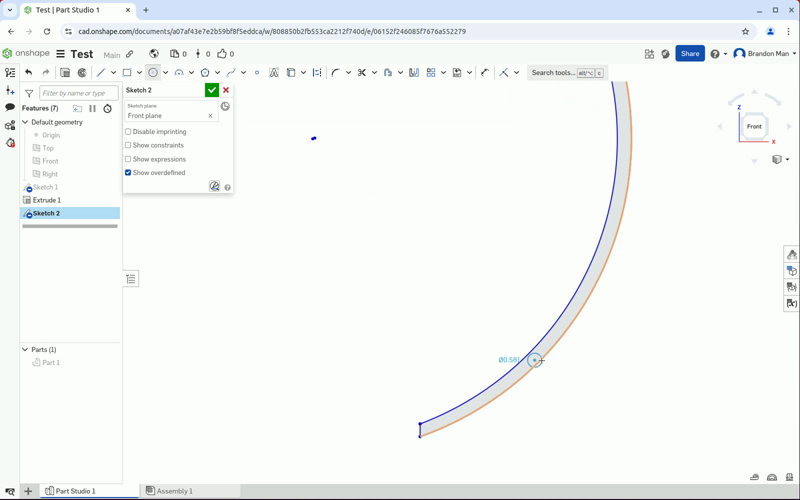
scroll(6)
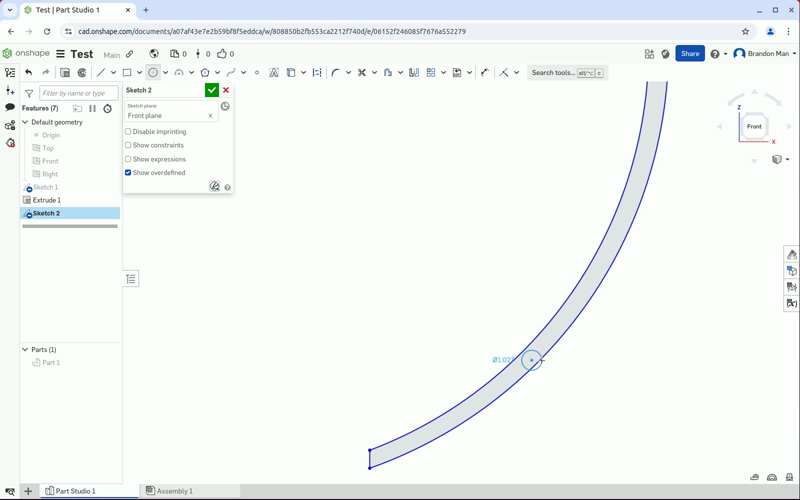
scroll(6)
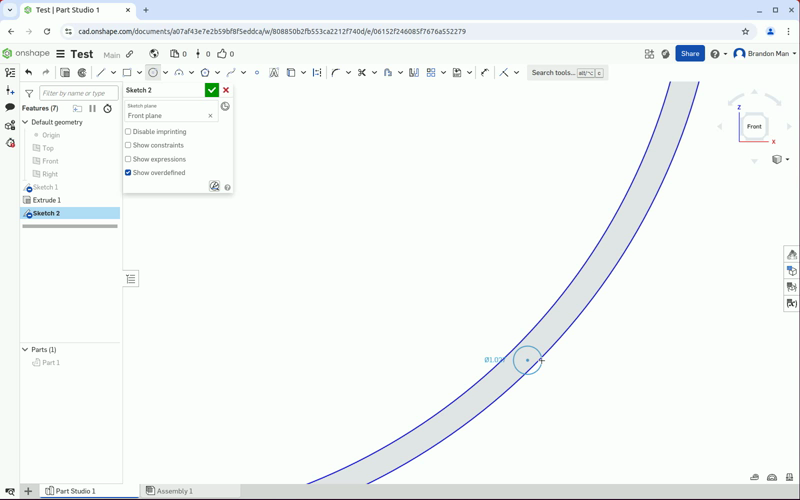
scroll(6)
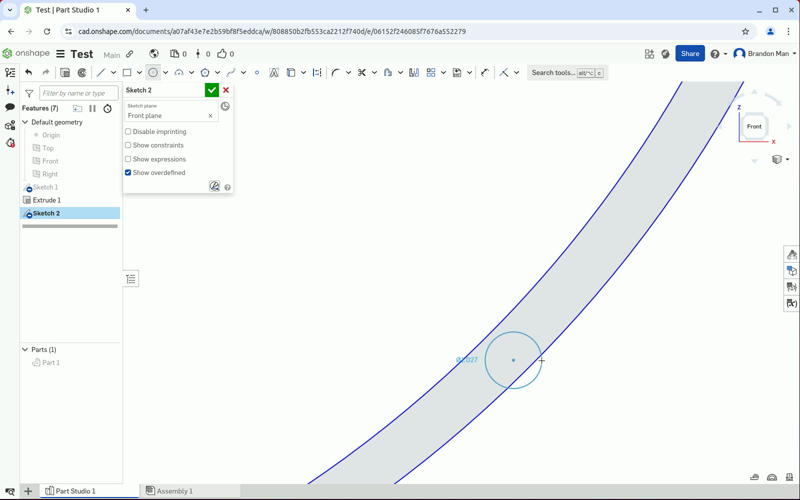
click(541, 360)
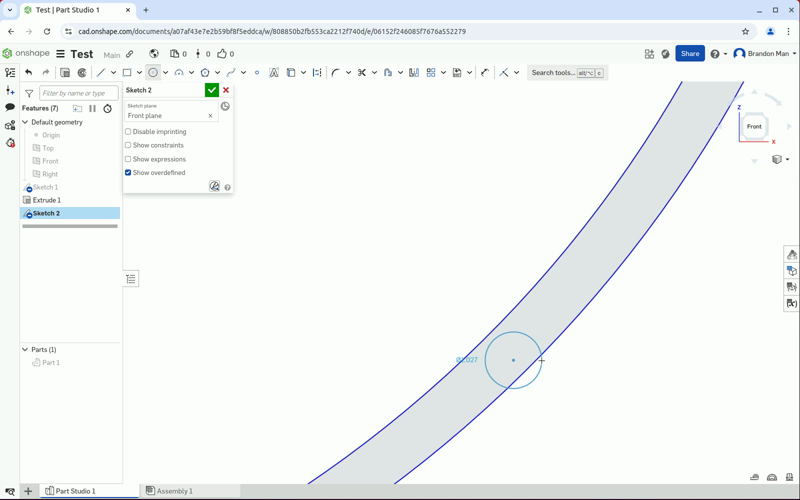
scroll(-6)
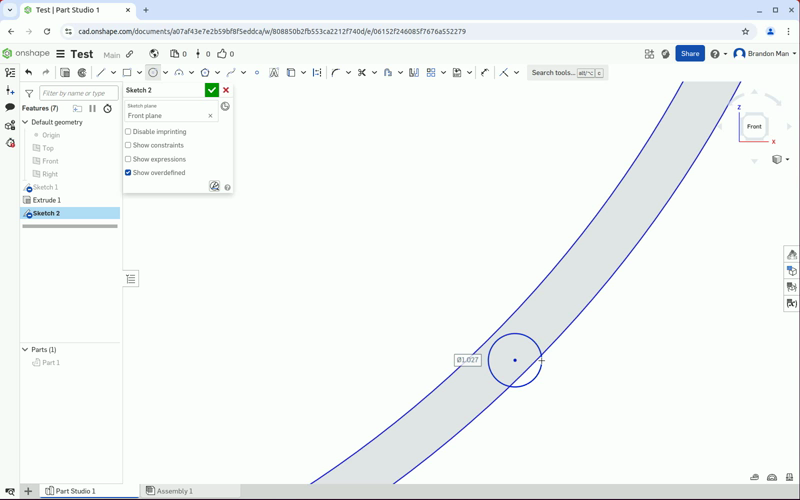
scroll(-6)
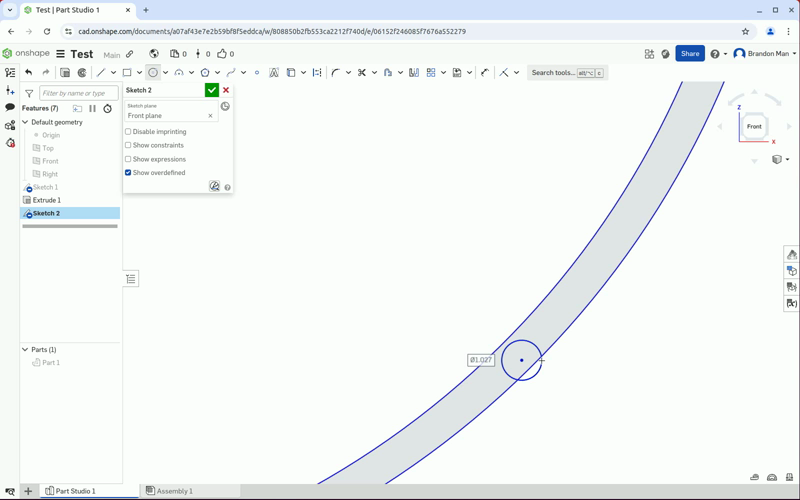
scroll(-6)
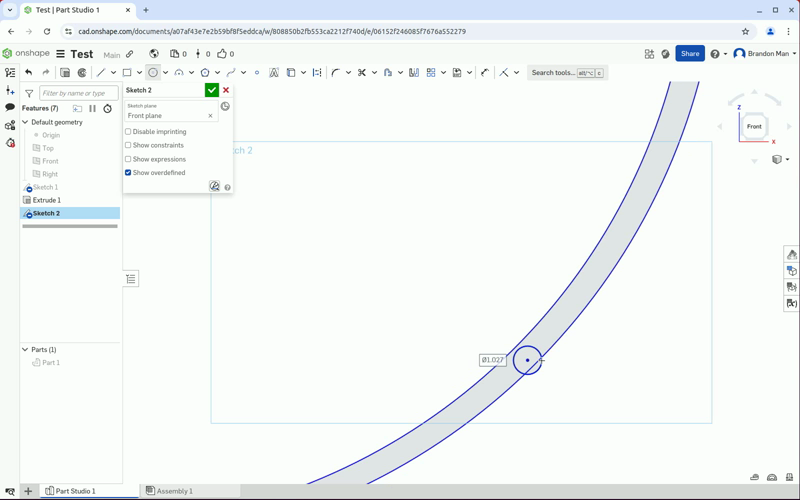
scroll(-6)
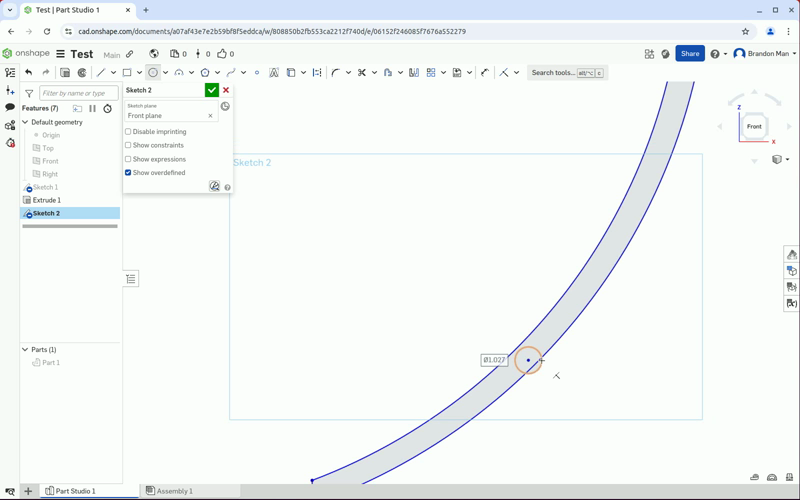
scroll(-6)
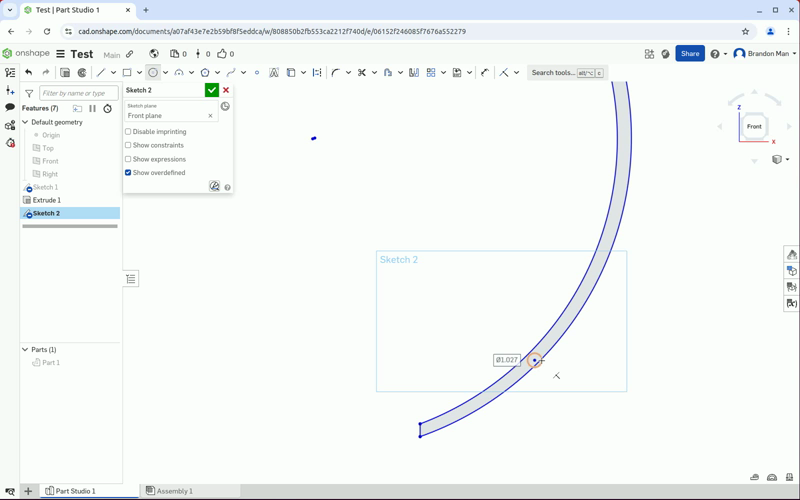
scroll(-6)
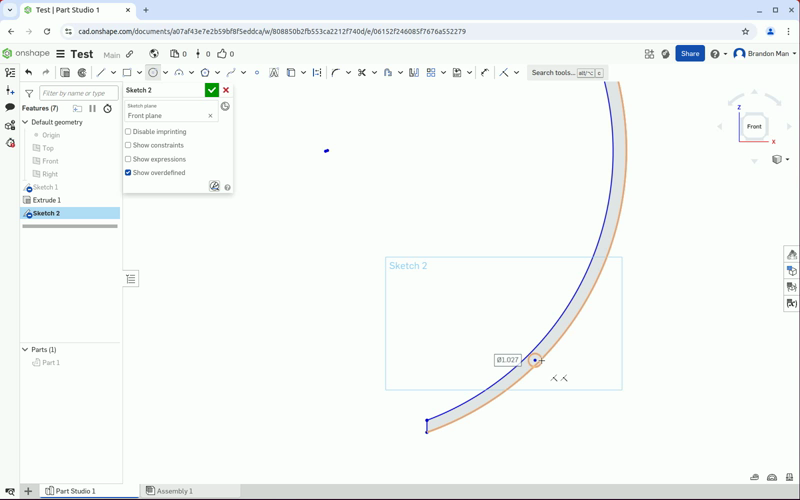
scroll(-6)
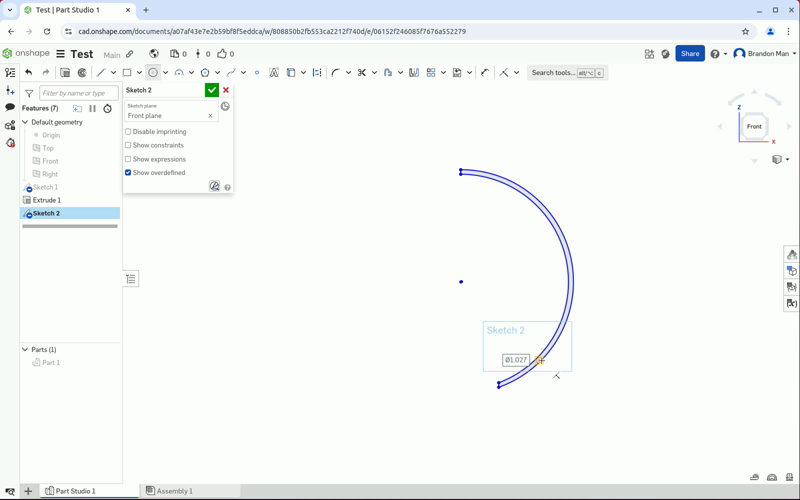
key(esc)
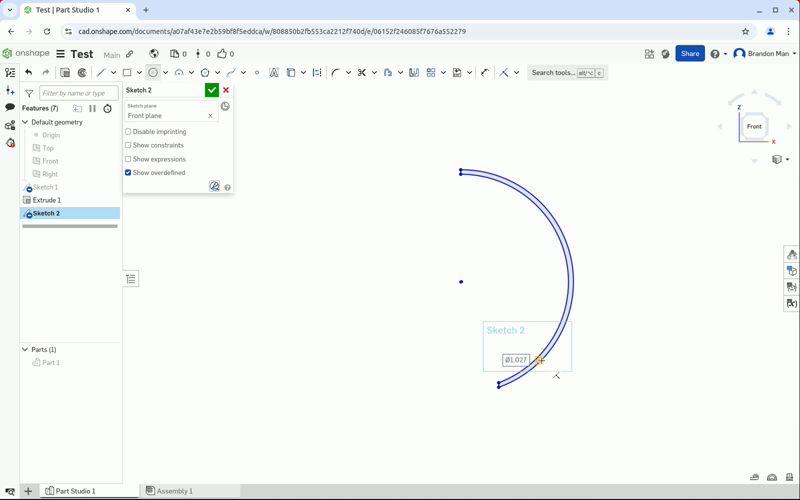
key(c)
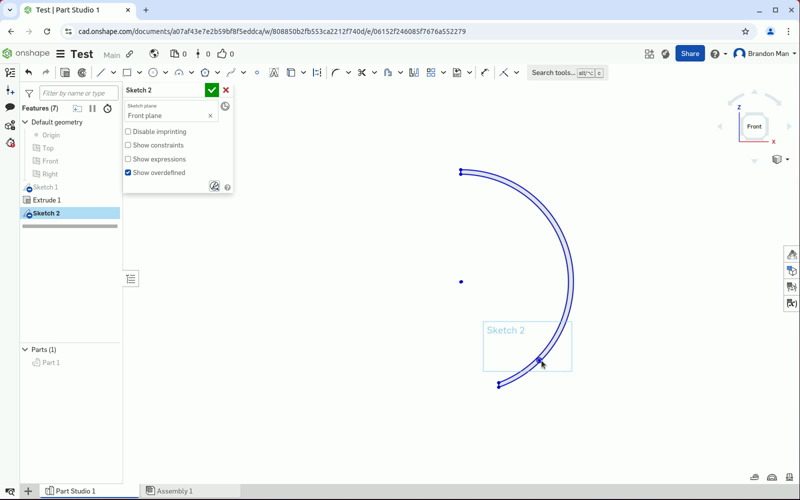
key_down(shift)
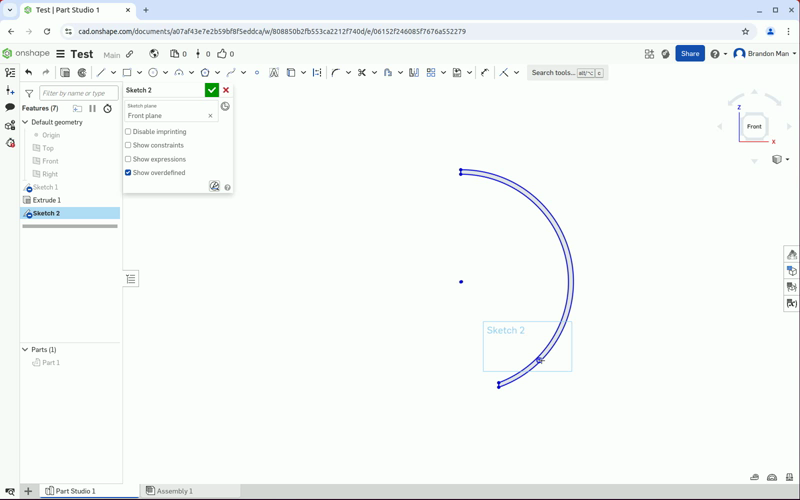
mouse_move(570, 281)
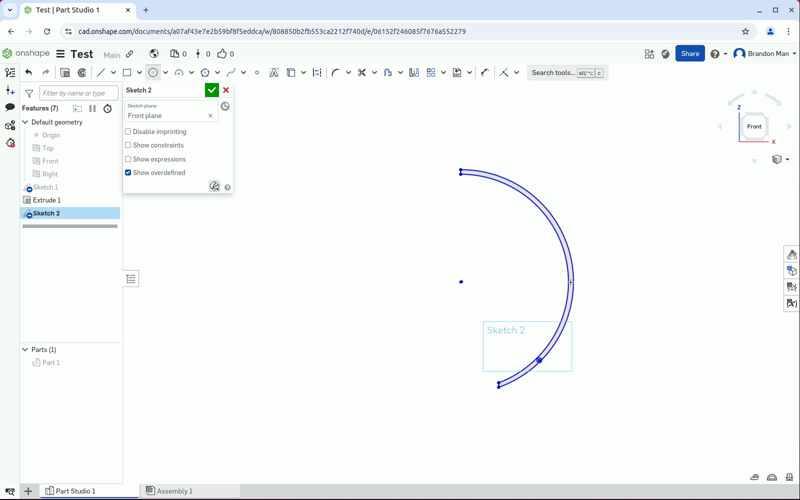
click(570, 281)
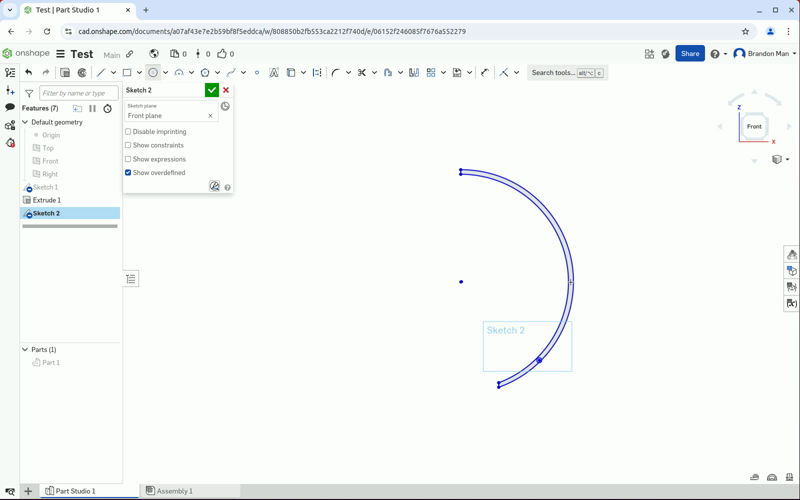
key_up(shift)
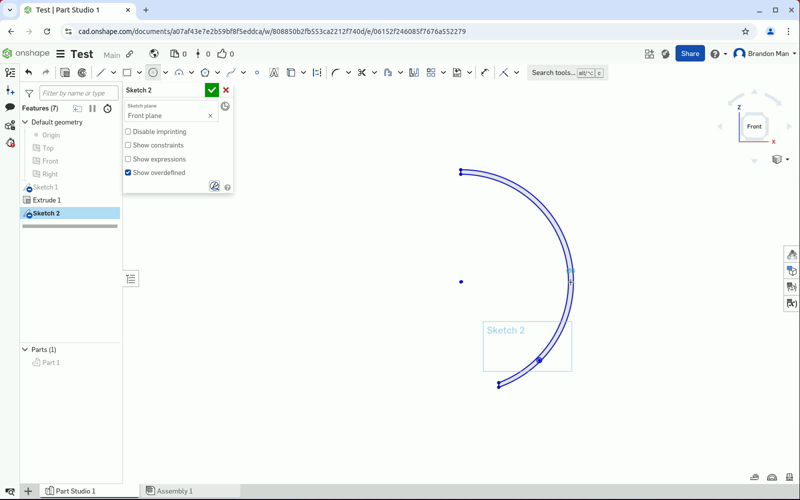
mouse_move(573, 281)
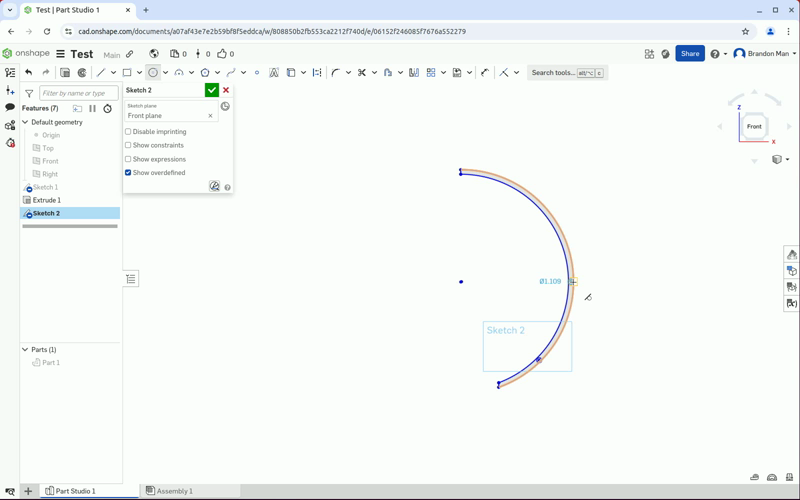
scroll(6)
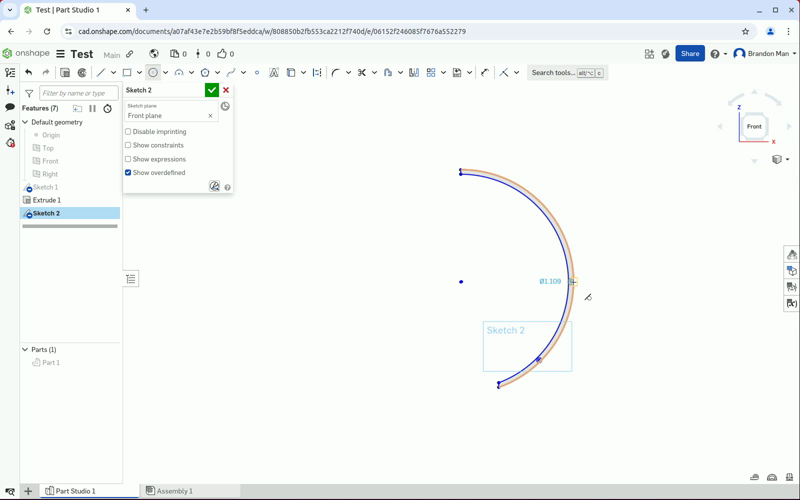
scroll(6)
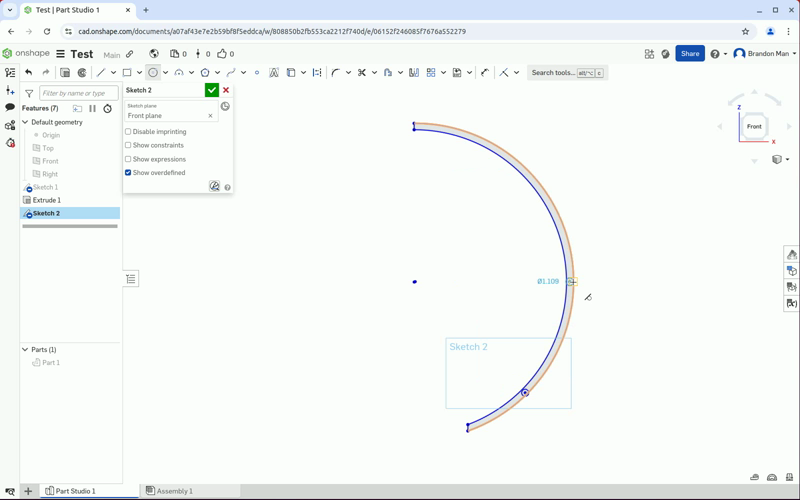
scroll(6)
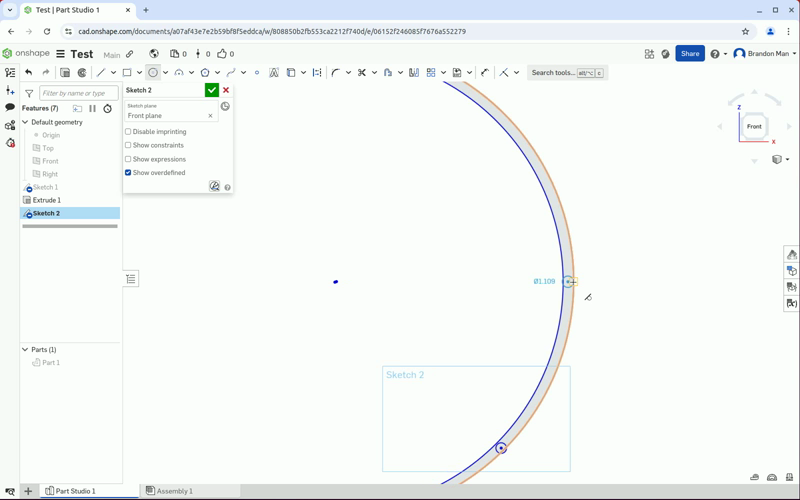
scroll(6)
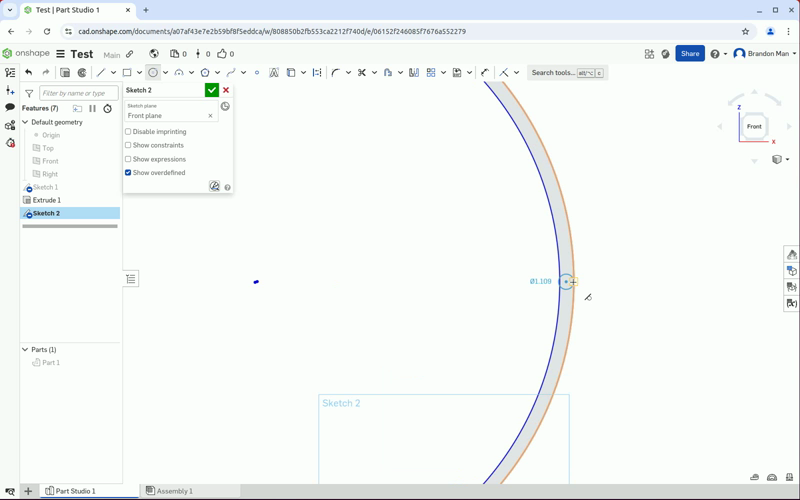
scroll(6)
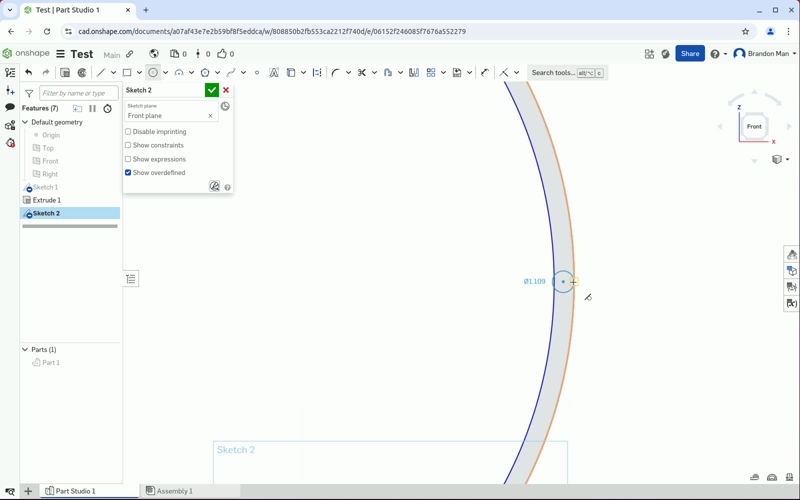
scroll(6)
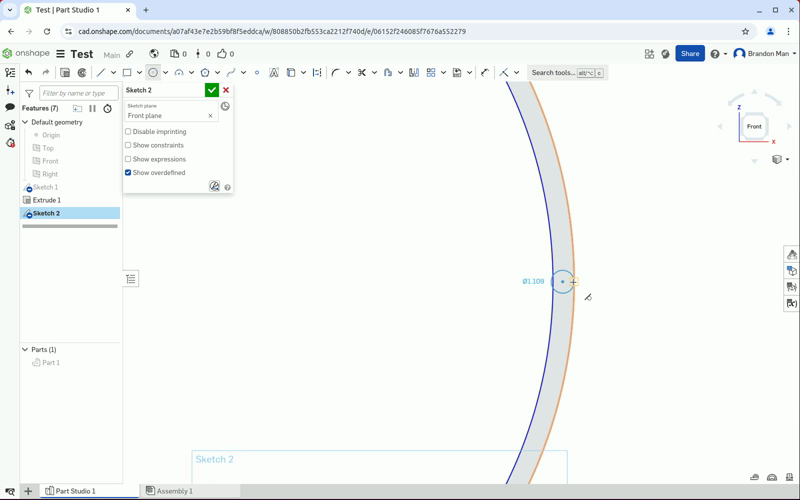
scroll(6)
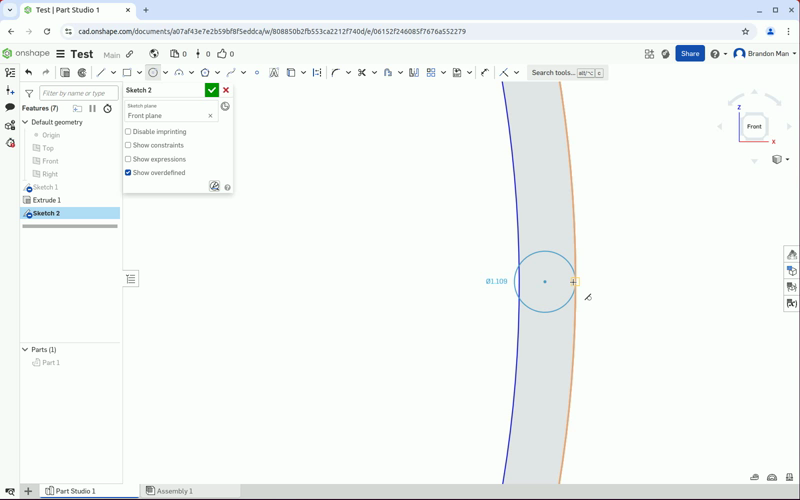
click(573, 281)
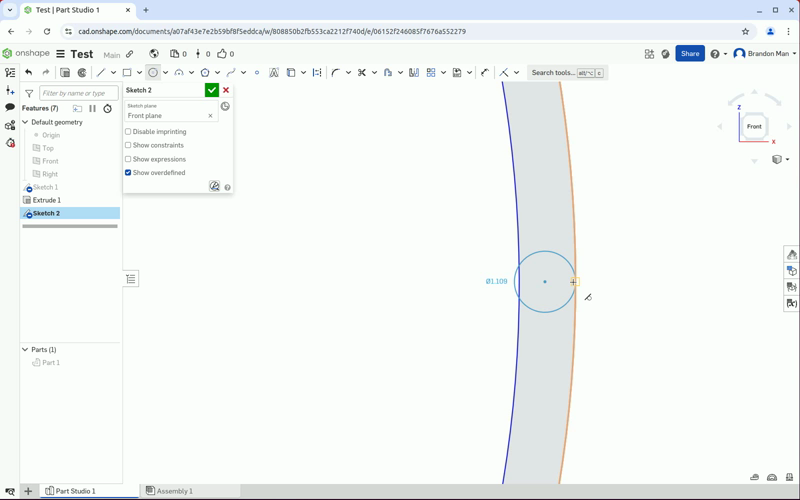
scroll(-6)
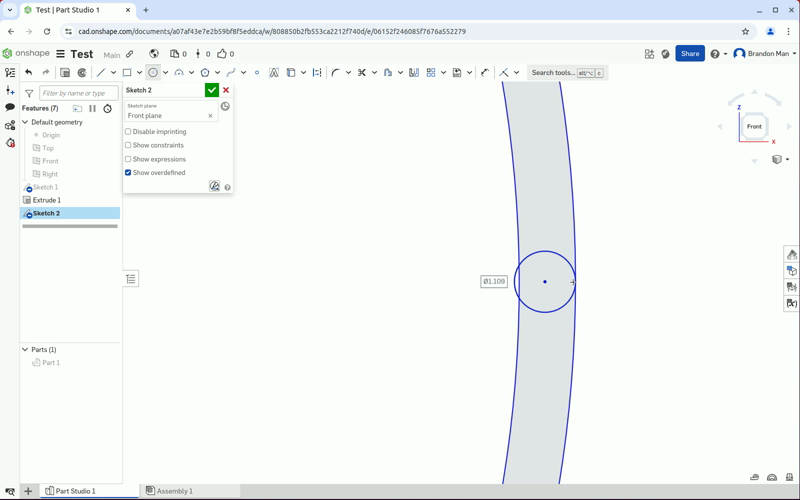
scroll(-6)
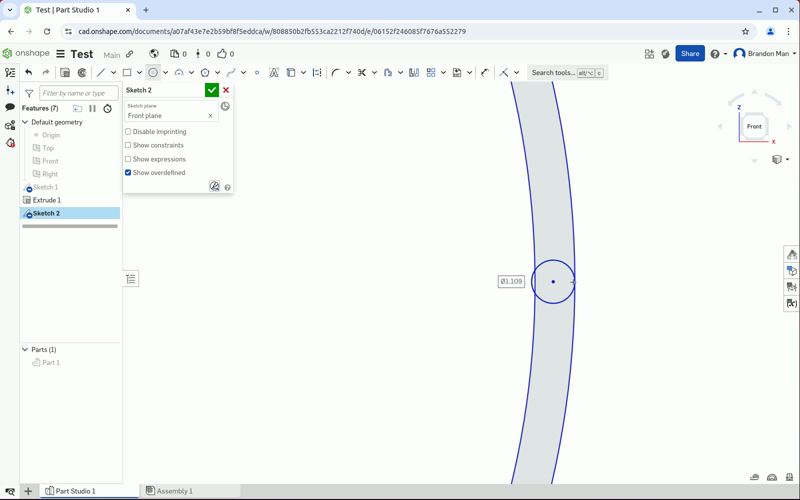
scroll(-6)
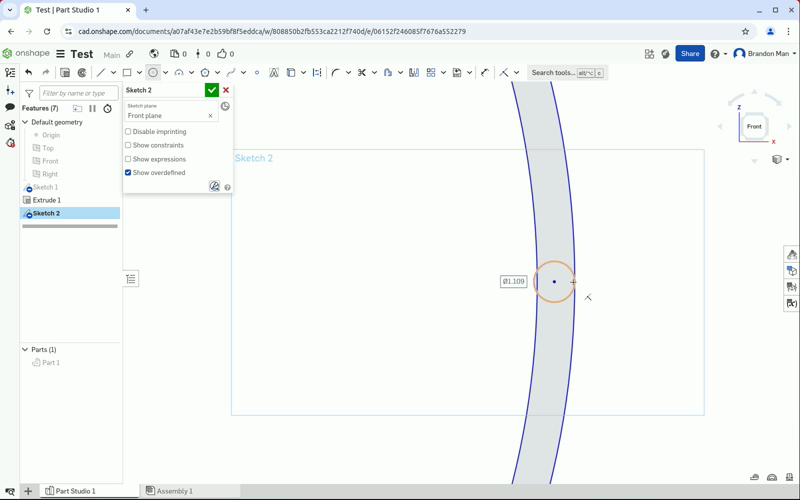
scroll(-6)
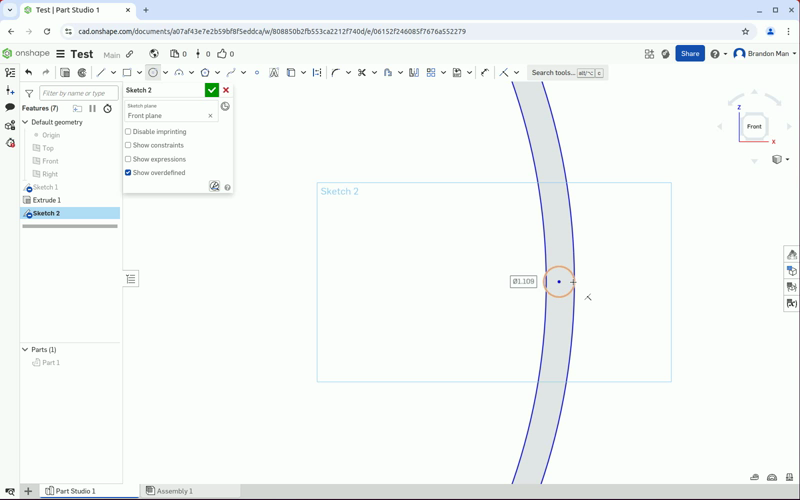
scroll(-6)
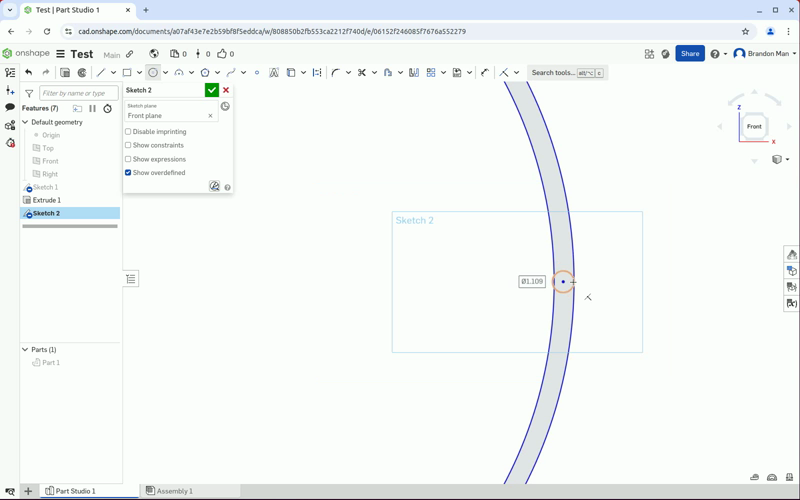
scroll(-6)
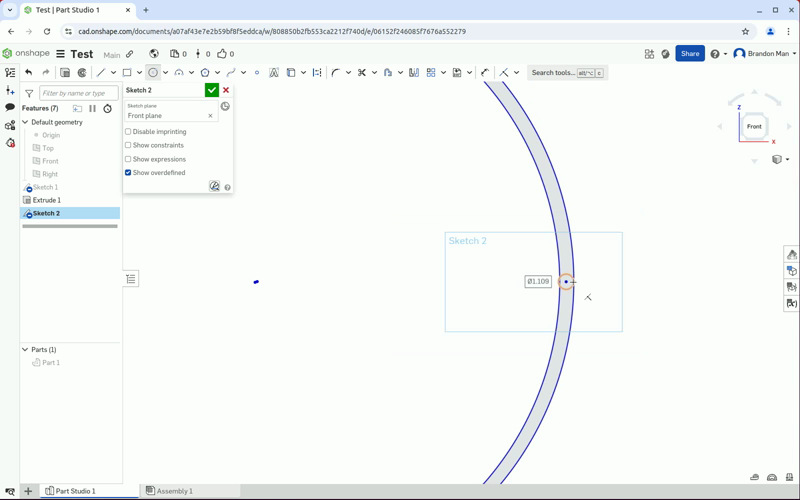
scroll(-6)
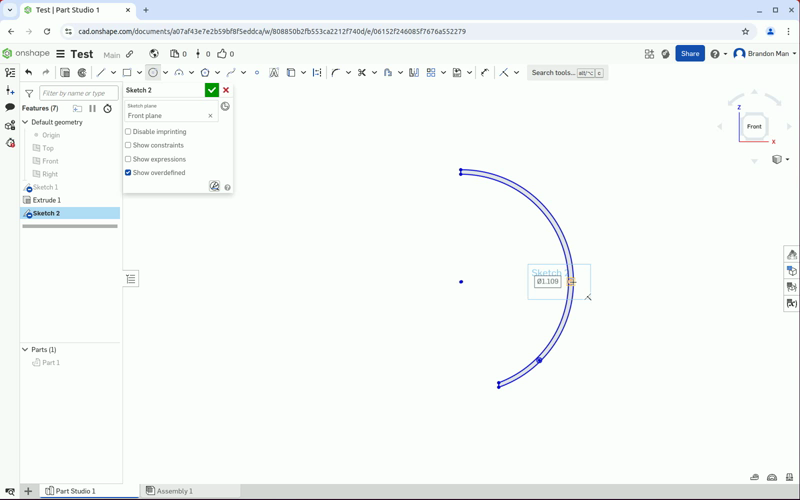
key(esc)
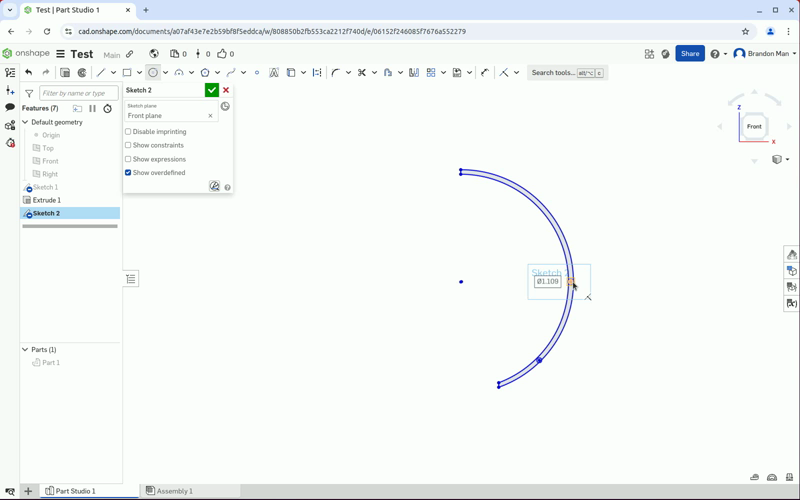
mouse_move(463, 171)
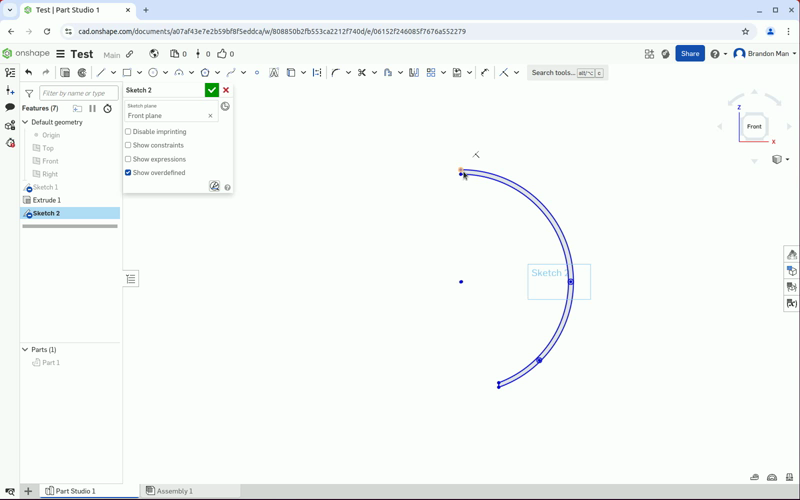
scroll(6)
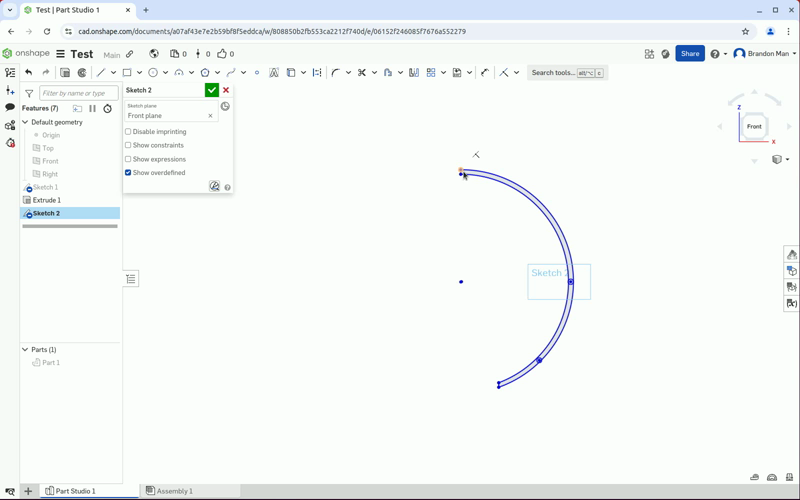
scroll(6)
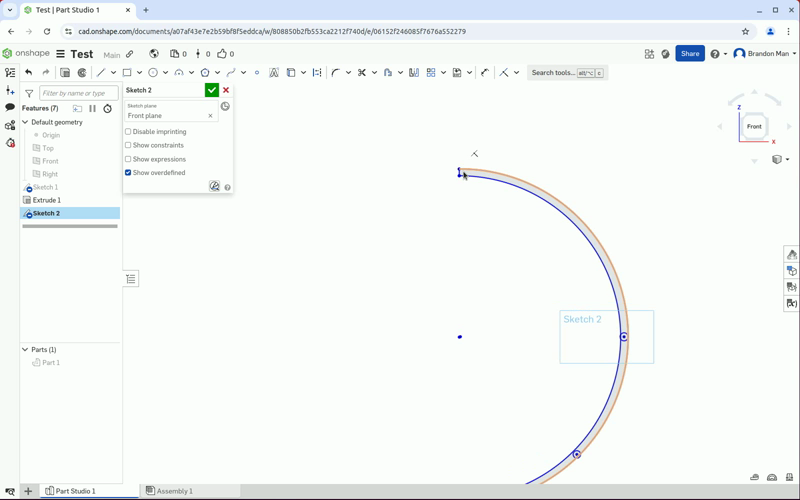
scroll(6)
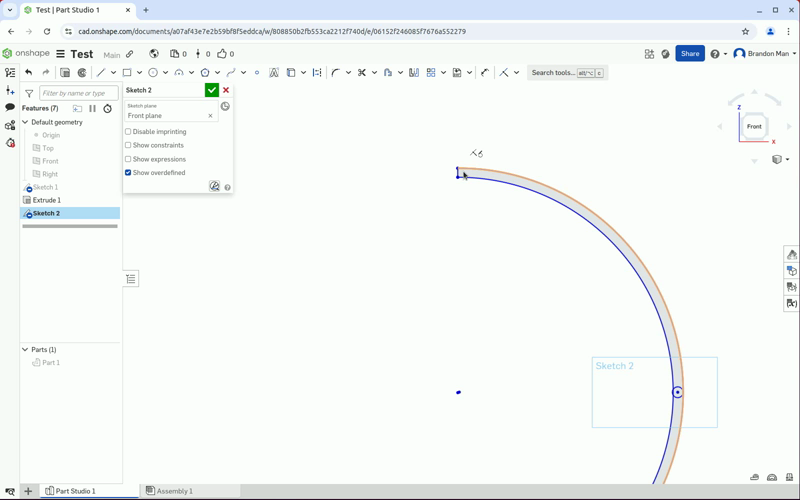
scroll(6)
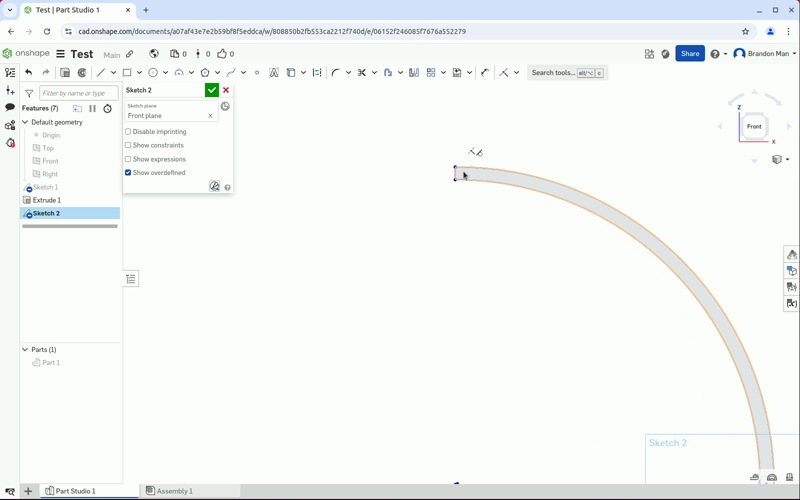
scroll(6)
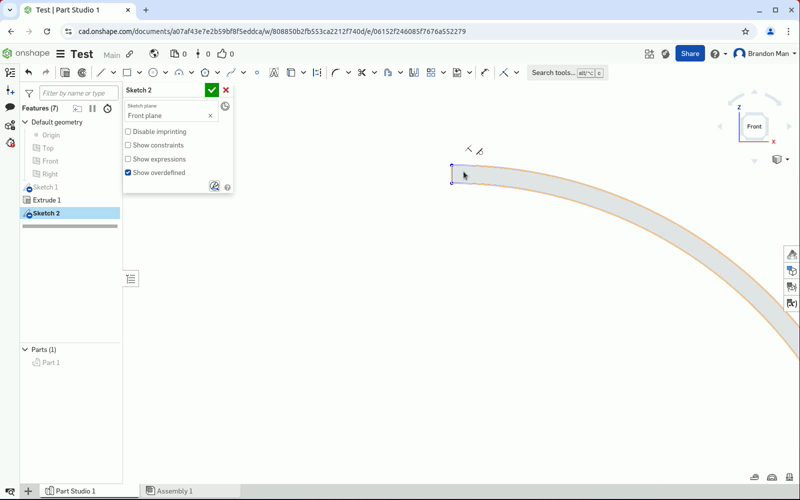
scroll(6)
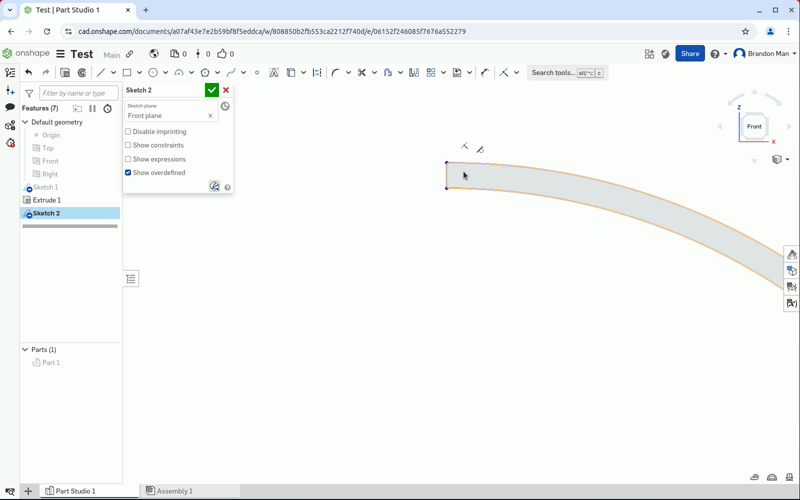
scroll(6)
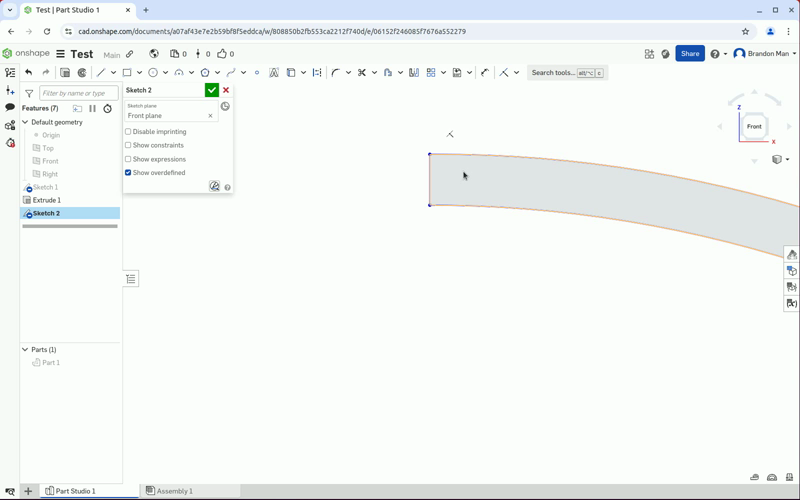
click(463, 171)
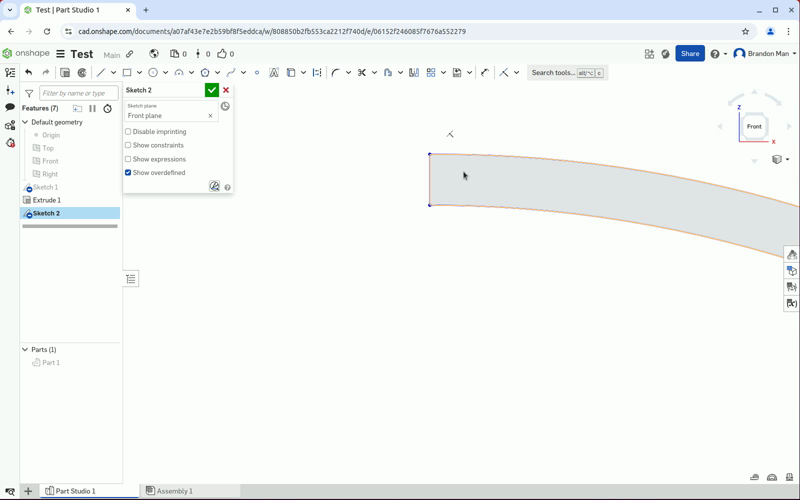
scroll(-6)
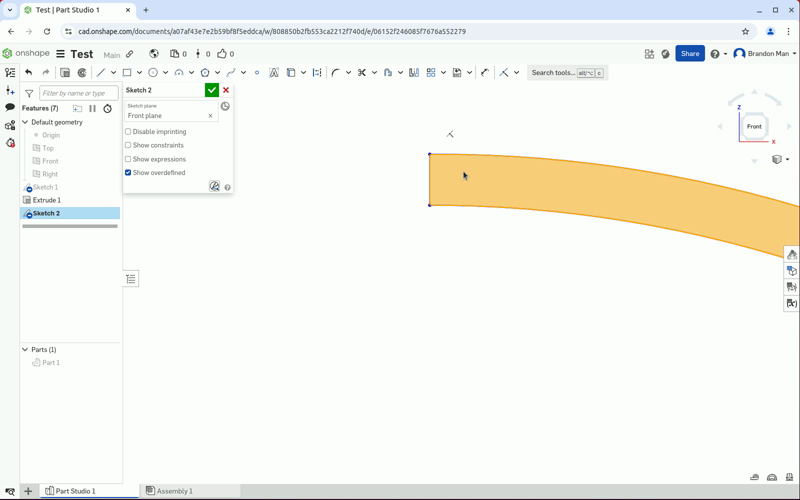
scroll(-6)
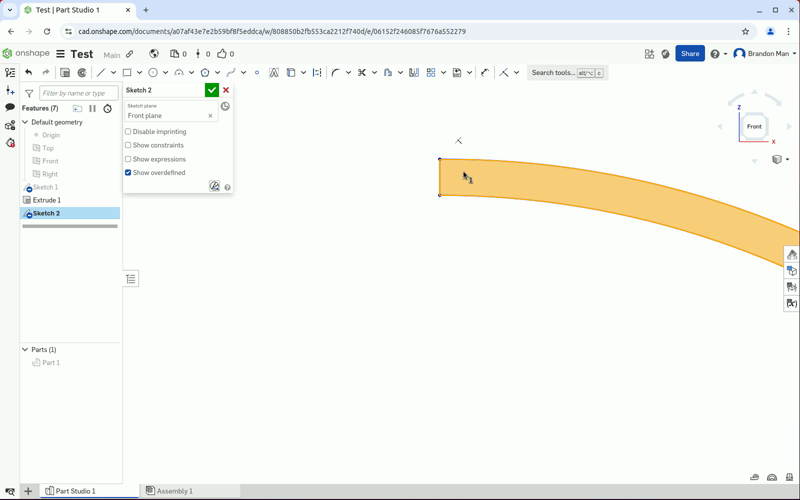
scroll(-6)
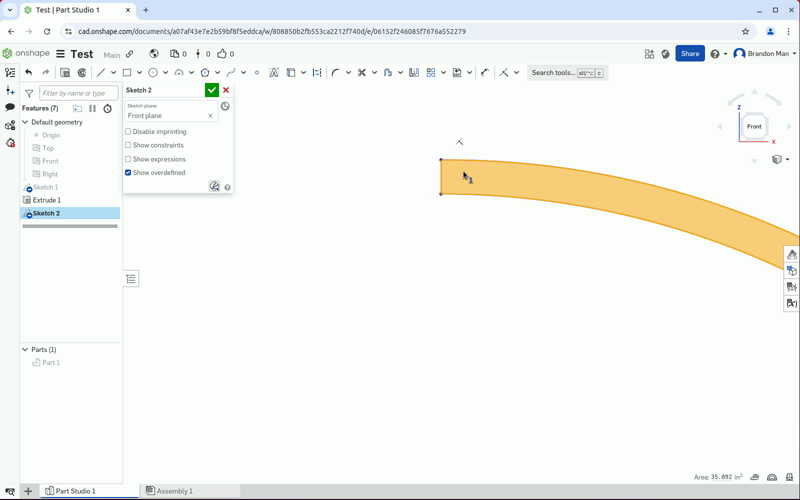
scroll(-6)
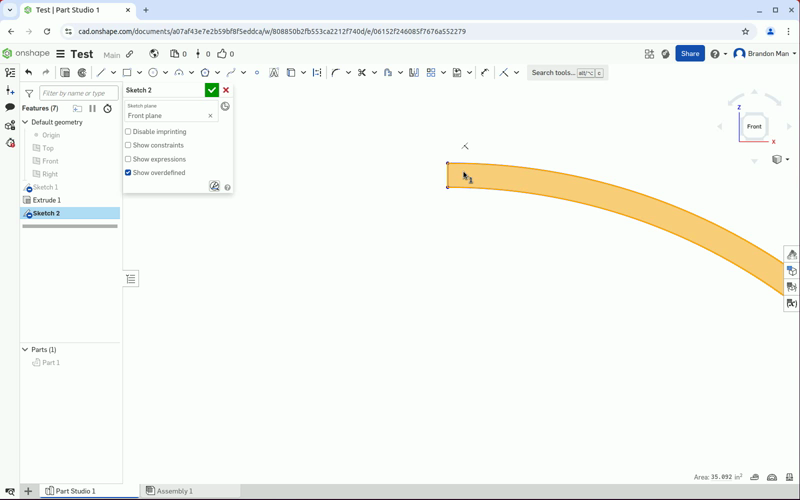
scroll(-6)
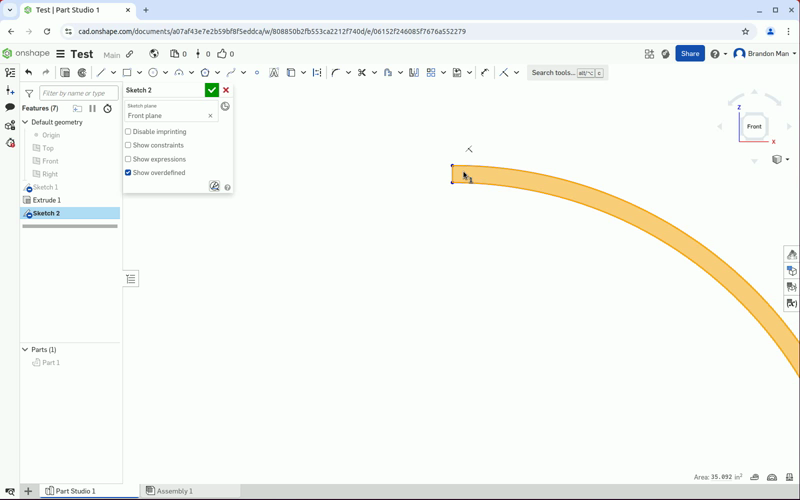
scroll(-6)
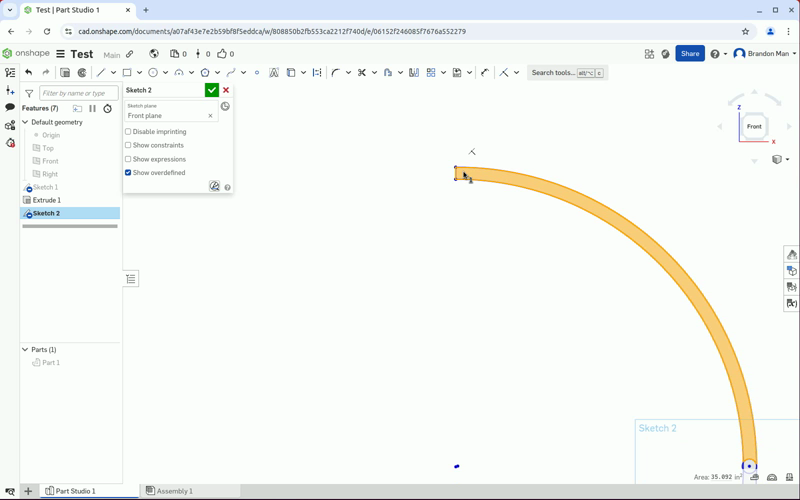
scroll(-6)
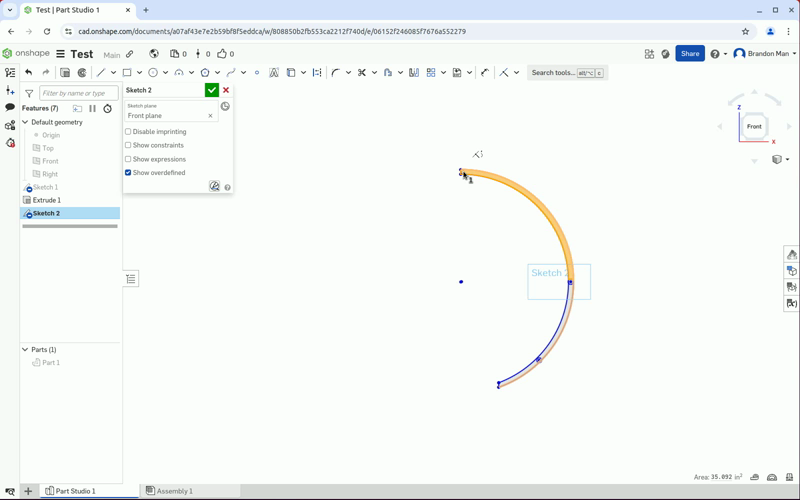
mouse_move(73, 352)
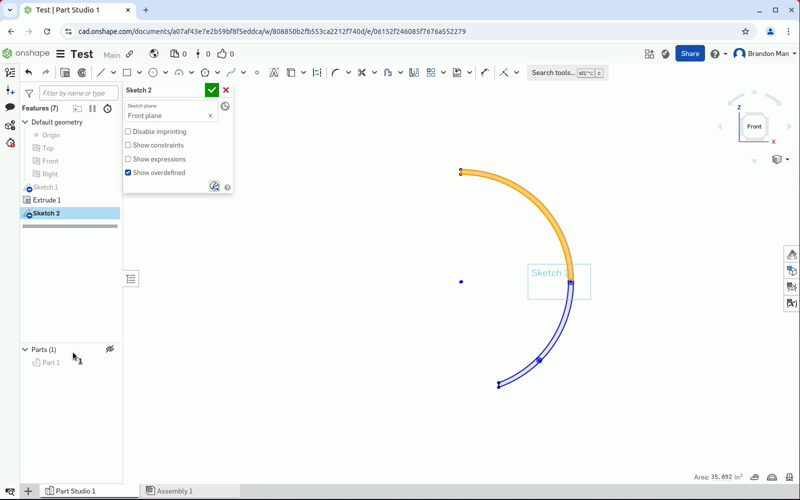
key(shift+y)
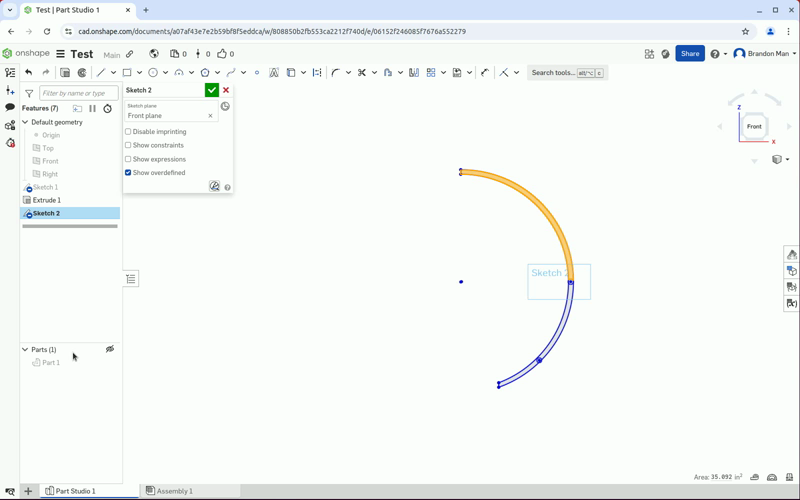
key(shift+e)
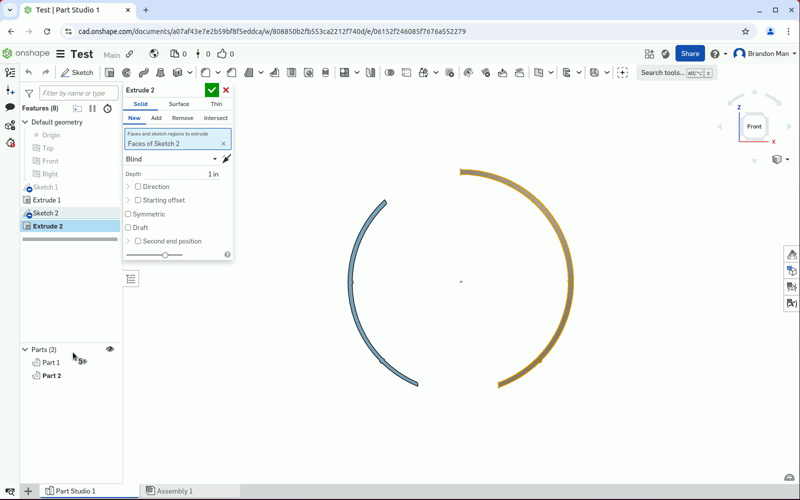
mouse_move(143, 106)
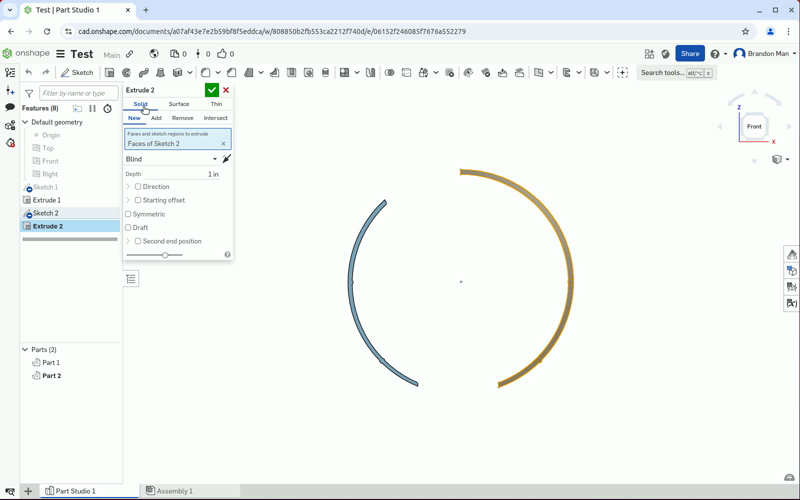
click(143, 106)
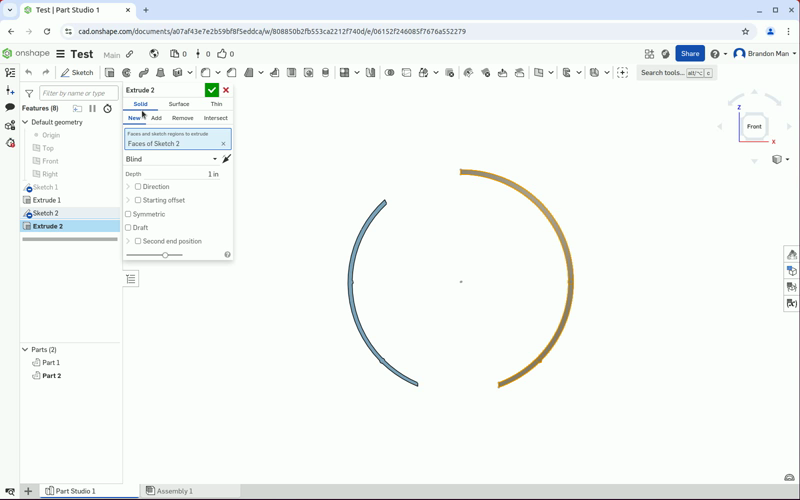
mouse_move(137, 120)
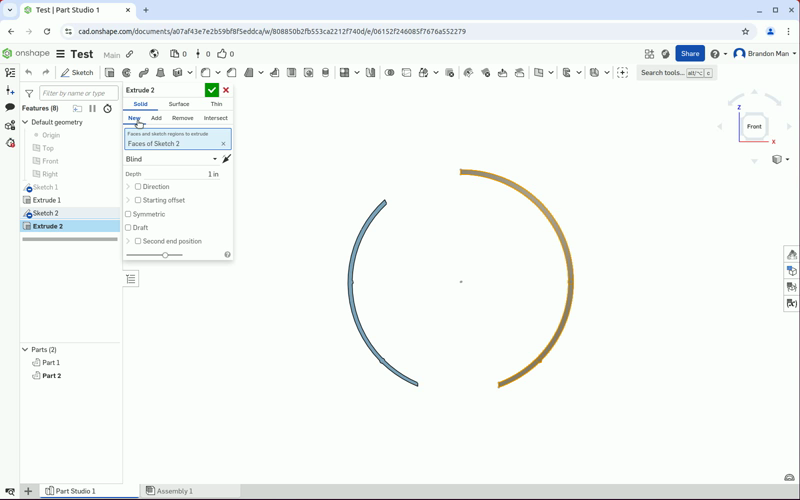
click(137, 120)
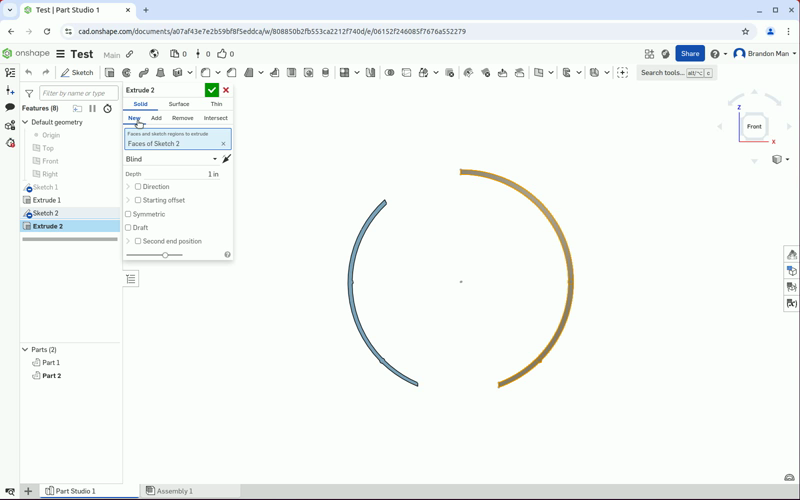
key(tab, 4)
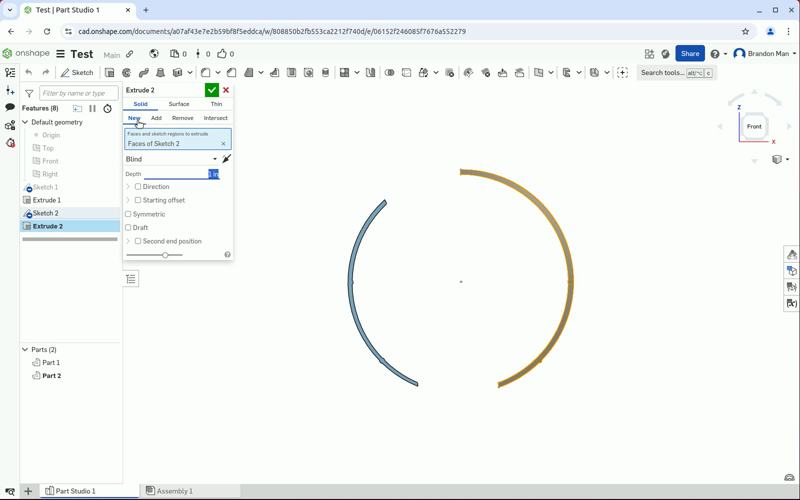
text(23.108)
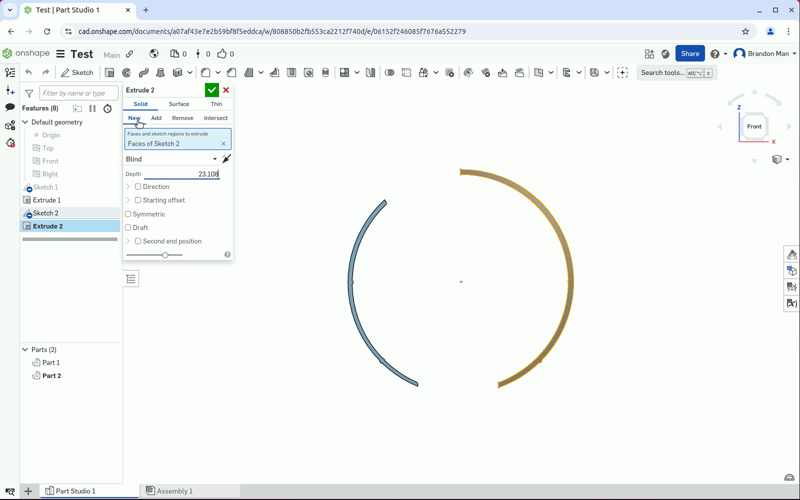
key(enter)
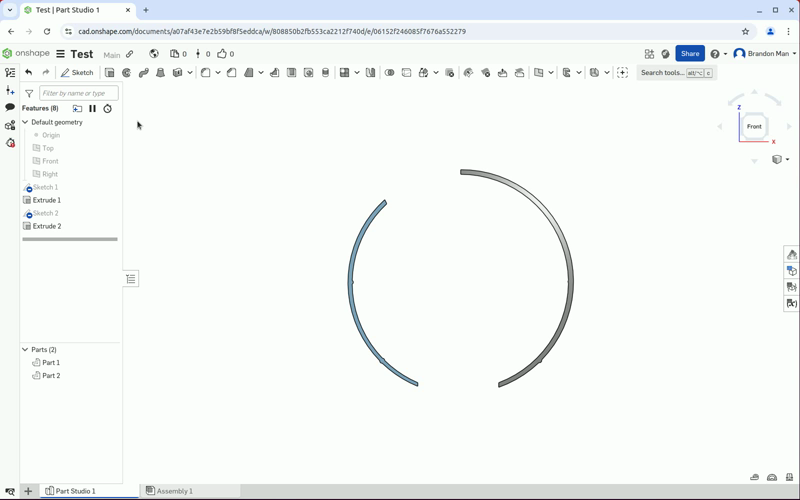
key(shift+h)
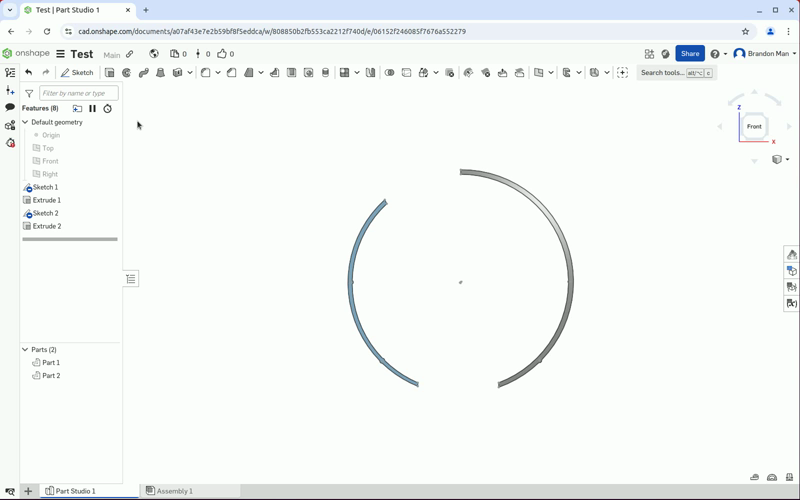
key(shift+h)
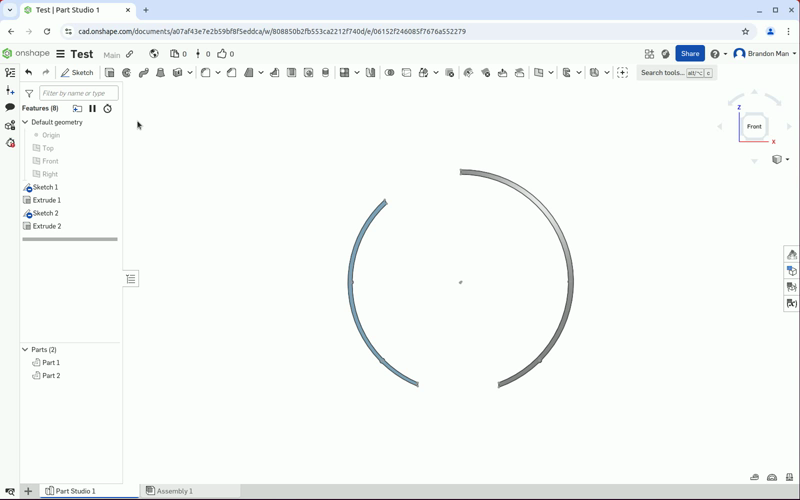
key(shift+7)
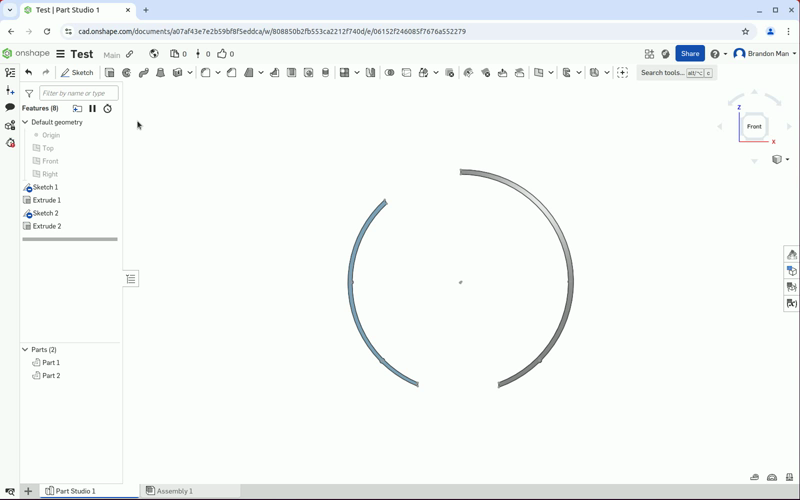
key(left, 2)
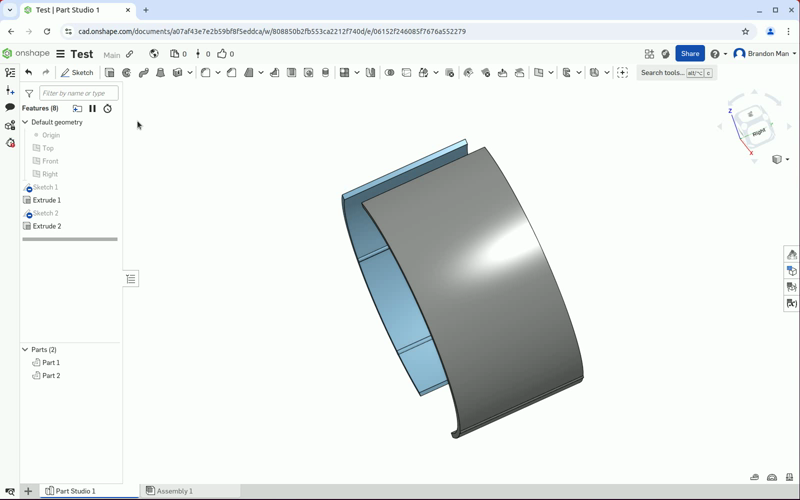
key(down, 2)
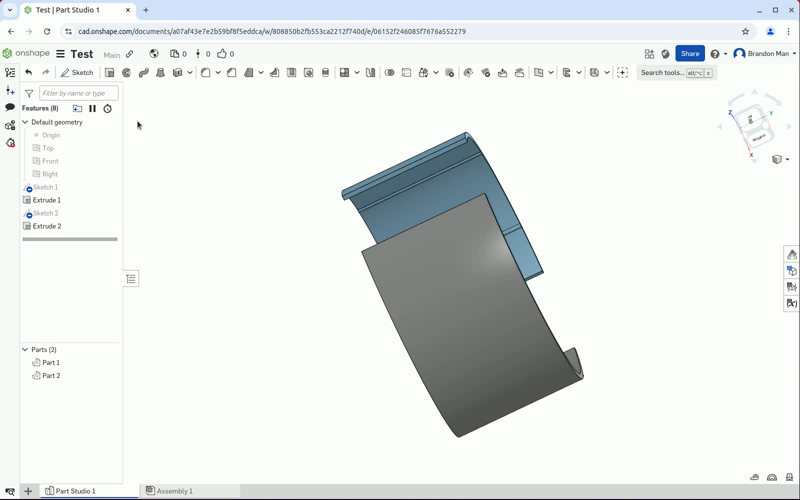
key(up, 2)
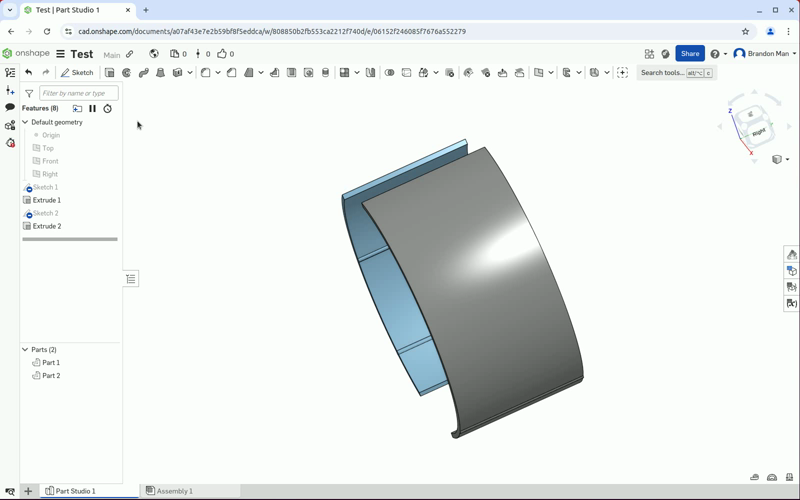
key(right, 2)
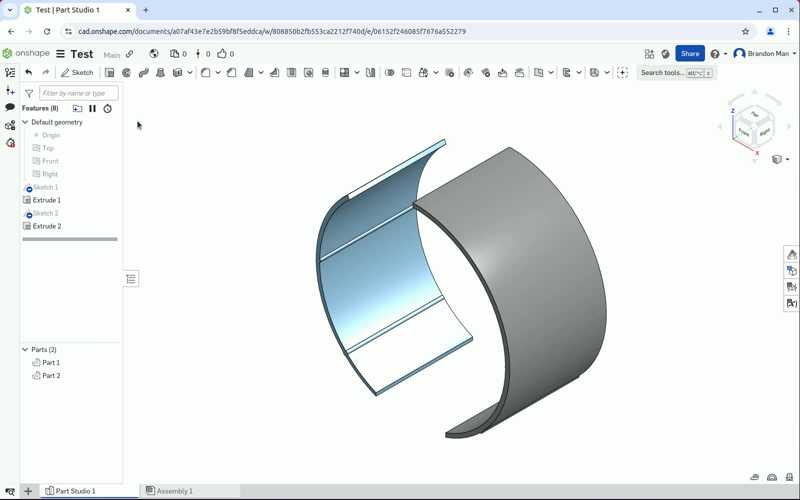
mouse_move(73, 189)
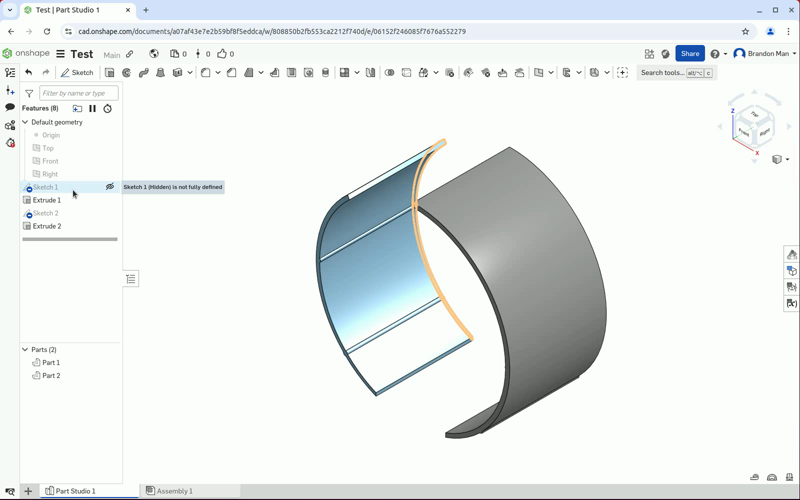
click(73, 189)